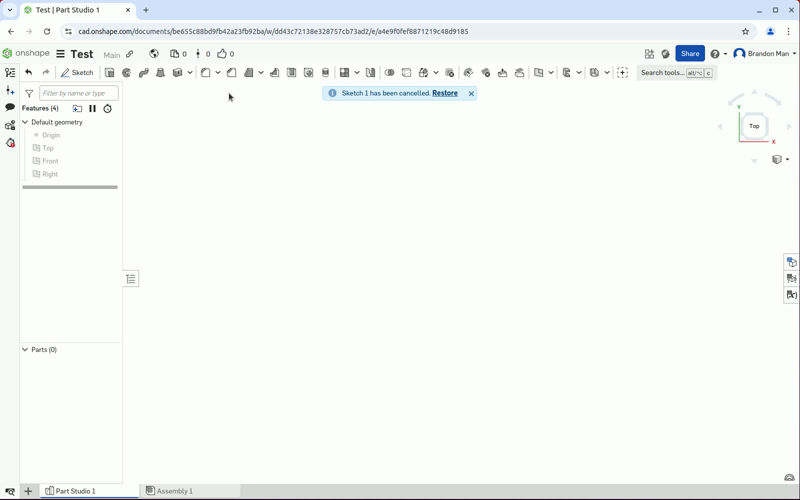
key(shift+h)
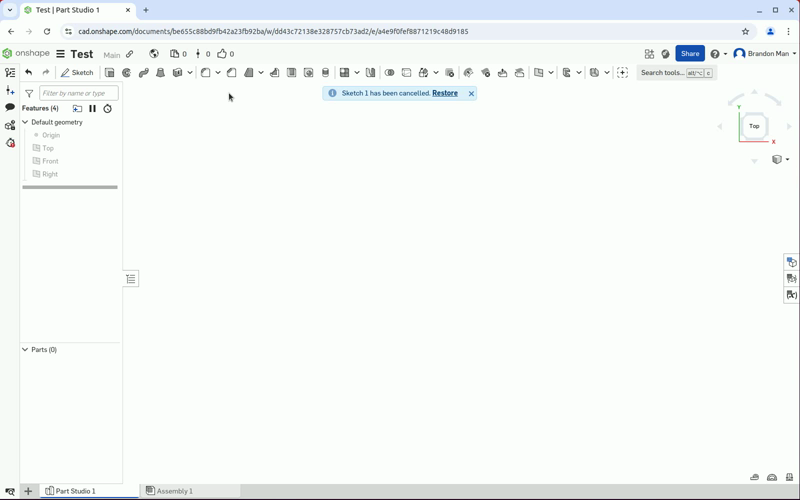
mouse_move(73, 352)
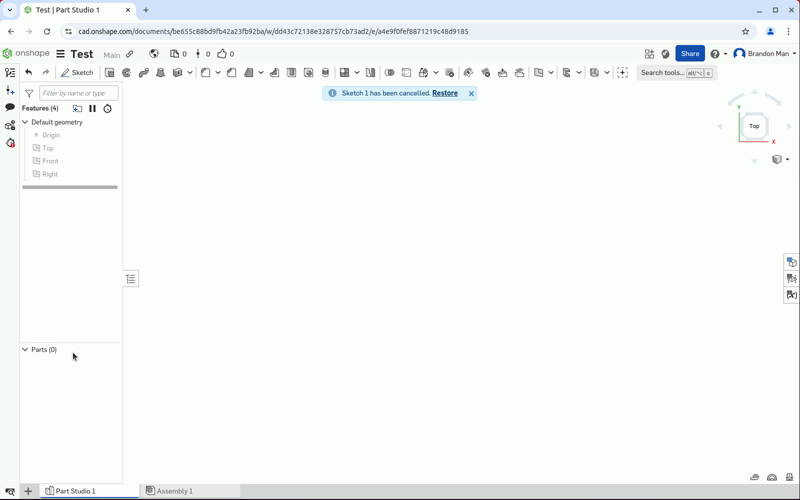
key(y)
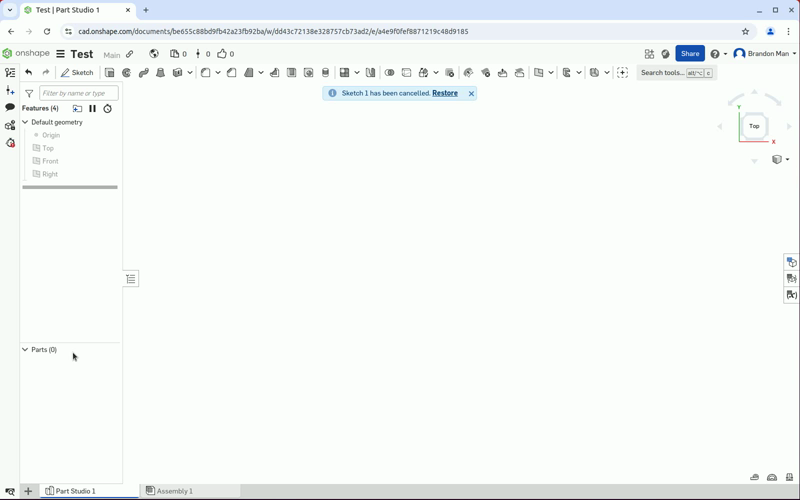
key(shift+p)
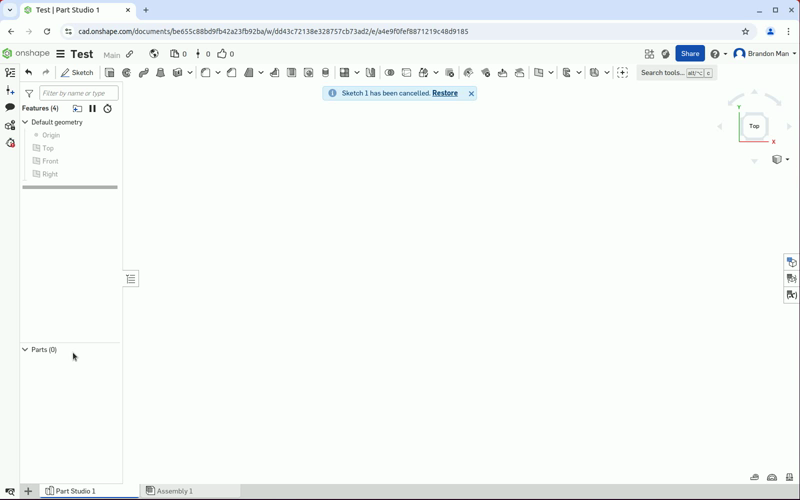
key(space)
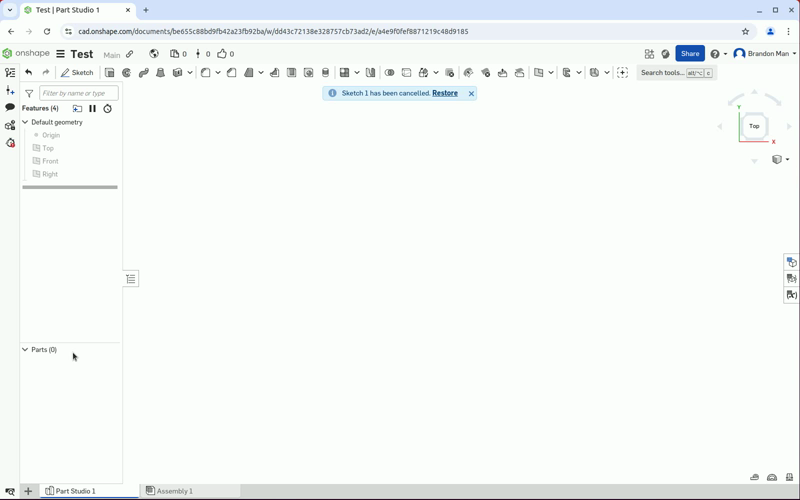
key_down(shift)
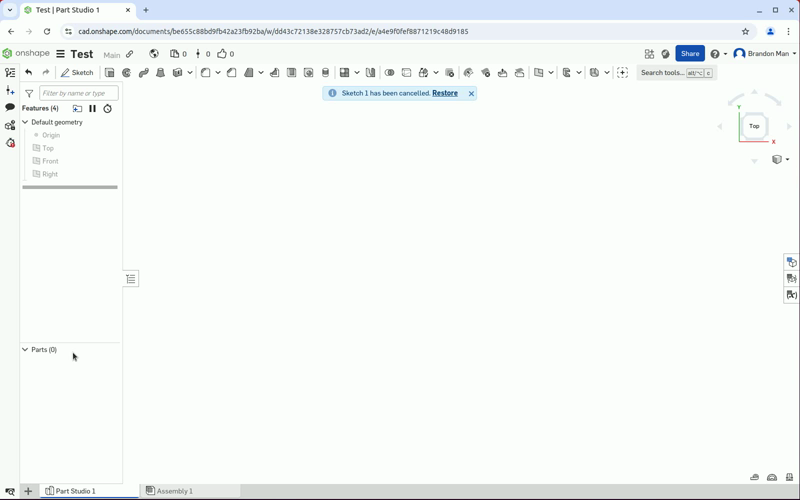
key(up)
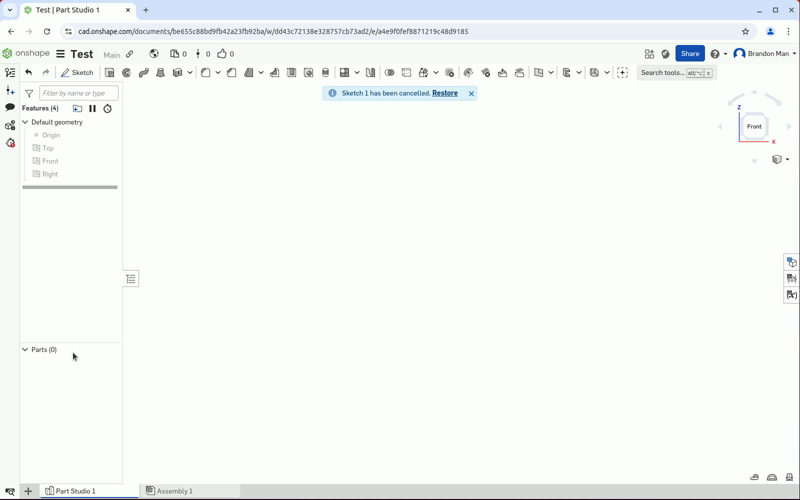
key_up(shift)
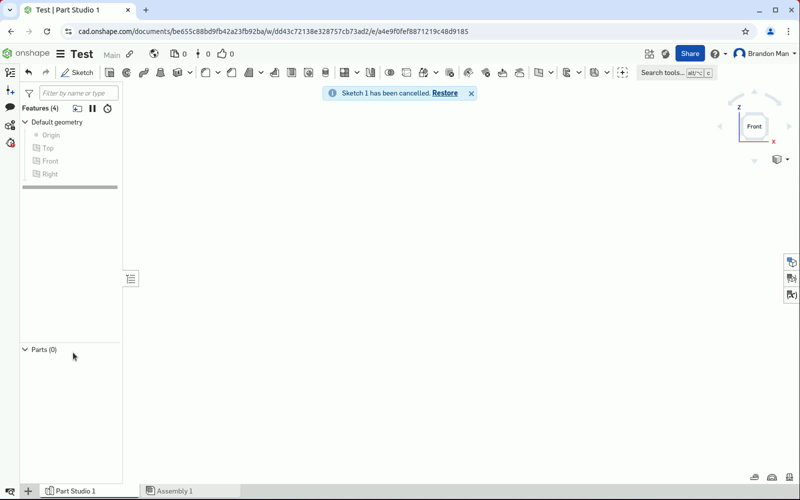
mouse_move(73, 352)
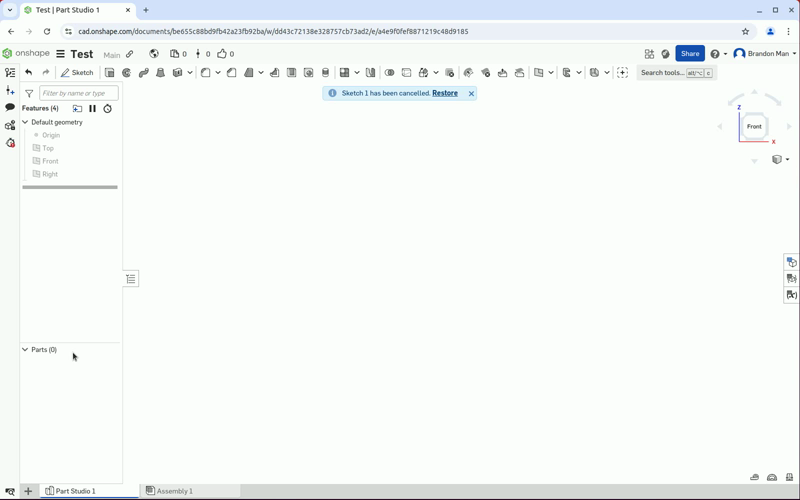
key(shift+y)
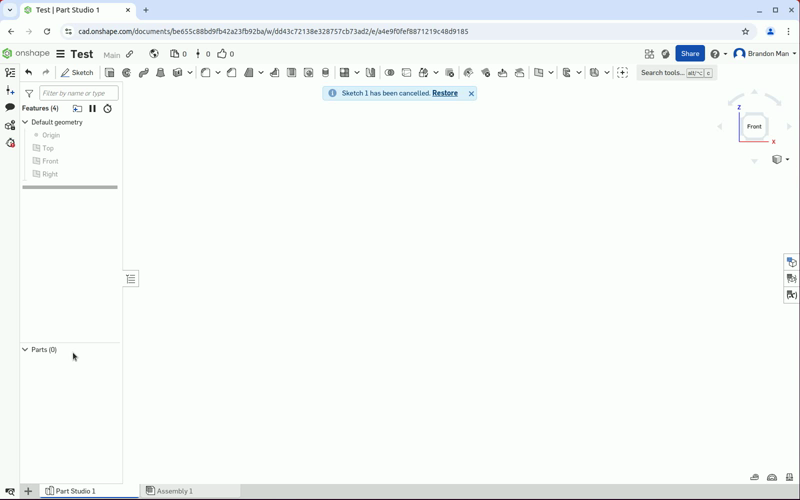
key(shift+s)
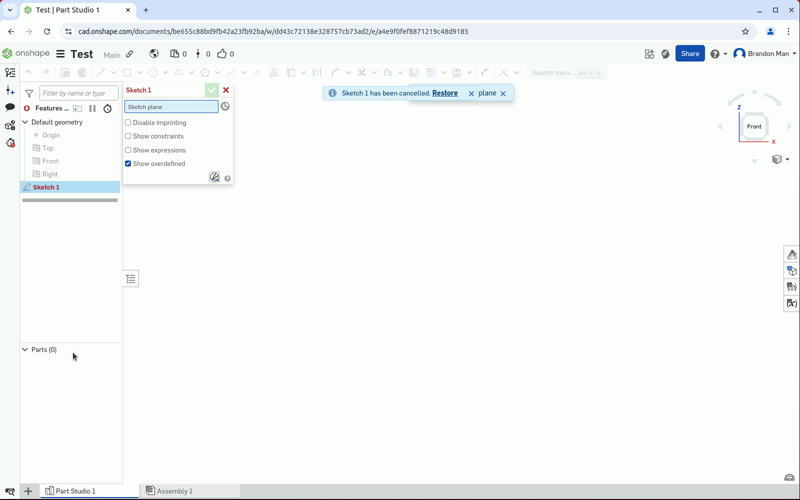
mouse_move(73, 163)
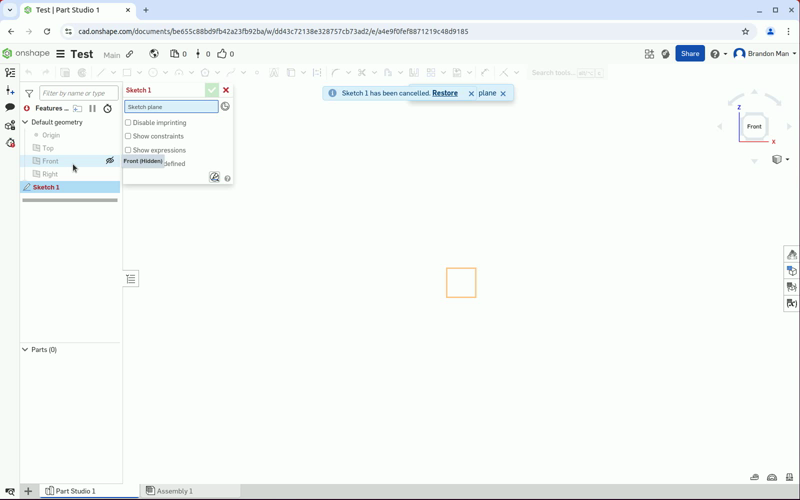
click(73, 163)
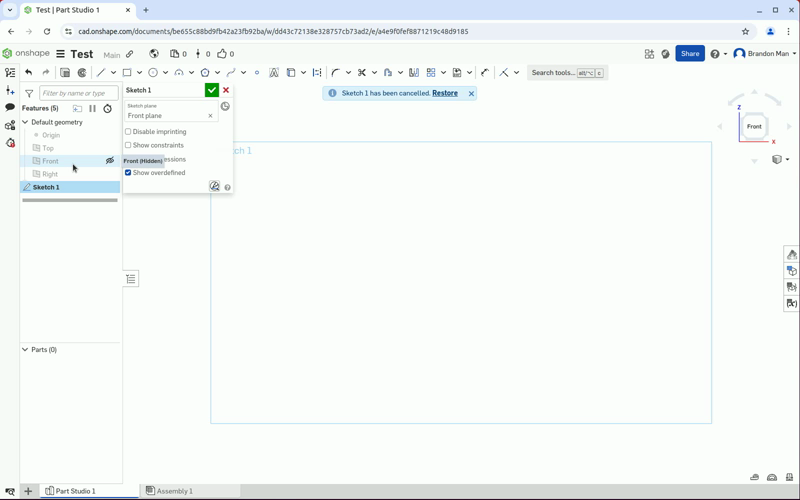
mouse_move(73, 352)
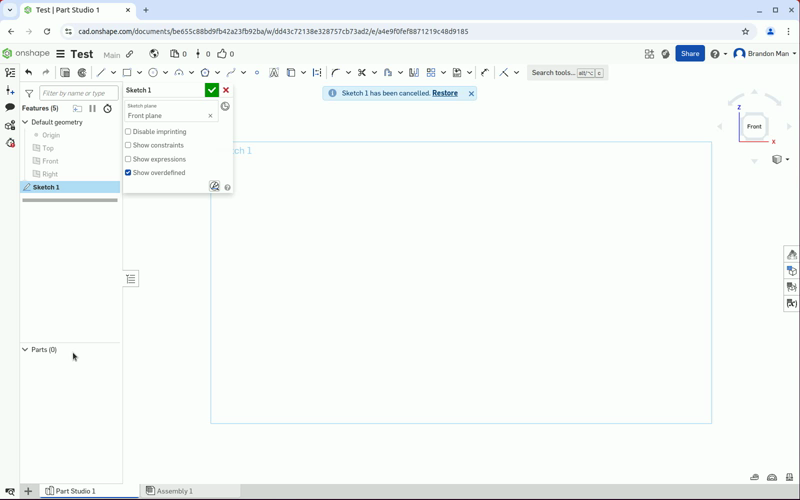
key(y)
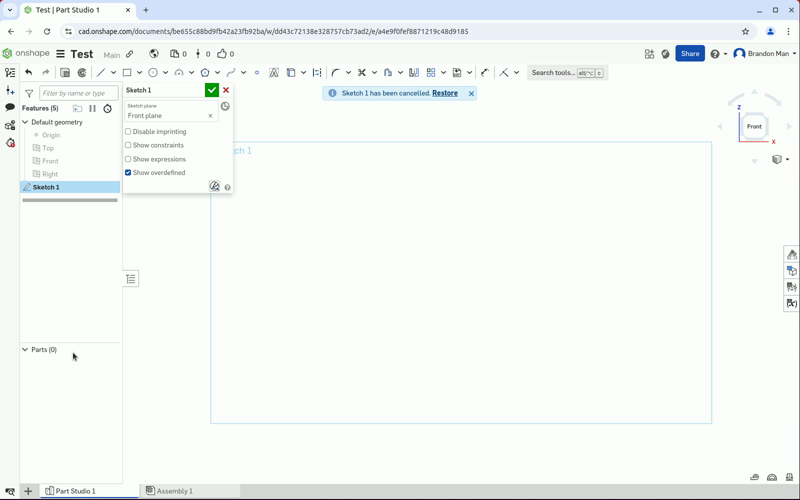
key(c)
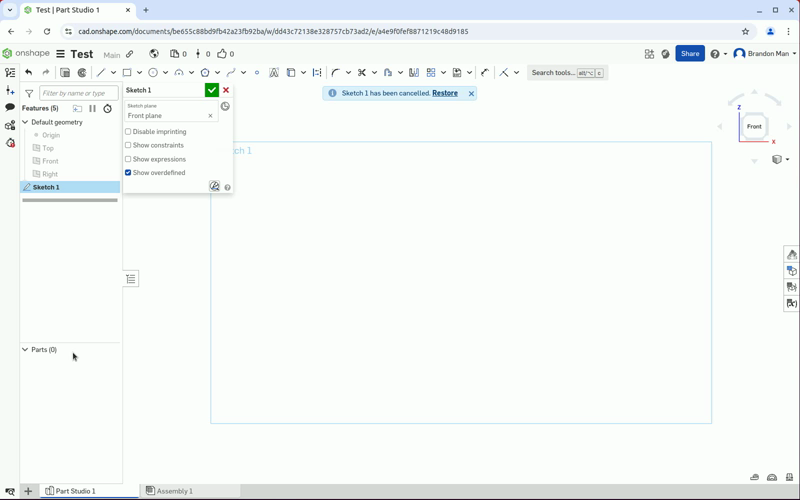
key_down(shift)
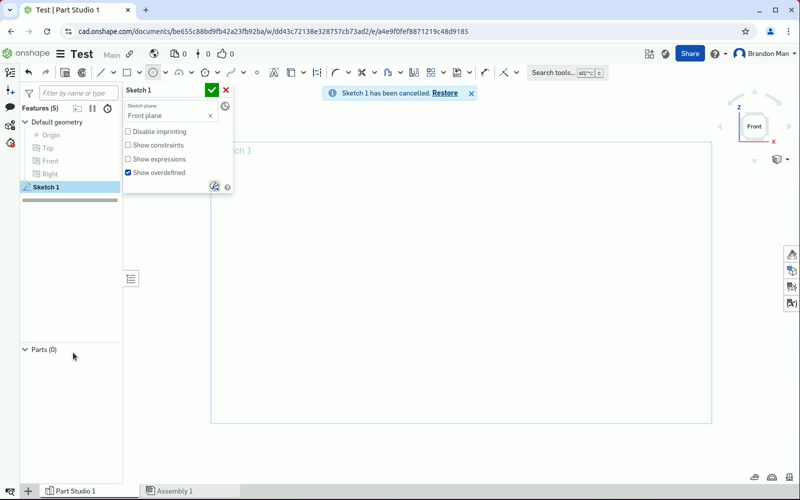
mouse_move(461, 282)
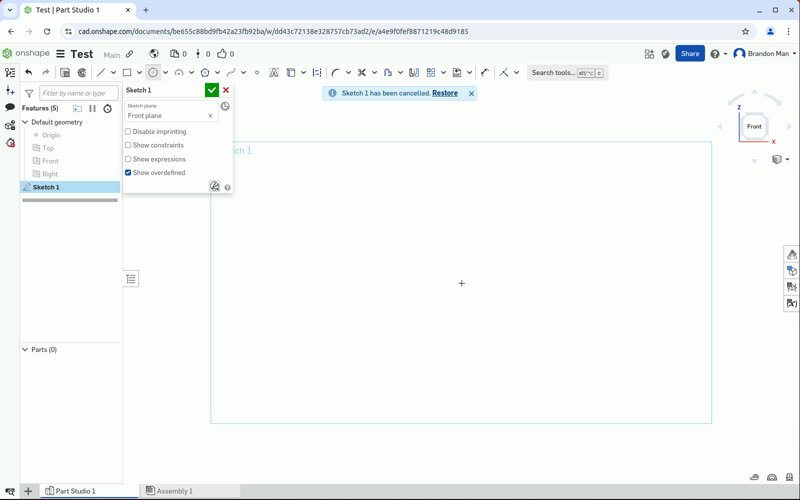
click(461, 282)
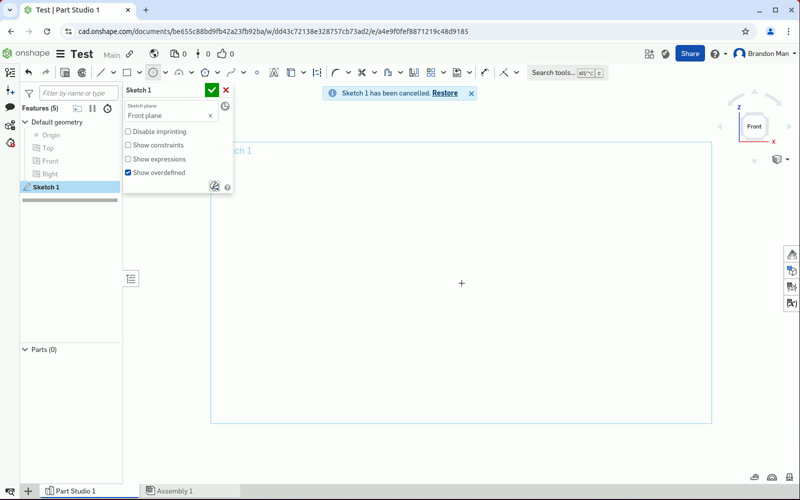
key_up(shift)
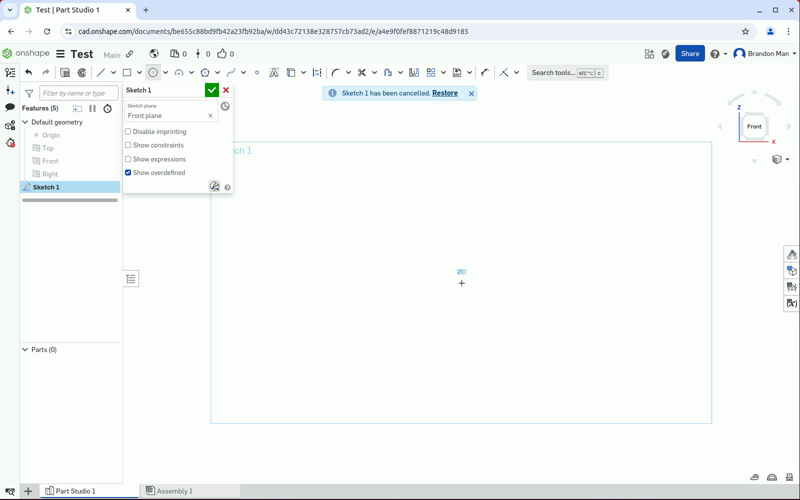
mouse_move(471, 282)
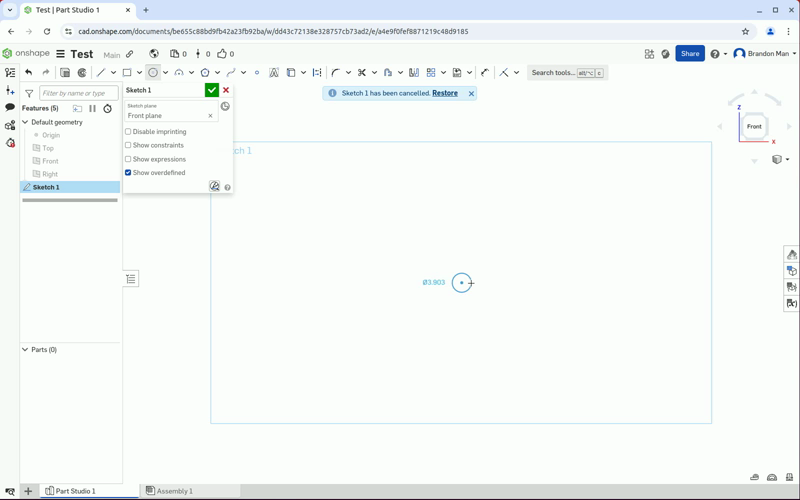
click(471, 282)
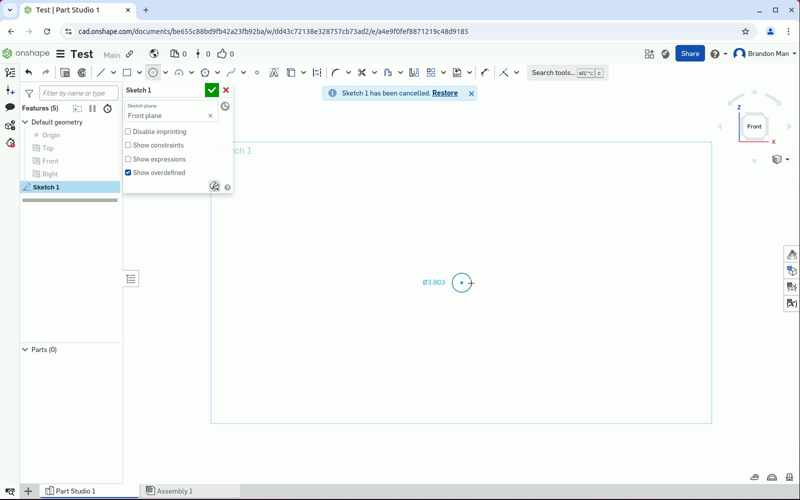
key(esc)
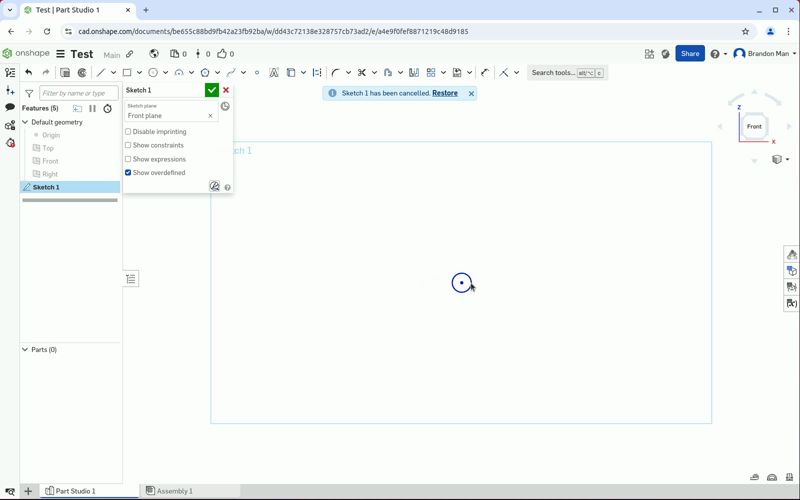
key(c)
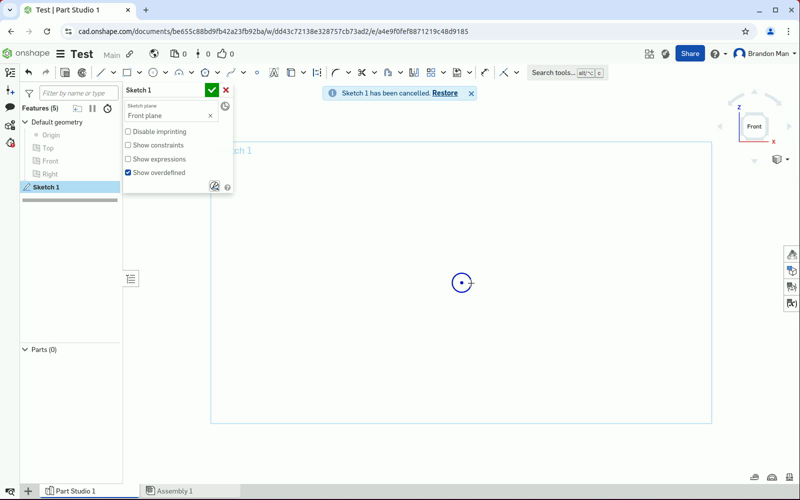
key_down(shift)
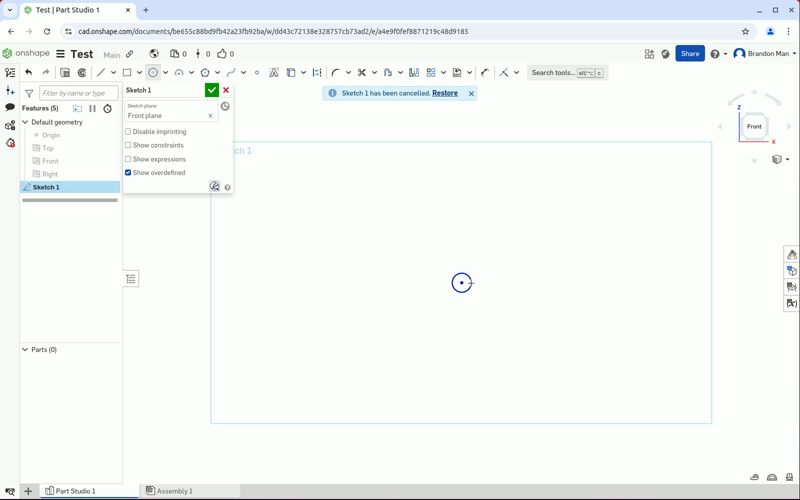
mouse_move(461, 282)
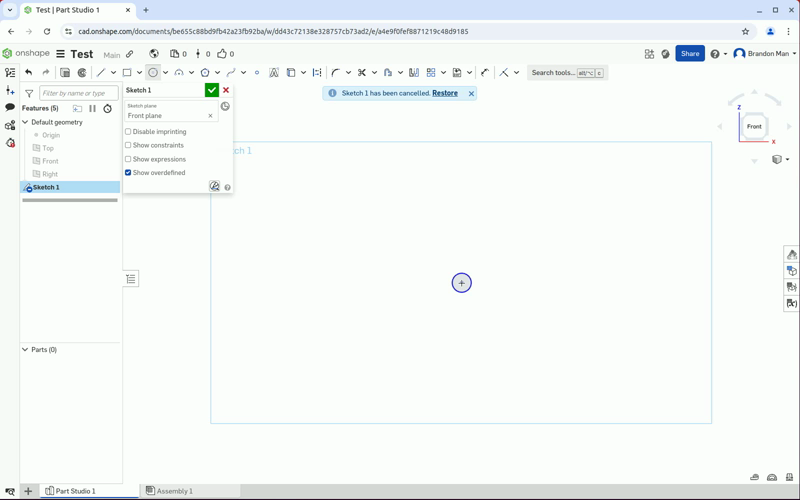
click(461, 282)
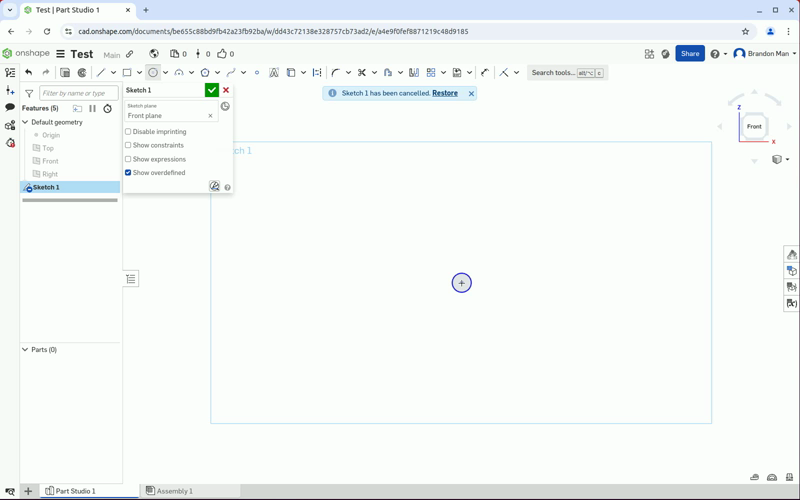
key_up(shift)
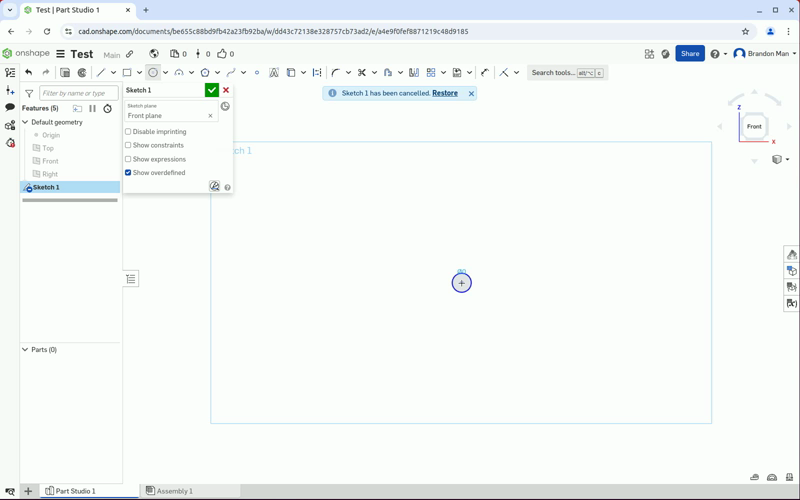
mouse_move(464, 282)
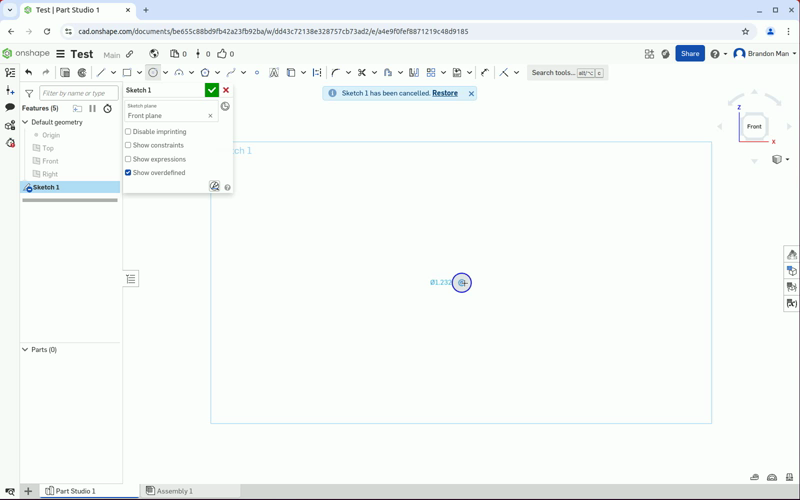
scroll(6)
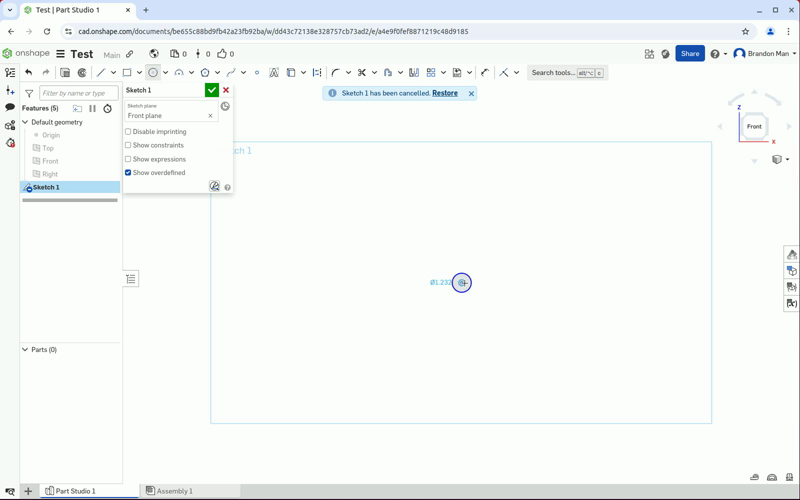
scroll(6)
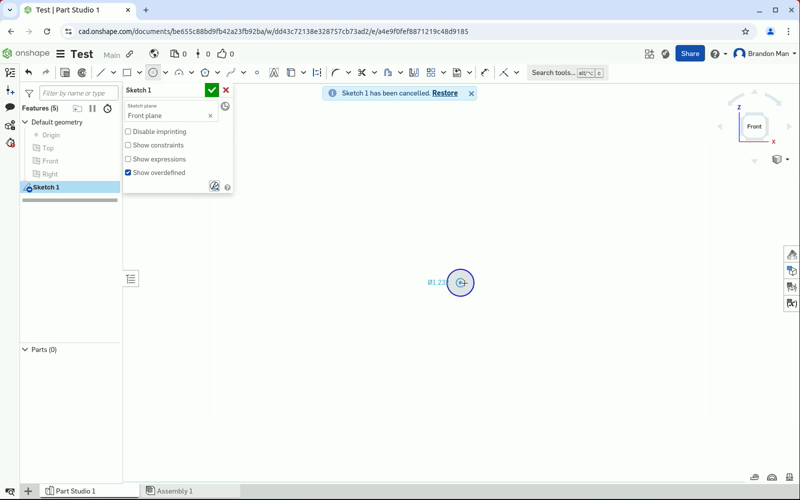
scroll(6)
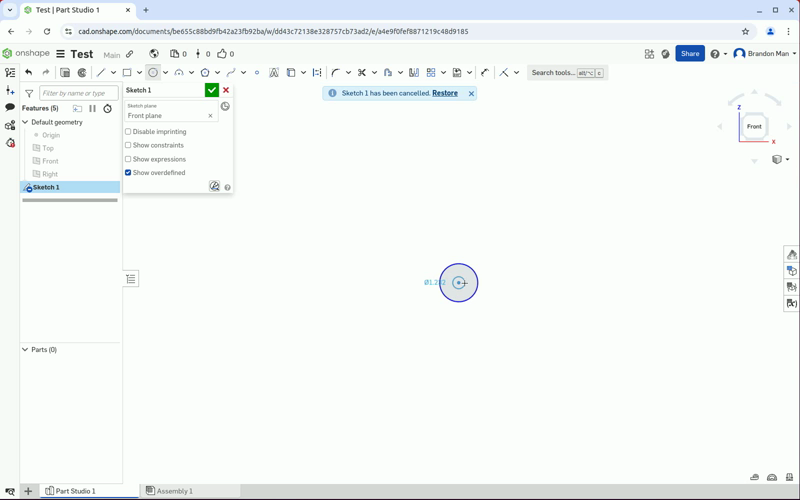
scroll(6)
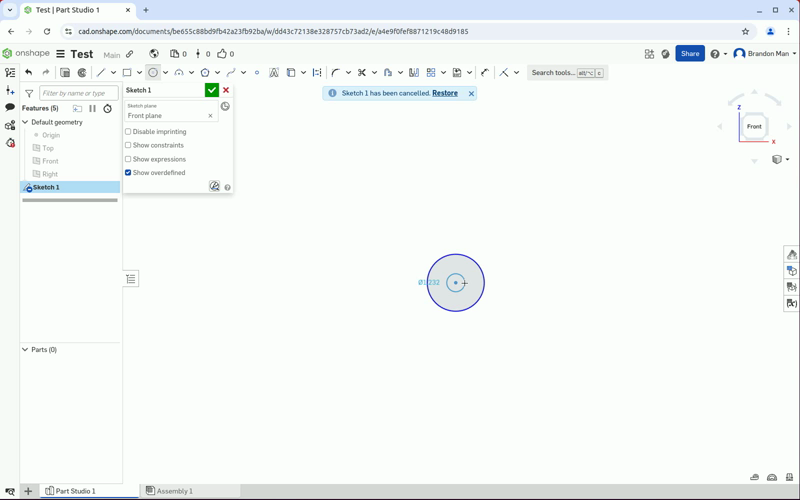
scroll(6)
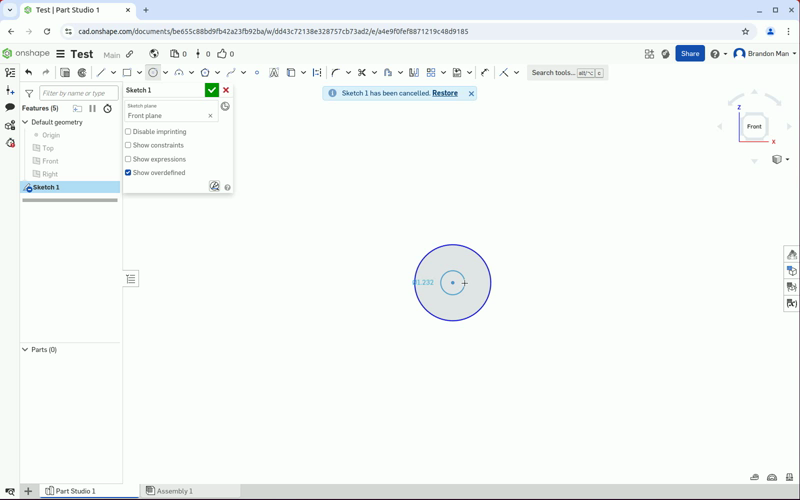
scroll(6)
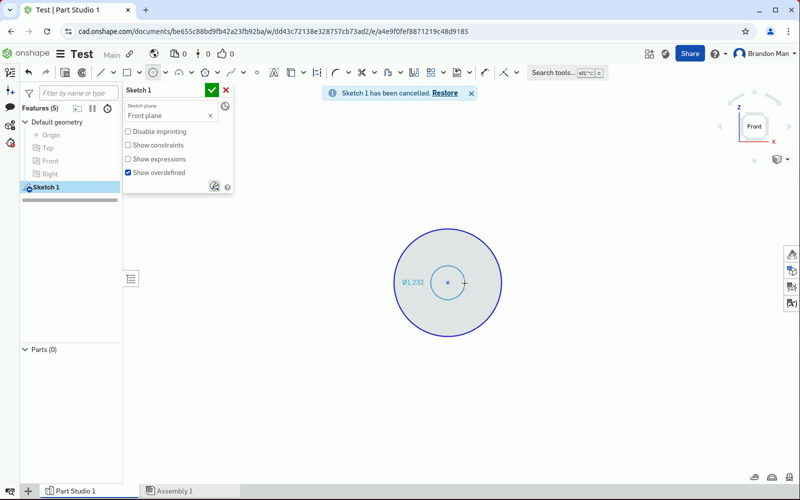
scroll(6)
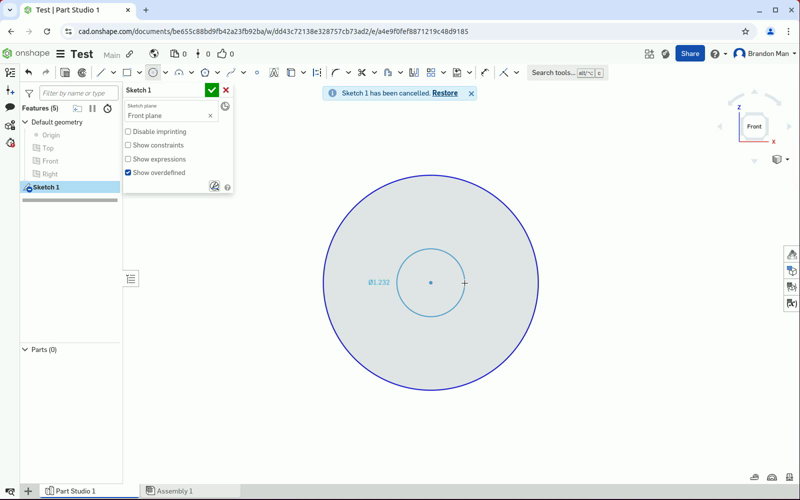
click(464, 282)
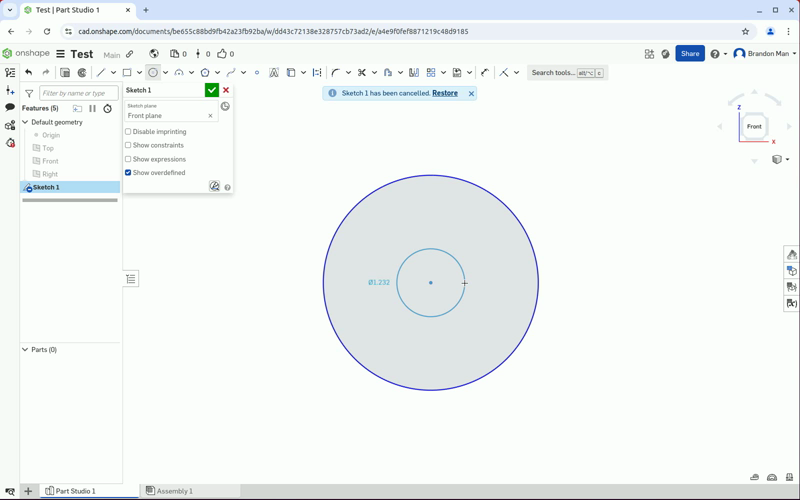
scroll(-6)
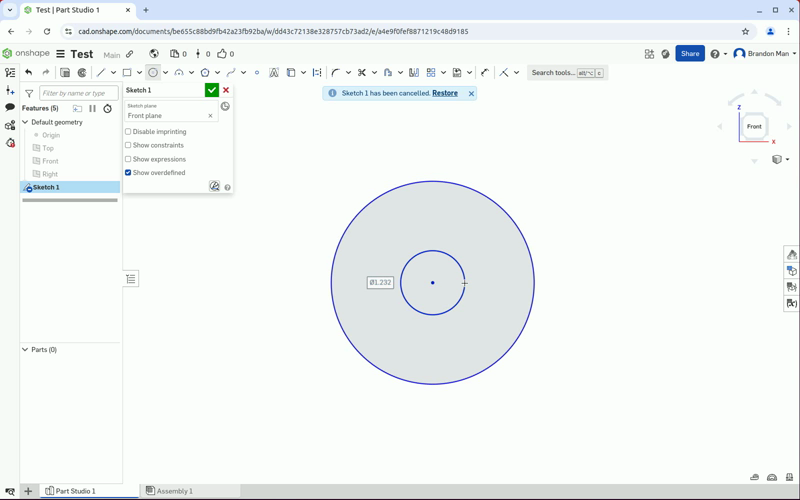
scroll(-6)
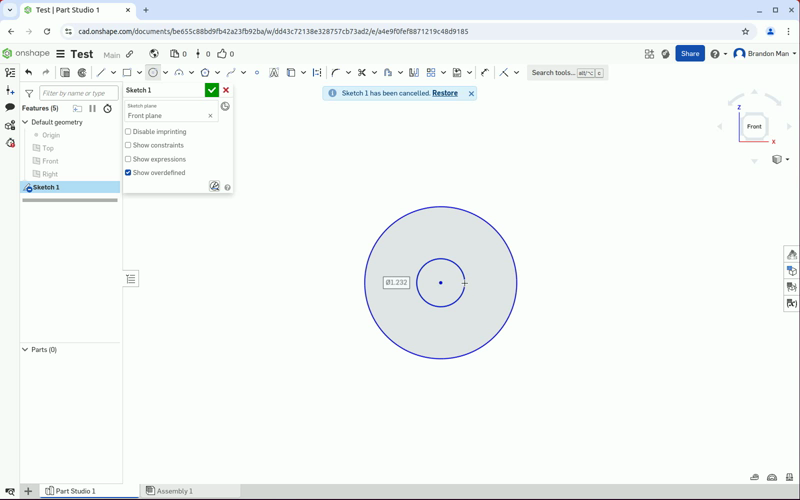
scroll(-6)
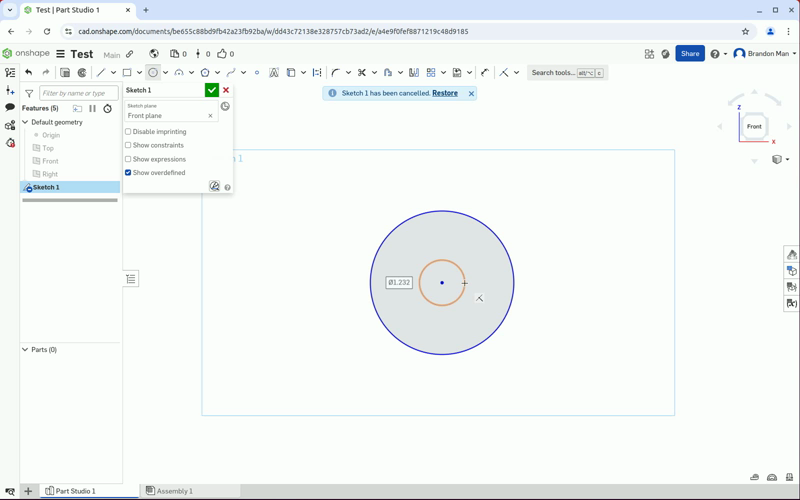
scroll(-6)
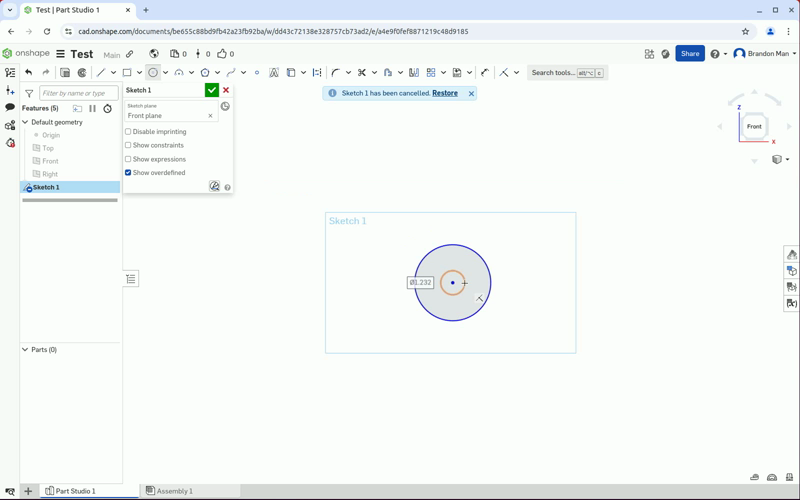
scroll(-6)
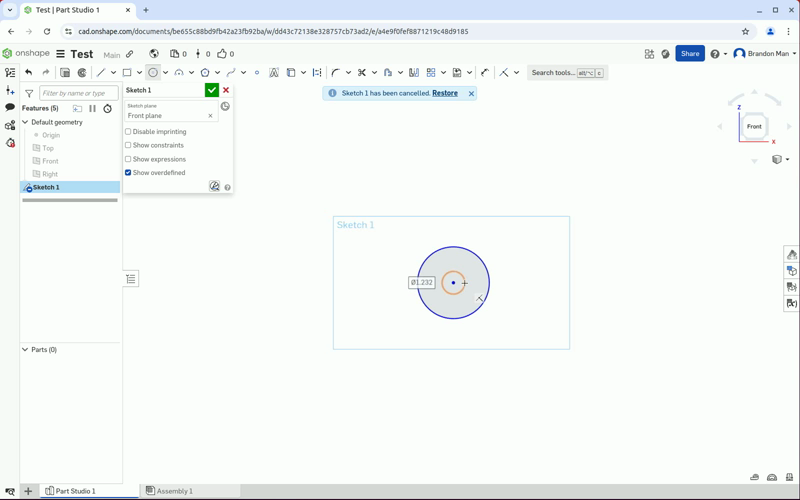
scroll(-6)
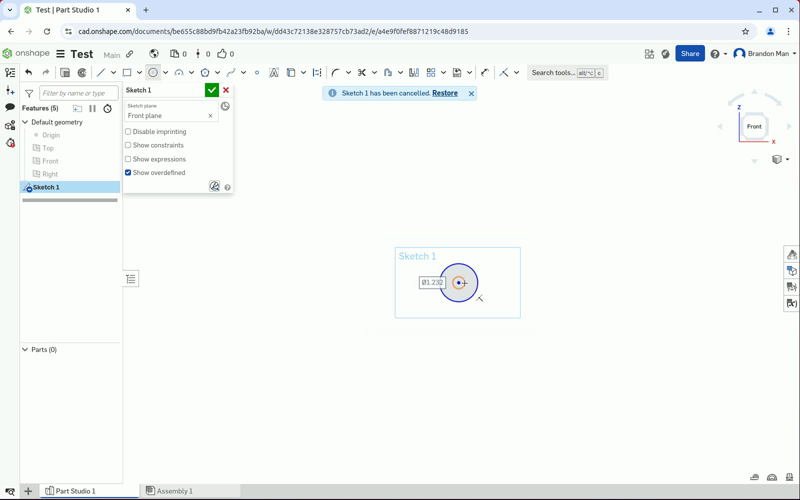
scroll(-6)
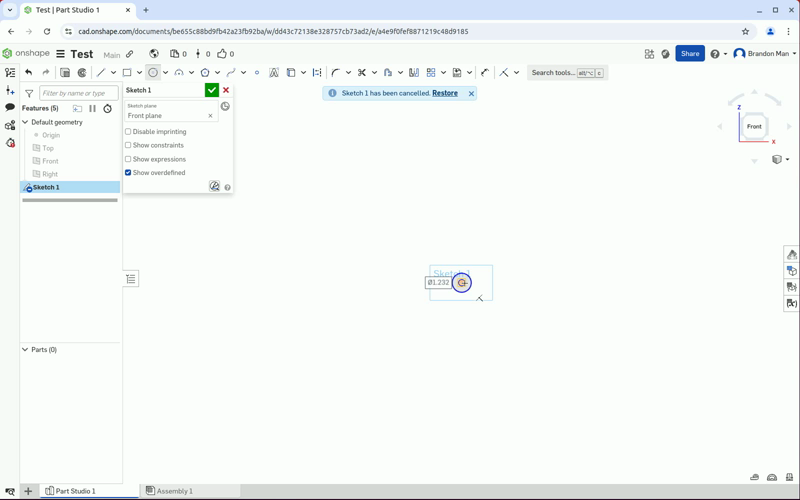
key(esc)
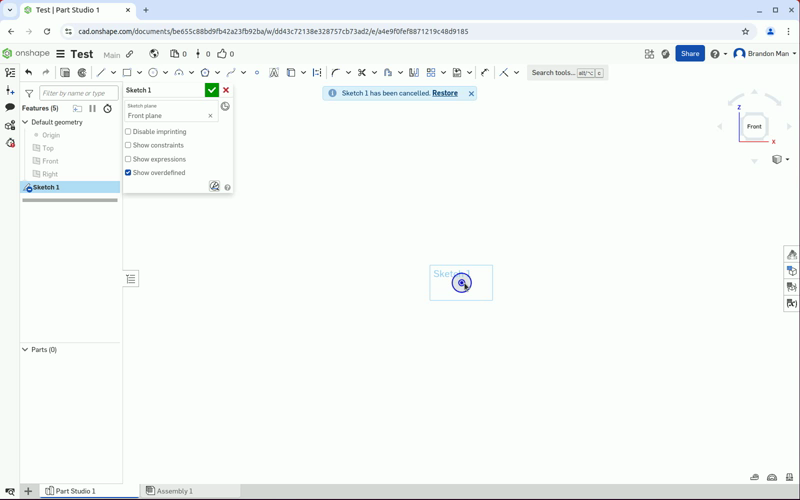
mouse_move(464, 275)
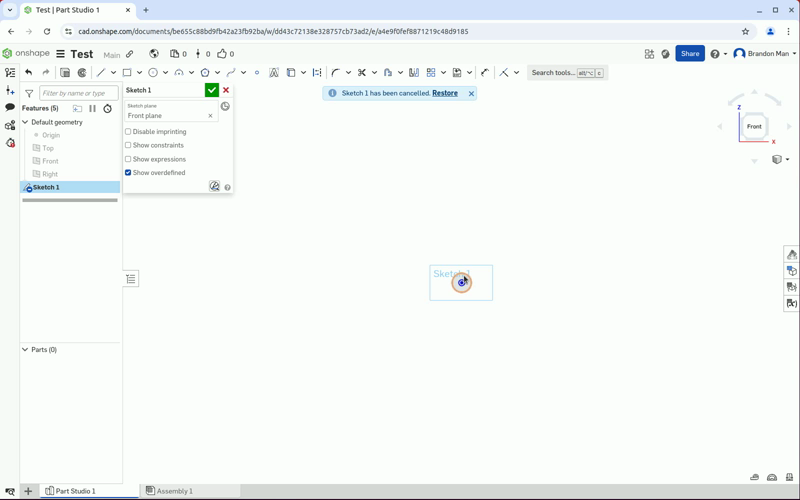
scroll(6)
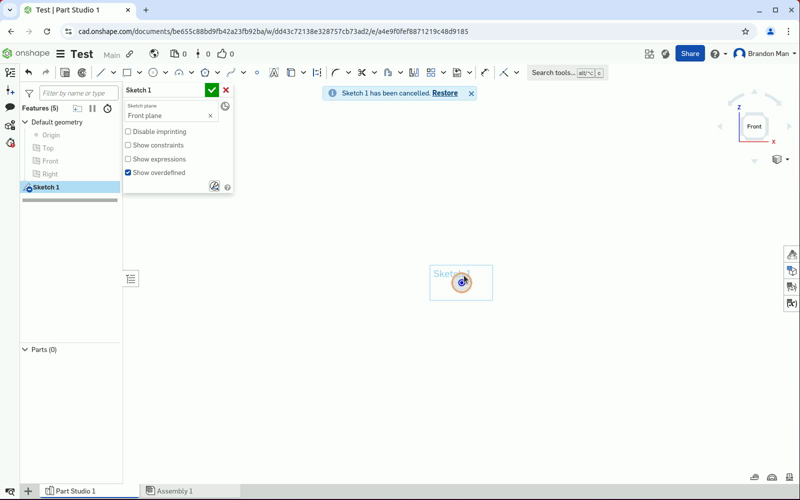
scroll(6)
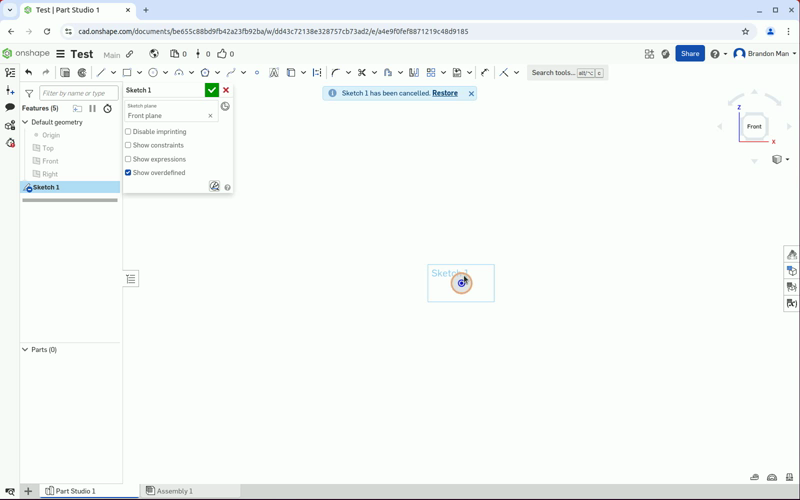
scroll(6)
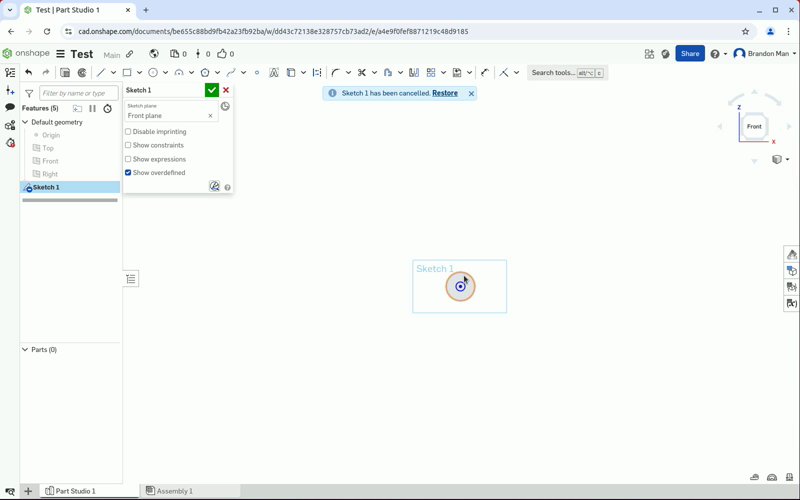
scroll(6)
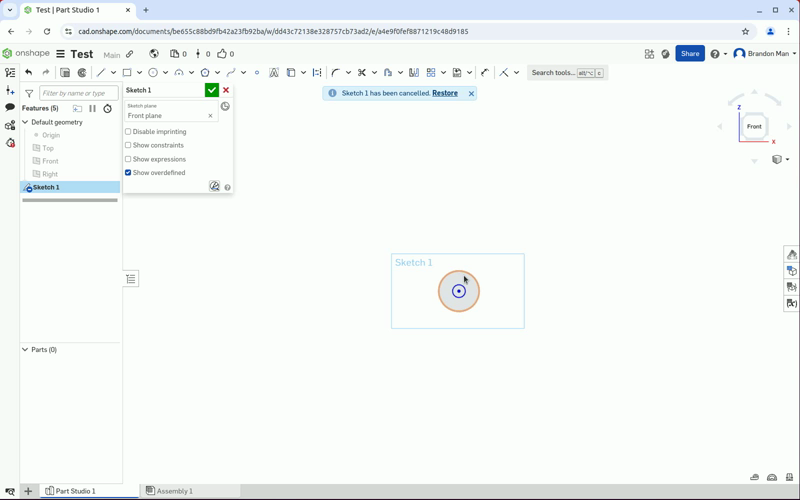
scroll(6)
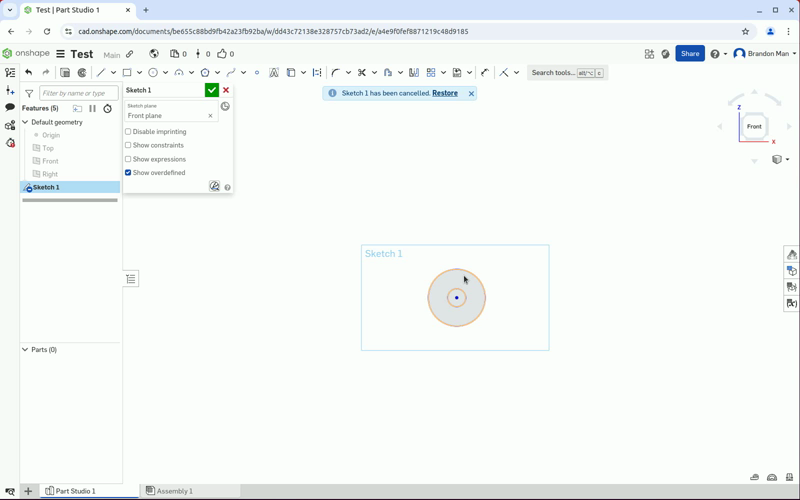
scroll(6)
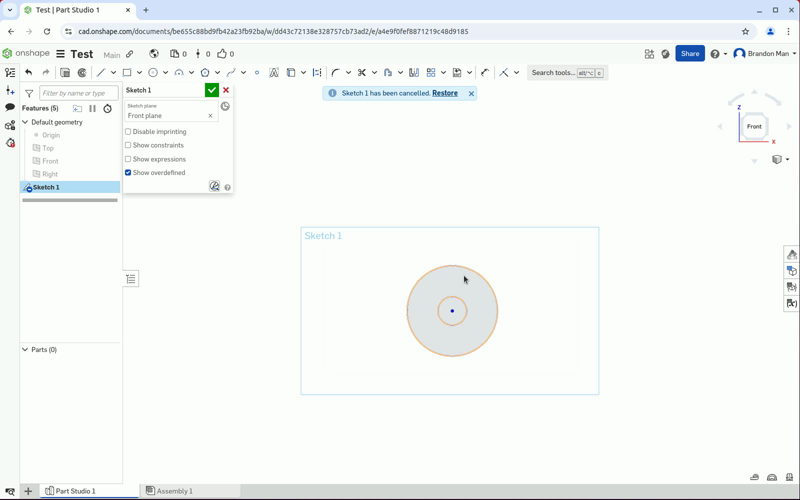
scroll(6)
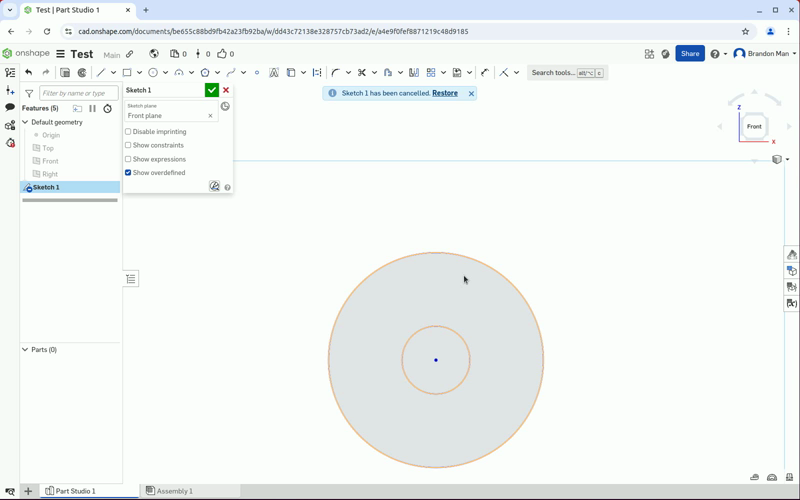
click(464, 275)
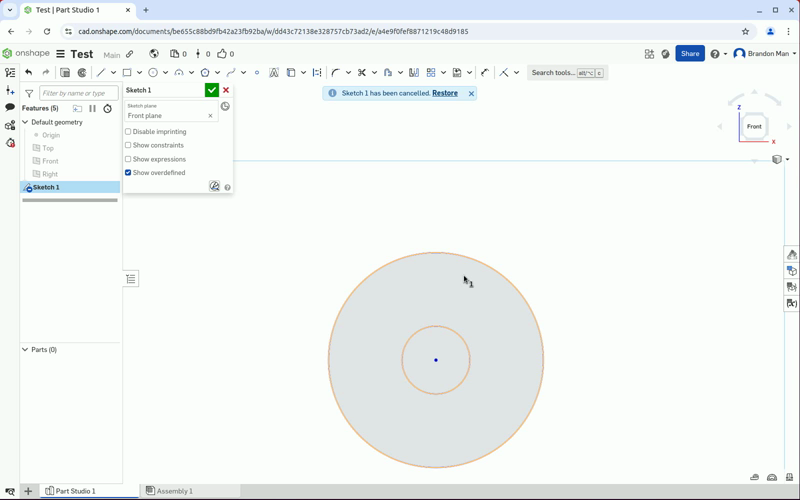
scroll(-6)
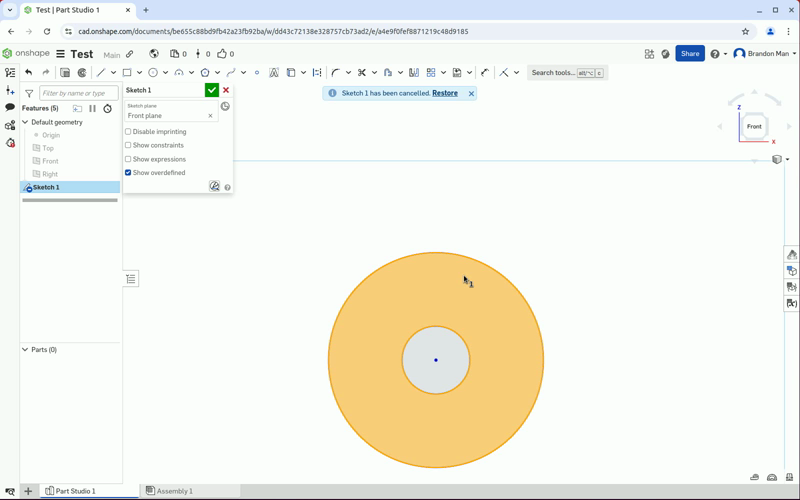
scroll(-6)
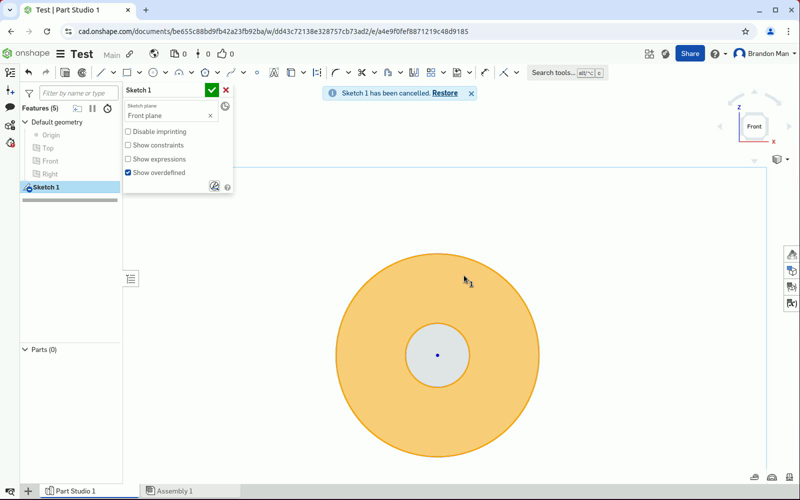
scroll(-6)
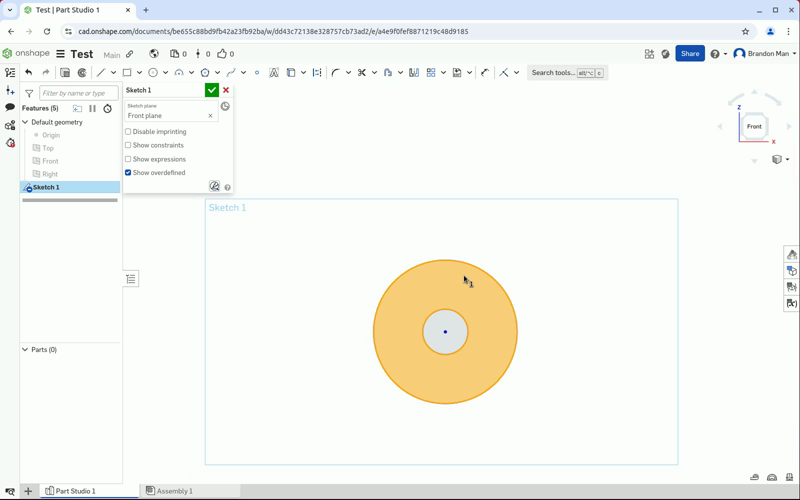
scroll(-6)
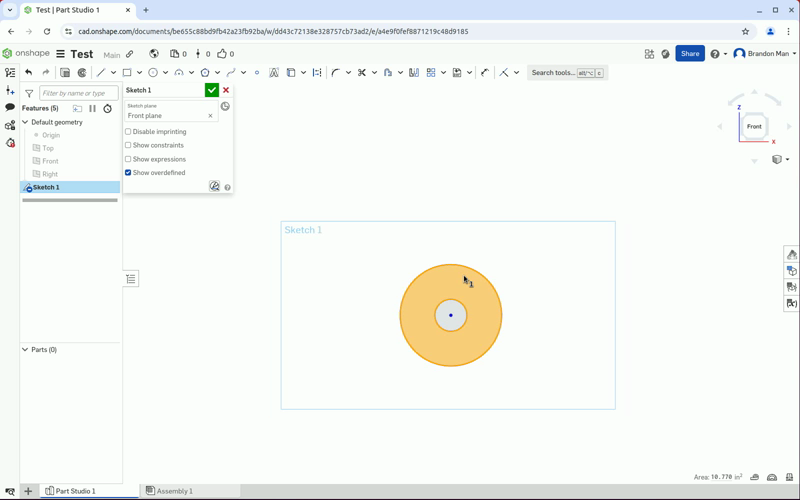
scroll(-6)
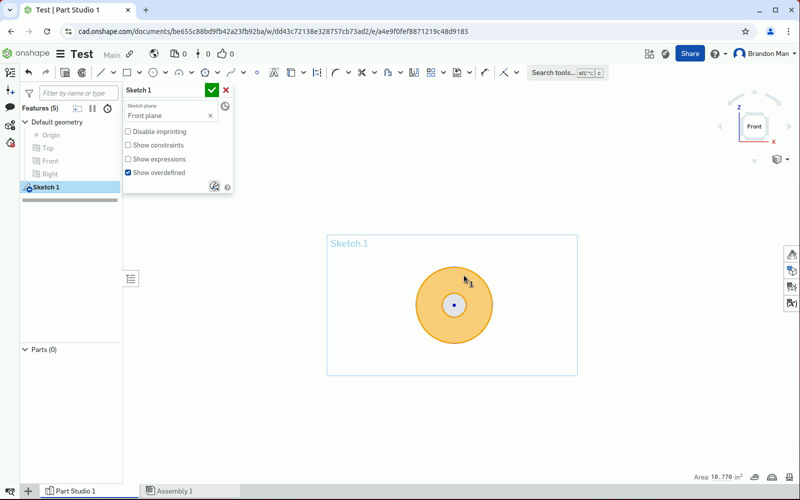
scroll(-6)
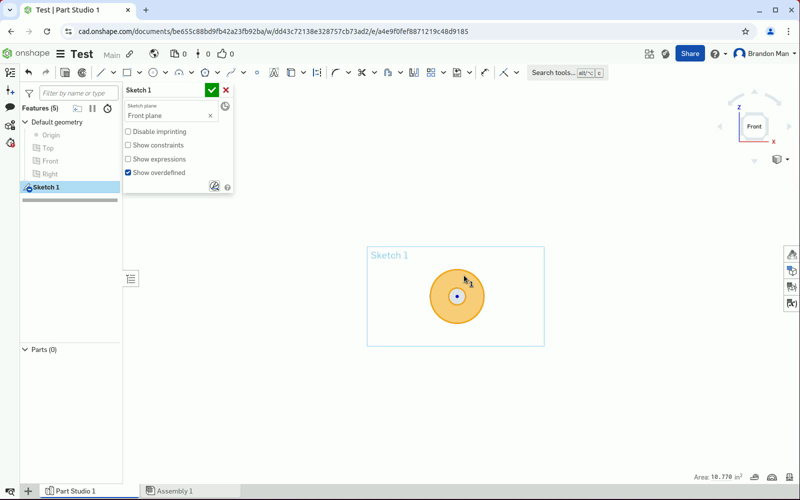
scroll(-6)
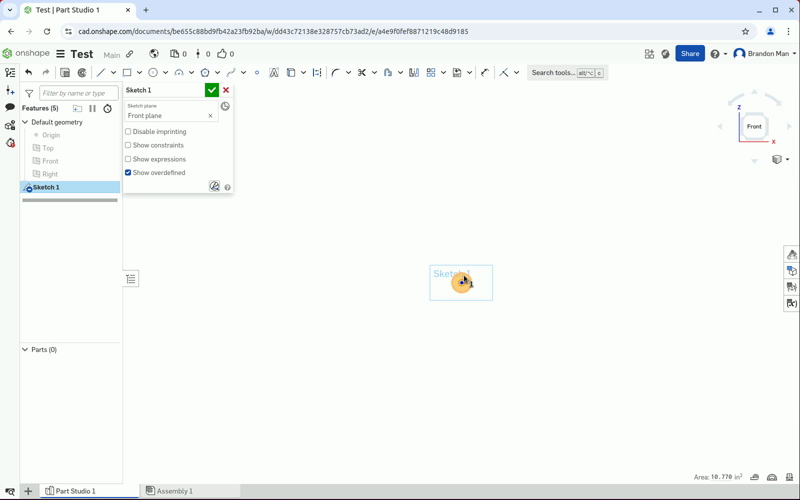
mouse_move(73, 352)
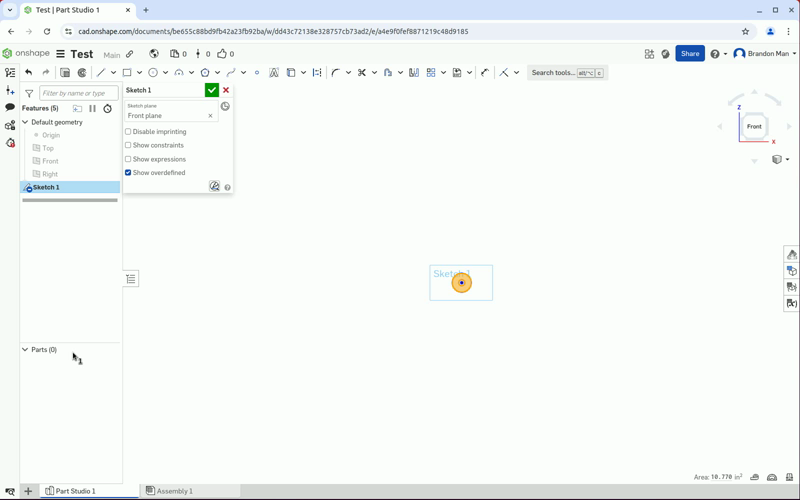
key(shift+y)
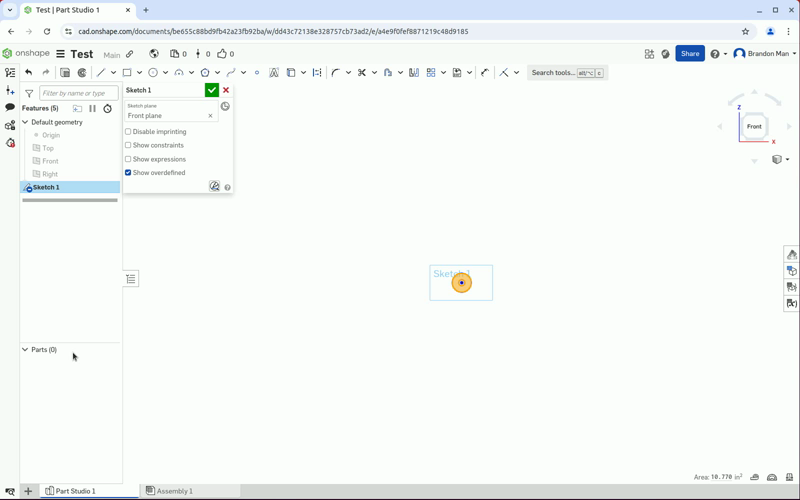
key(shift+e)
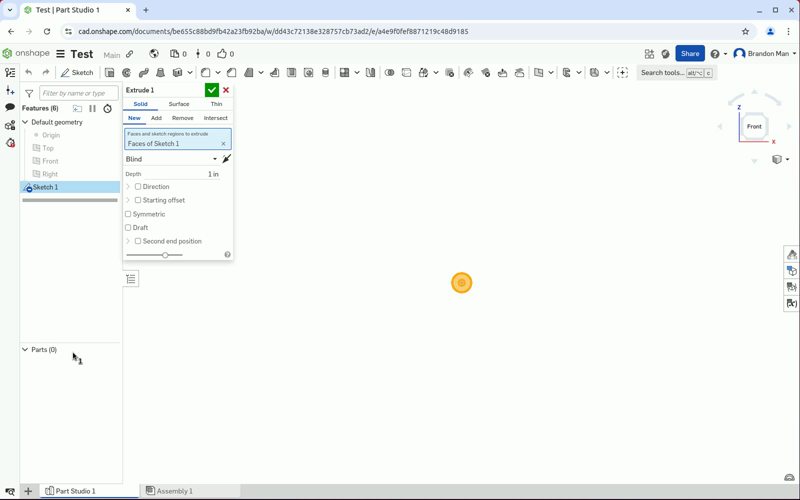
mouse_move(143, 106)
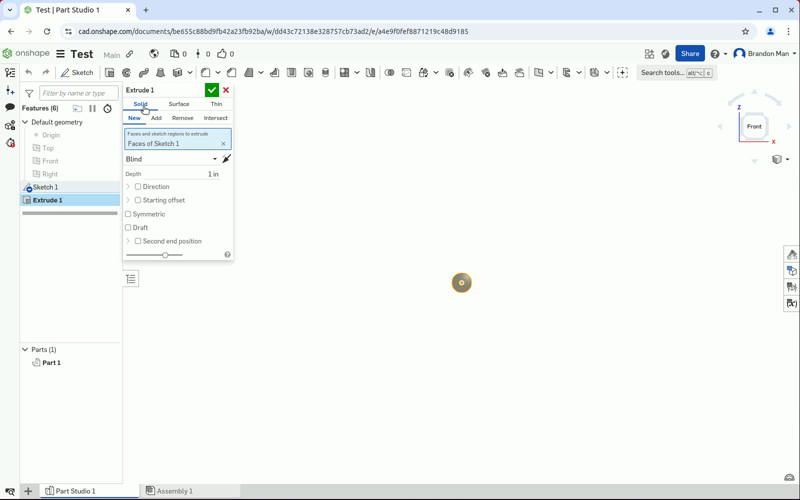
click(143, 106)
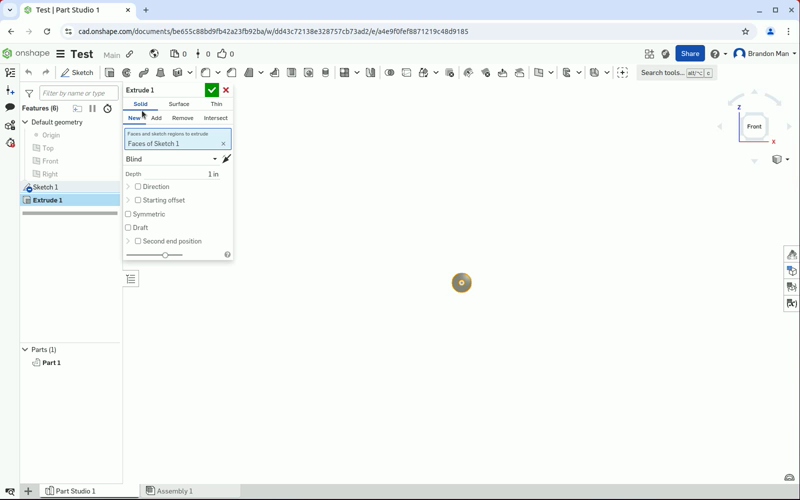
mouse_move(137, 120)
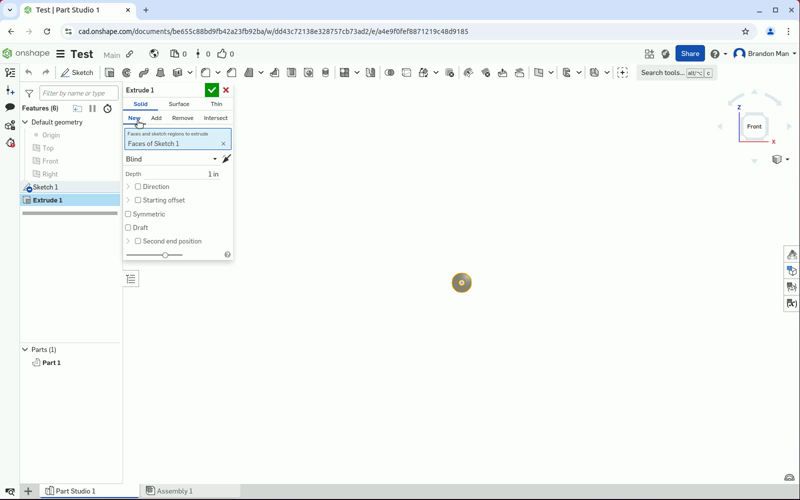
click(137, 120)
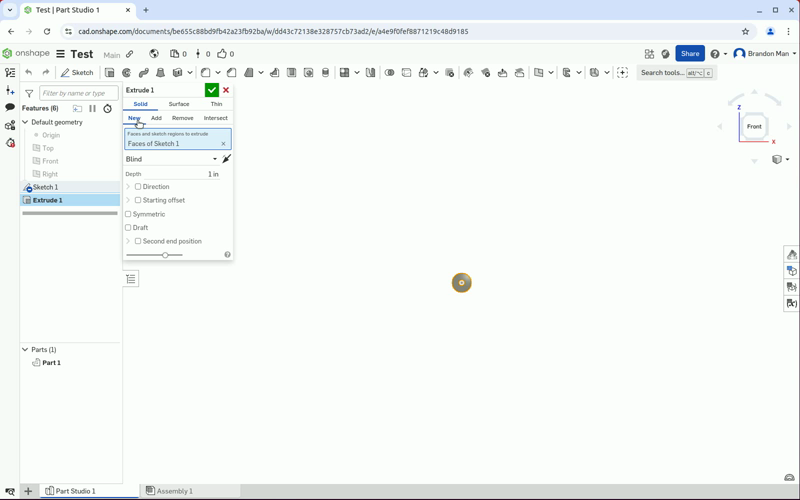
key(tab, 4)
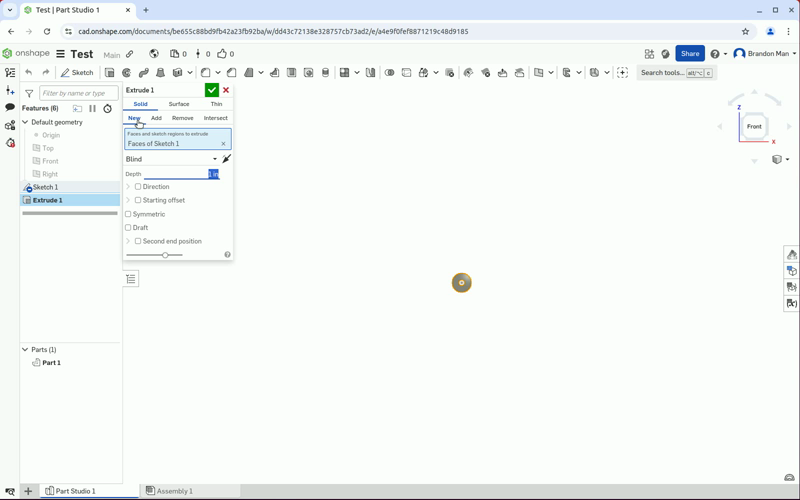
text(0.481)
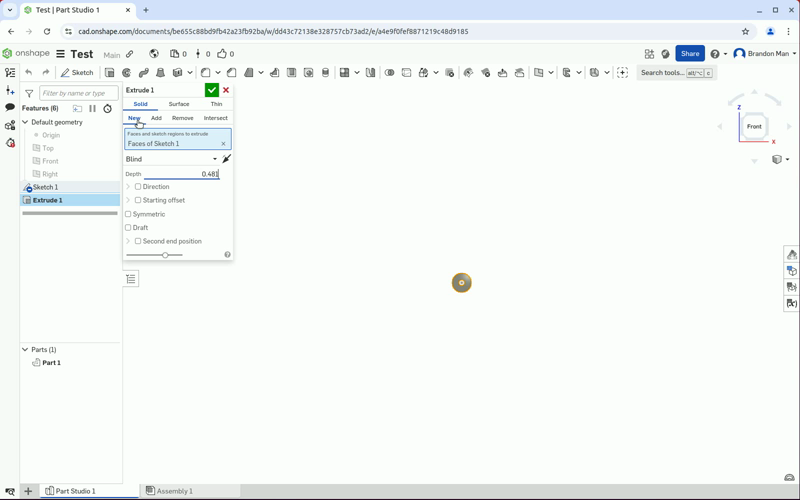
key(enter)
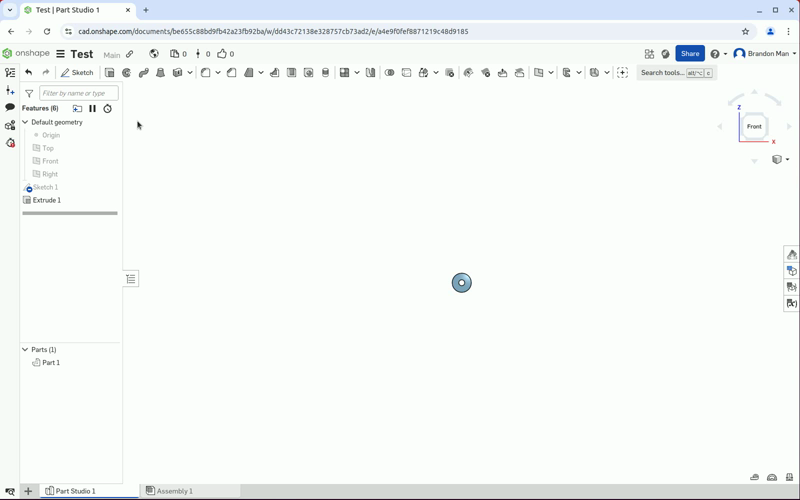
key(shift+h)
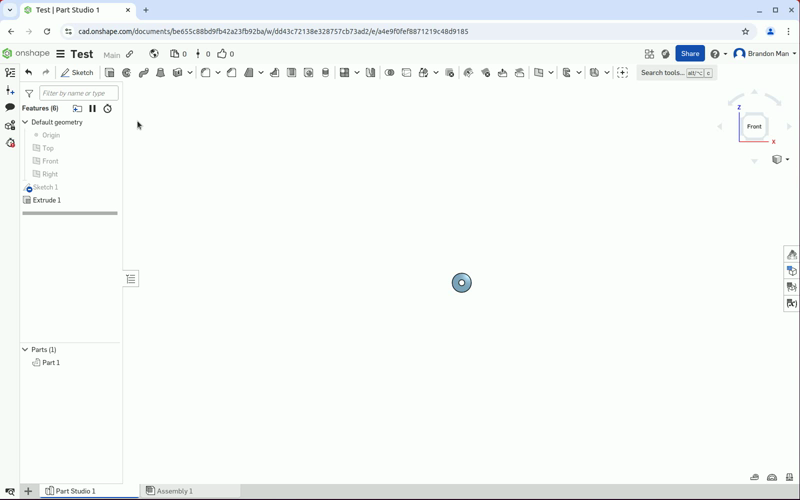
key(shift+h)
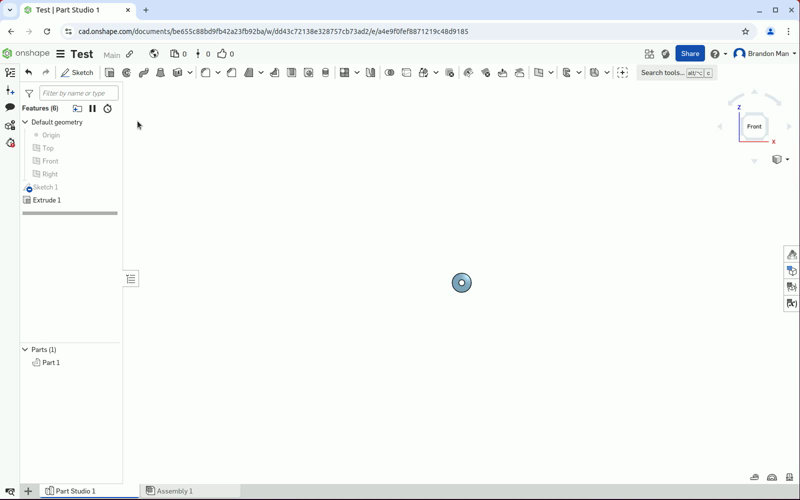
mouse_move(73, 189)
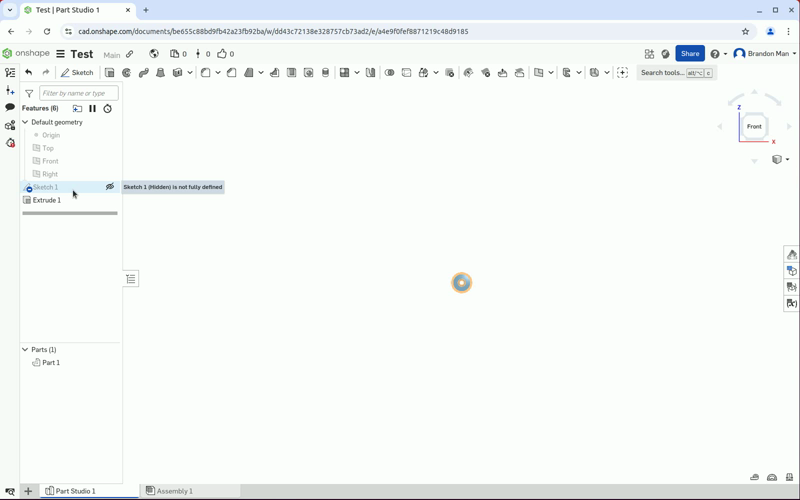
click(73, 189)
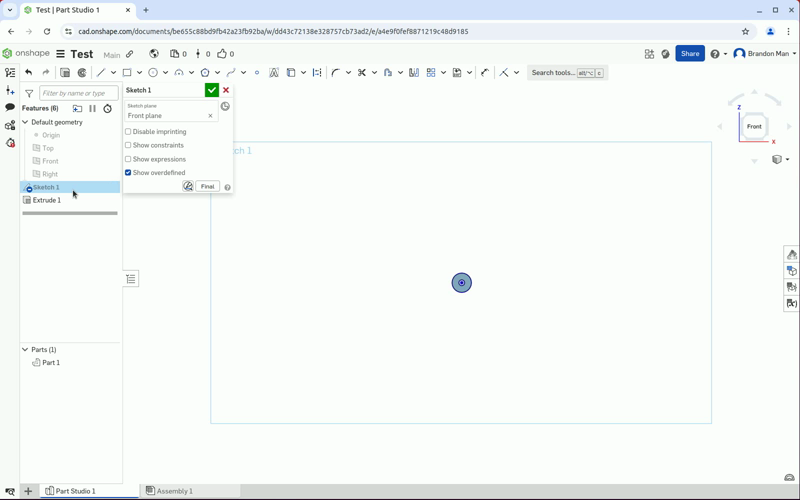
mouse_move(229, 92)
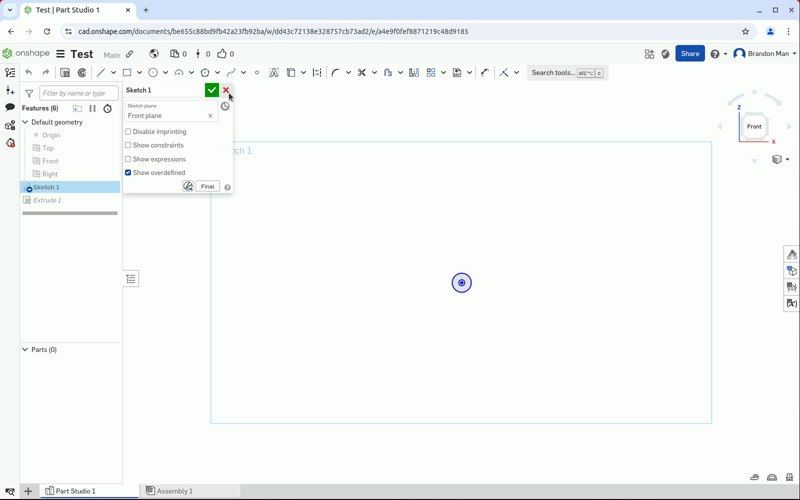
click(229, 92)
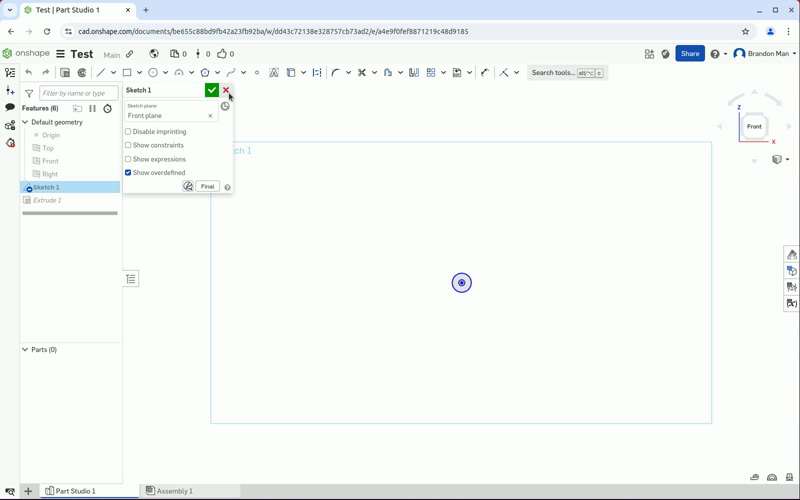
key(shift+s)
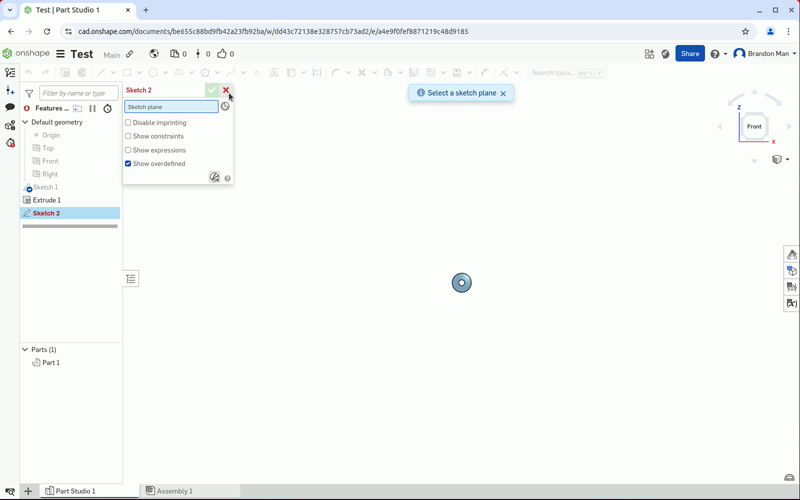
mouse_move(73, 163)
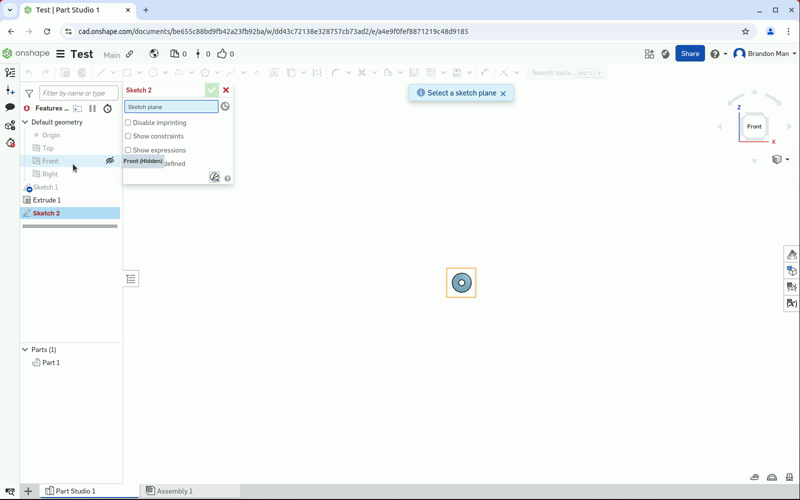
click(73, 163)
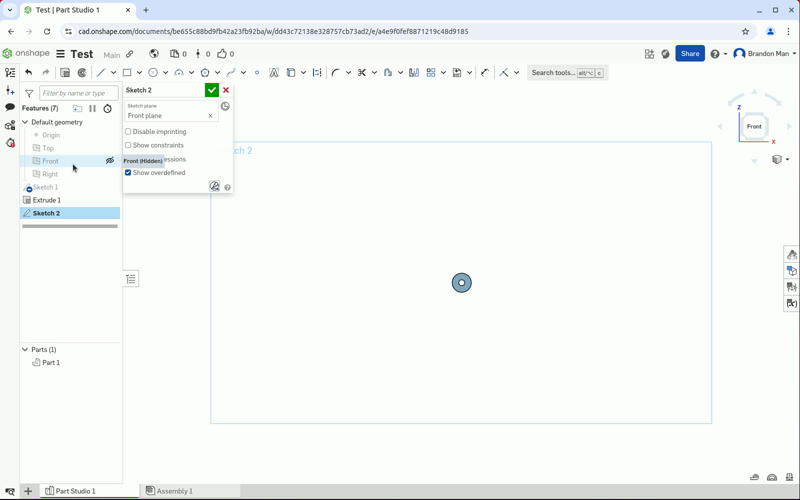
mouse_move(73, 352)
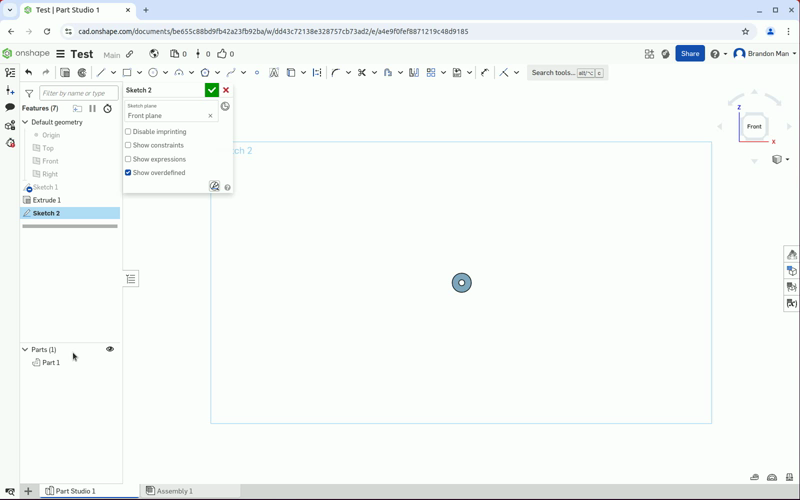
key(y)
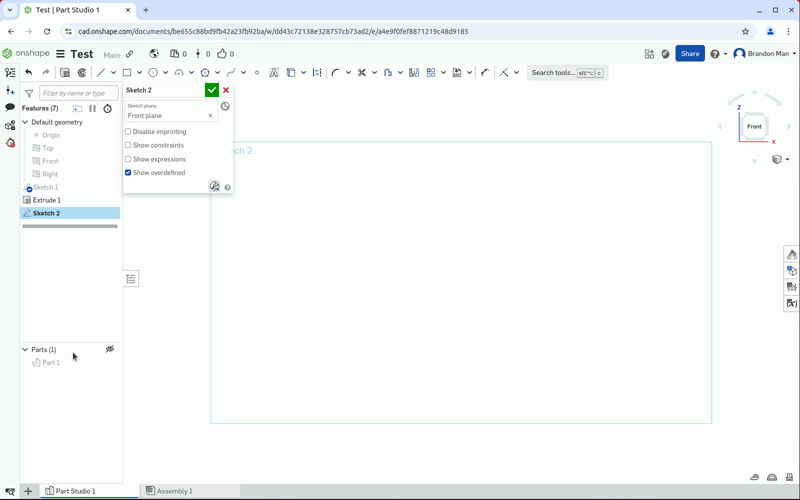
key(c)
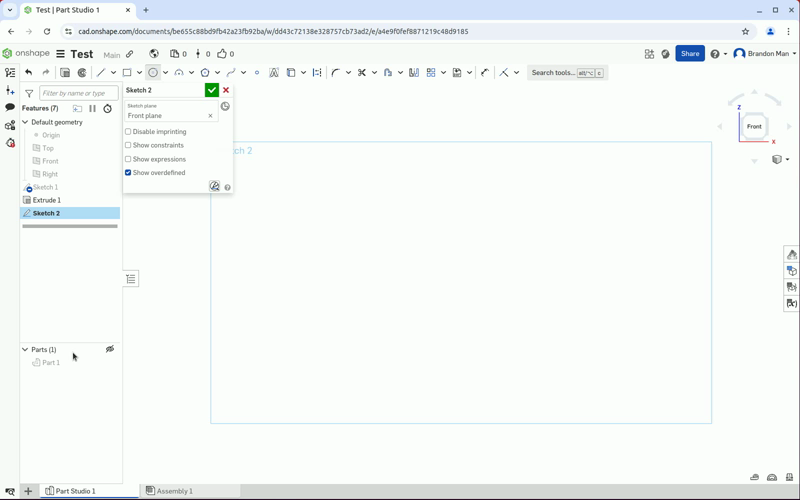
key_down(shift)
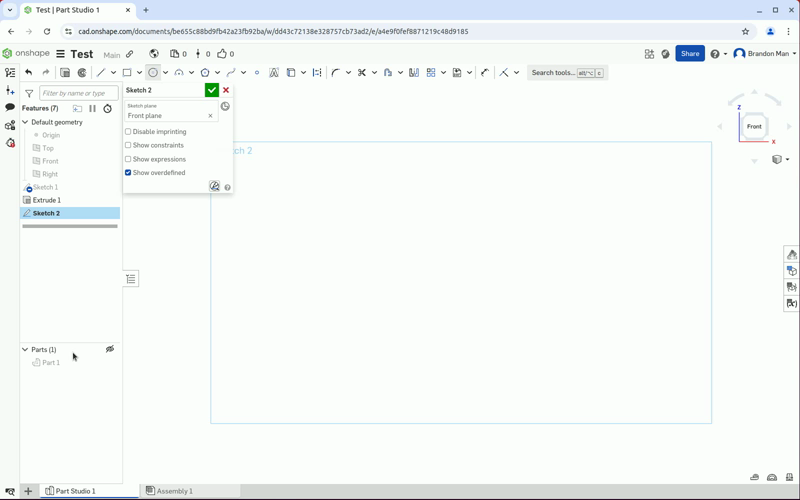
mouse_move(461, 178)
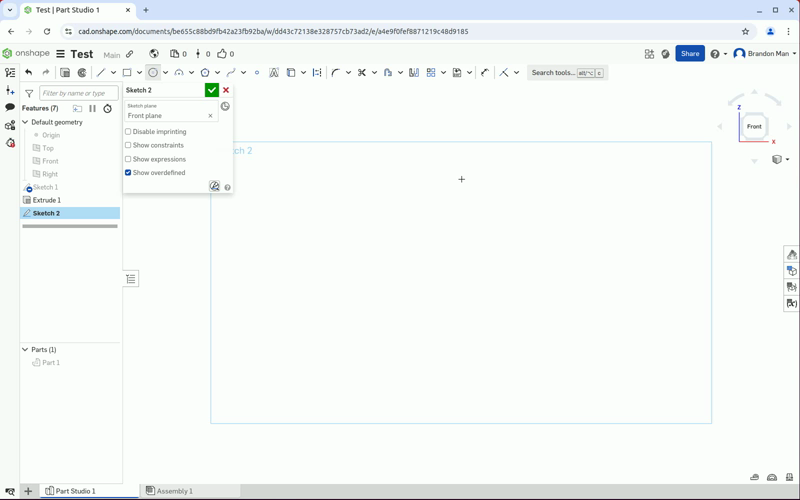
click(461, 178)
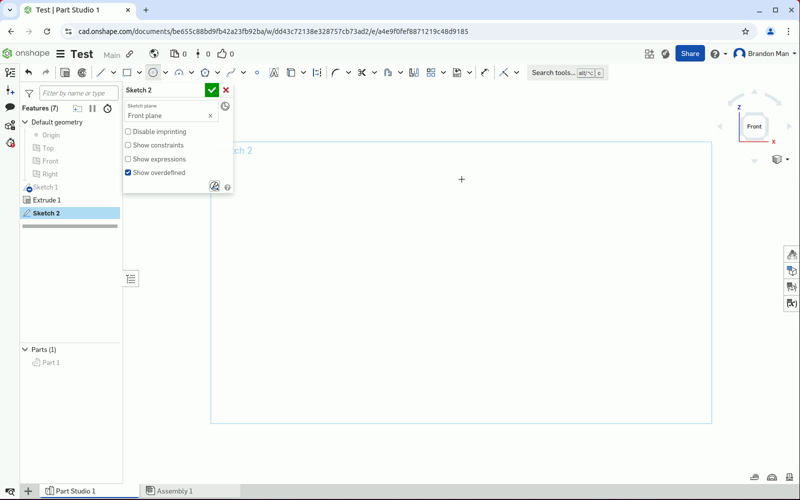
key_up(shift)
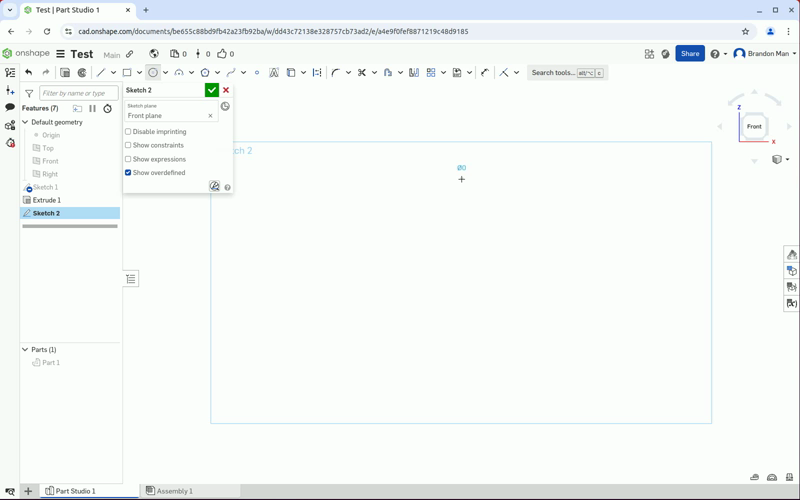
mouse_move(471, 178)
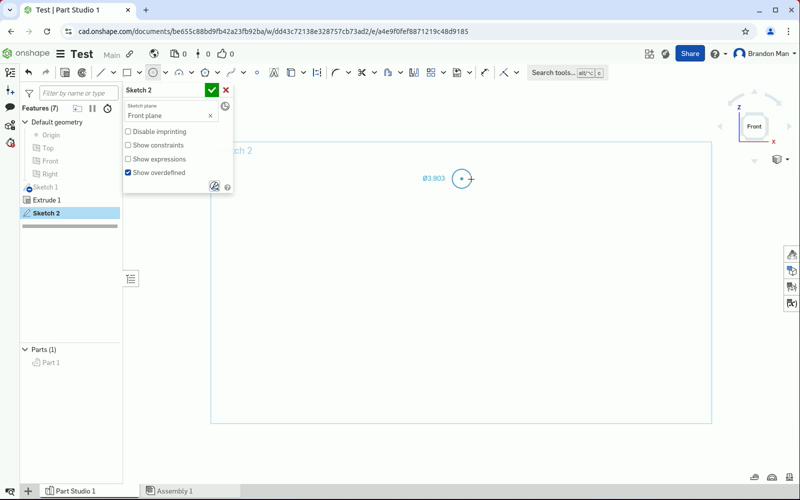
click(471, 178)
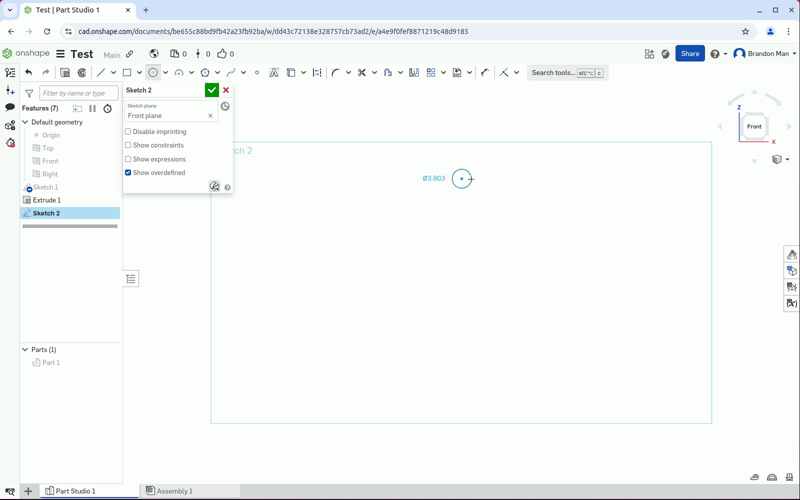
key(esc)
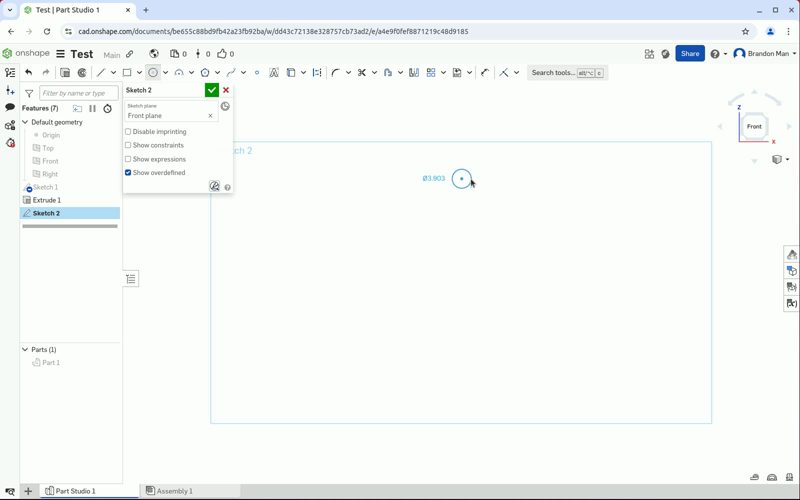
key(c)
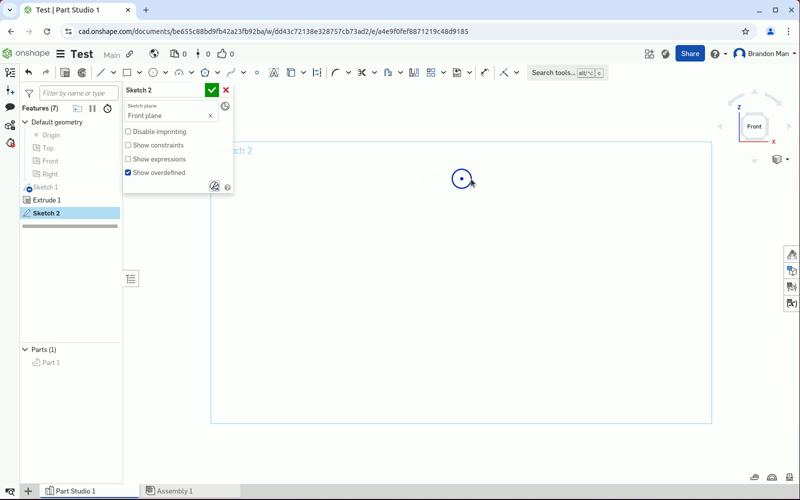
key_down(shift)
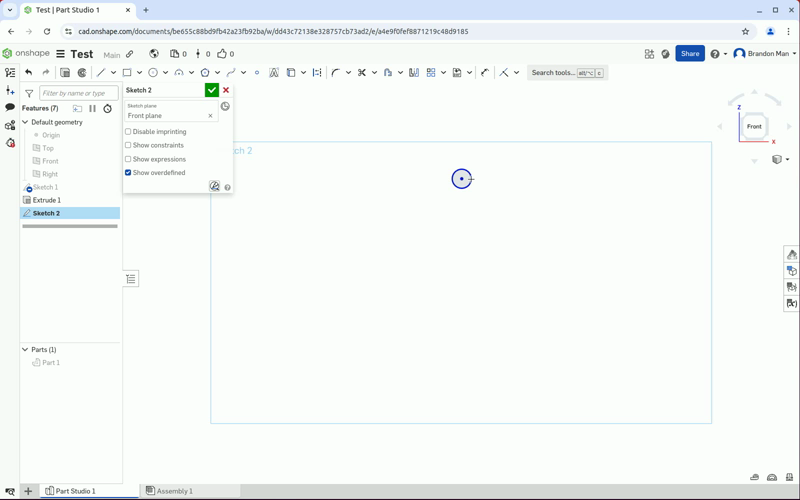
mouse_move(461, 178)
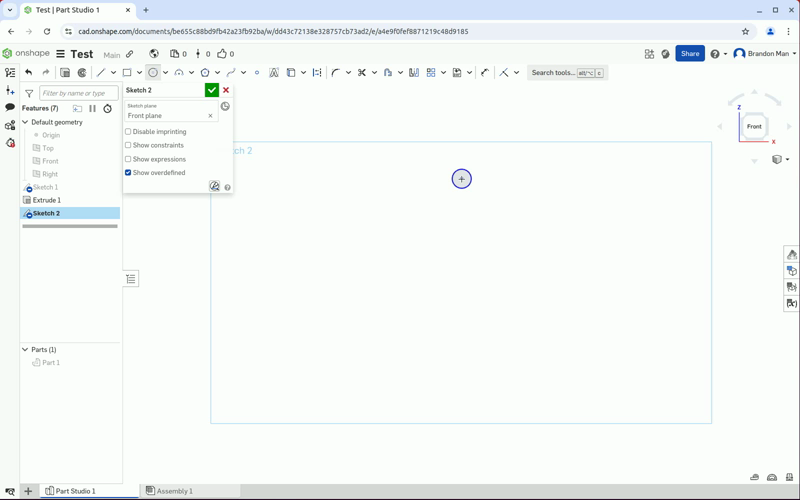
click(461, 178)
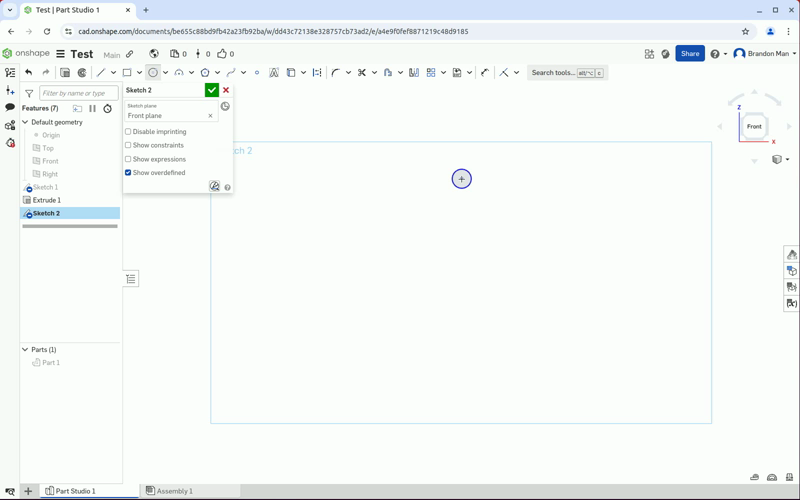
key_up(shift)
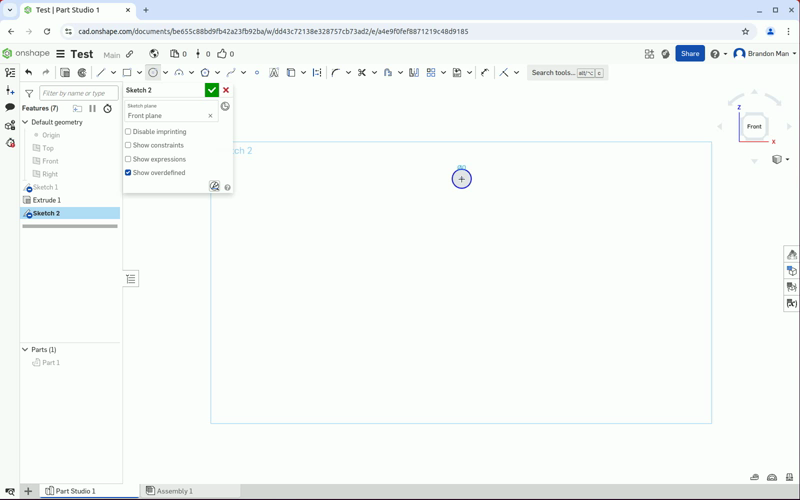
mouse_move(464, 178)
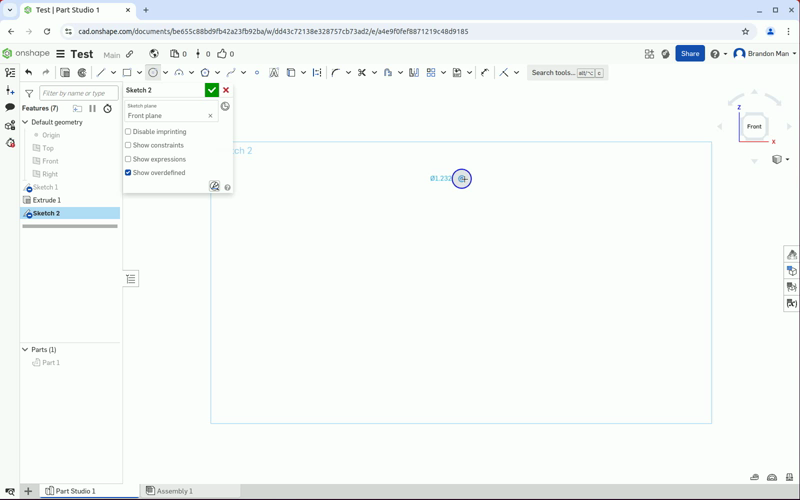
scroll(6)
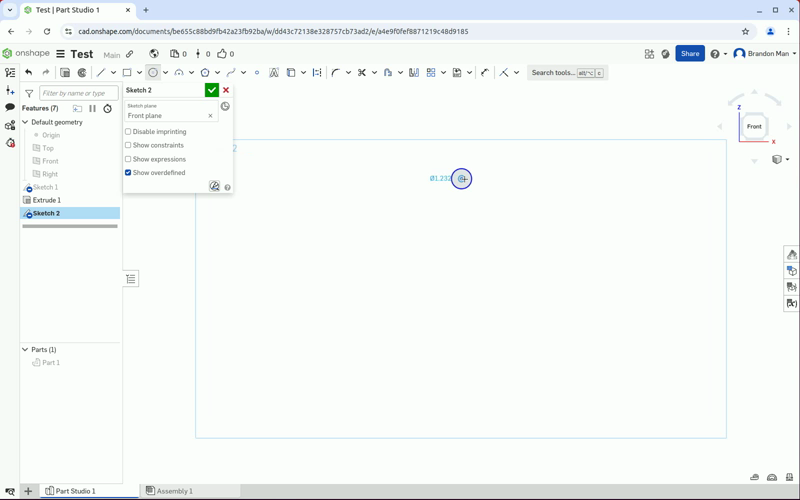
scroll(6)
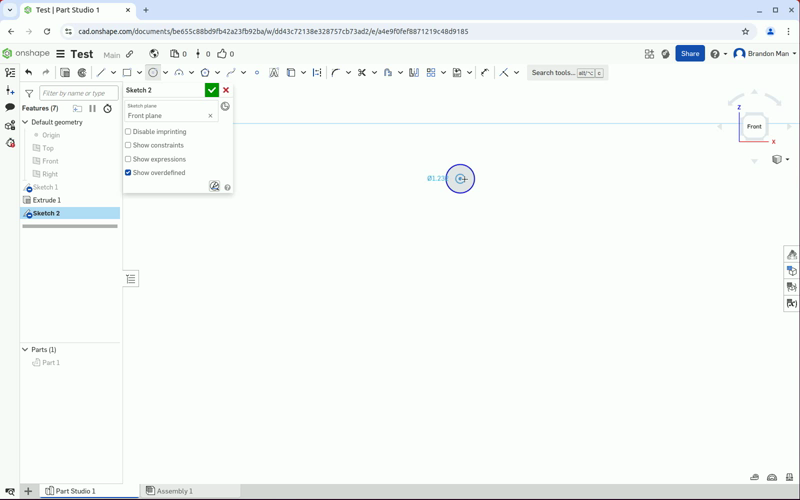
scroll(6)
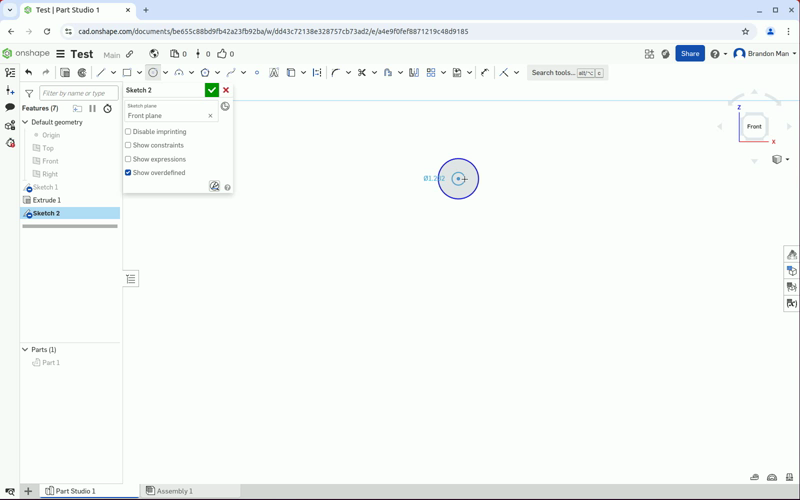
scroll(6)
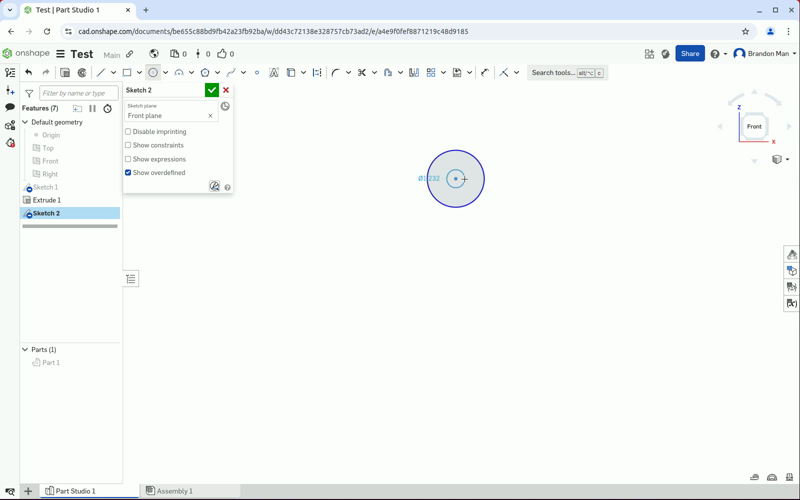
scroll(6)
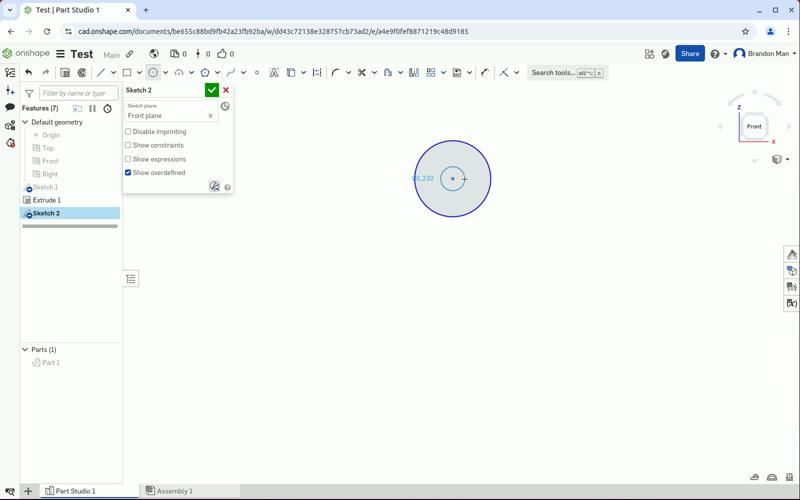
scroll(6)
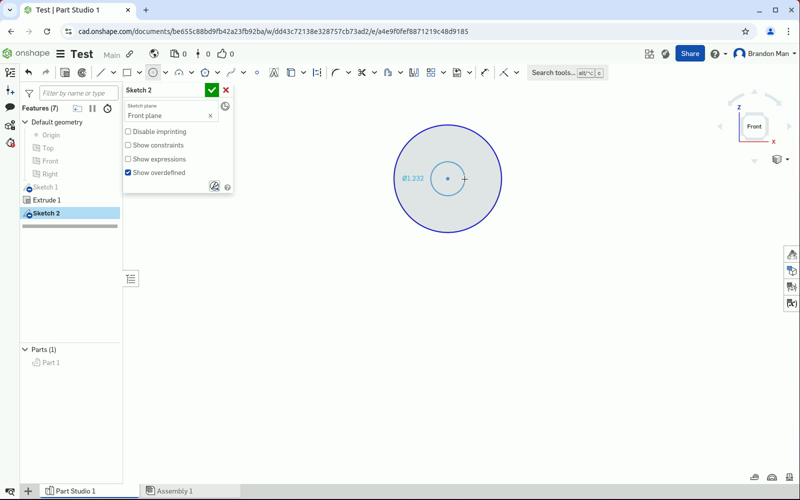
scroll(6)
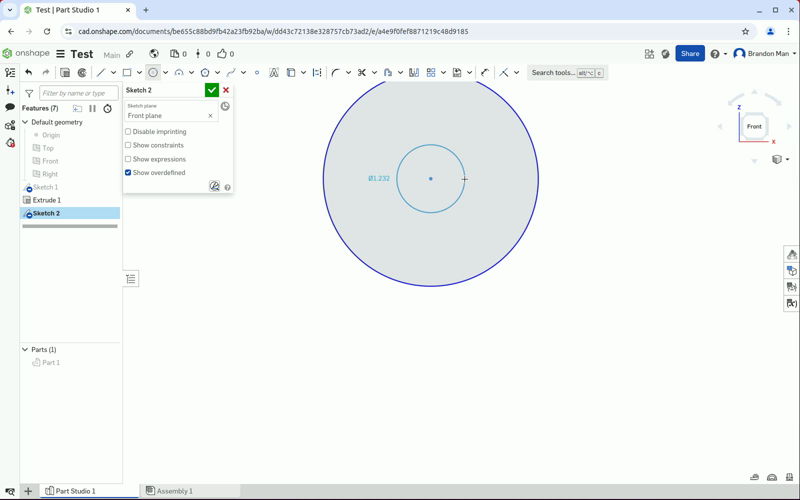
click(464, 178)
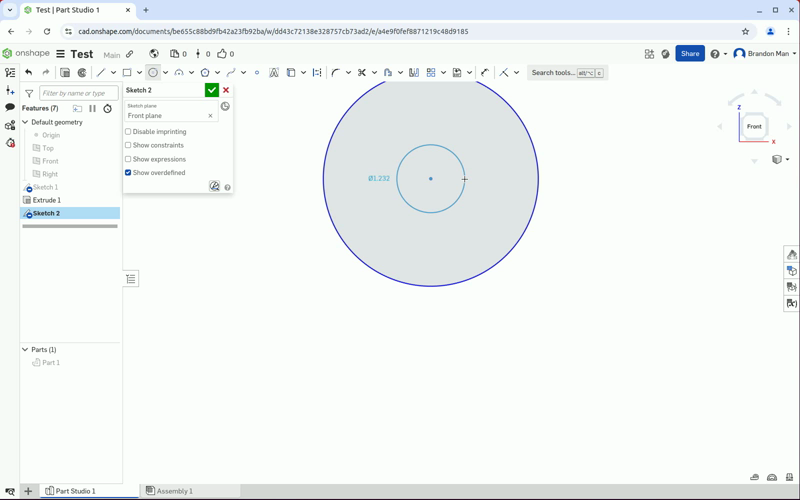
scroll(-6)
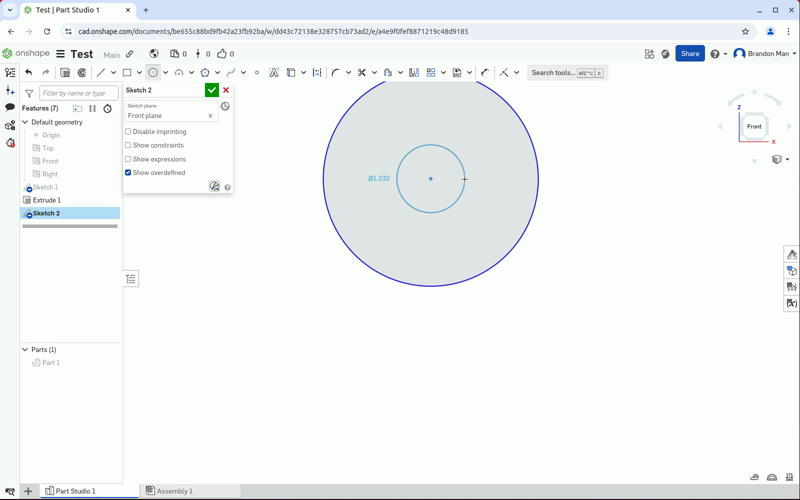
scroll(-6)
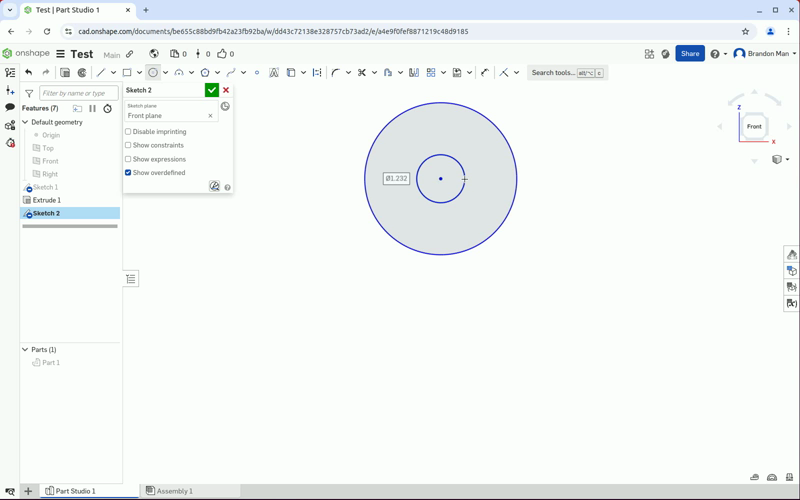
scroll(-6)
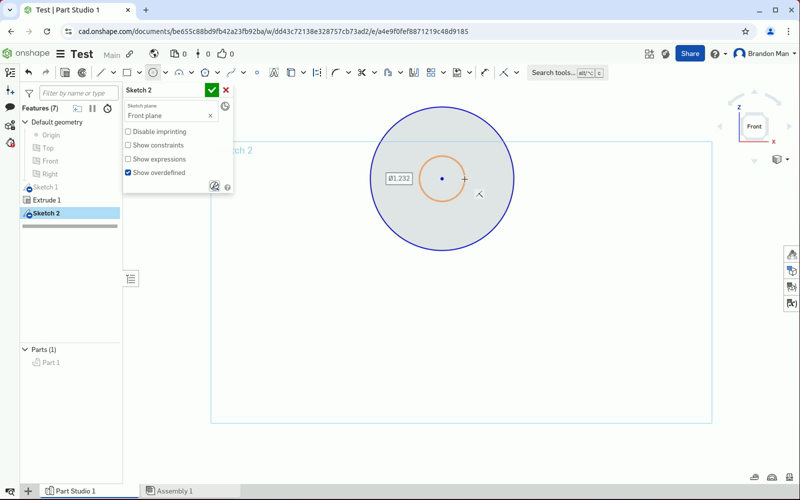
scroll(-6)
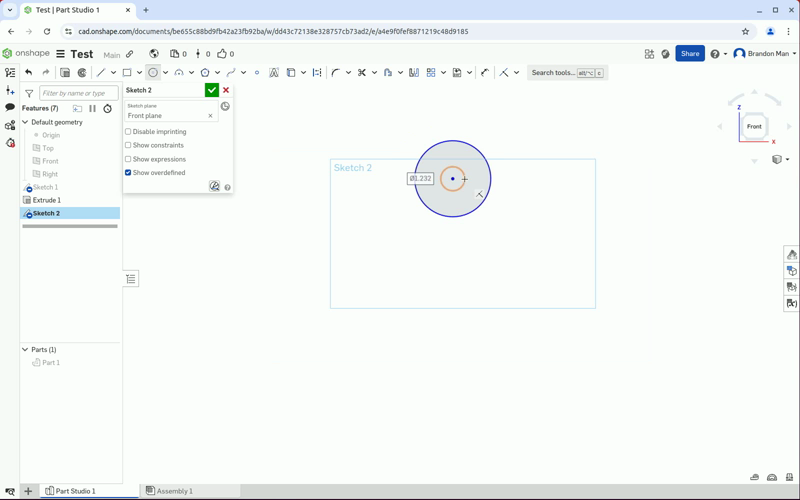
scroll(-6)
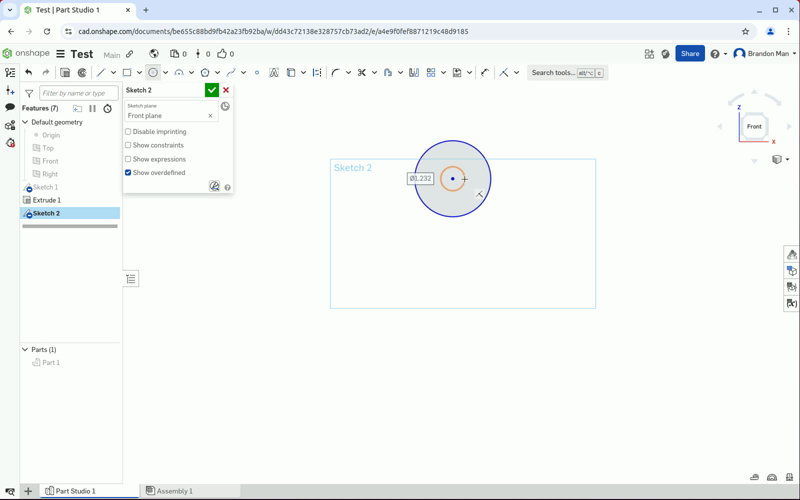
scroll(-6)
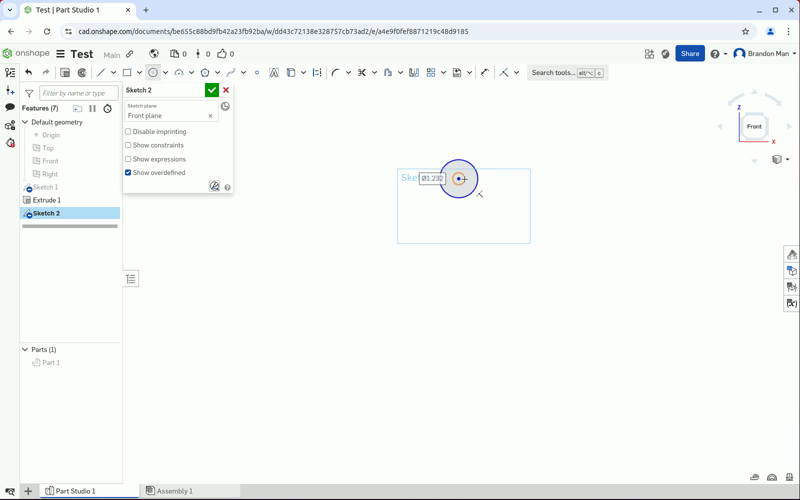
scroll(-6)
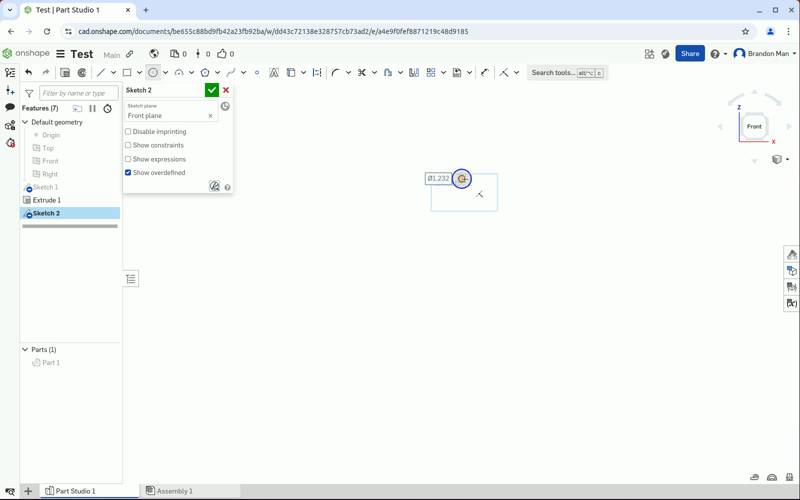
key(esc)
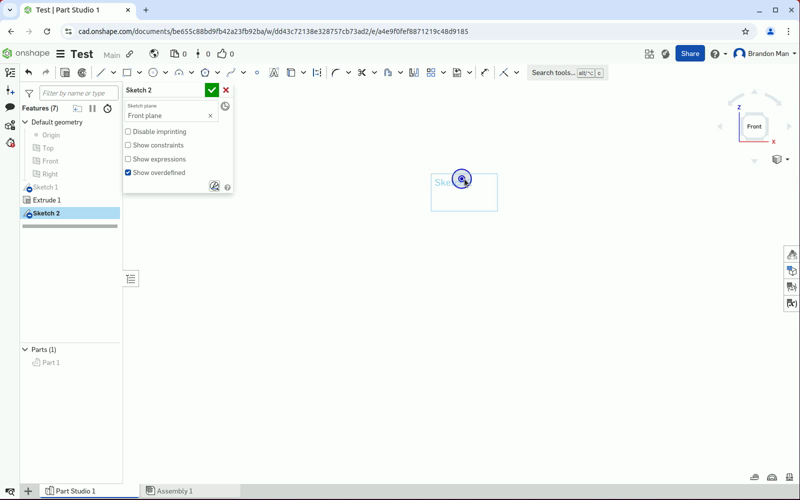
mouse_move(462, 185)
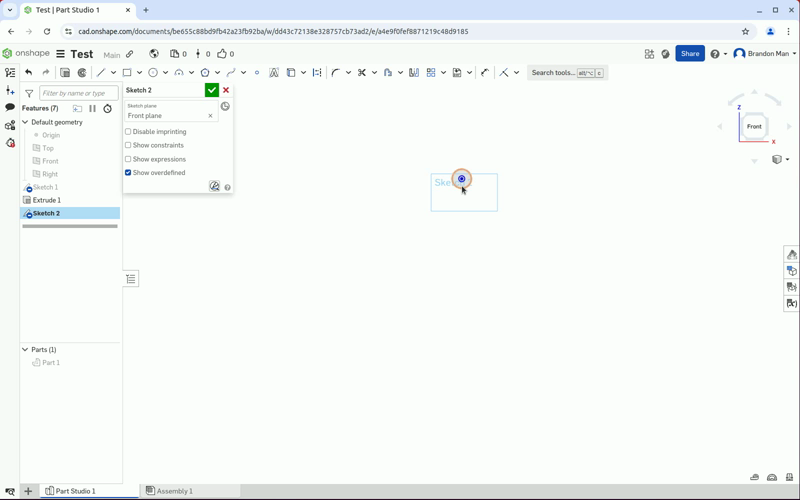
scroll(6)
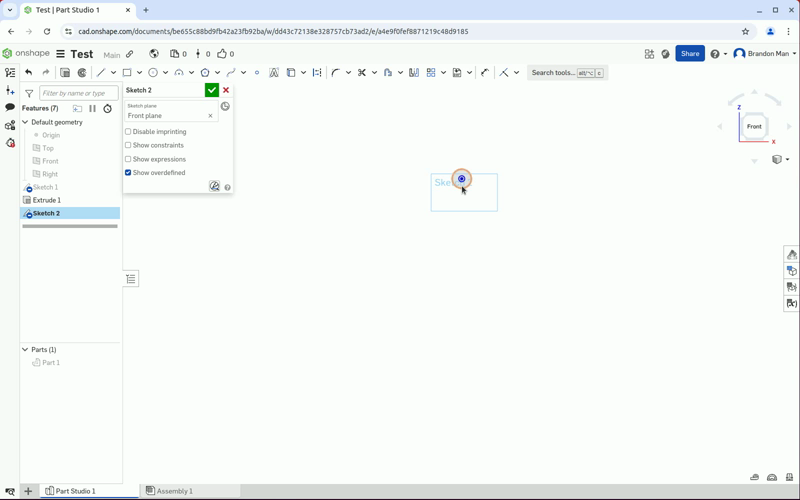
scroll(6)
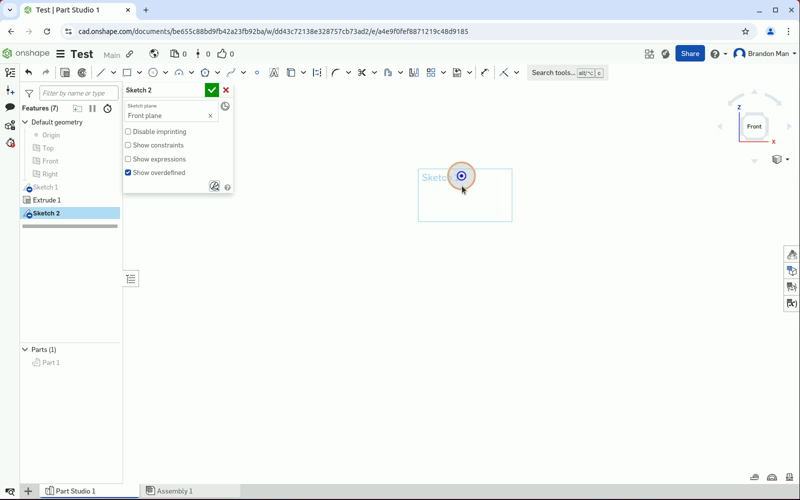
scroll(6)
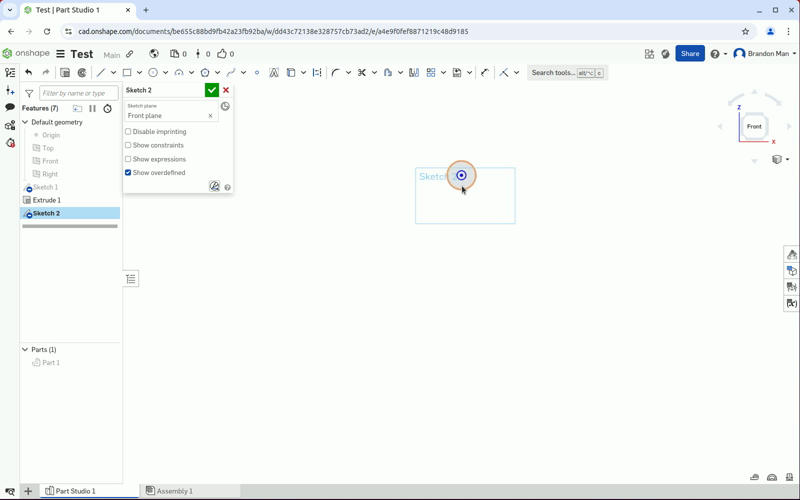
scroll(6)
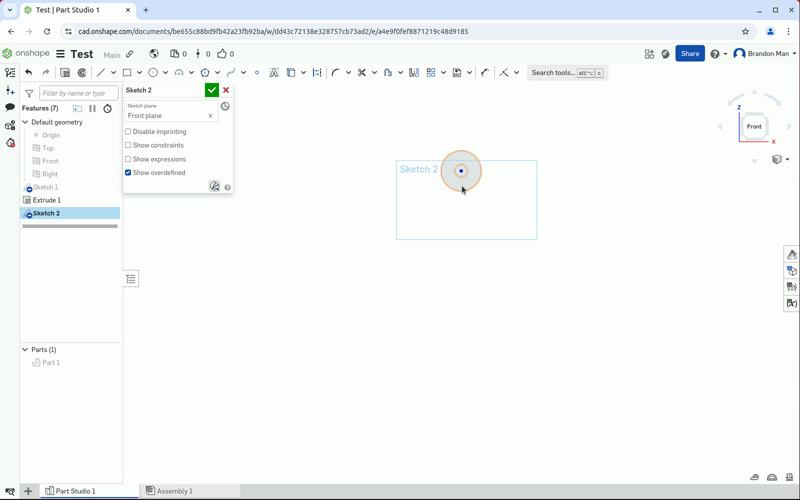
scroll(6)
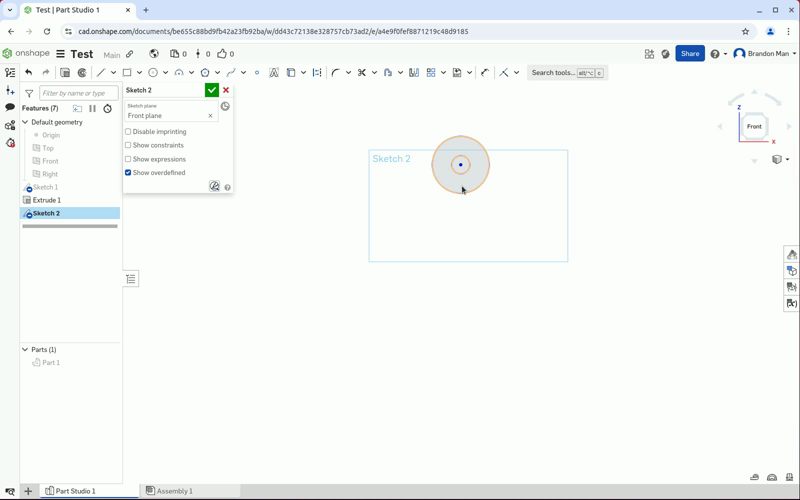
scroll(6)
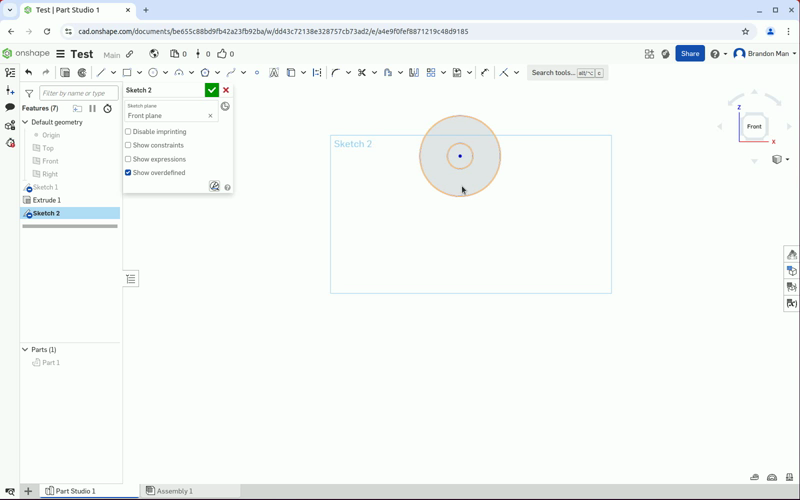
scroll(6)
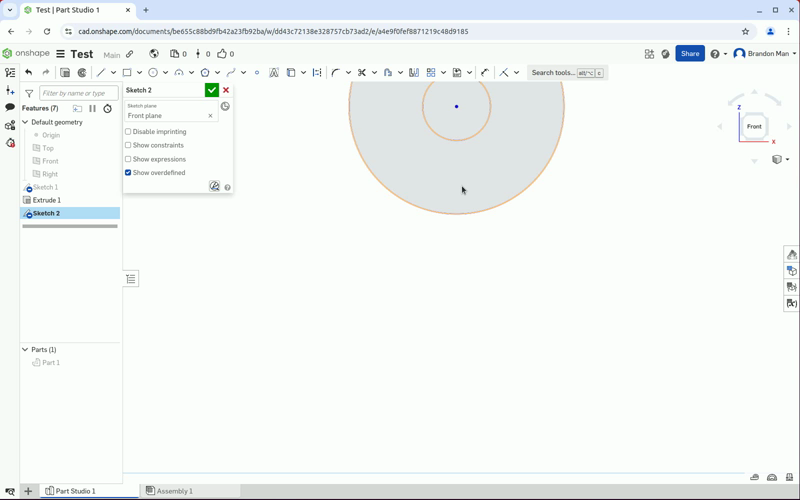
click(462, 185)
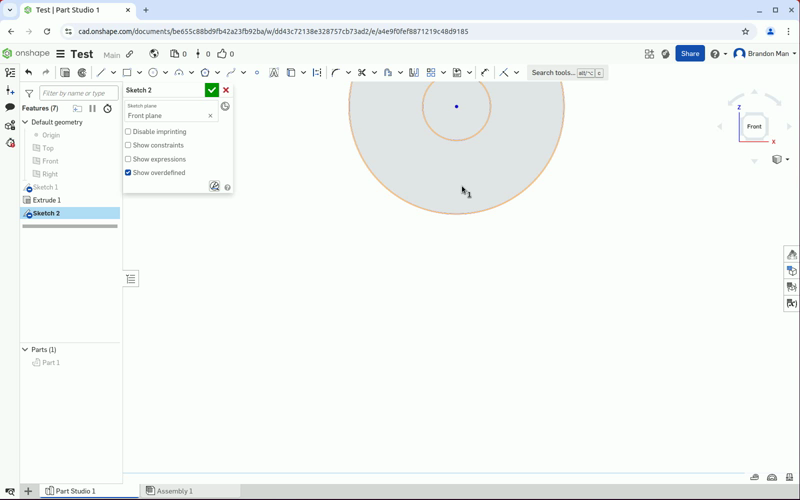
scroll(-6)
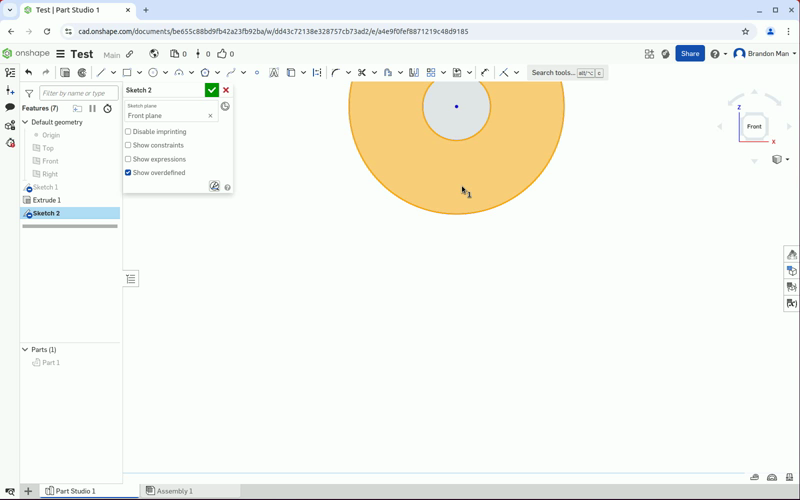
scroll(-6)
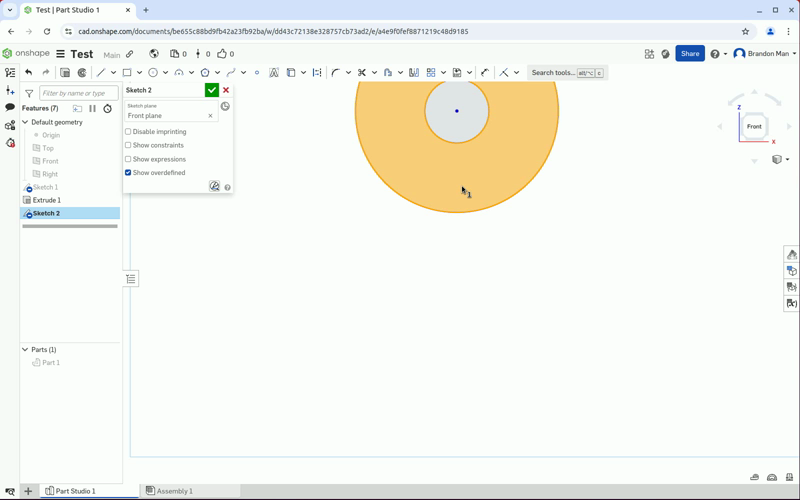
scroll(-6)
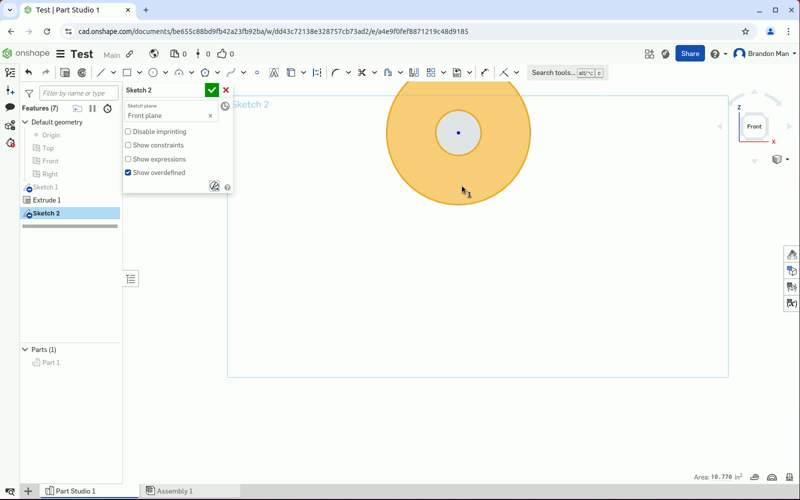
scroll(-6)
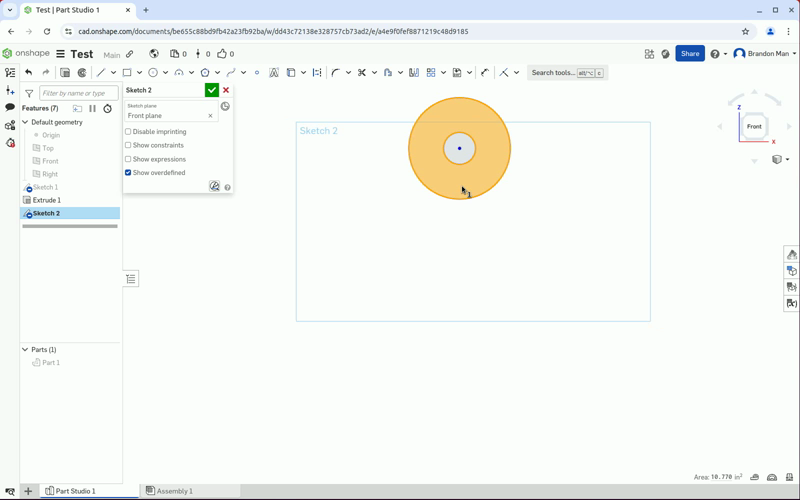
scroll(-6)
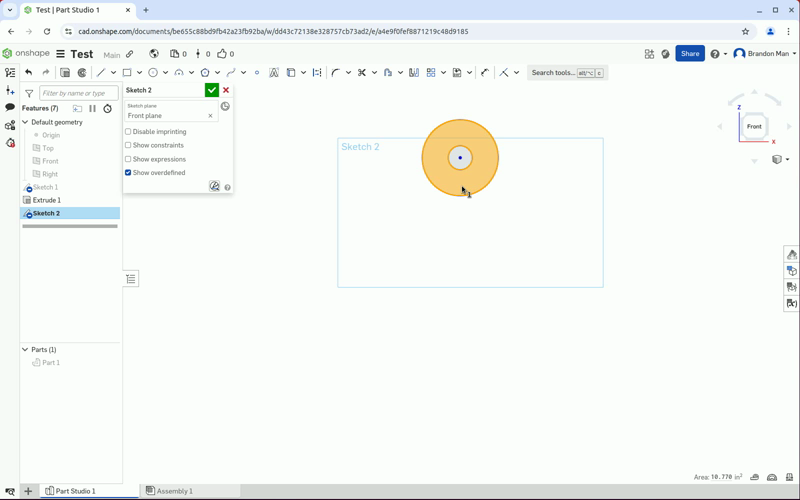
scroll(-6)
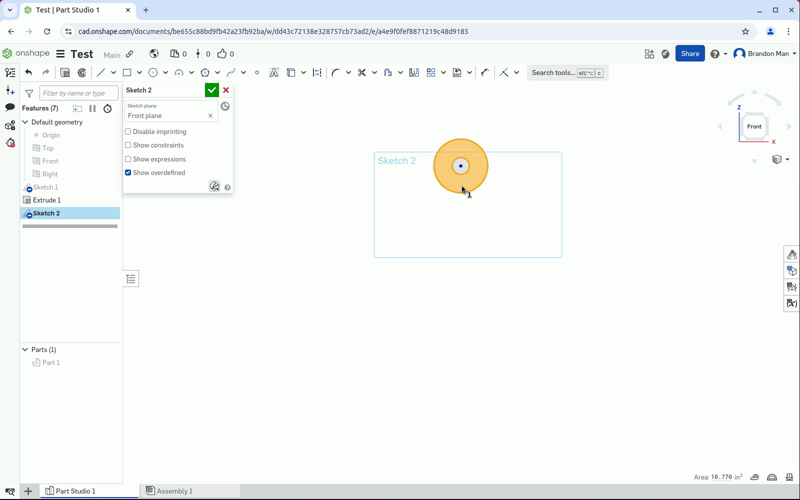
scroll(-6)
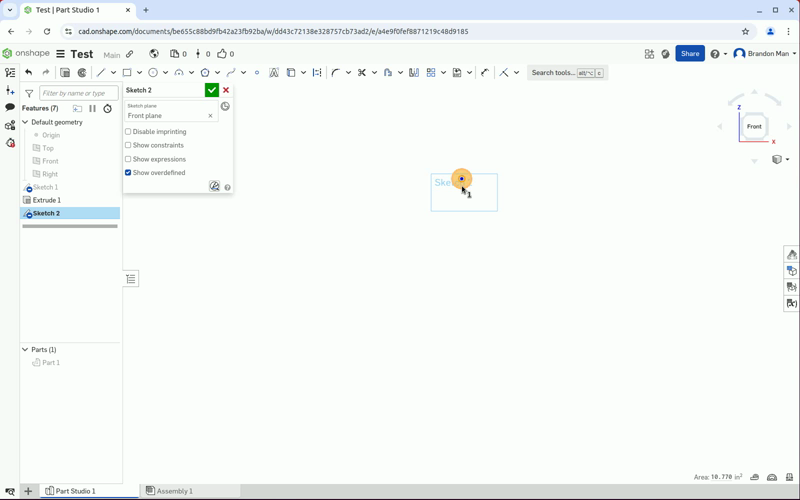
mouse_move(73, 352)
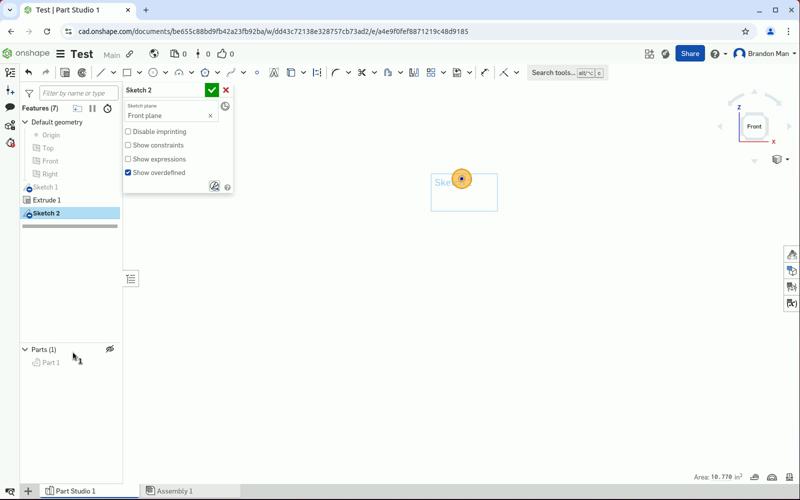
key(shift+y)
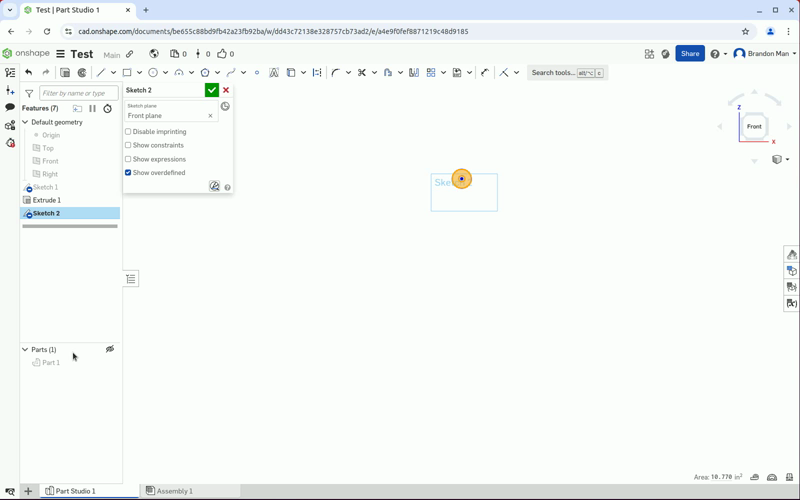
key(shift+e)
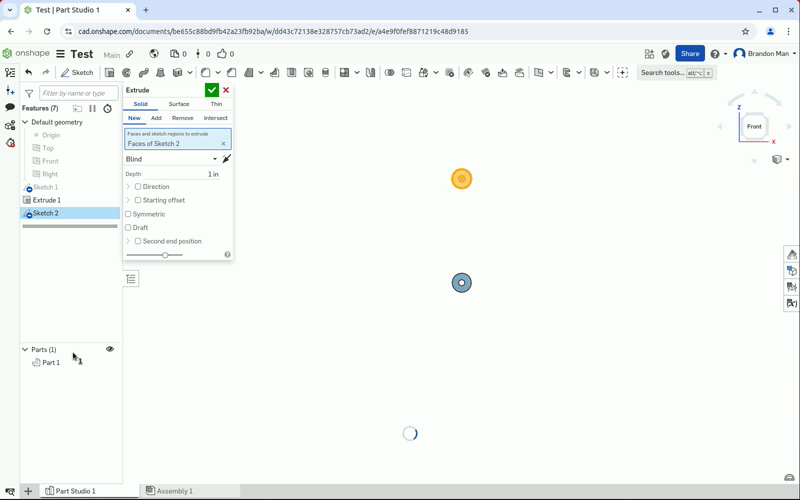
mouse_move(143, 106)
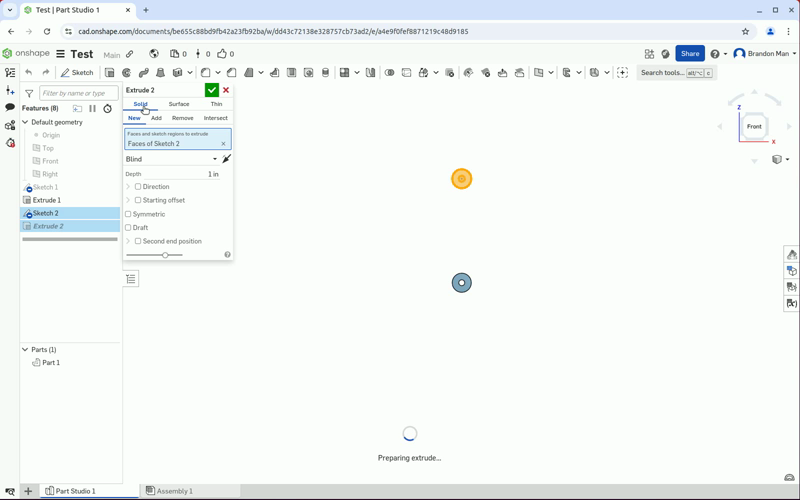
click(143, 106)
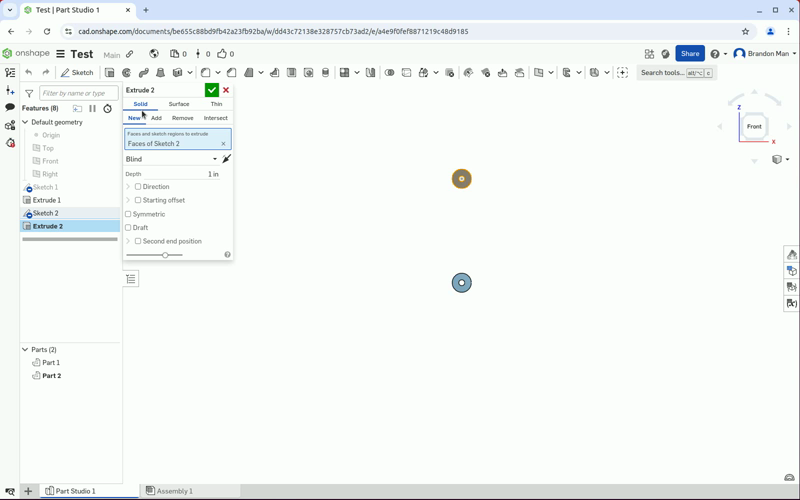
mouse_move(137, 120)
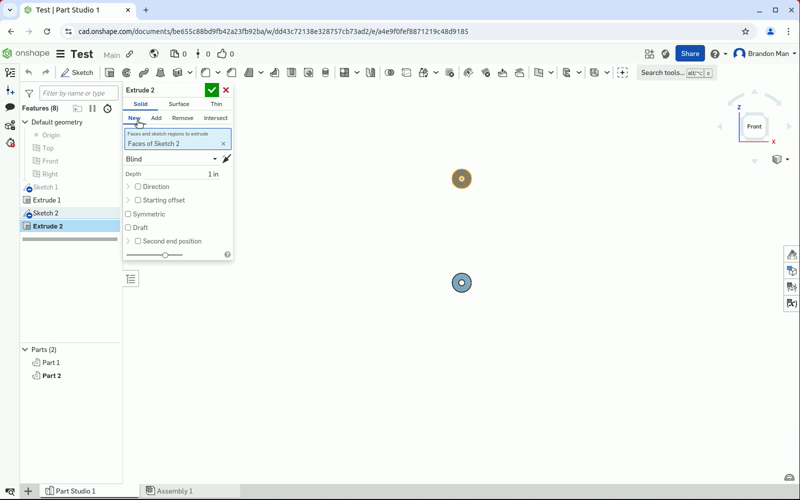
click(137, 120)
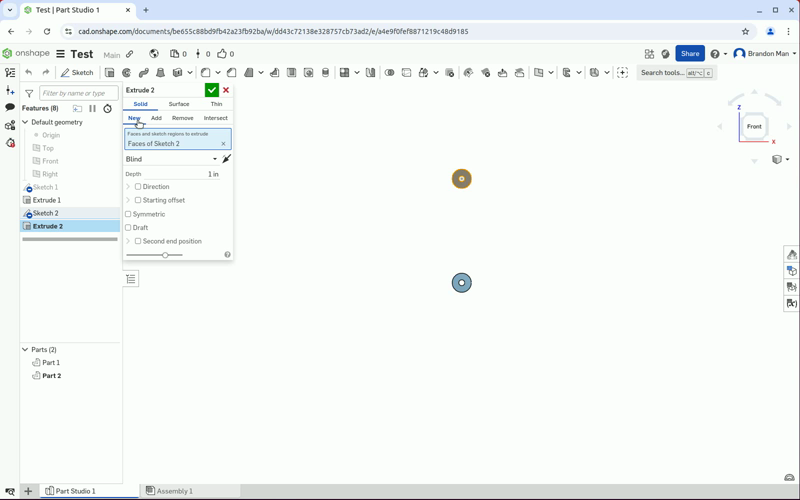
key(tab, 4)
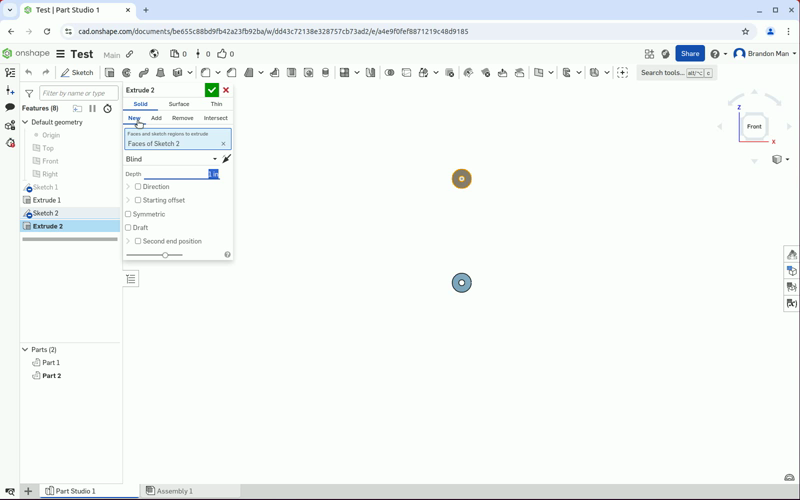
text(0.481)
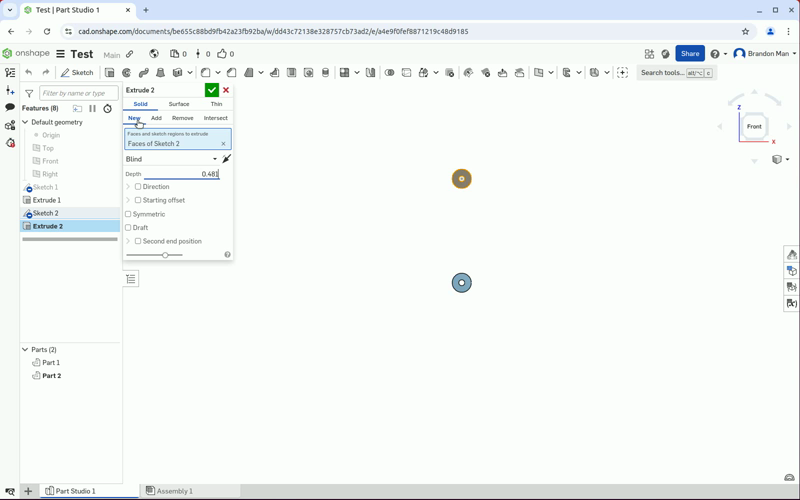
key(enter)
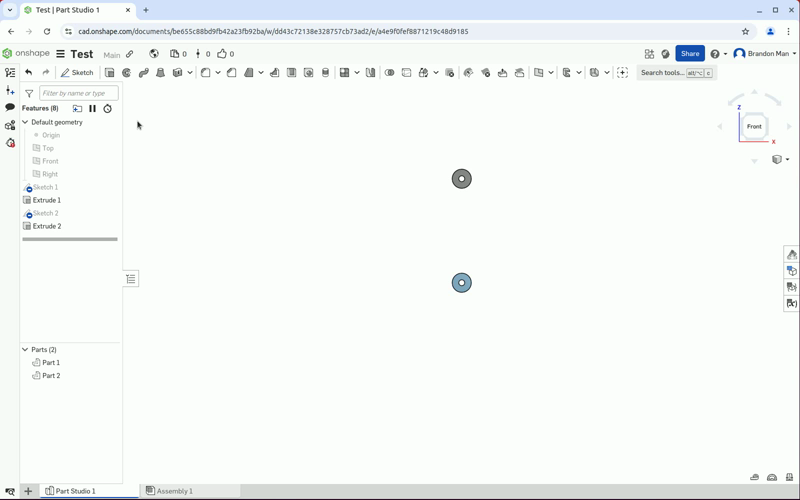
key(shift+h)
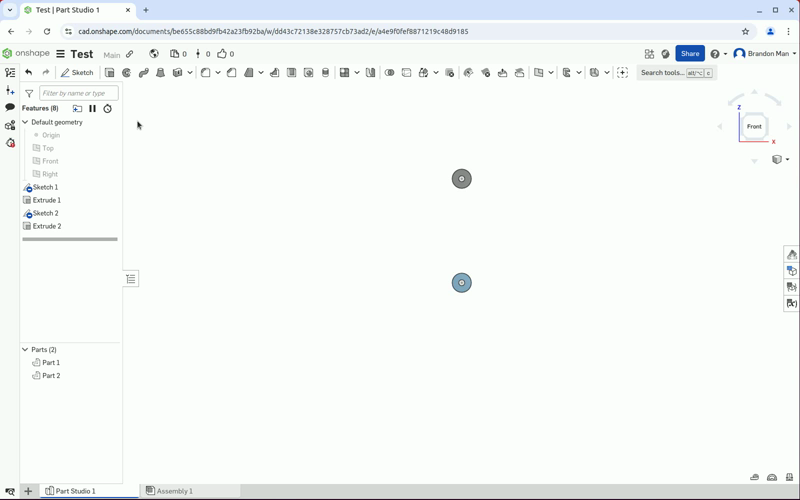
key(shift+h)
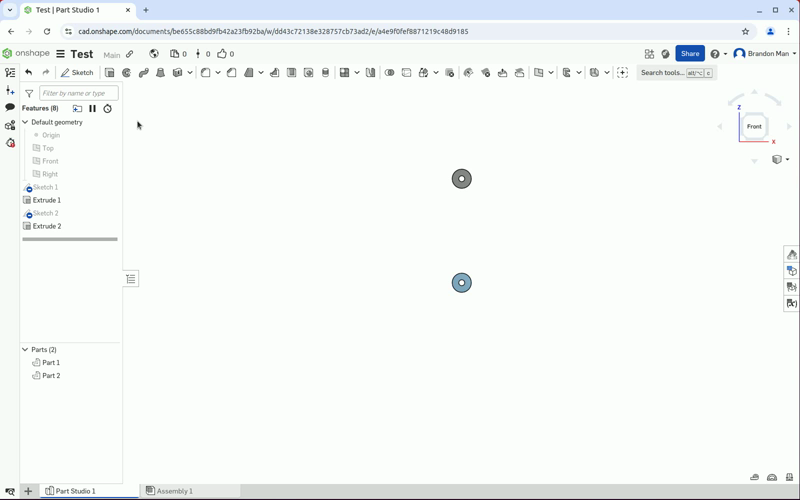
mouse_move(73, 189)
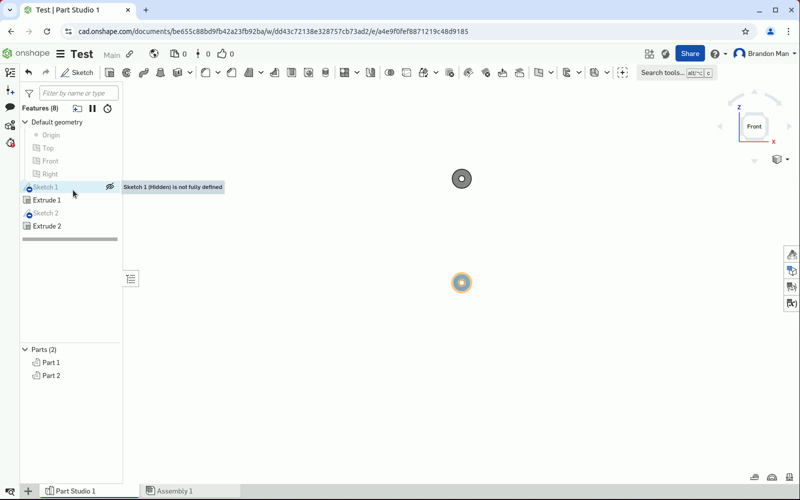
click(73, 189)
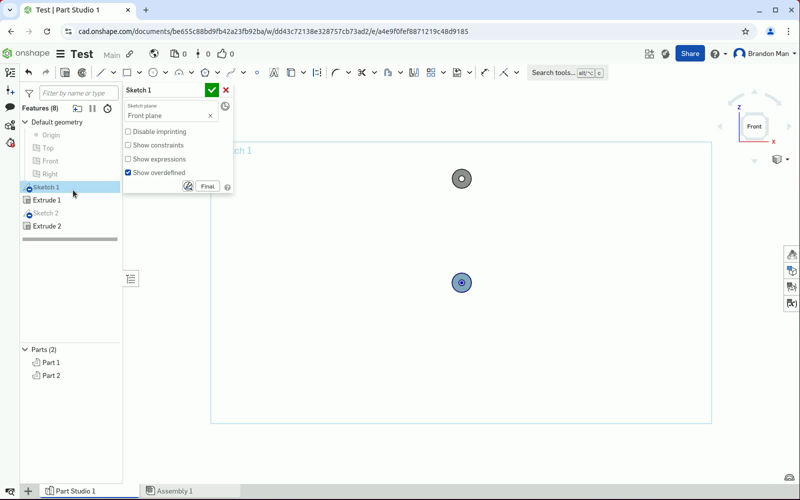
mouse_move(229, 92)
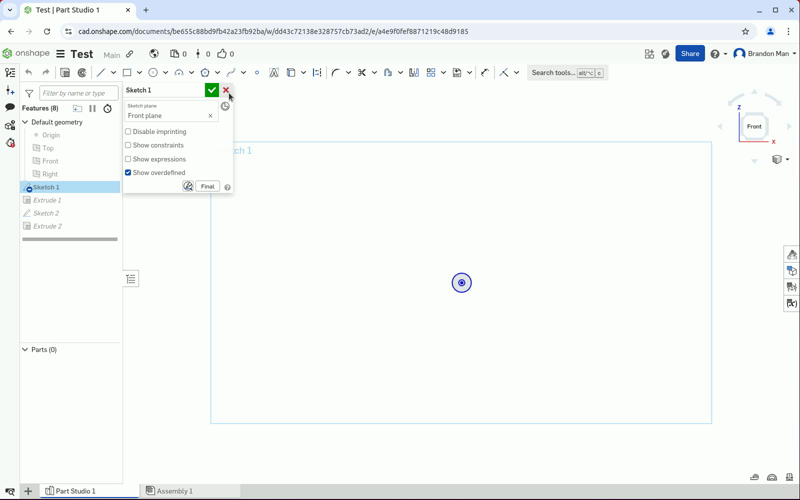
click(229, 92)
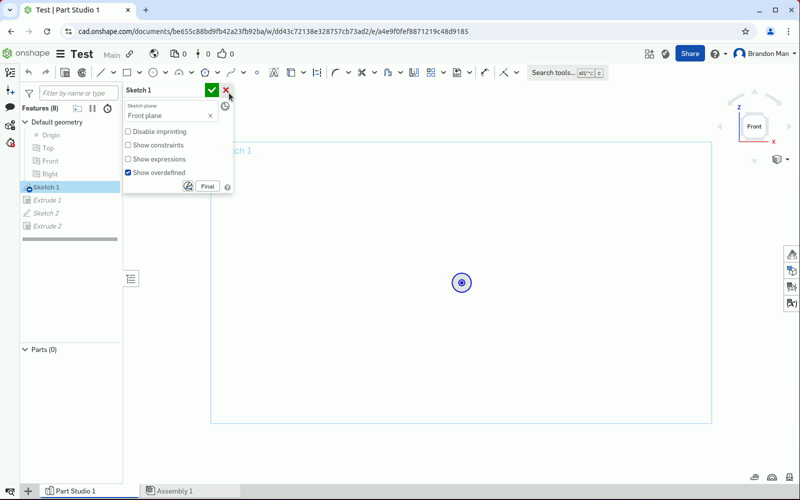
key(shift+s)
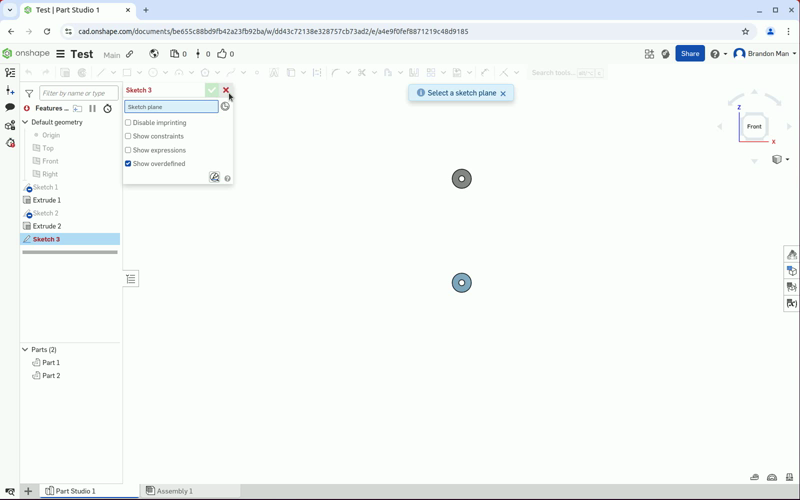
mouse_move(73, 163)
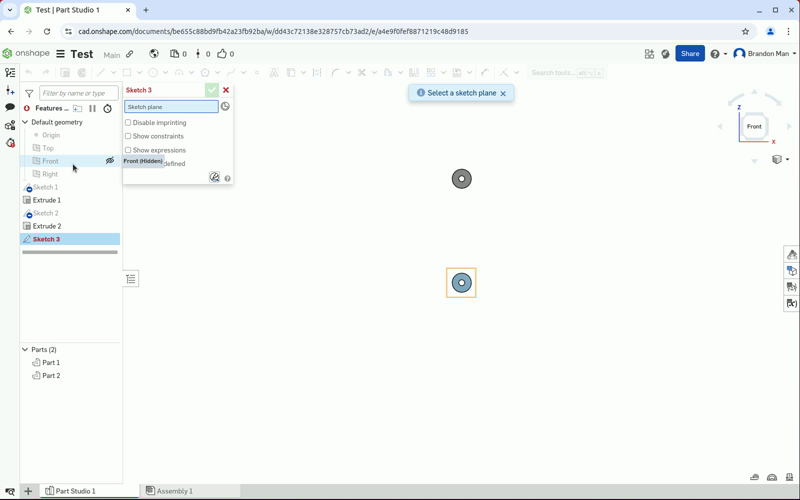
click(73, 163)
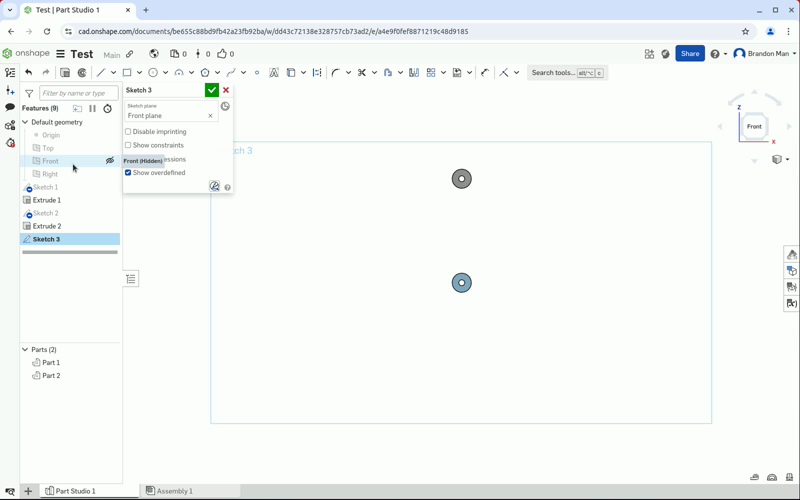
mouse_move(73, 352)
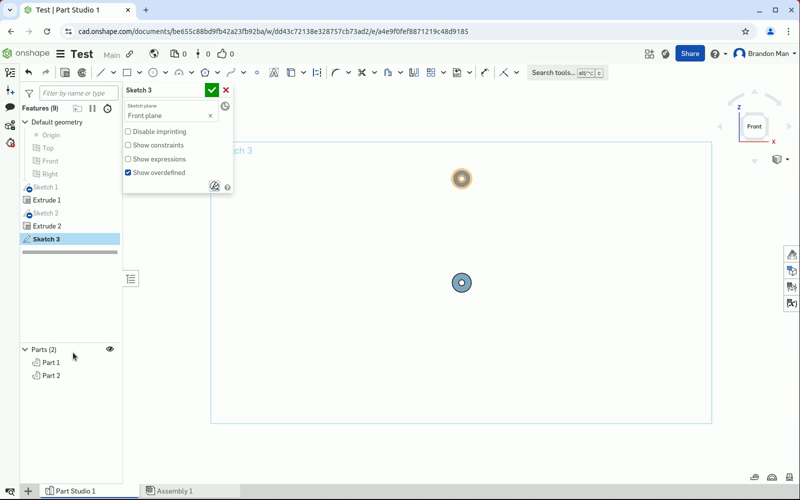
key(y)
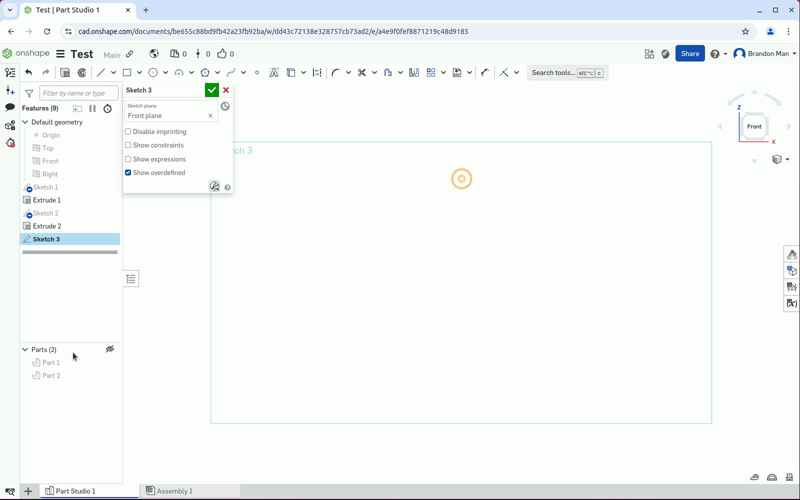
key(c)
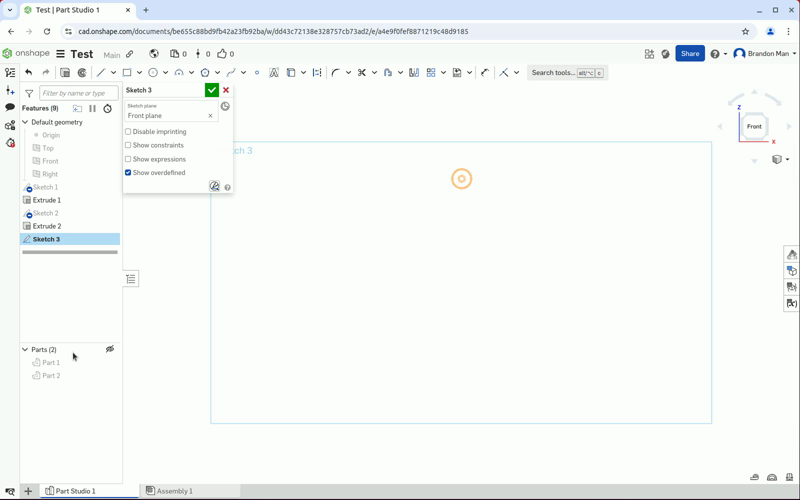
key_down(shift)
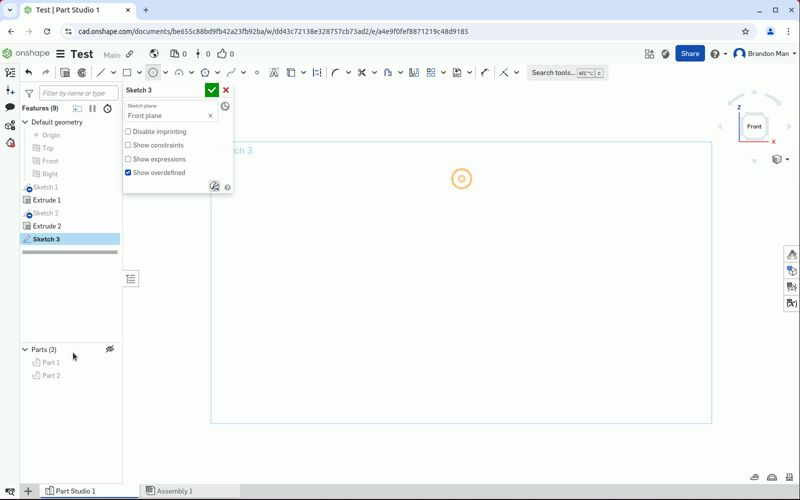
mouse_move(501, 282)
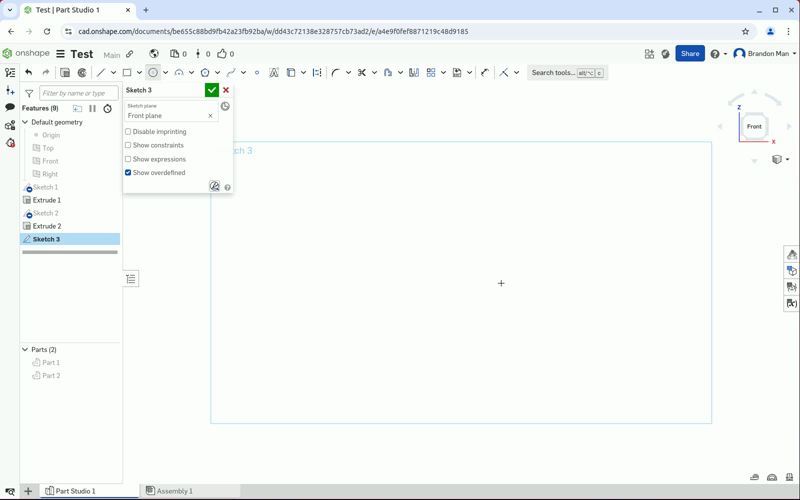
click(501, 282)
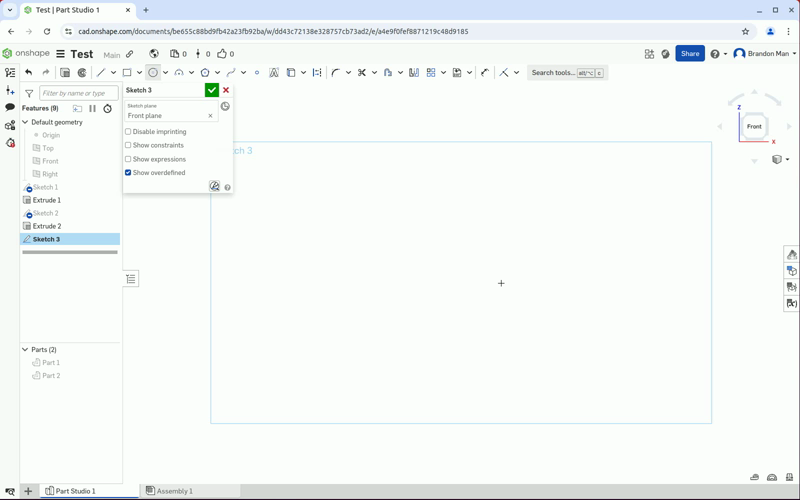
key_up(shift)
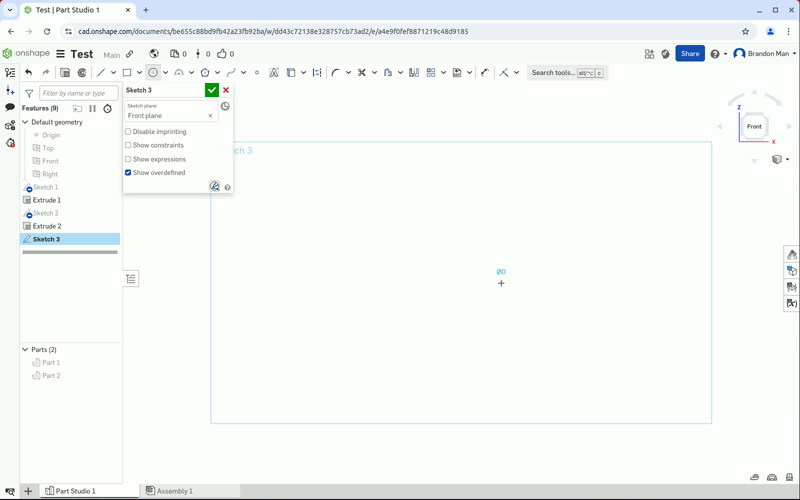
mouse_move(508, 282)
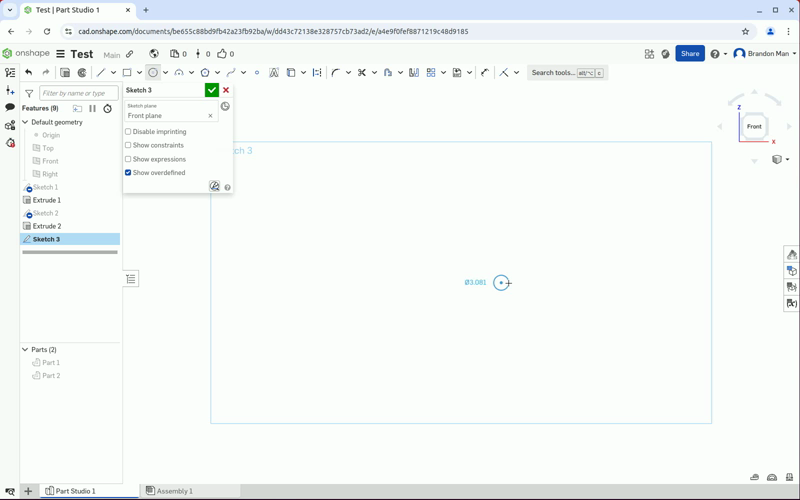
click(508, 282)
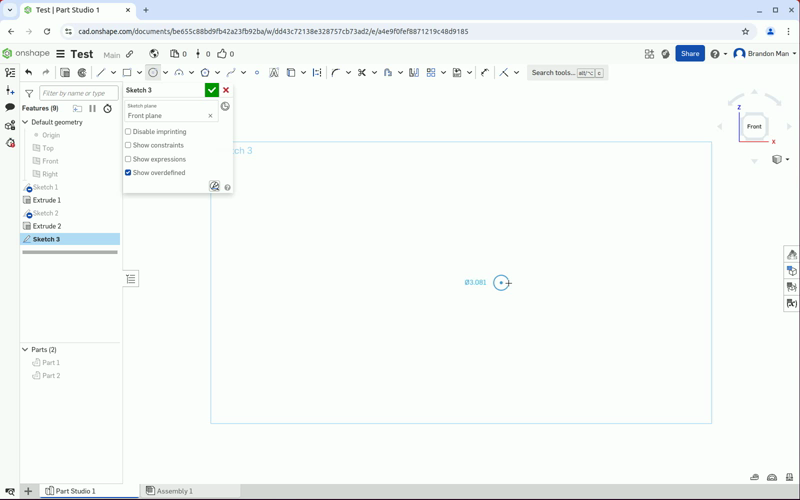
key(esc)
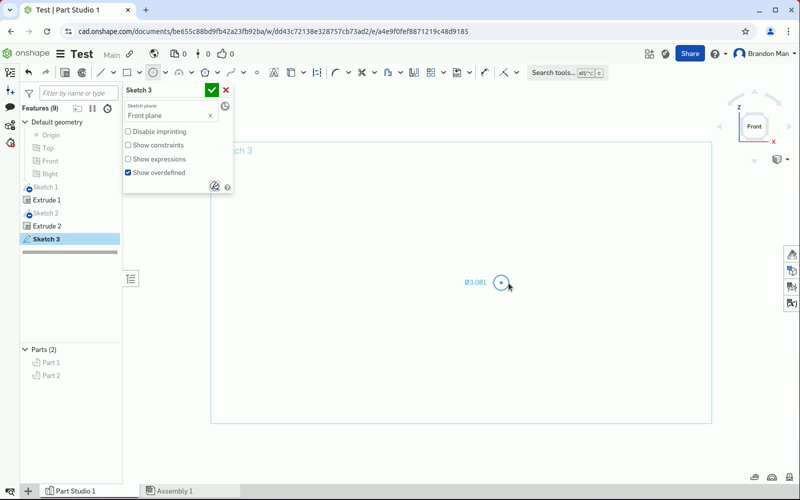
key(c)
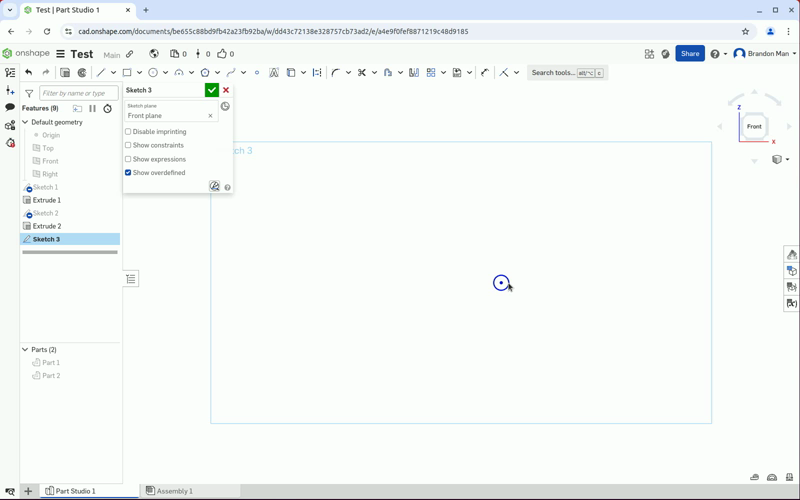
key_down(shift)
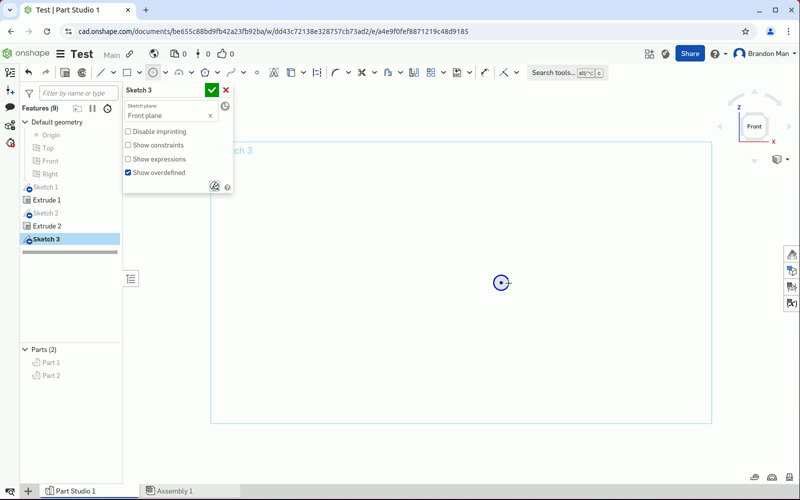
mouse_move(501, 282)
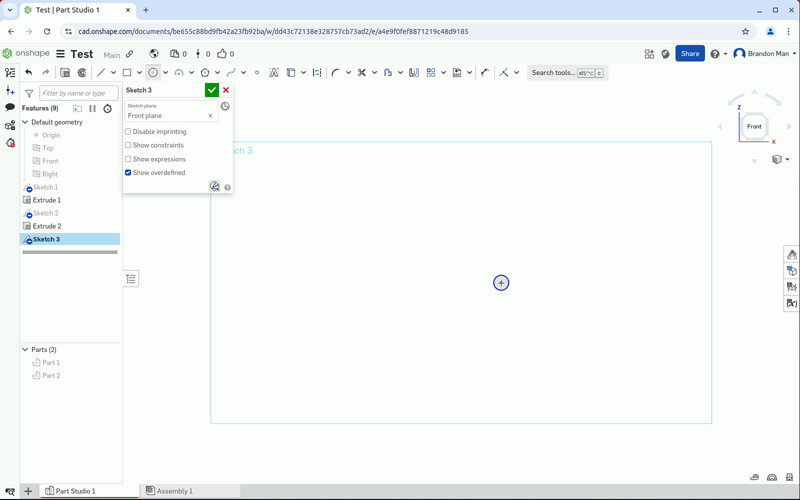
click(501, 282)
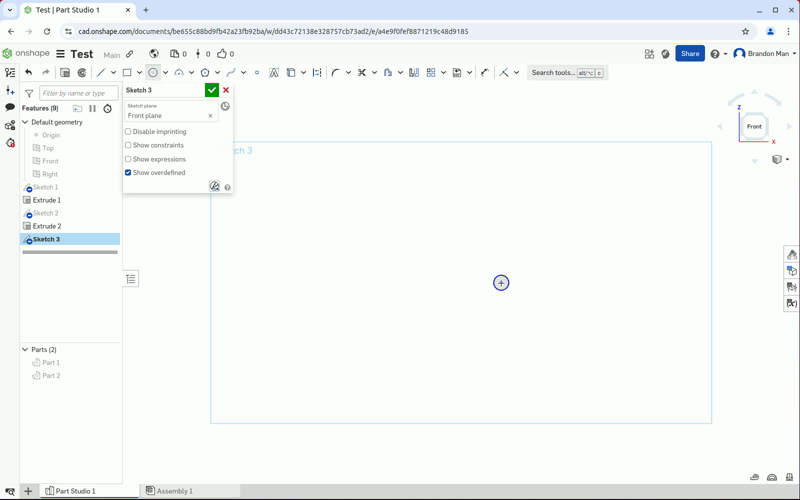
key_up(shift)
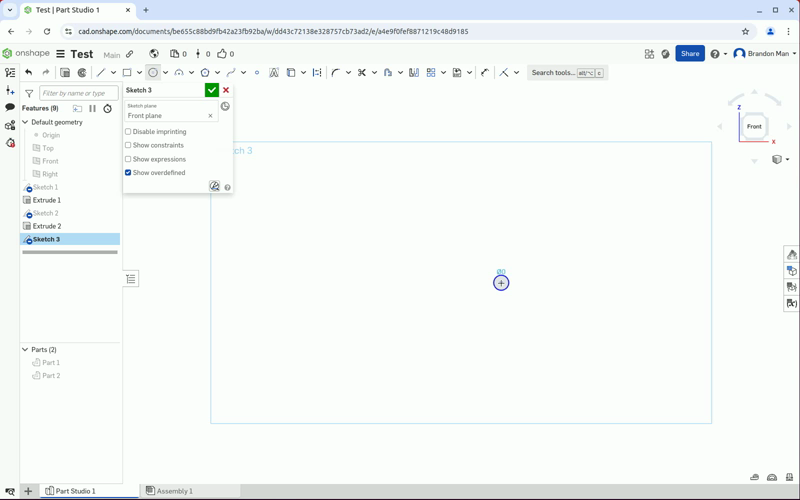
mouse_move(504, 282)
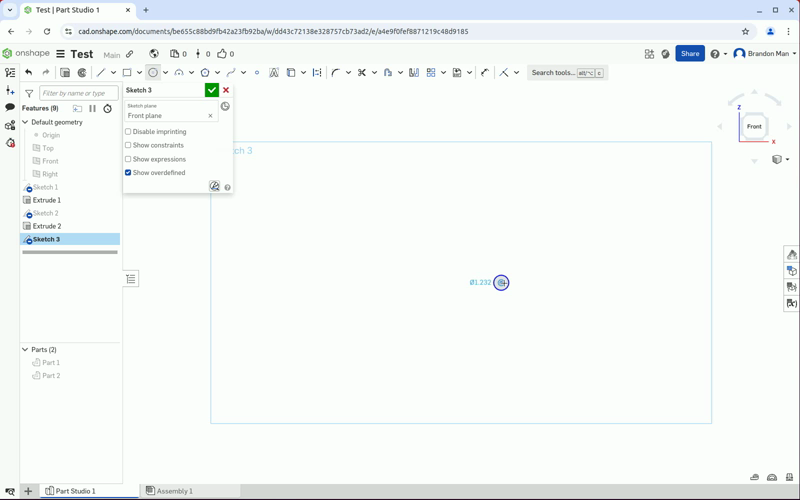
scroll(6)
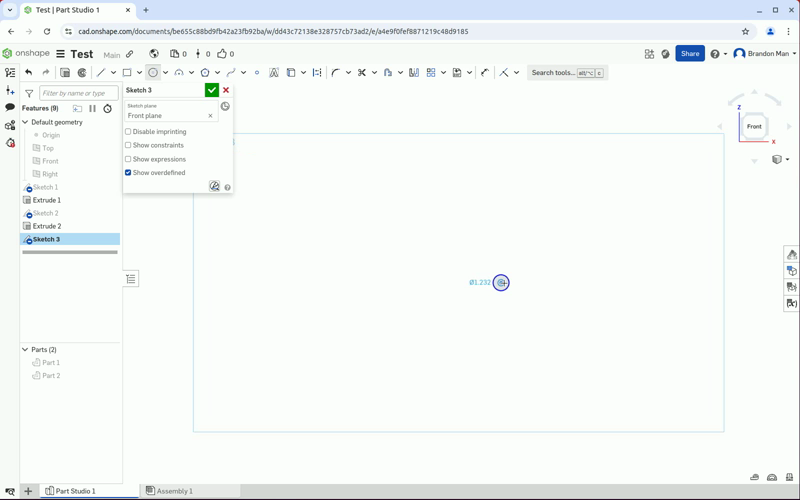
scroll(6)
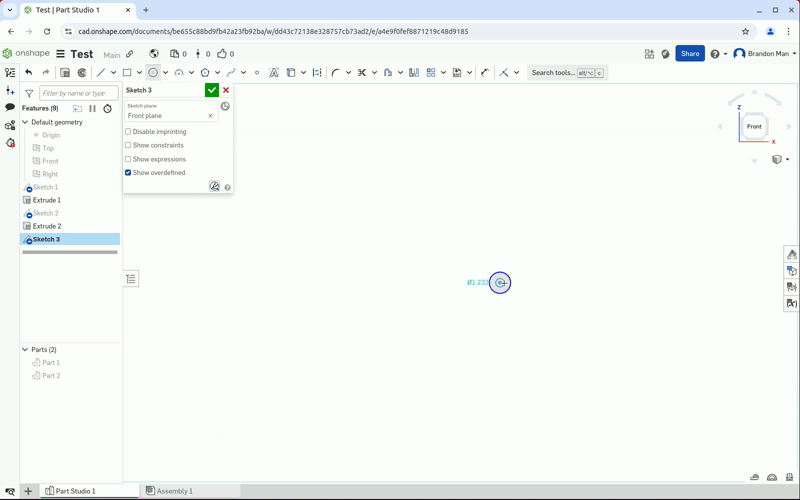
scroll(6)
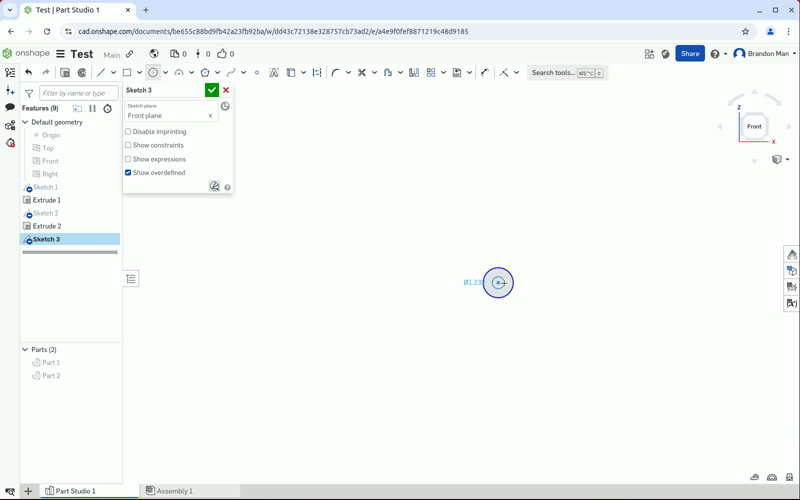
scroll(6)
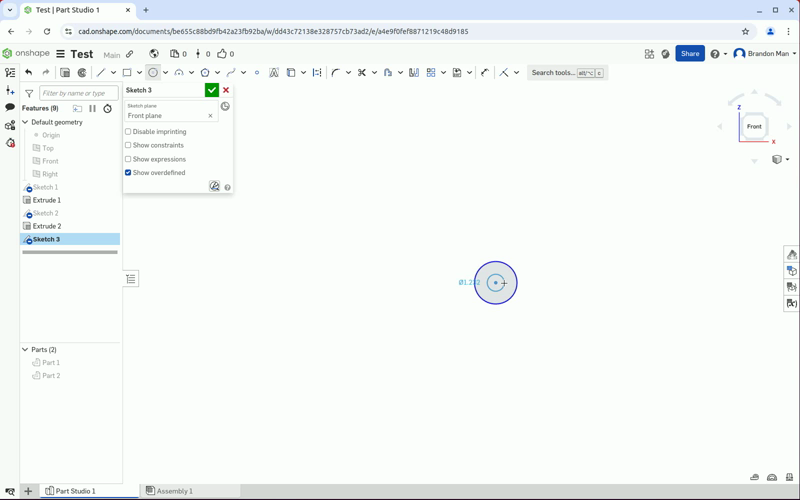
scroll(6)
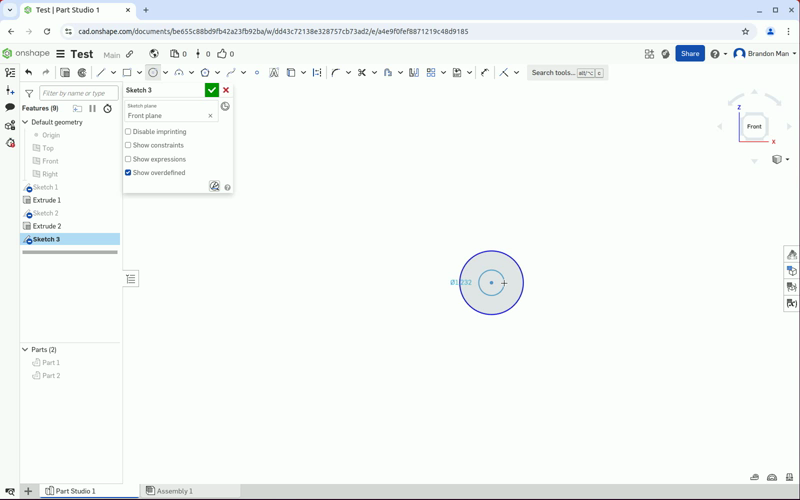
scroll(6)
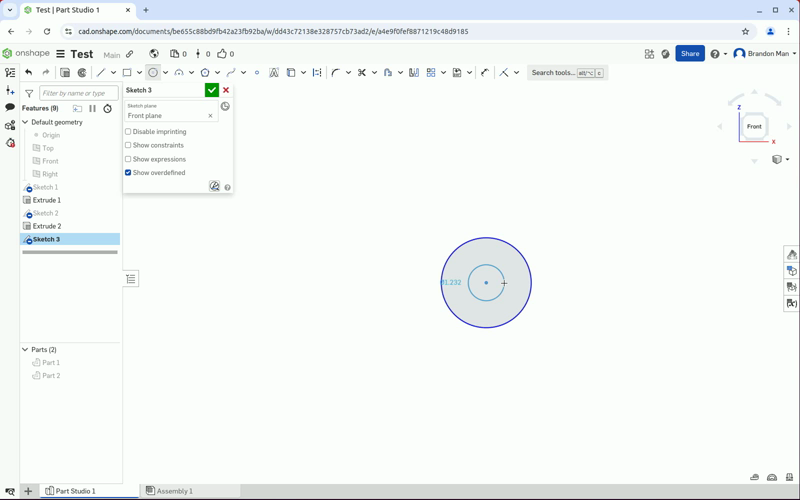
scroll(6)
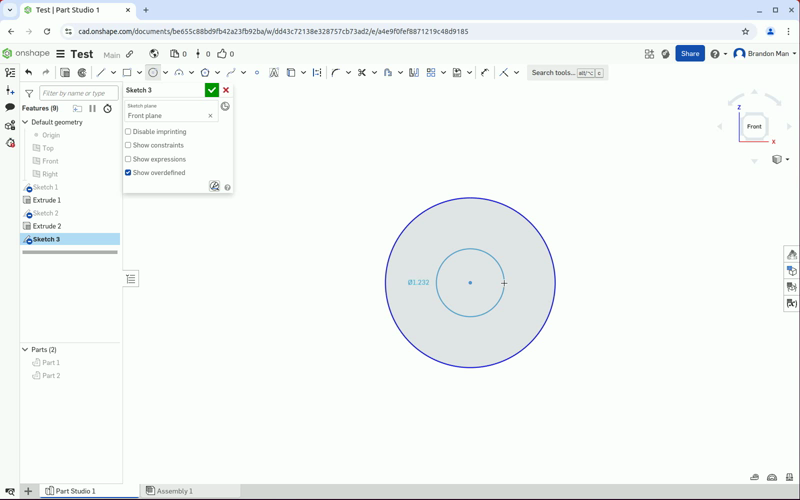
click(504, 282)
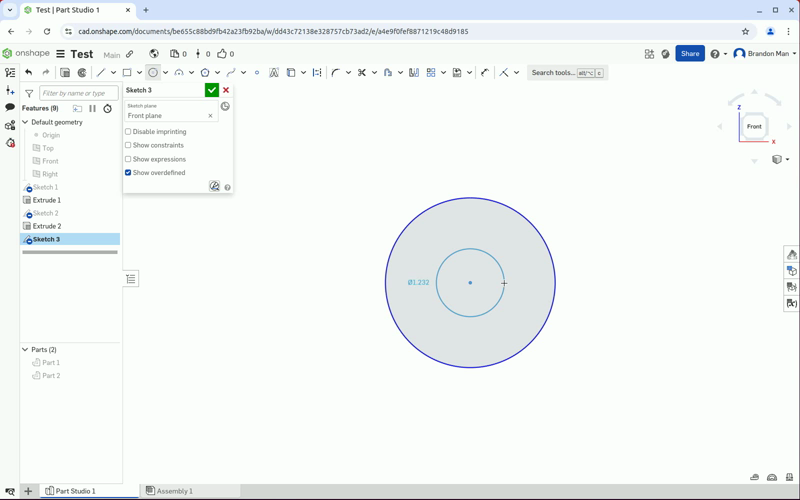
scroll(-6)
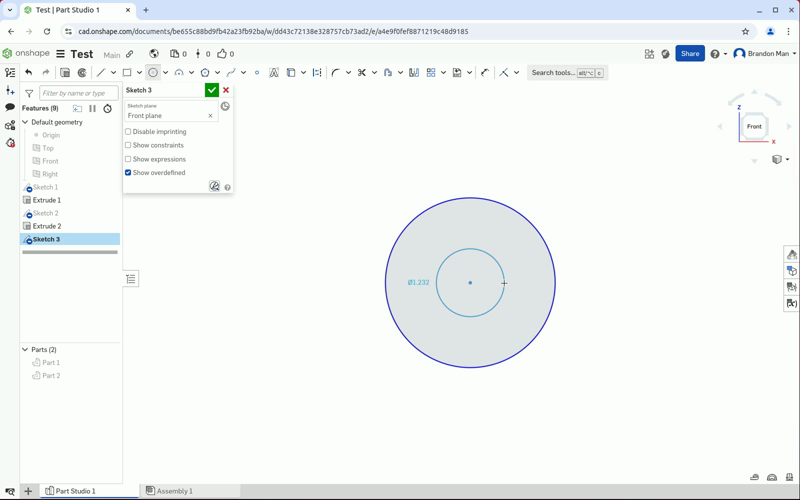
scroll(-6)
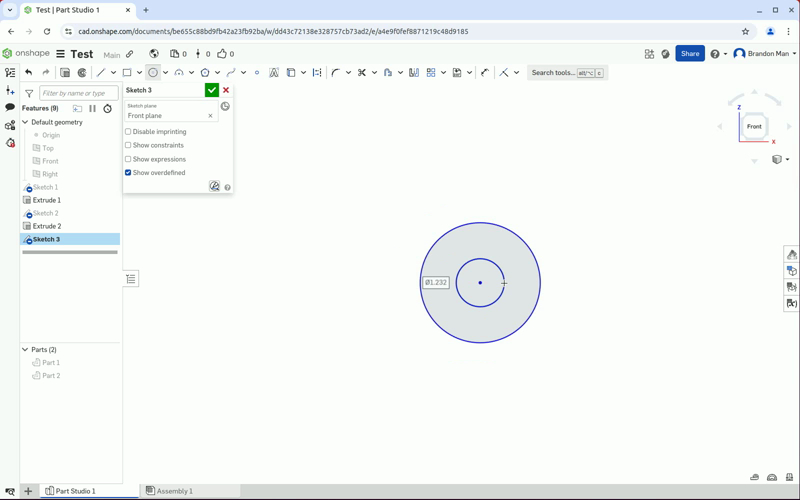
scroll(-6)
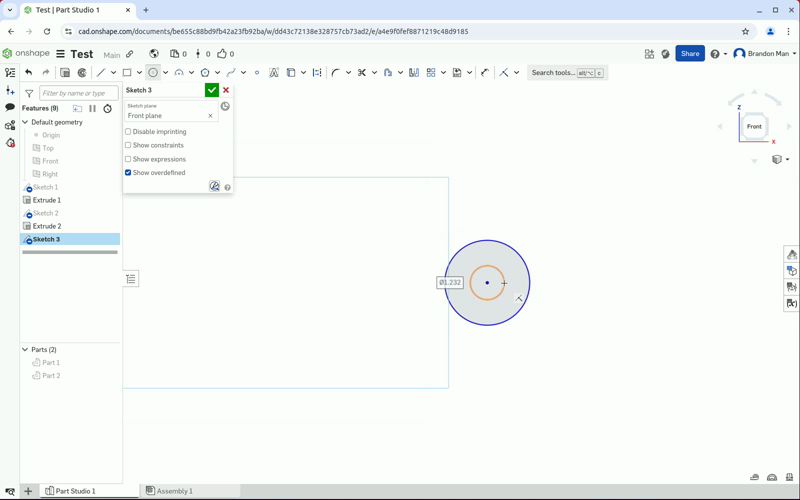
scroll(-6)
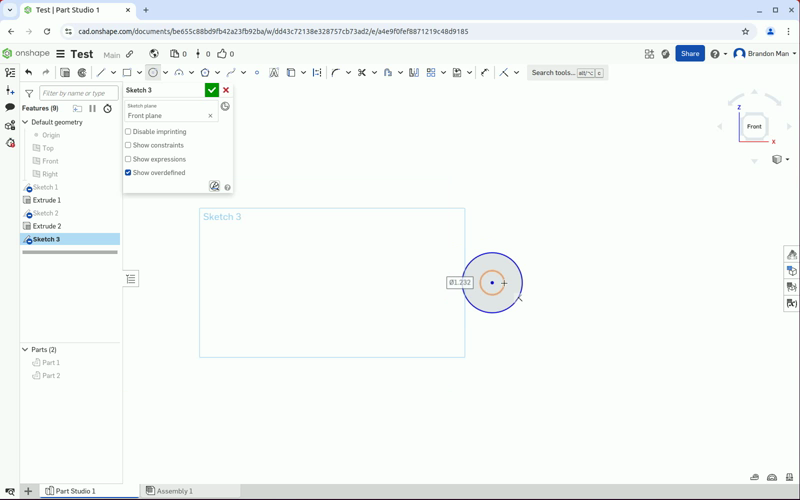
scroll(-6)
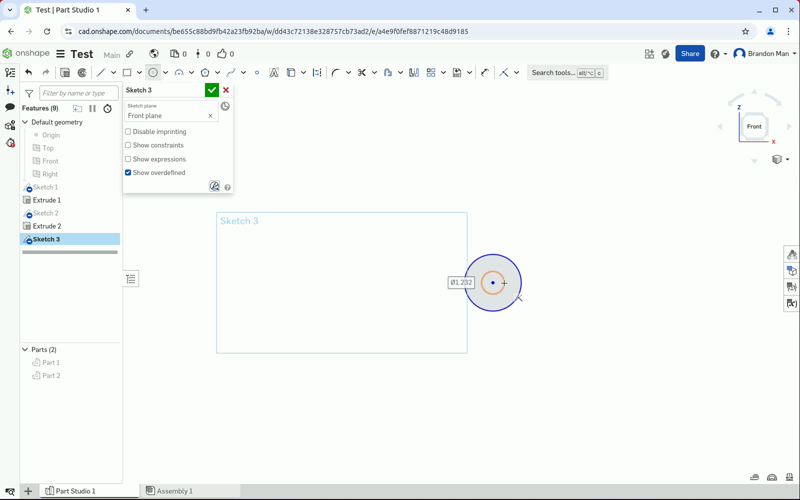
scroll(-6)
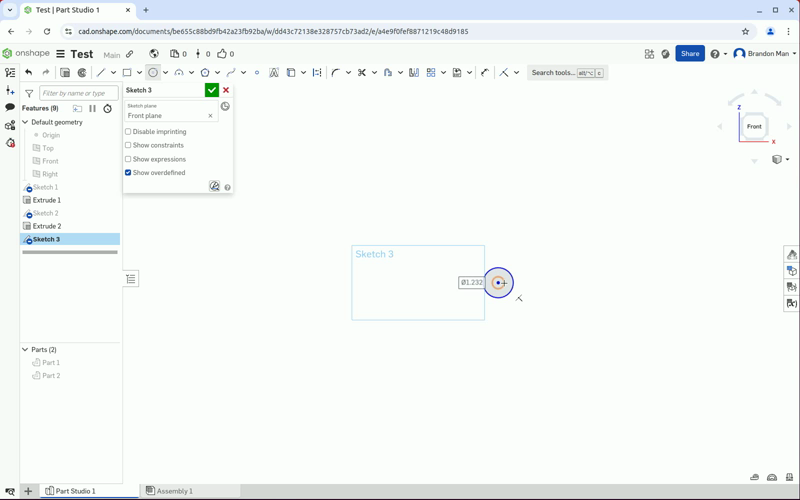
scroll(-6)
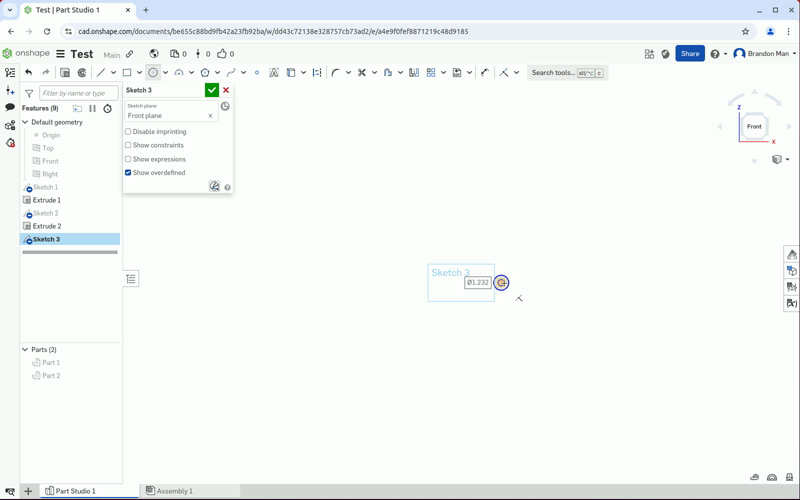
key(esc)
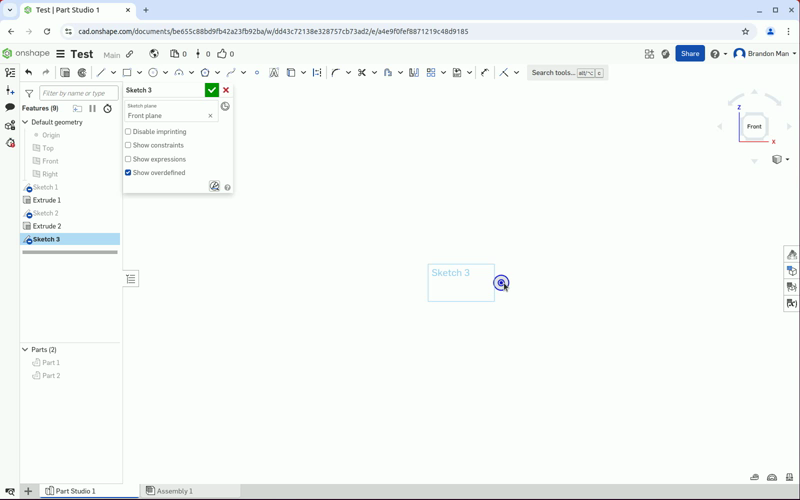
mouse_move(505, 278)
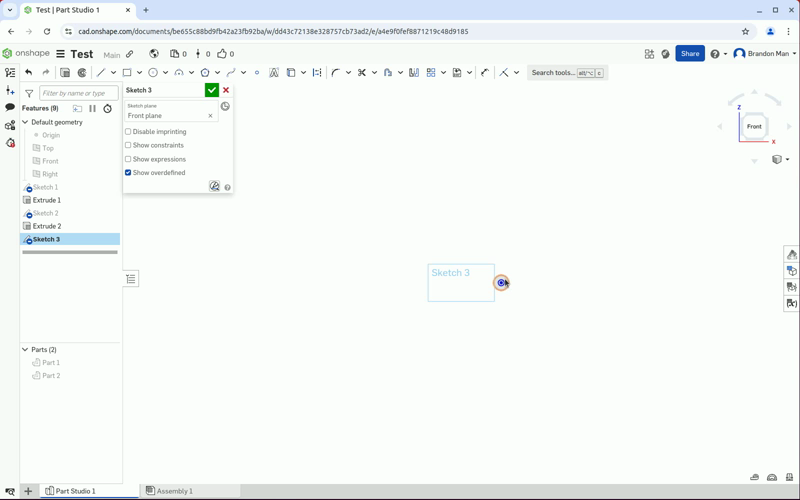
scroll(6)
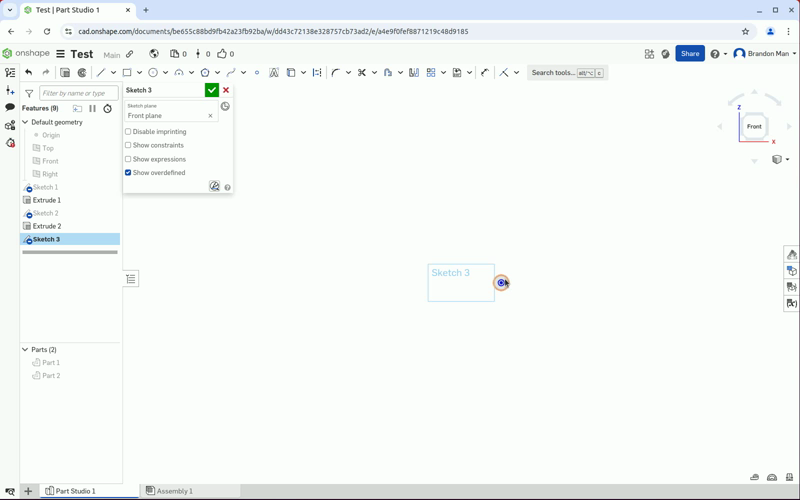
scroll(6)
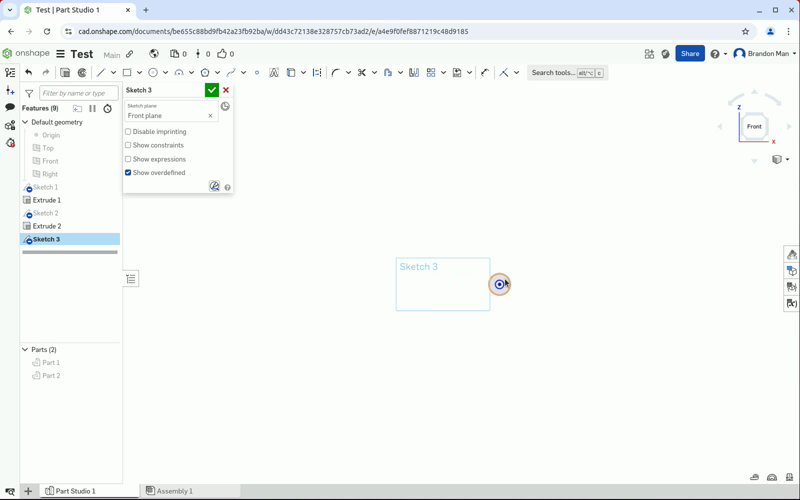
scroll(6)
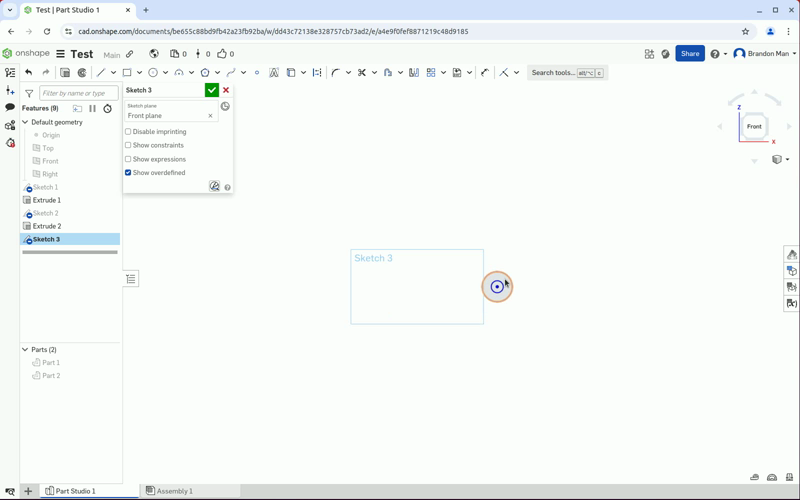
scroll(6)
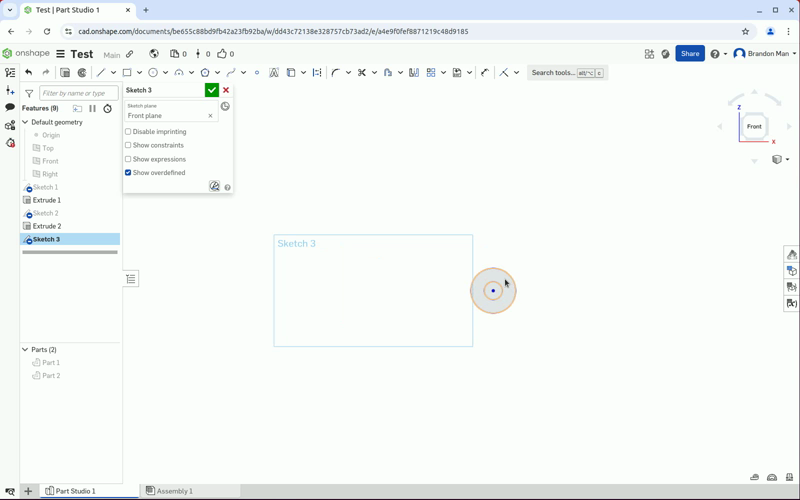
scroll(6)
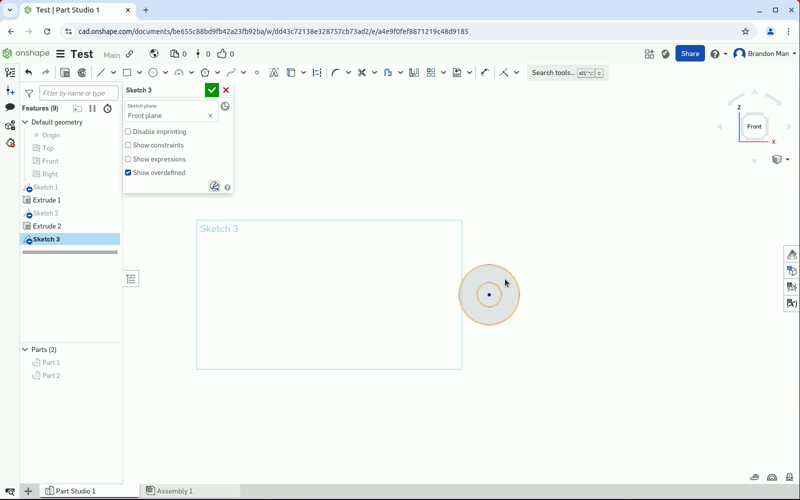
scroll(6)
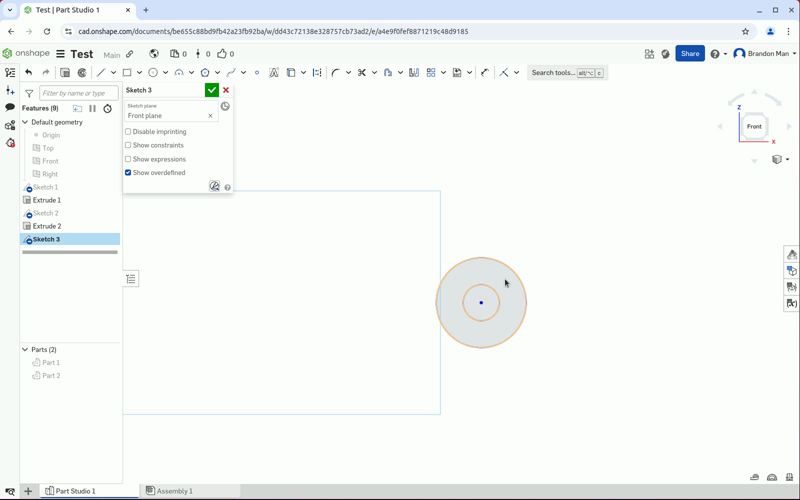
scroll(6)
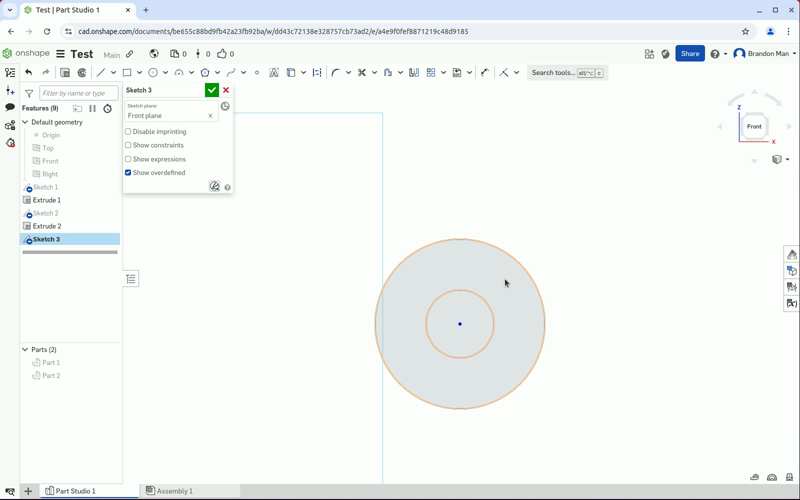
click(505, 278)
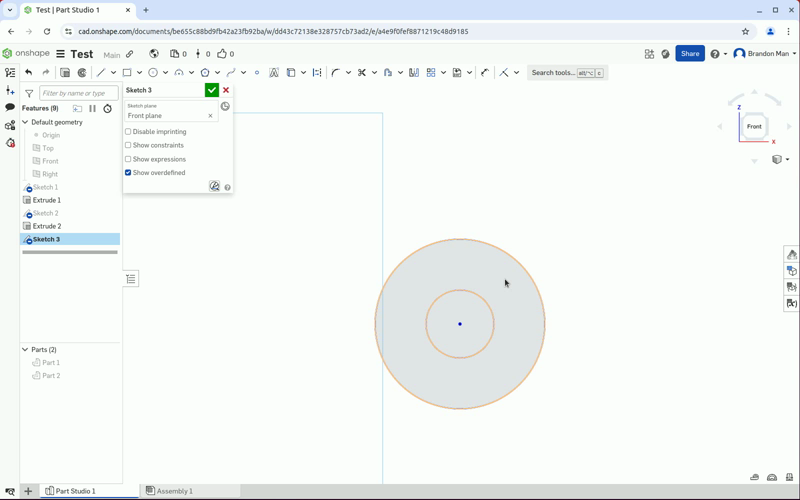
scroll(-6)
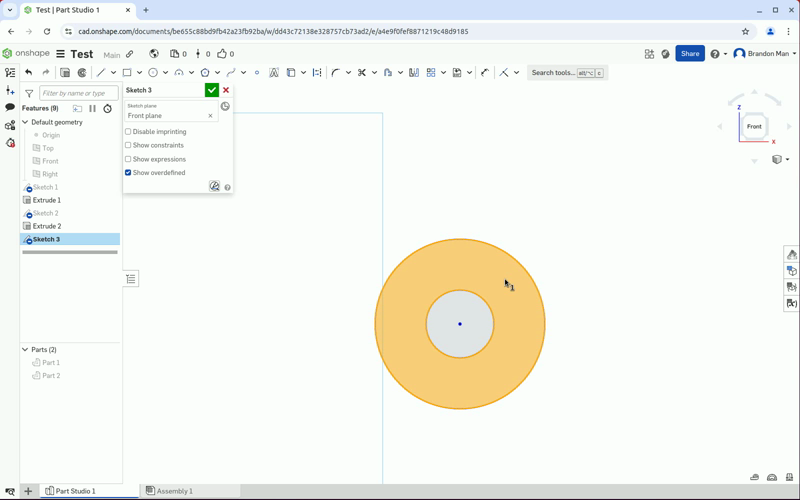
scroll(-6)
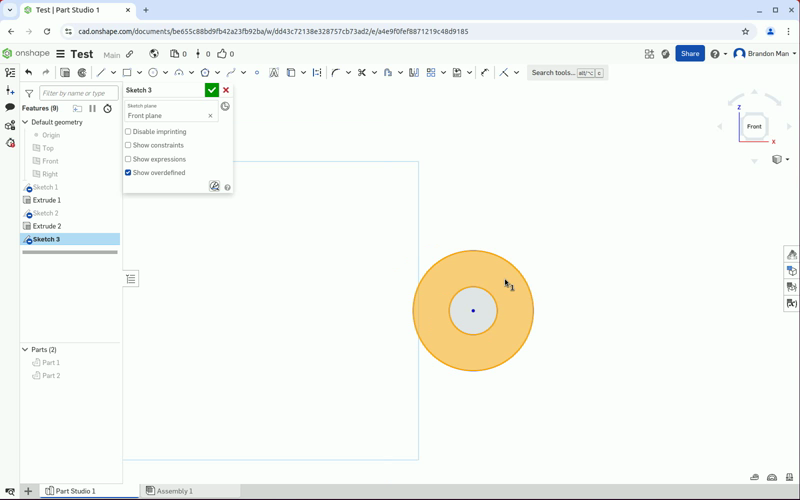
scroll(-6)
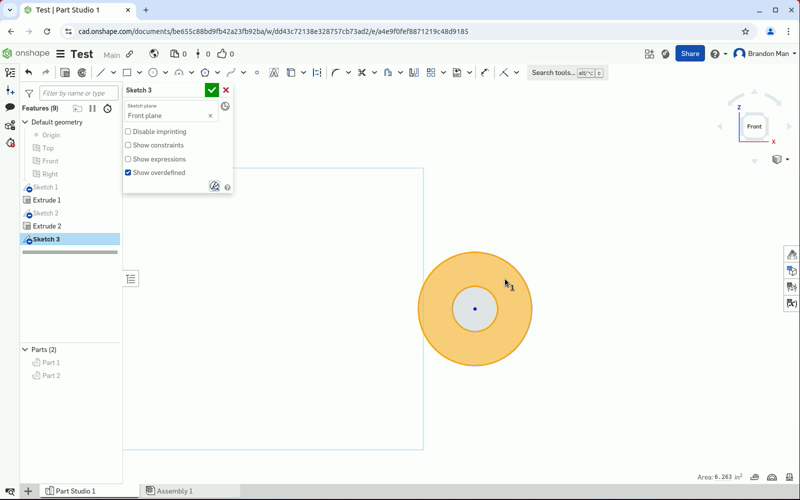
scroll(-6)
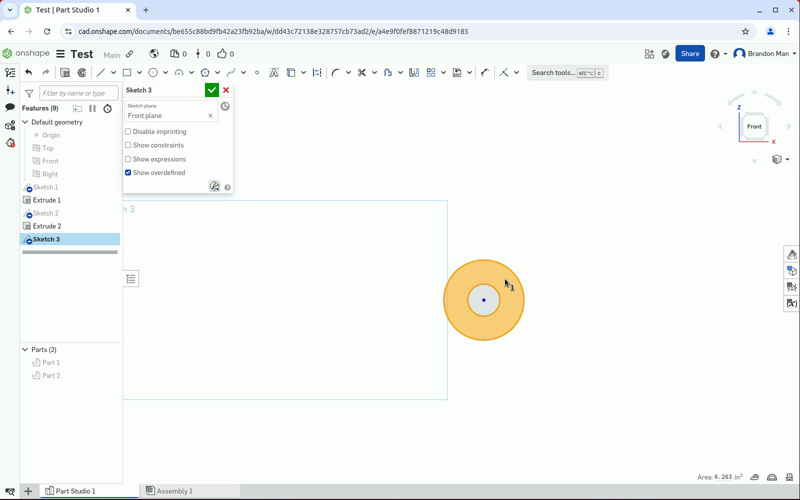
scroll(-6)
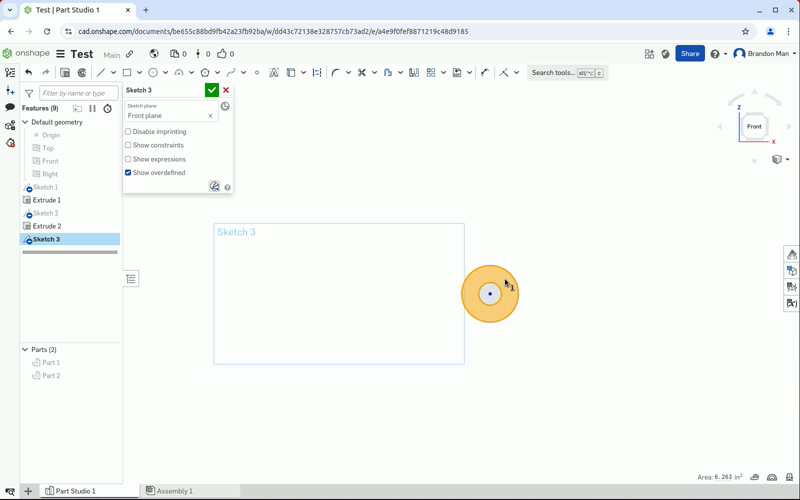
scroll(-6)
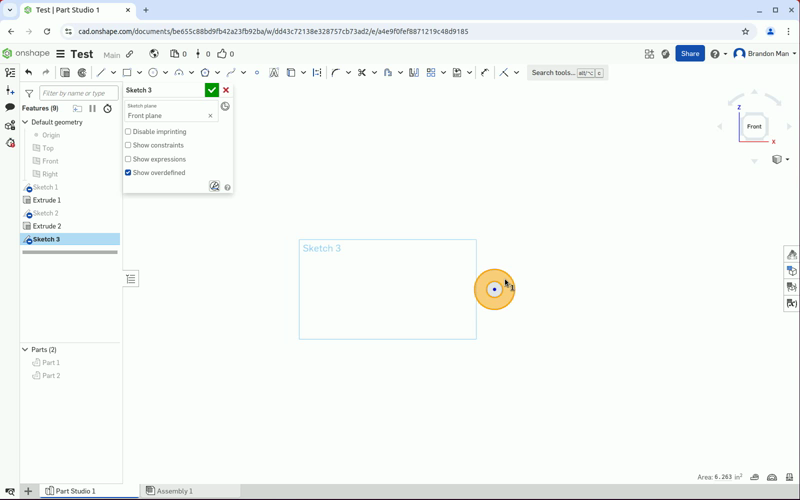
scroll(-6)
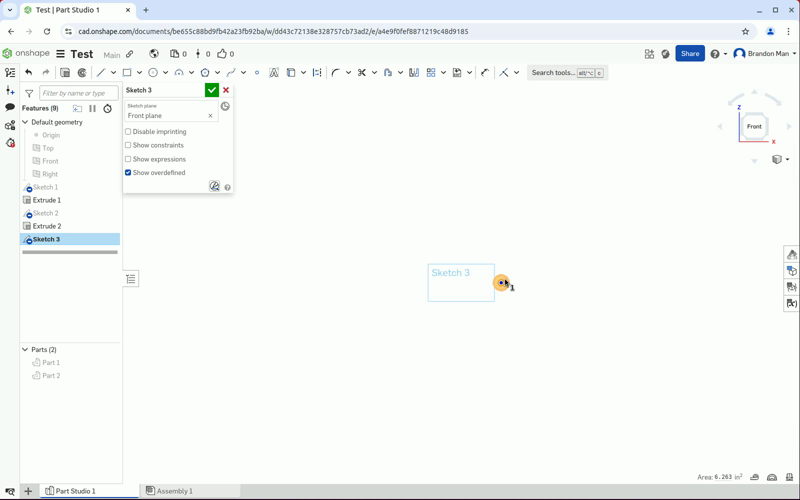
mouse_move(73, 352)
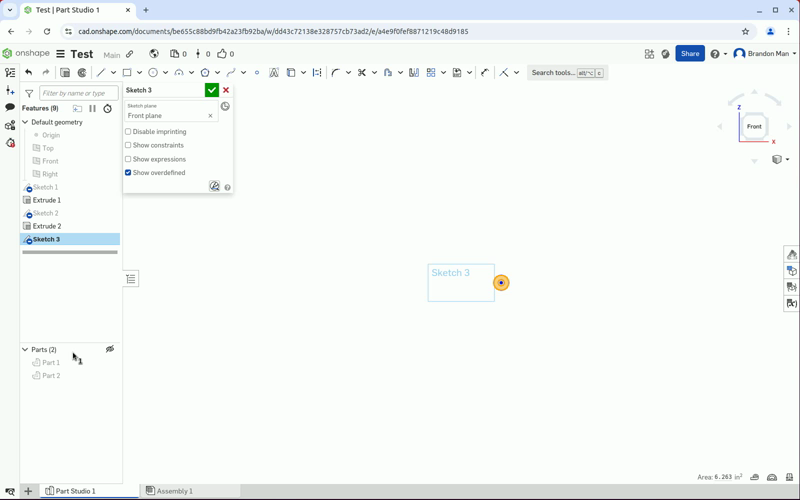
key(shift+y)
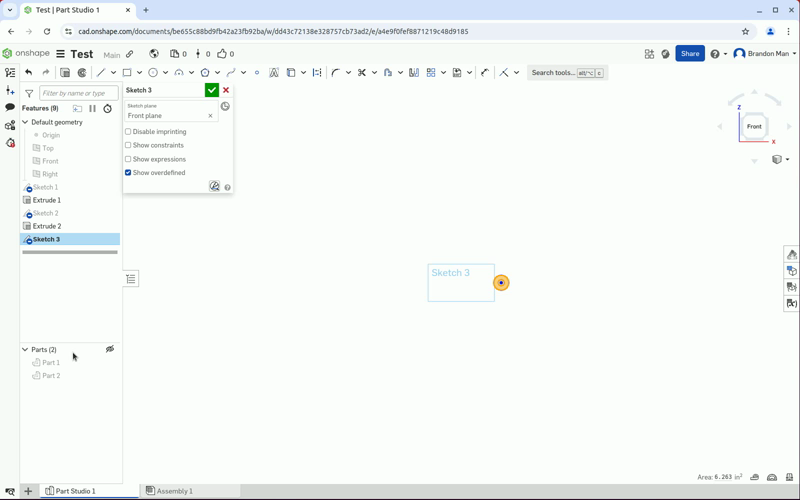
key(shift+e)
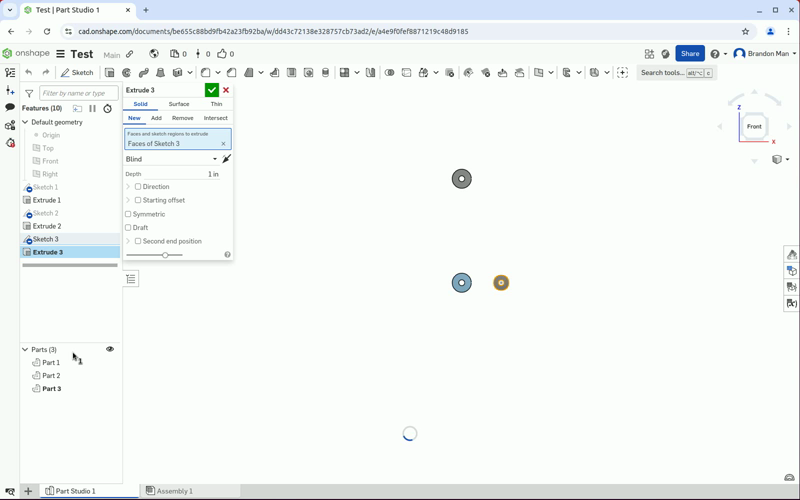
mouse_move(143, 106)
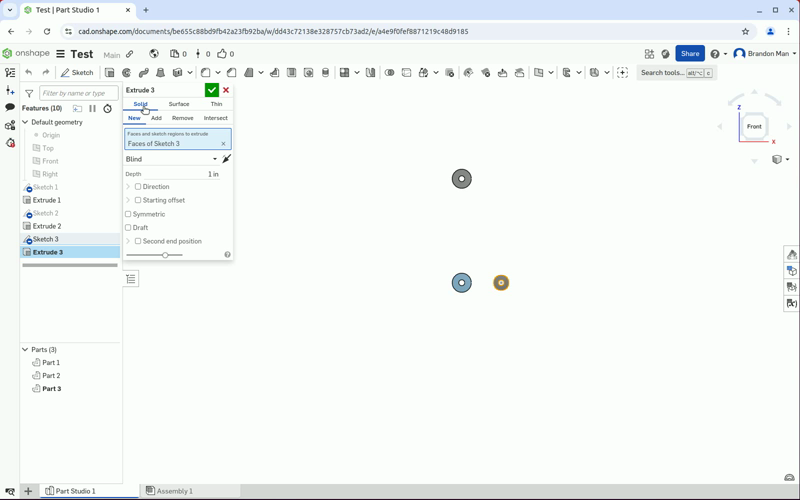
click(143, 106)
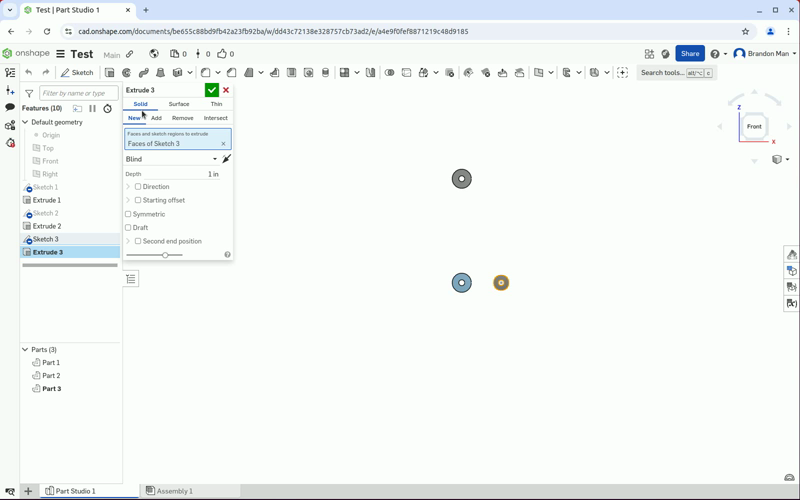
mouse_move(137, 120)
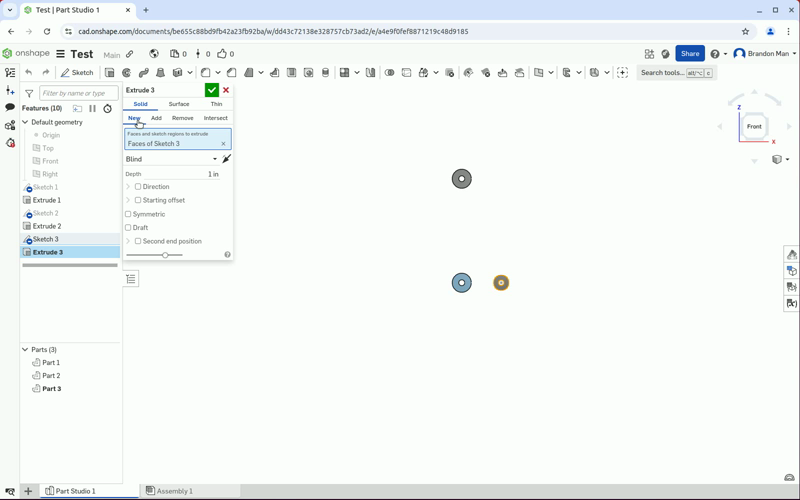
click(137, 120)
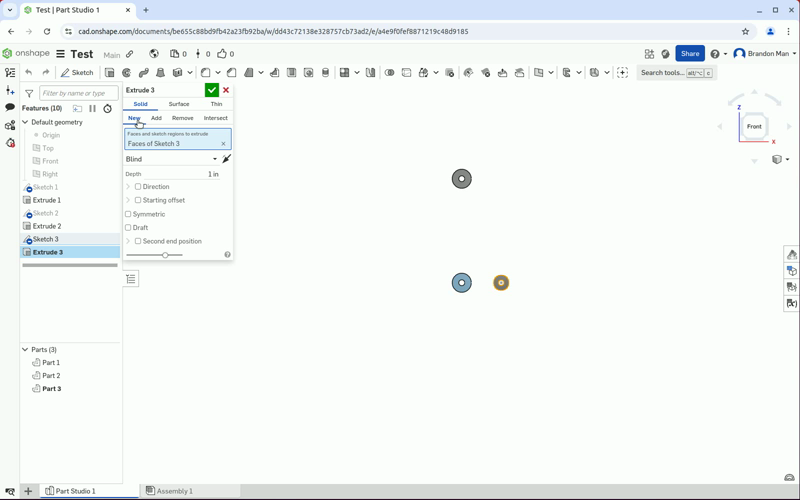
key(tab, 4)
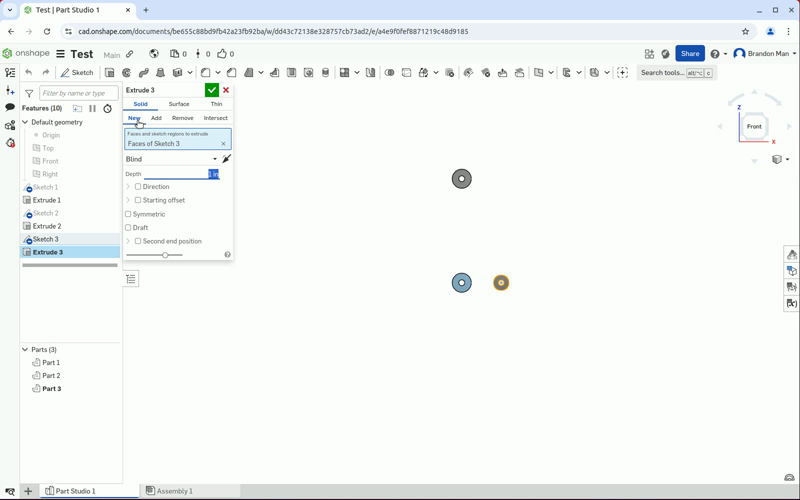
text(0.481)
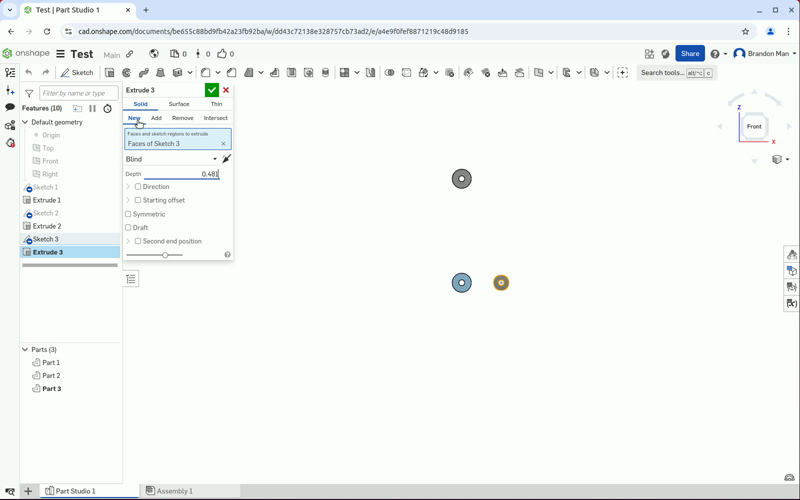
key(enter)
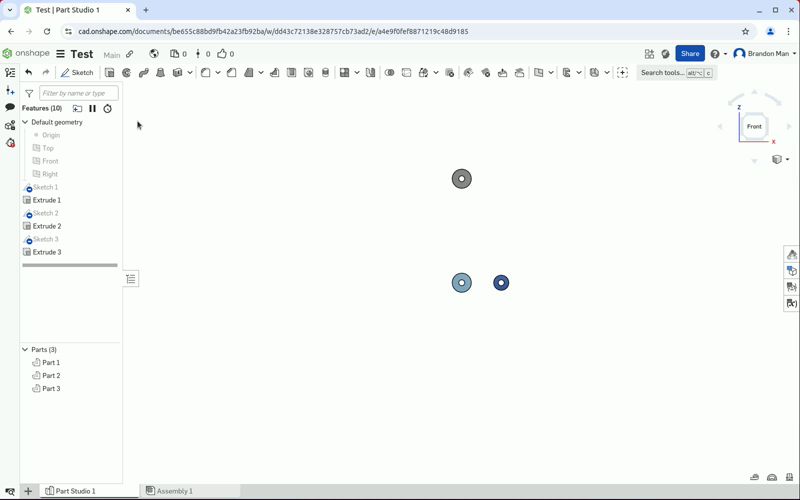
key(shift+h)
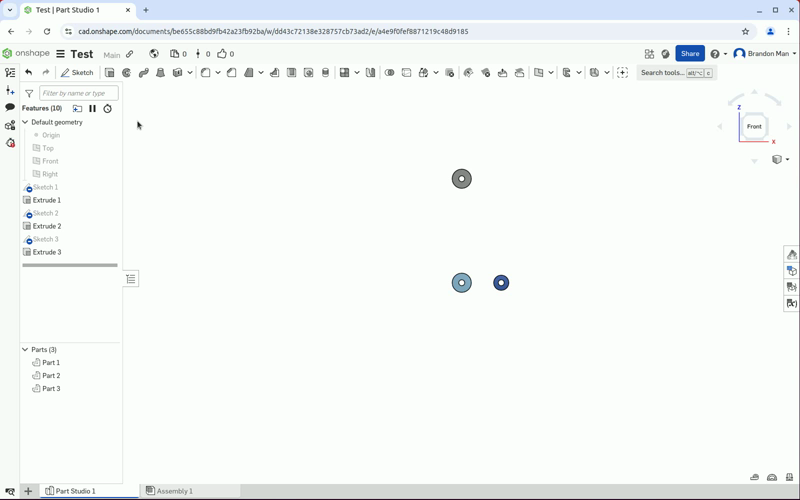
key(shift+h)
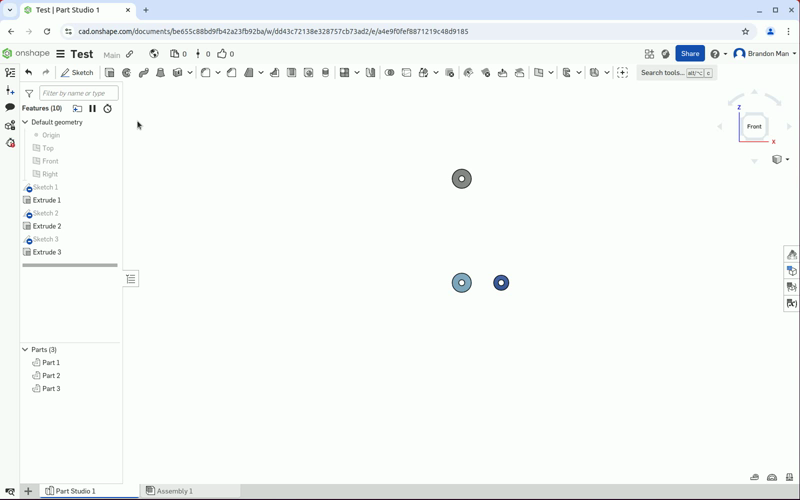
mouse_move(73, 189)
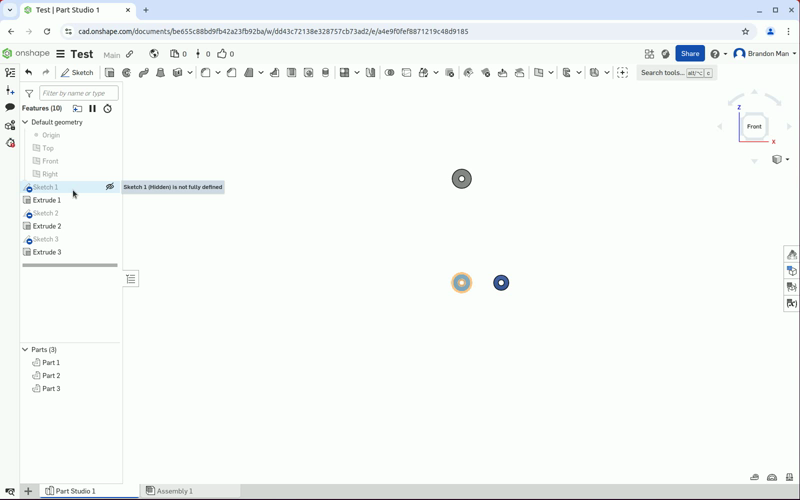
click(73, 189)
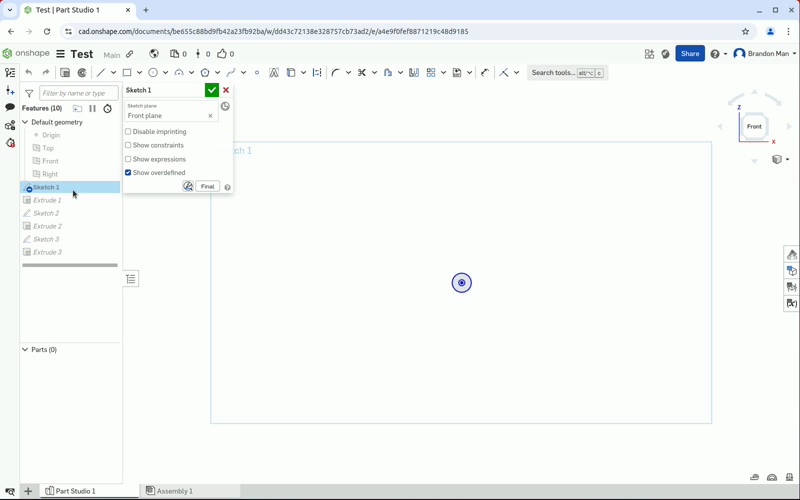
mouse_move(229, 92)
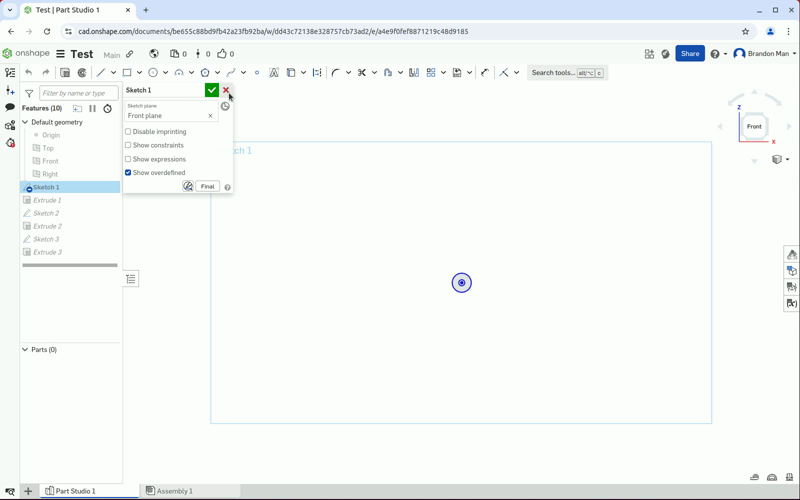
click(229, 92)
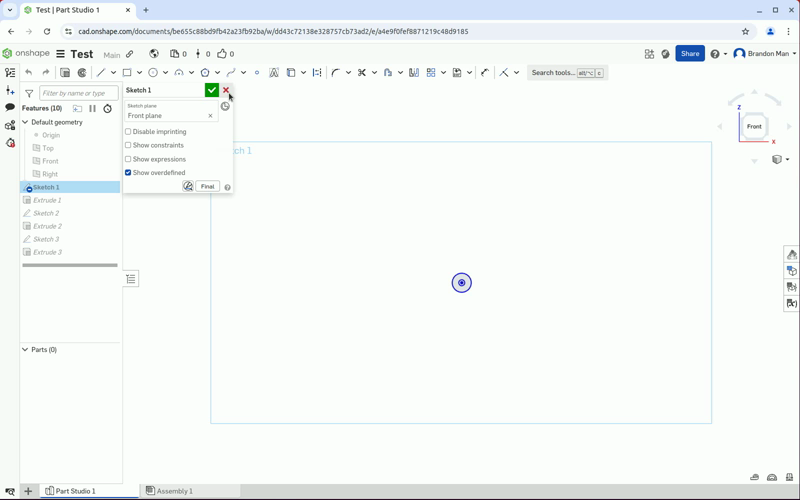
key(shift+s)
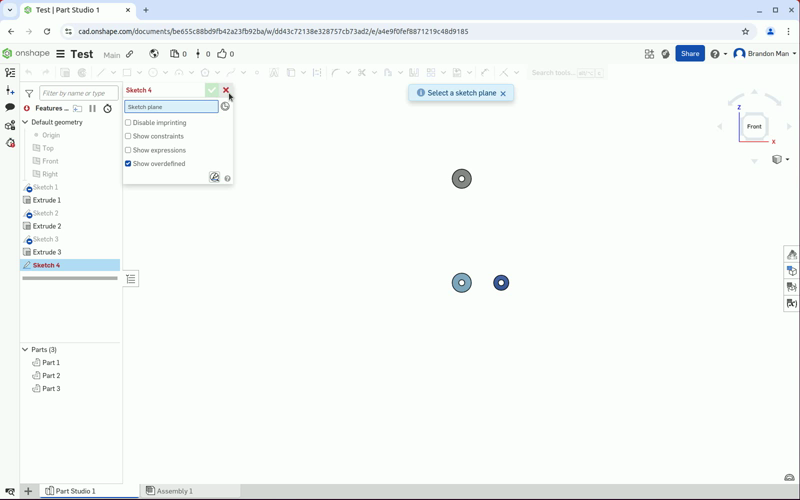
mouse_move(73, 163)
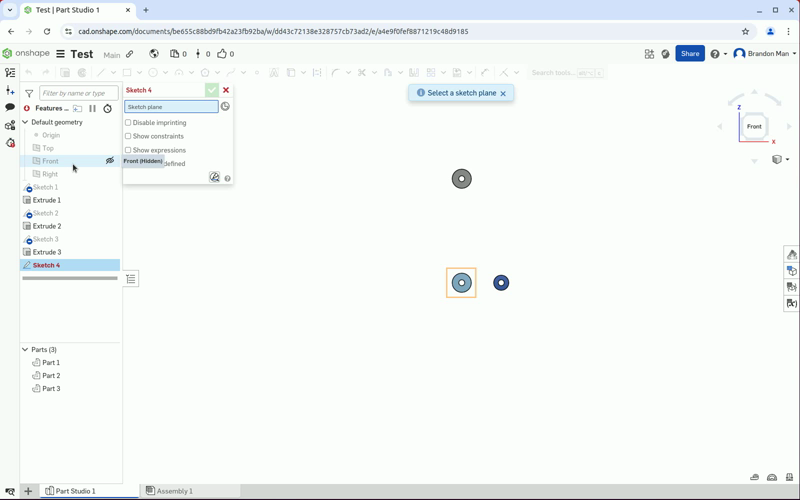
click(73, 163)
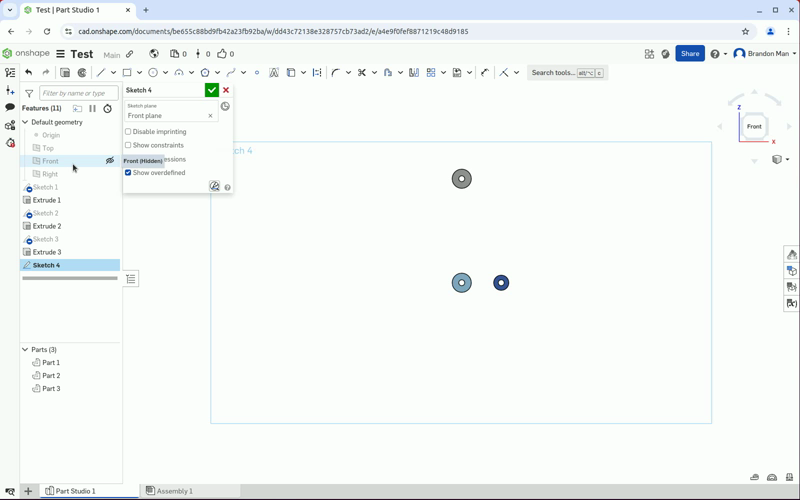
mouse_move(73, 352)
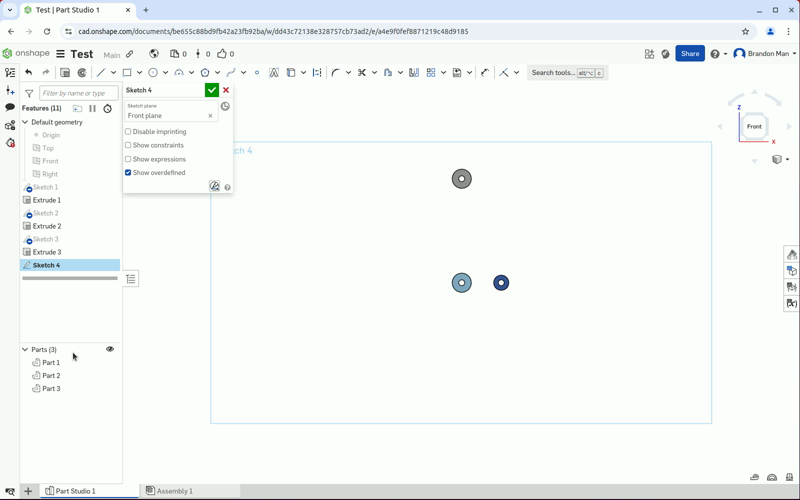
key(y)
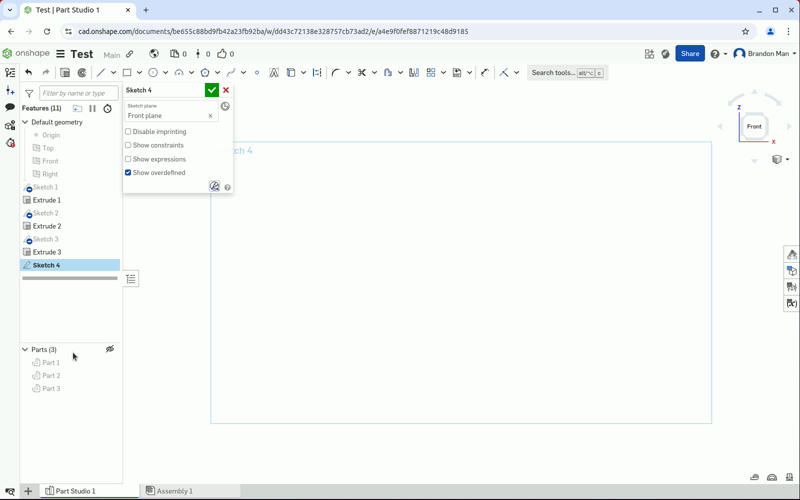
key(l)
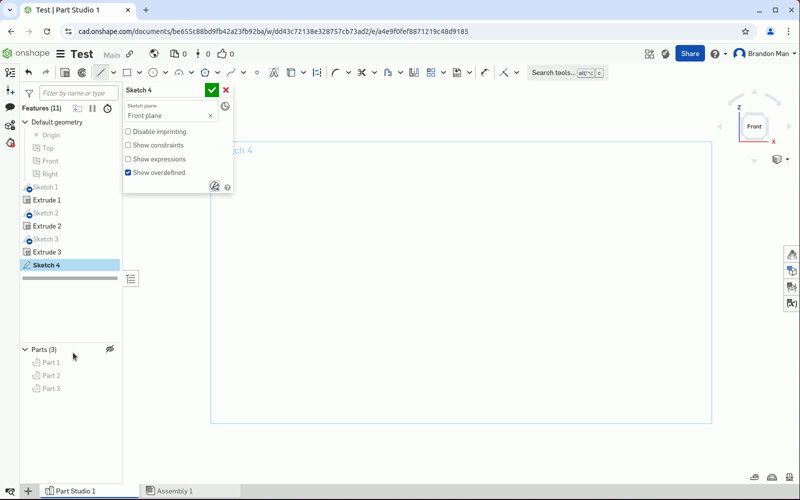
key_down(shift)
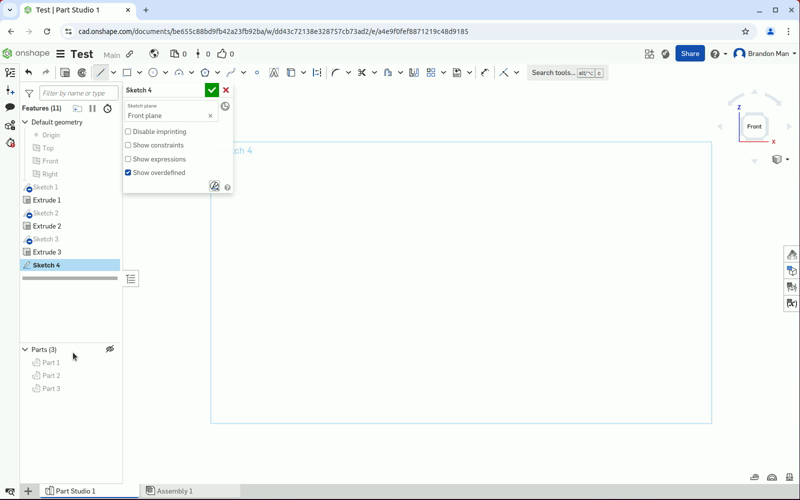
mouse_move(446, 226)
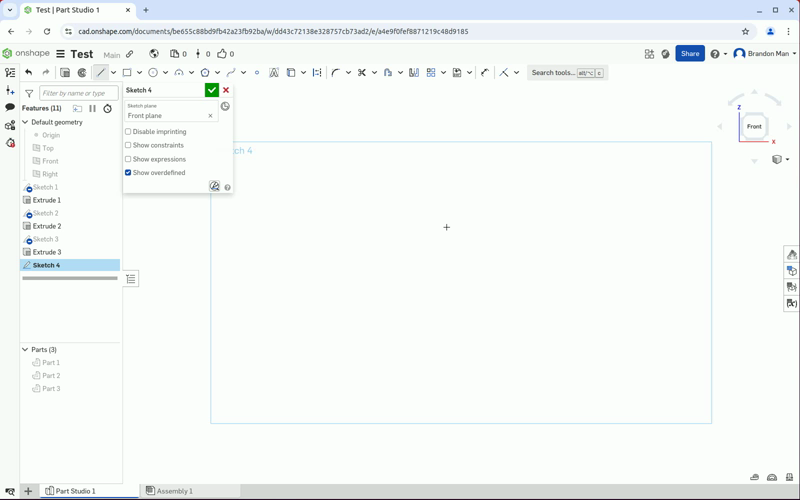
click(446, 226)
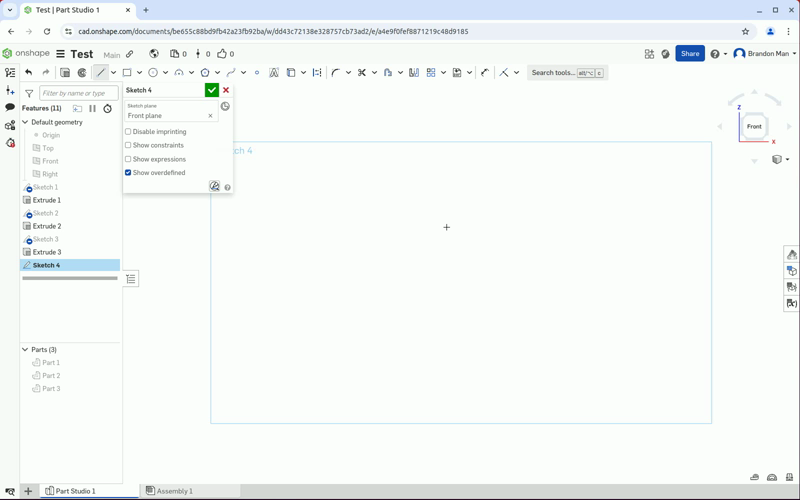
key_up(shift)
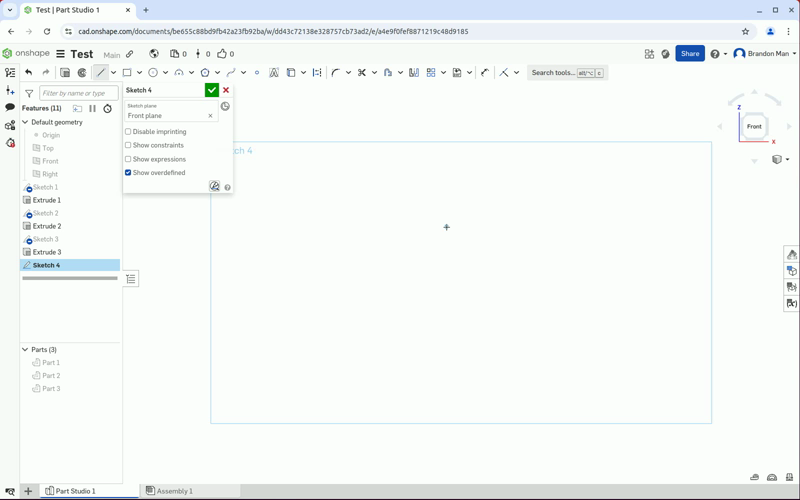
key_down(shift)
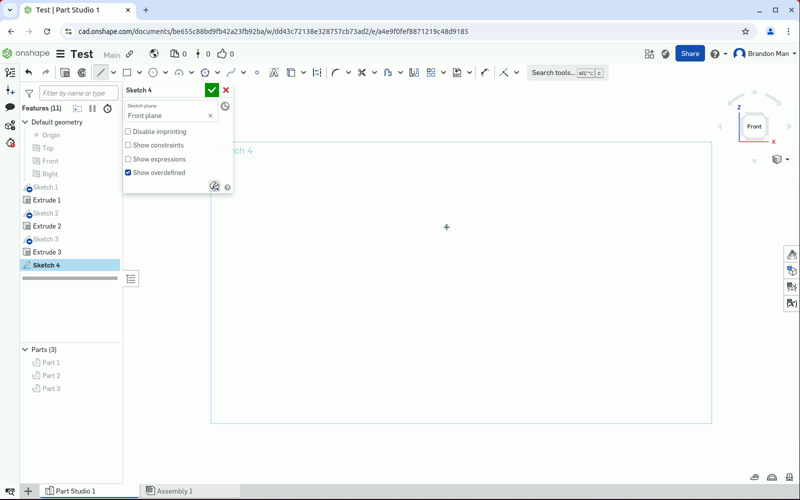
mouse_move(476, 226)
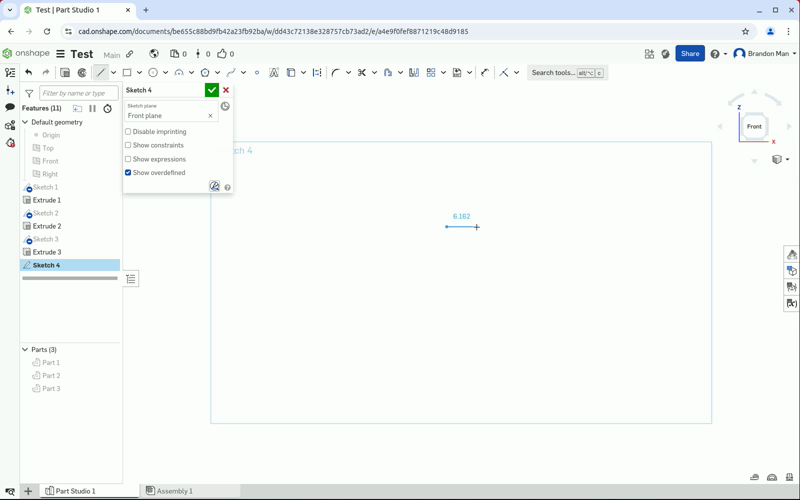
mouse_move(452, 284)
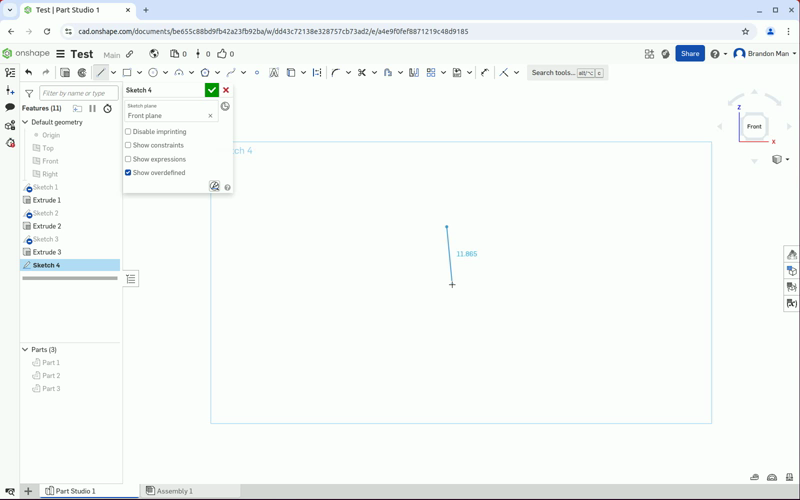
click(452, 284)
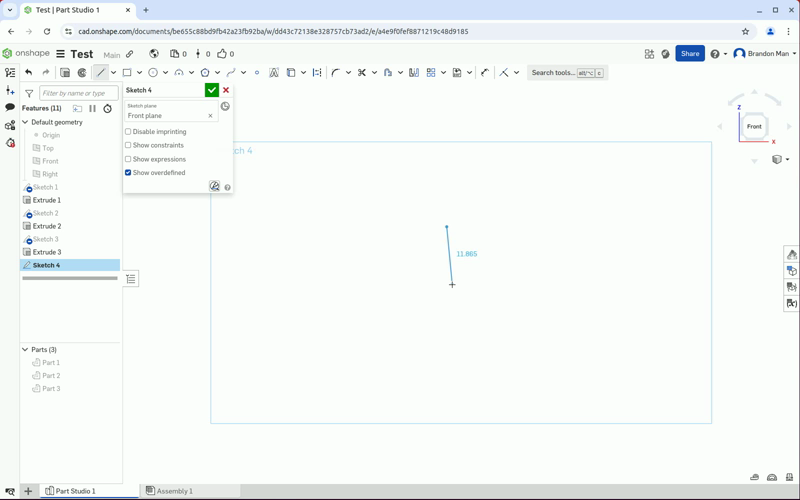
key_up(shift)
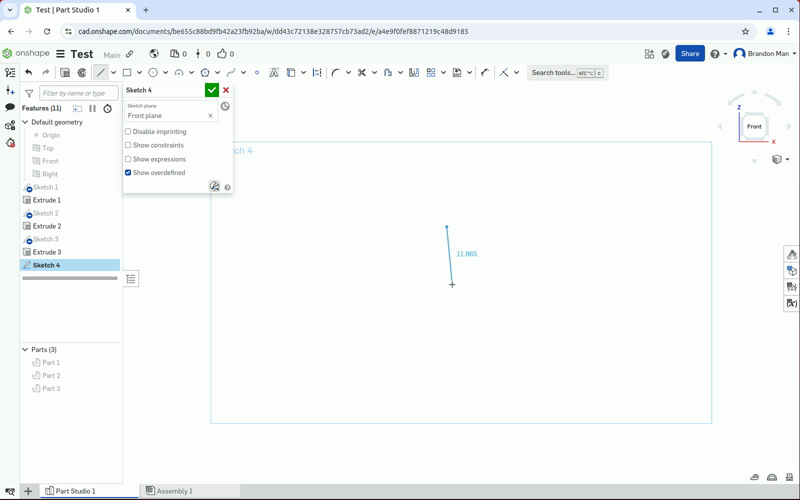
key(esc)
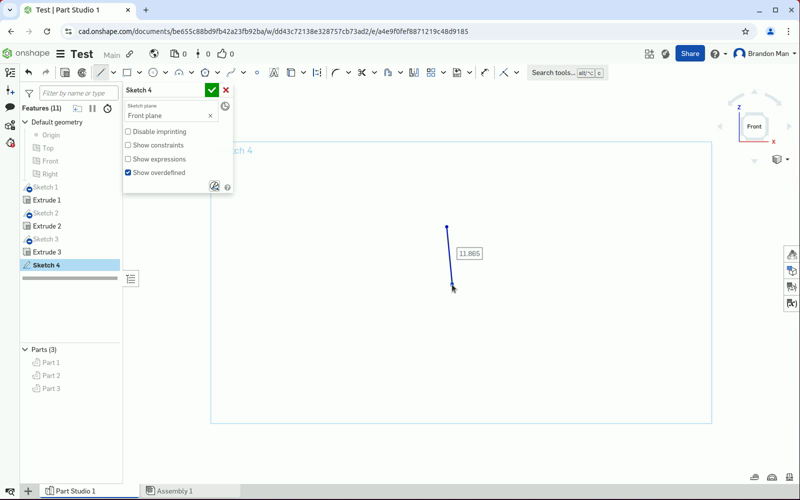
key(a)
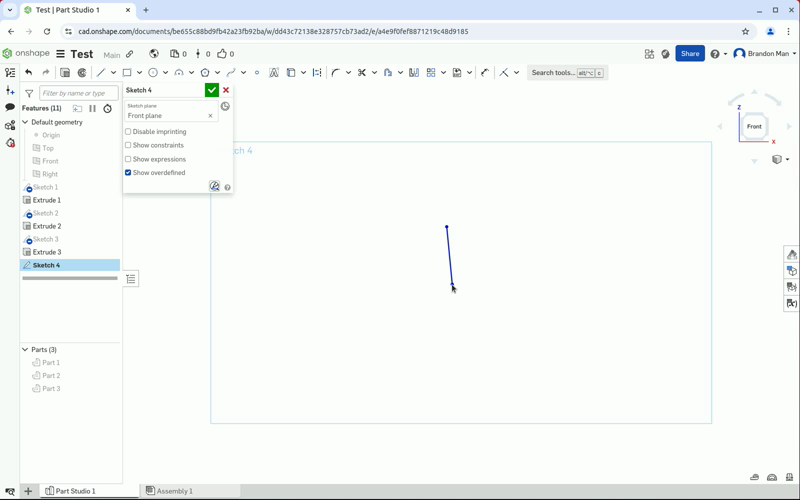
mouse_move(452, 284)
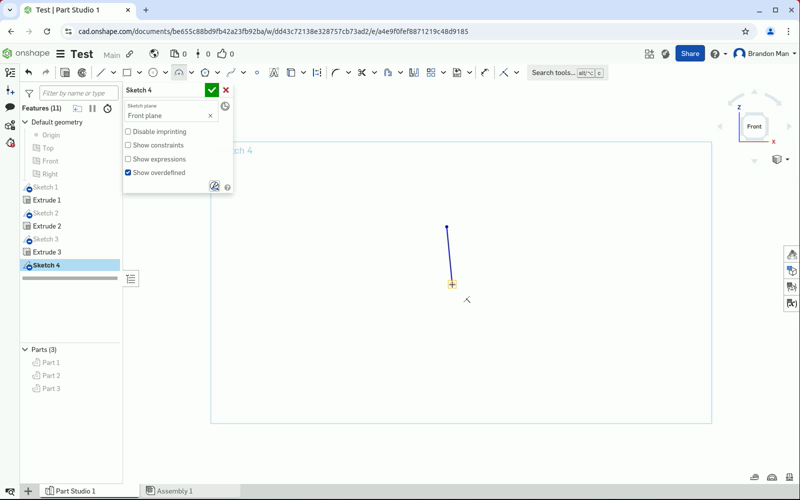
click(452, 284)
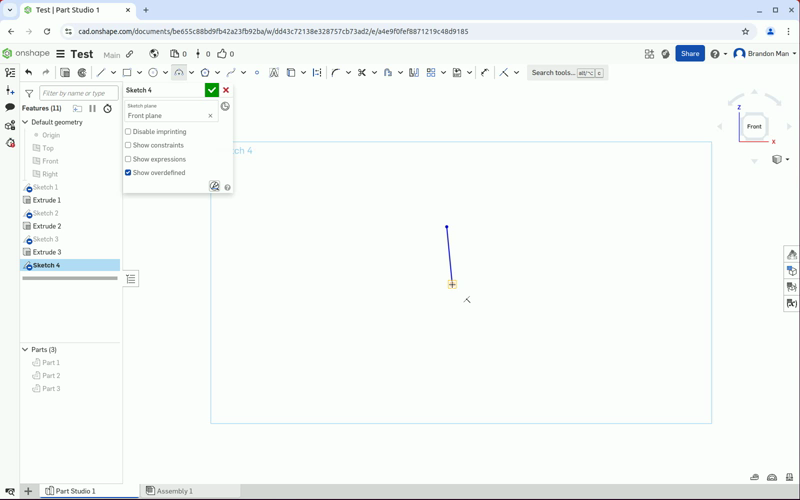
key_down(shift)
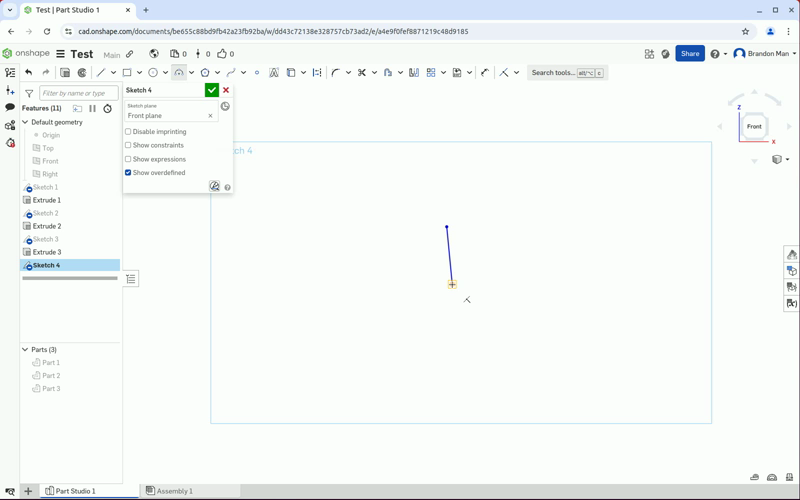
mouse_move(461, 291)
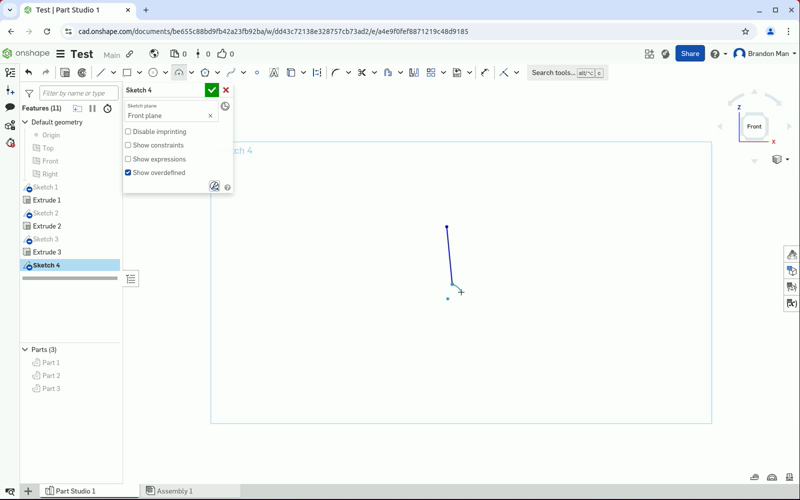
click(461, 291)
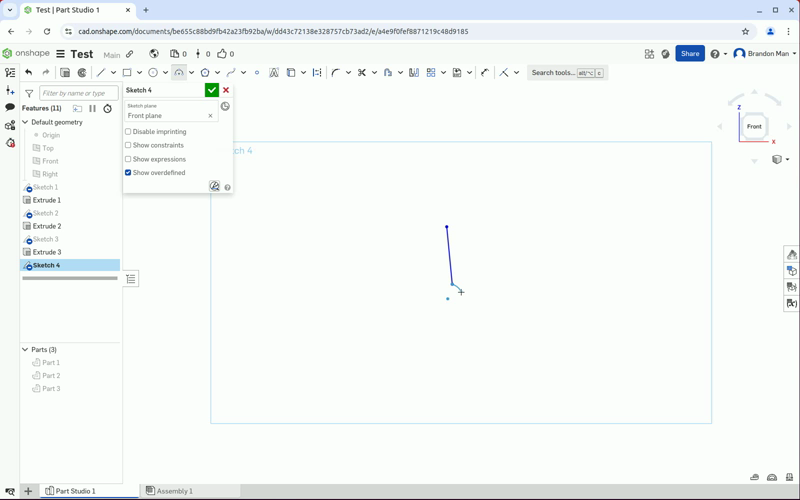
mouse_move(466, 276)
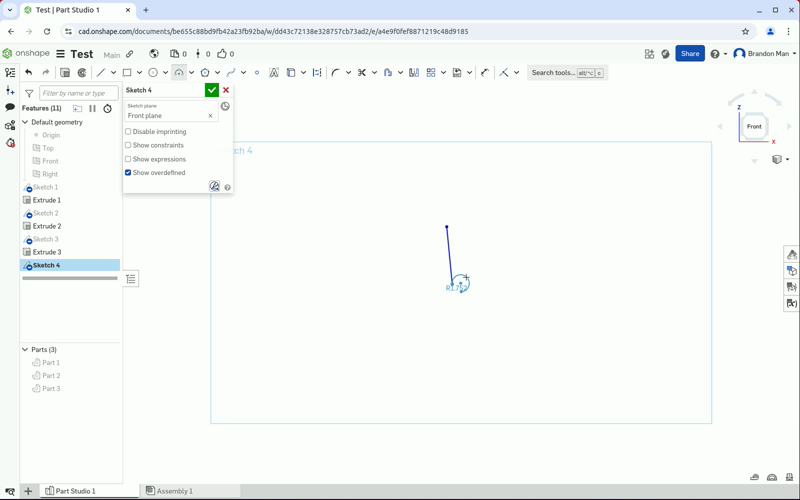
click(466, 276)
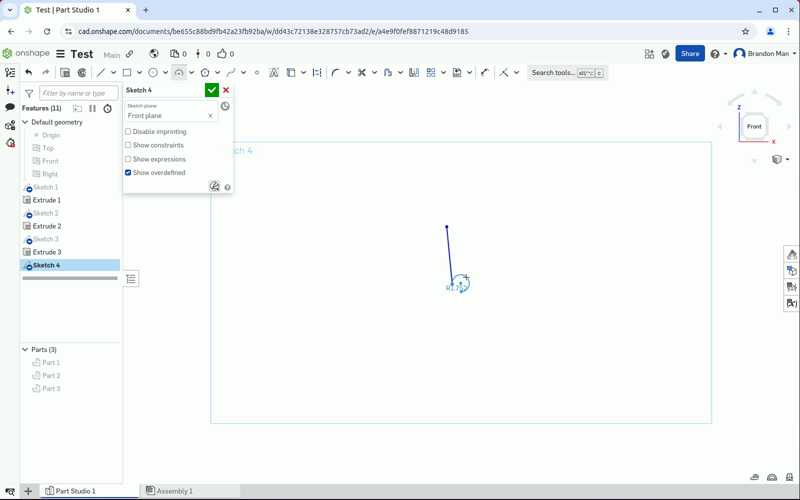
key_up(shift)
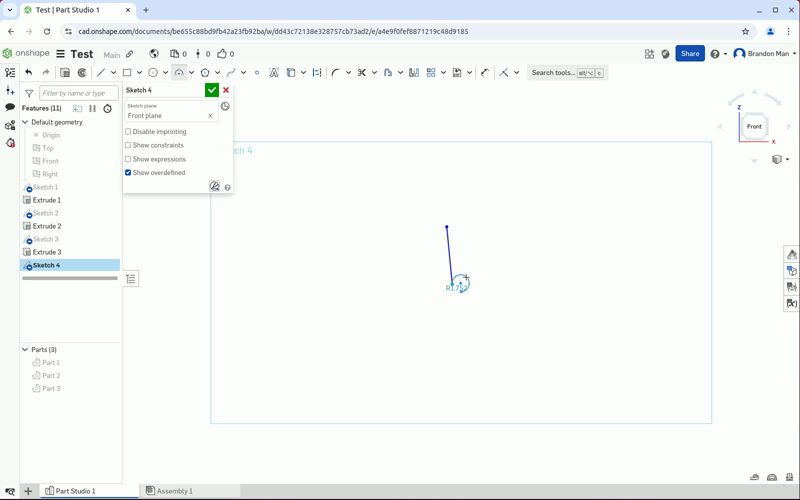
key(esc)
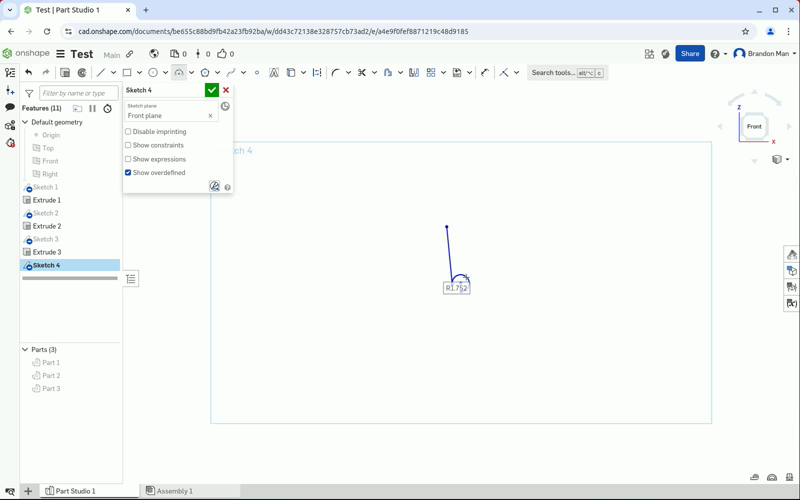
key(l)
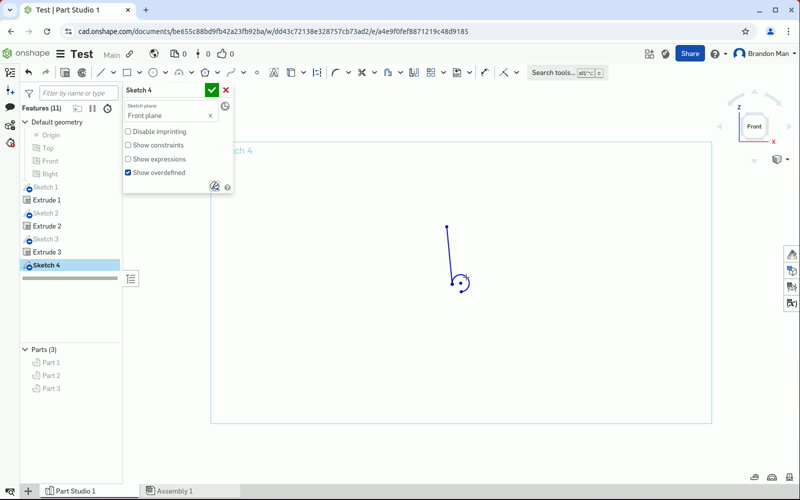
mouse_move(461, 291)
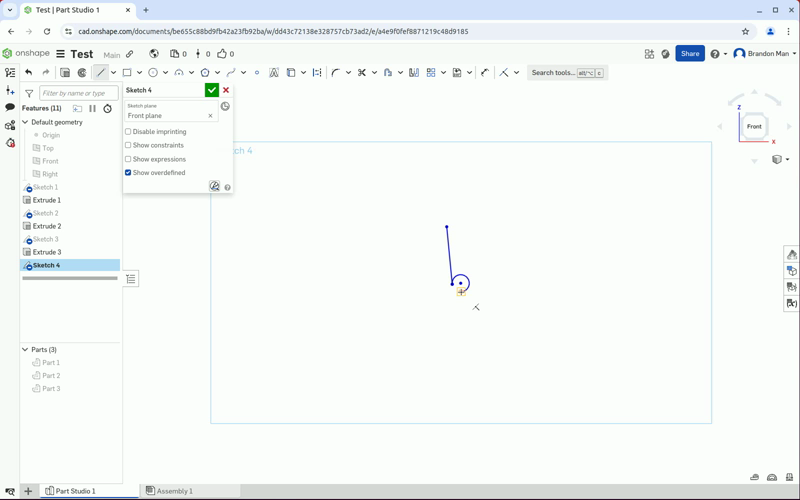
click(461, 291)
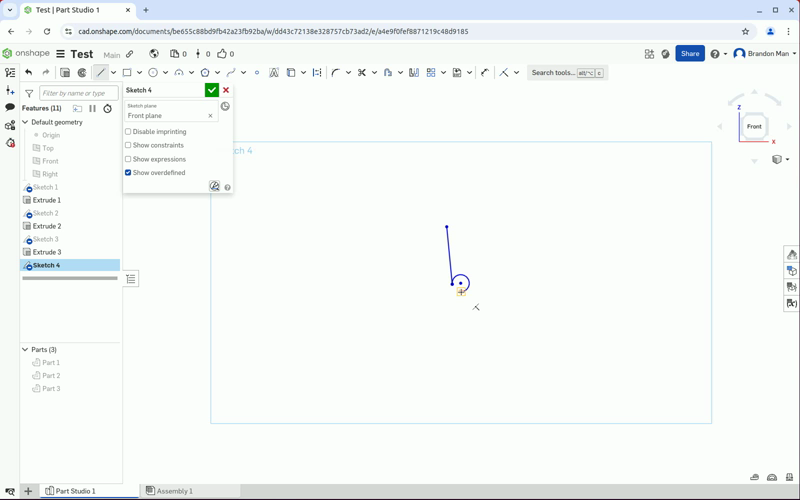
key_down(shift)
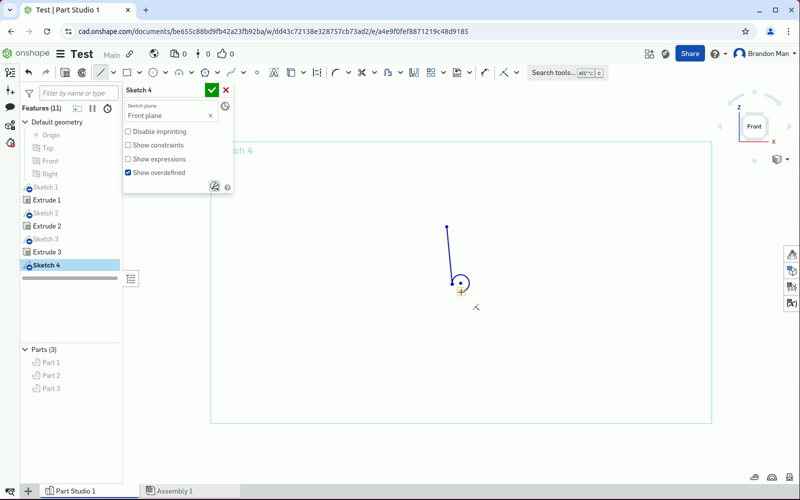
mouse_move(491, 291)
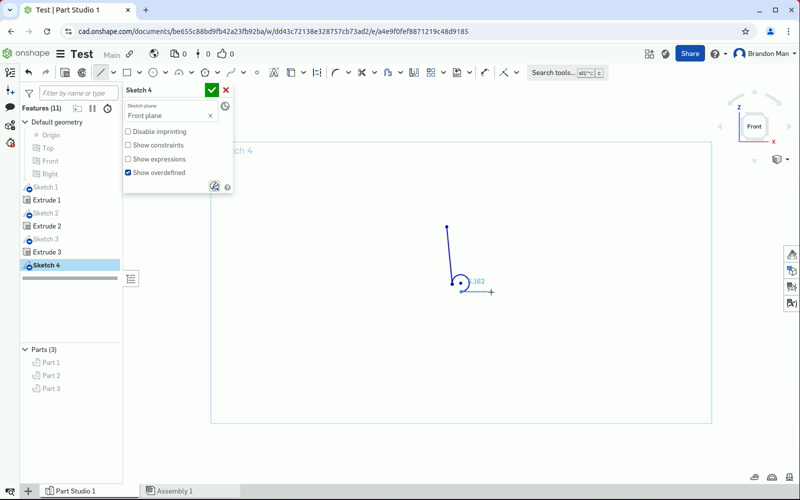
mouse_move(502, 290)
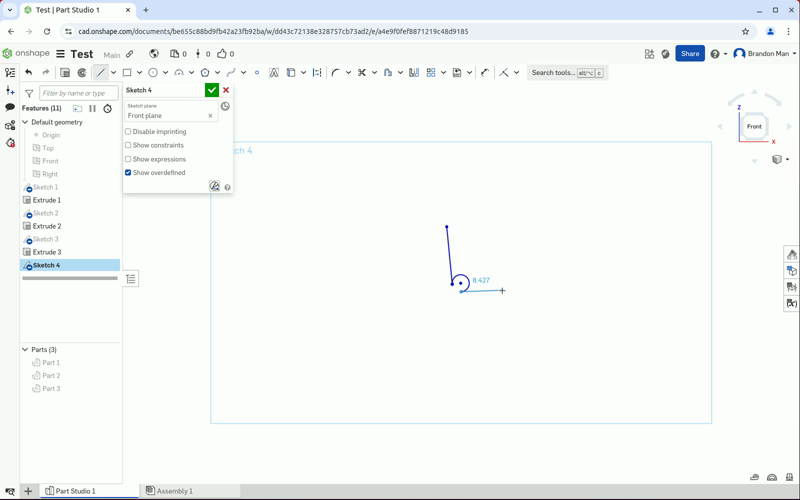
click(502, 290)
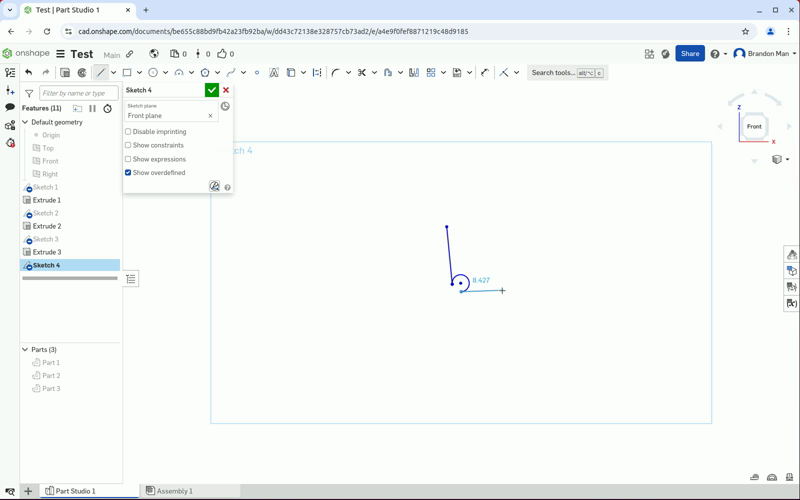
key_up(shift)
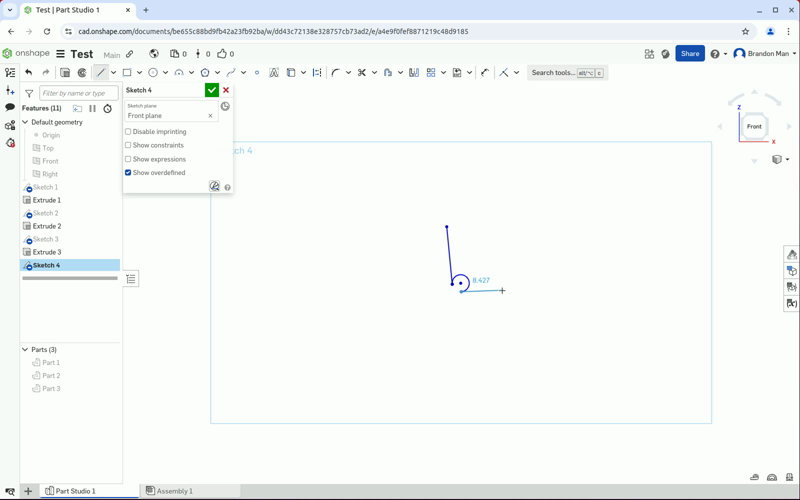
key(esc)
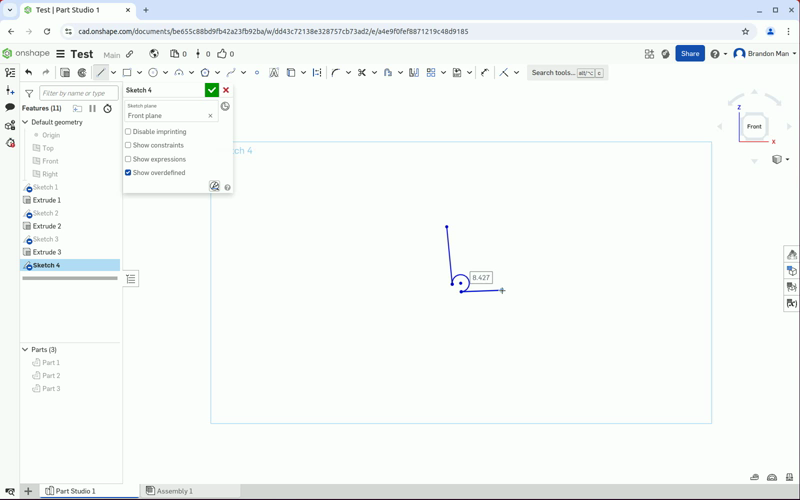
key(a)
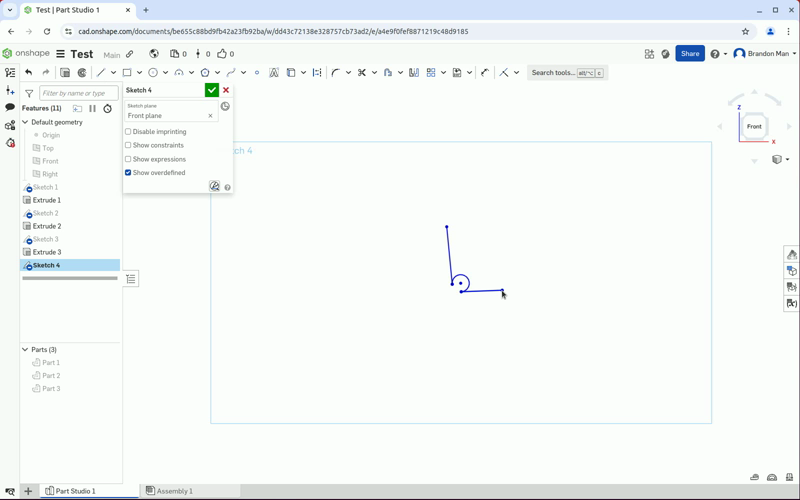
mouse_move(502, 290)
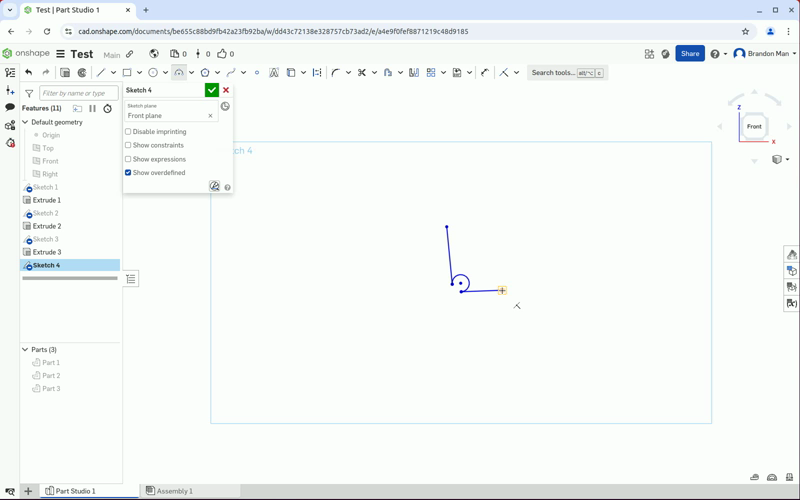
click(502, 290)
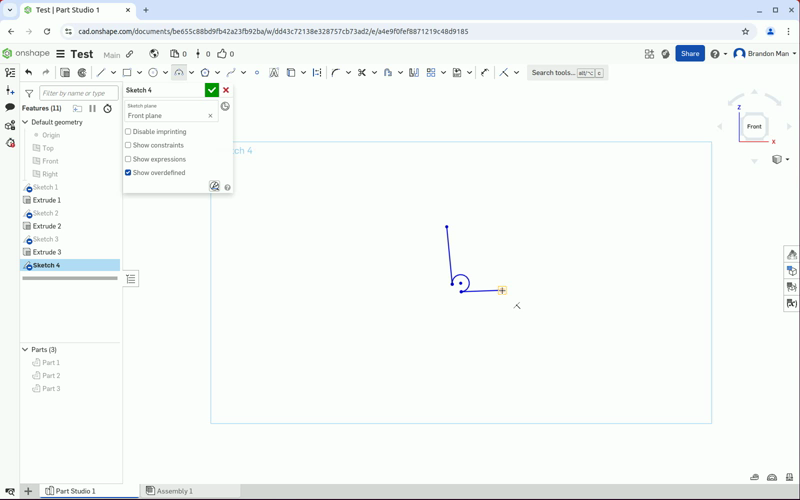
key_down(shift)
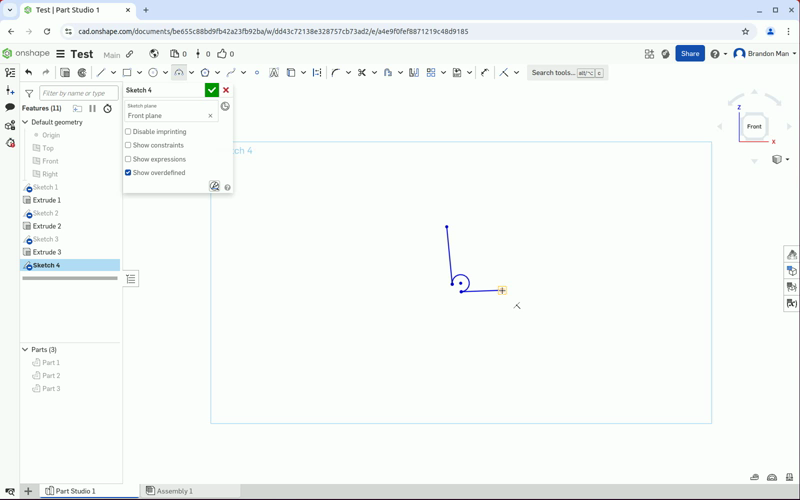
mouse_move(502, 276)
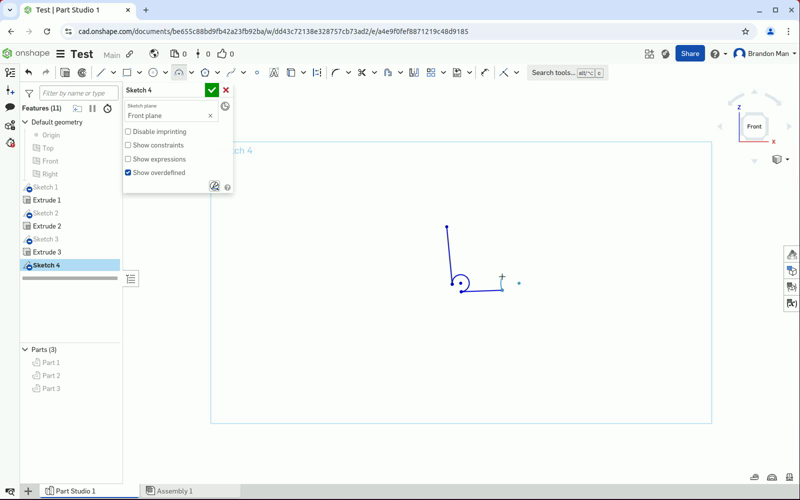
click(502, 276)
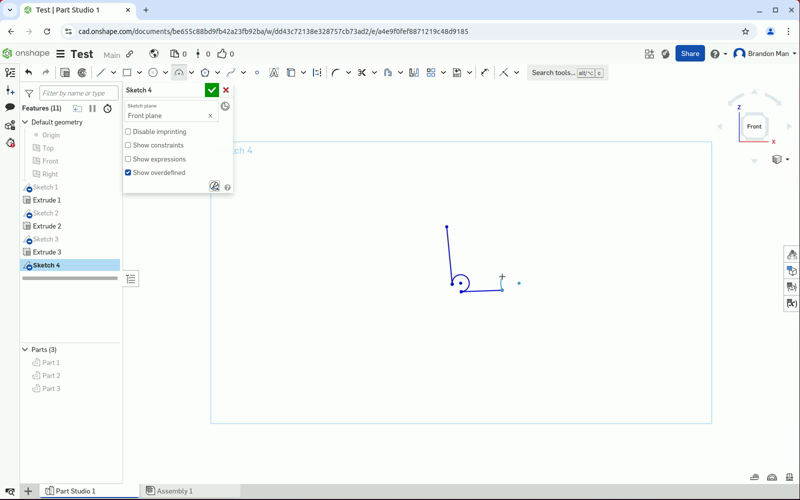
mouse_move(494, 282)
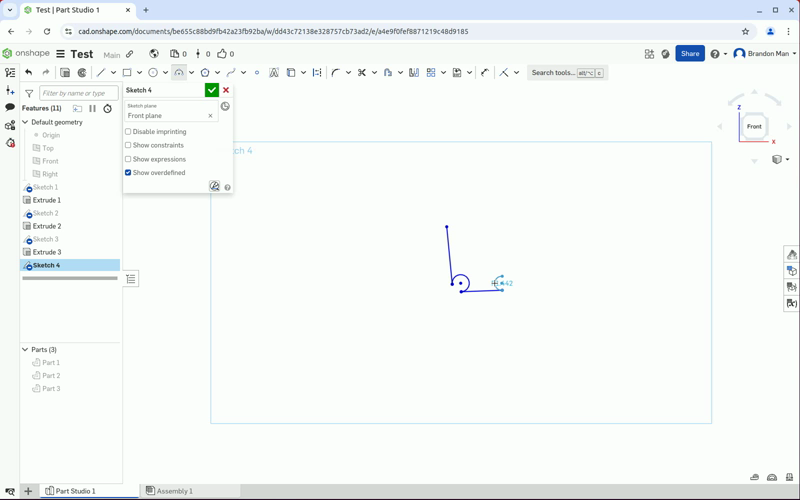
click(494, 282)
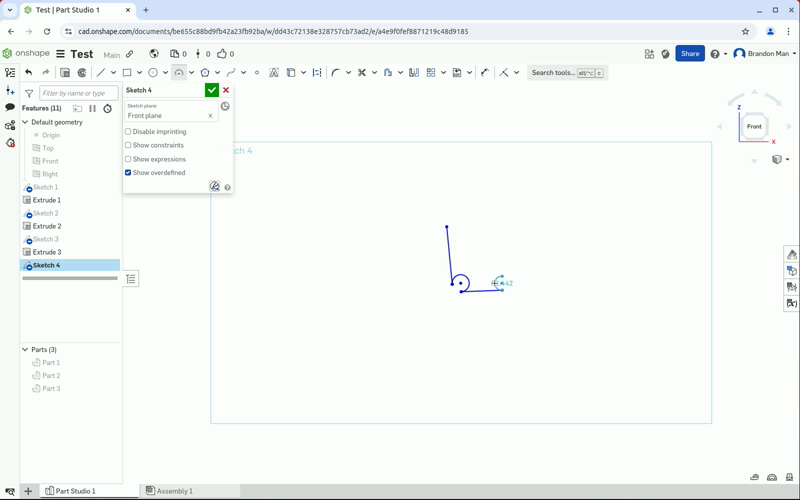
key_up(shift)
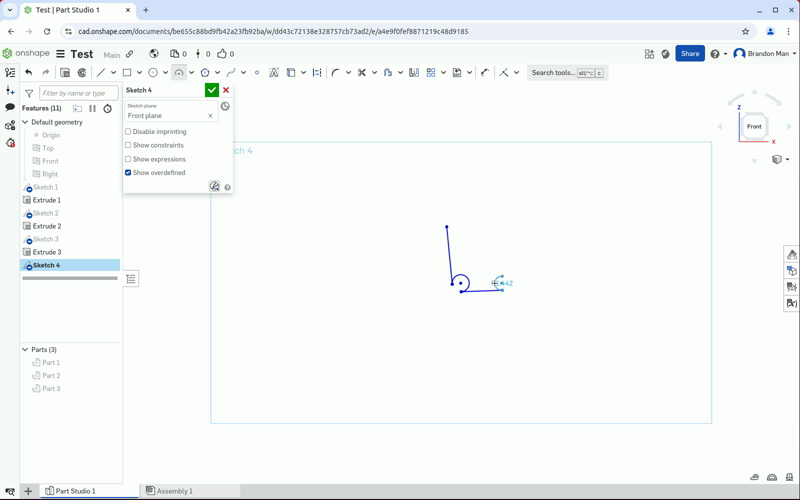
key(esc)
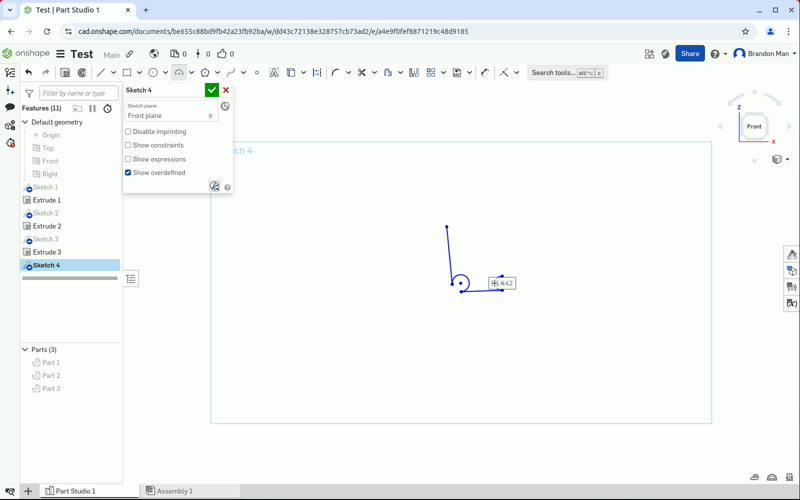
key(l)
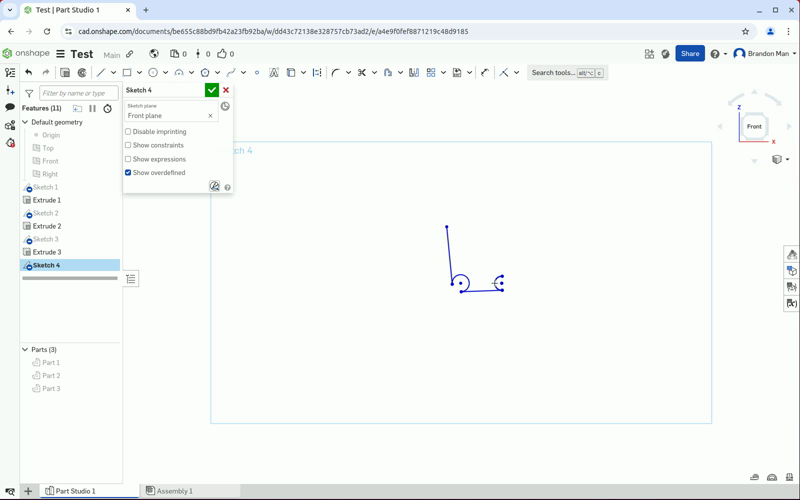
mouse_move(502, 276)
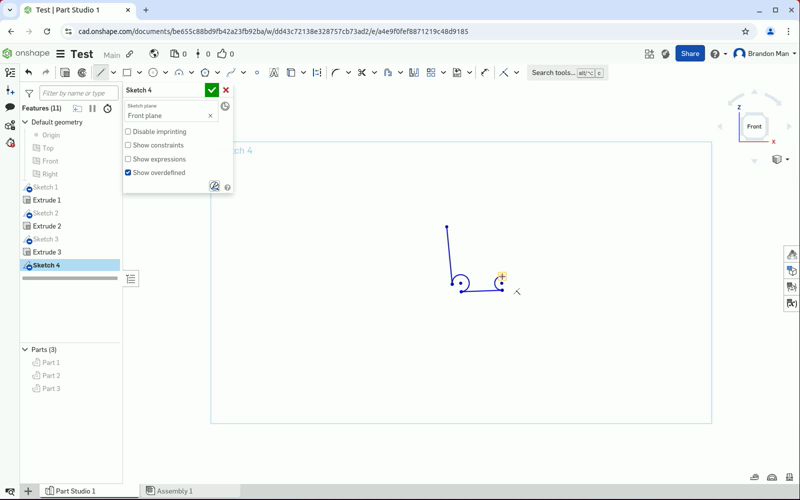
click(502, 276)
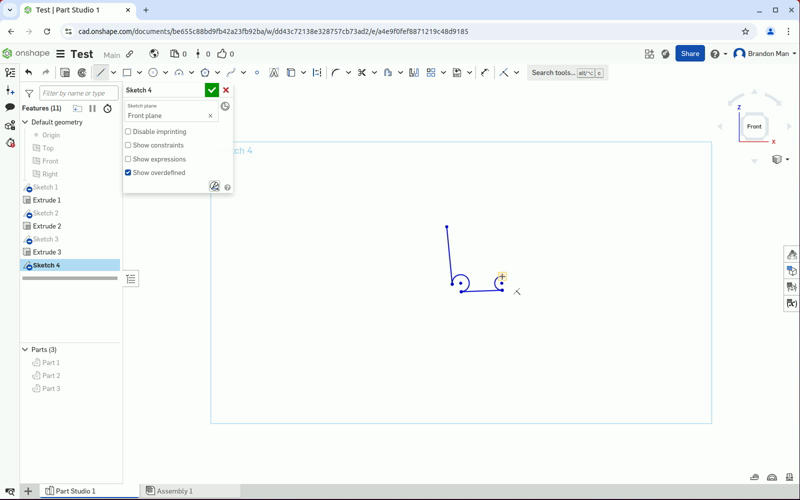
key_down(shift)
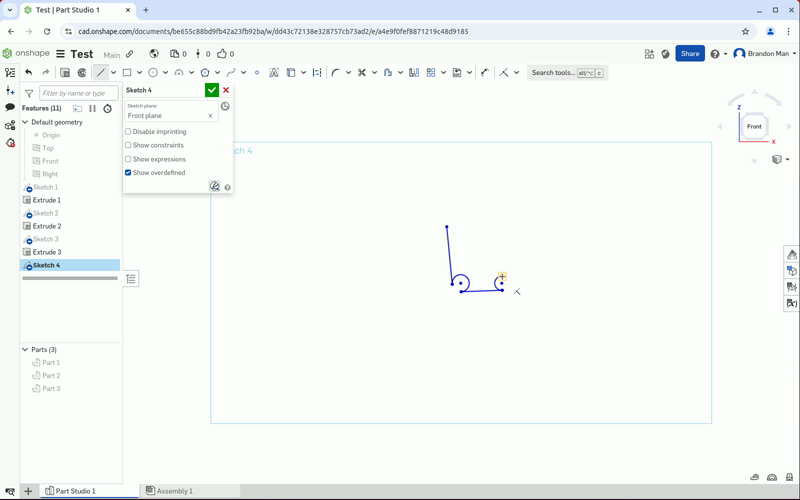
mouse_move(532, 276)
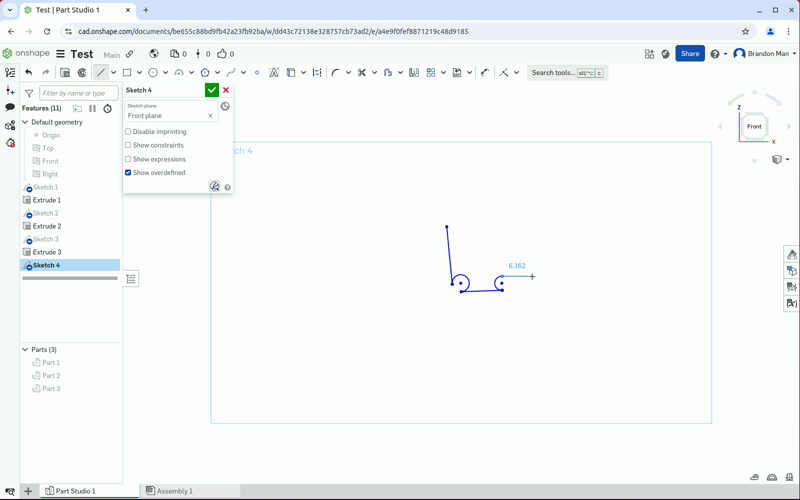
mouse_move(477, 275)
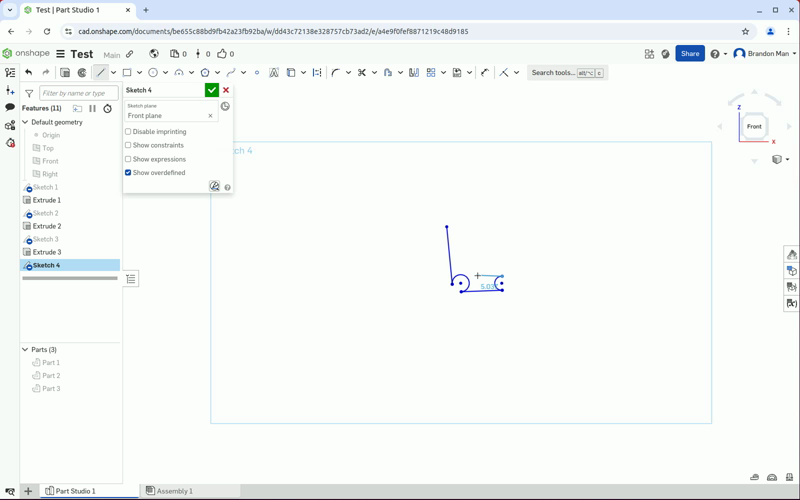
click(477, 275)
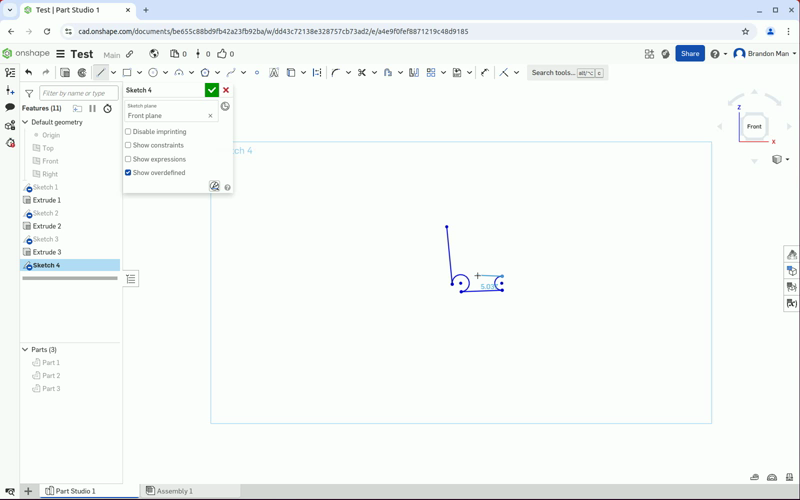
key_up(shift)
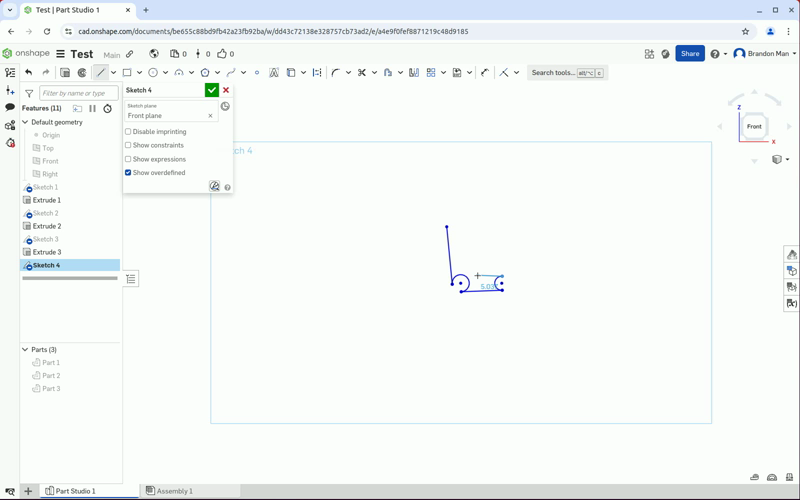
key(esc)
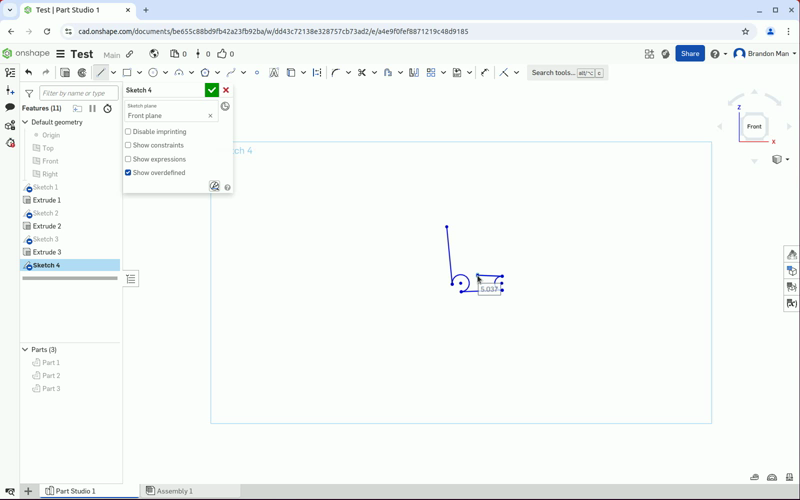
key(a)
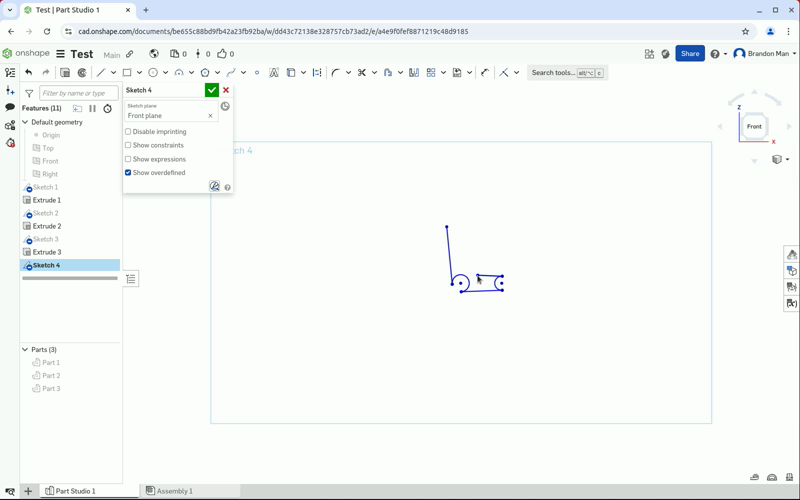
mouse_move(477, 275)
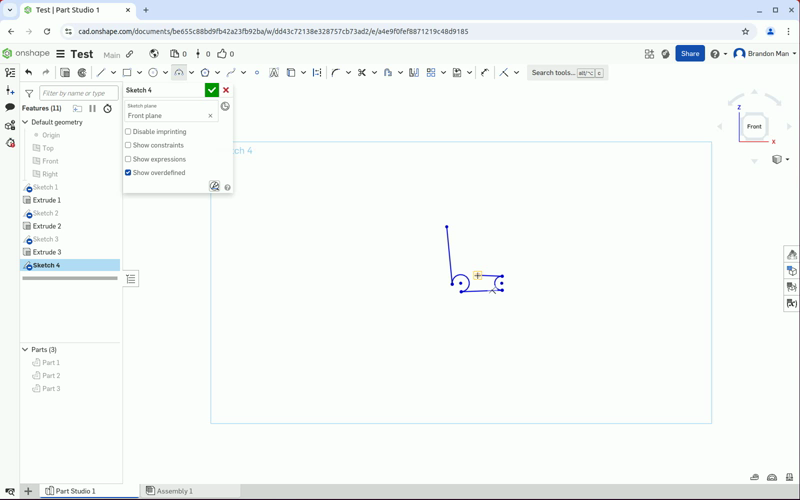
click(477, 275)
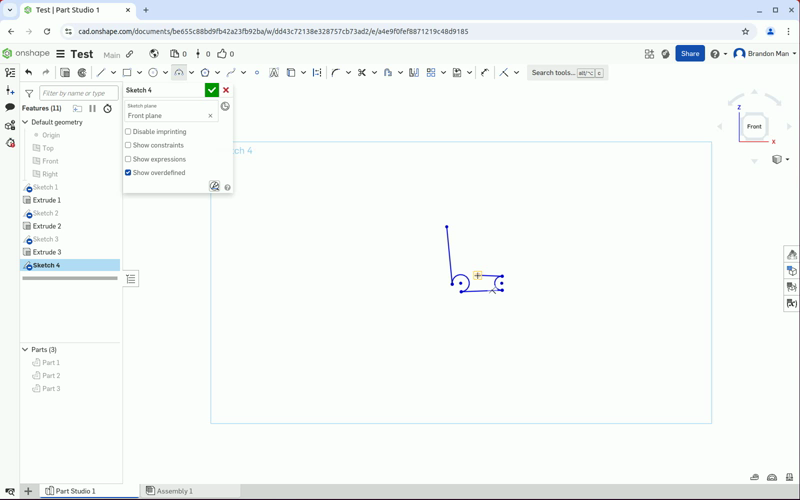
key_down(shift)
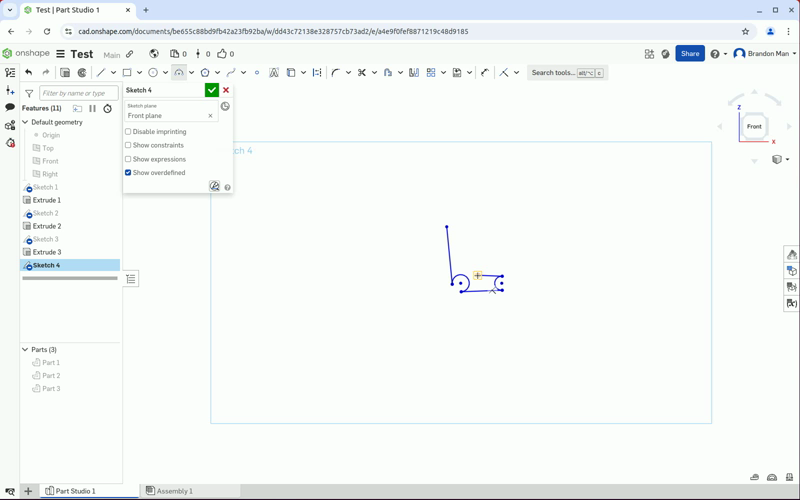
mouse_move(470, 267)
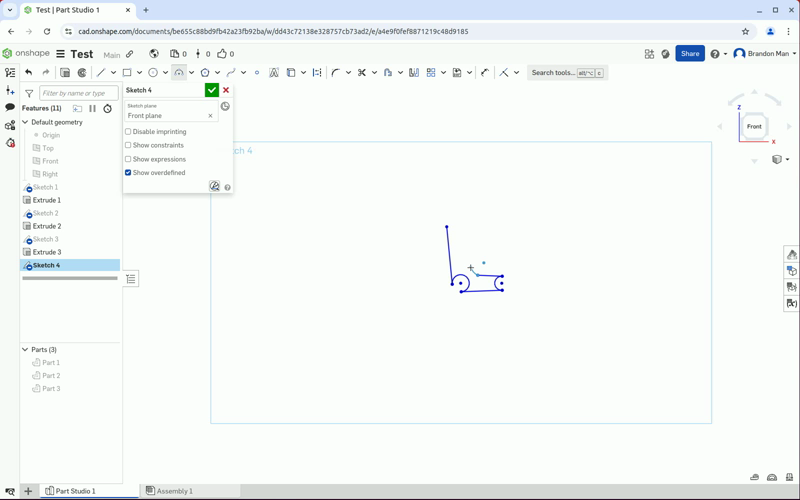
click(470, 267)
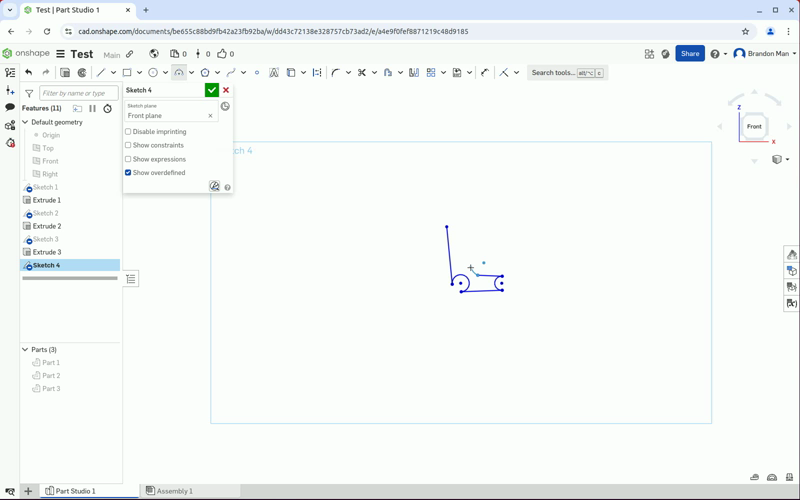
mouse_move(472, 272)
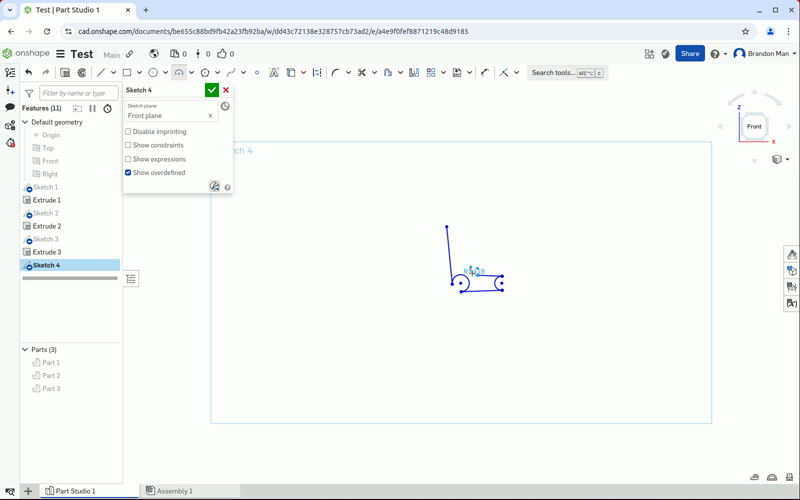
click(472, 272)
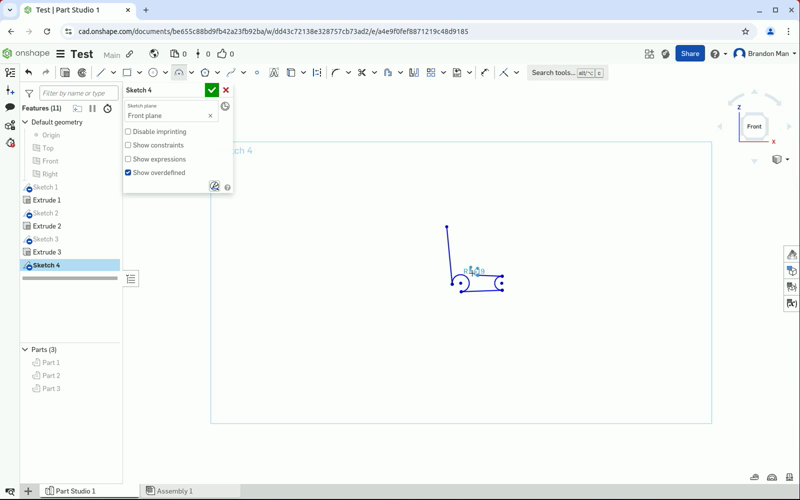
key_up(shift)
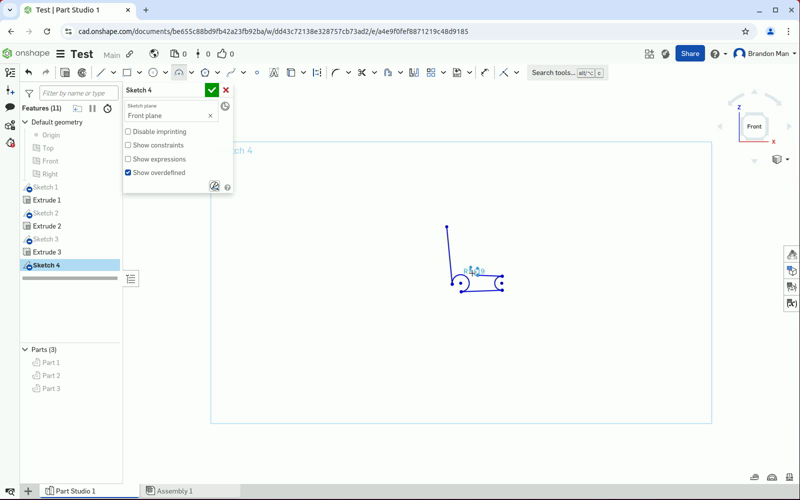
key(esc)
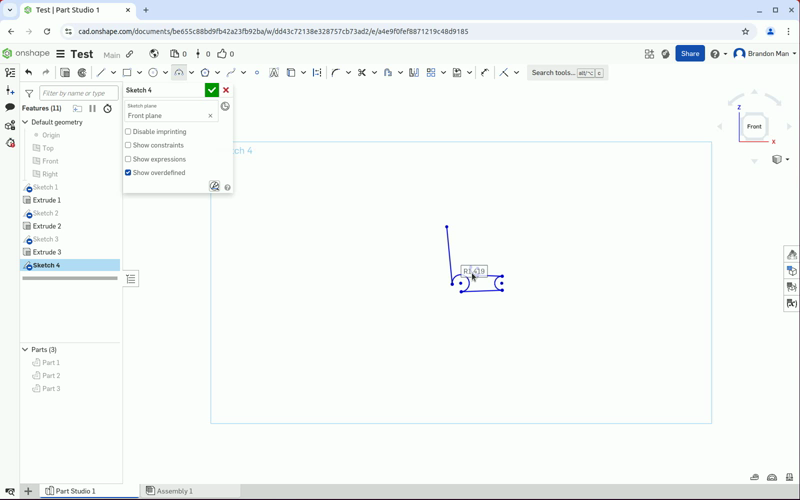
key(l)
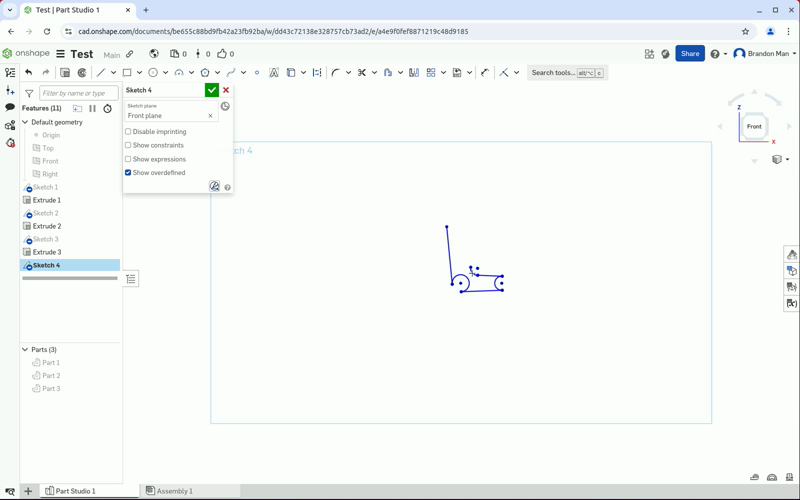
mouse_move(470, 267)
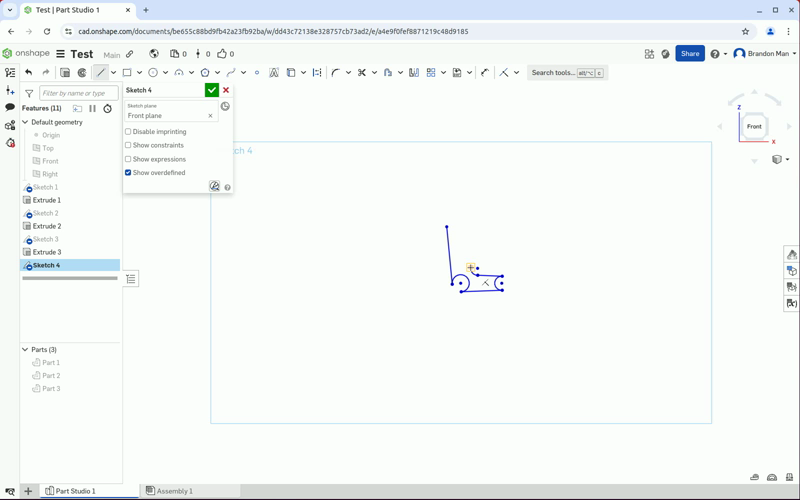
click(470, 267)
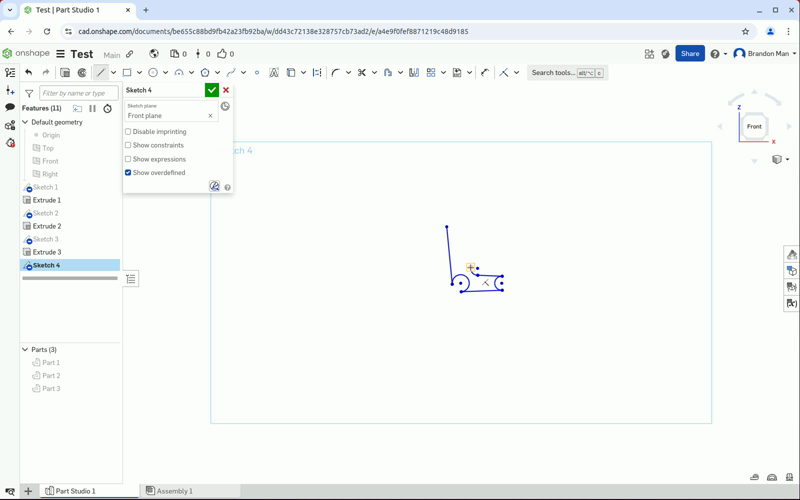
key_down(shift)
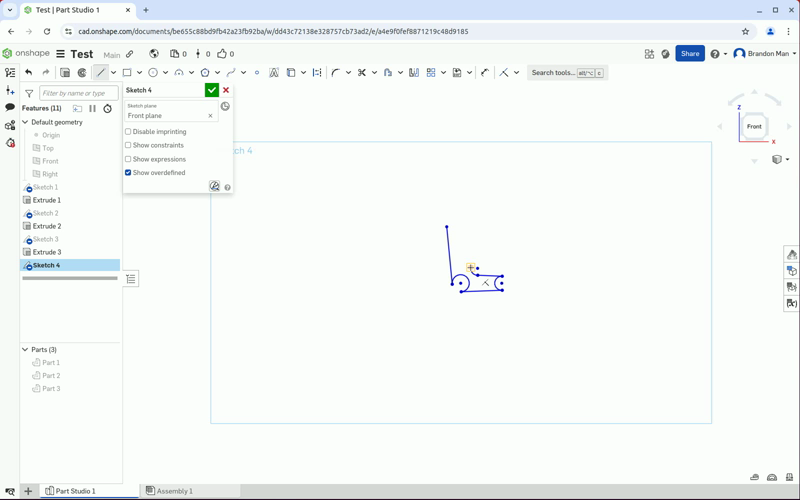
mouse_move(500, 267)
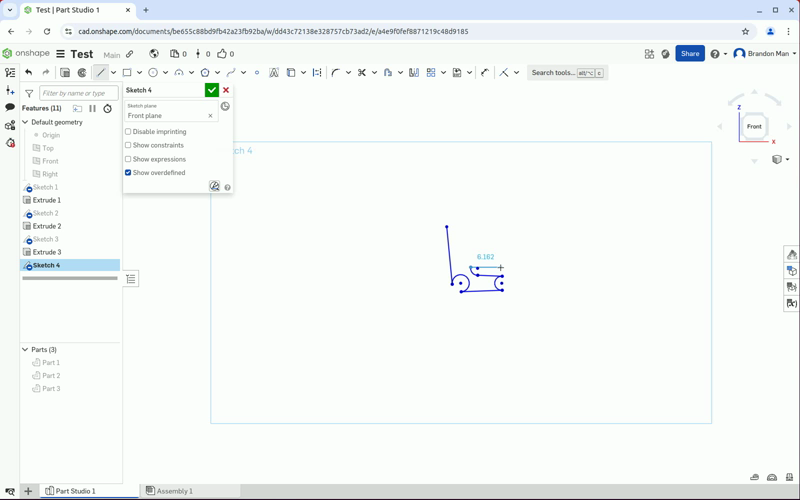
mouse_move(475, 227)
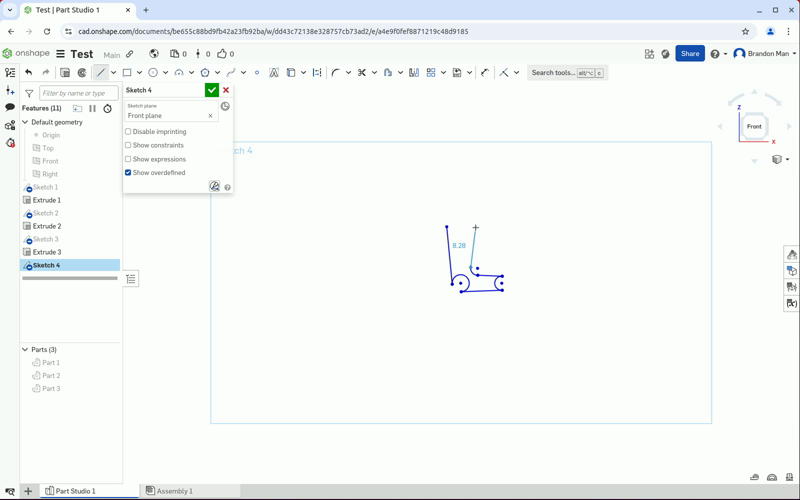
click(475, 227)
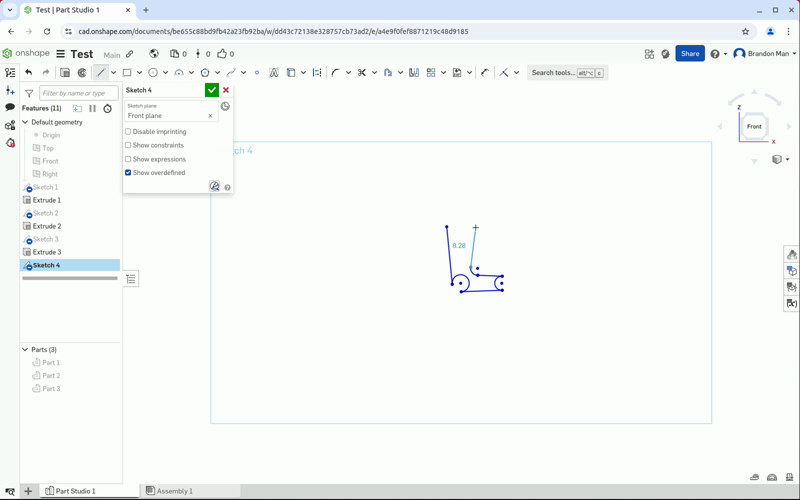
key_up(shift)
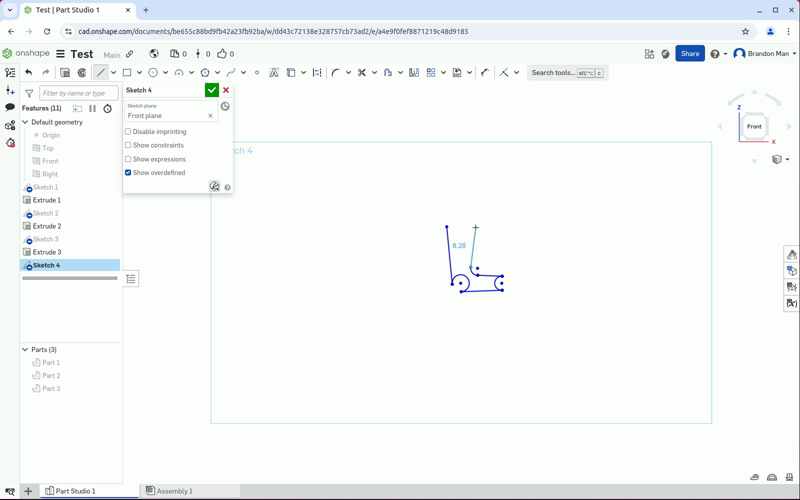
key(esc)
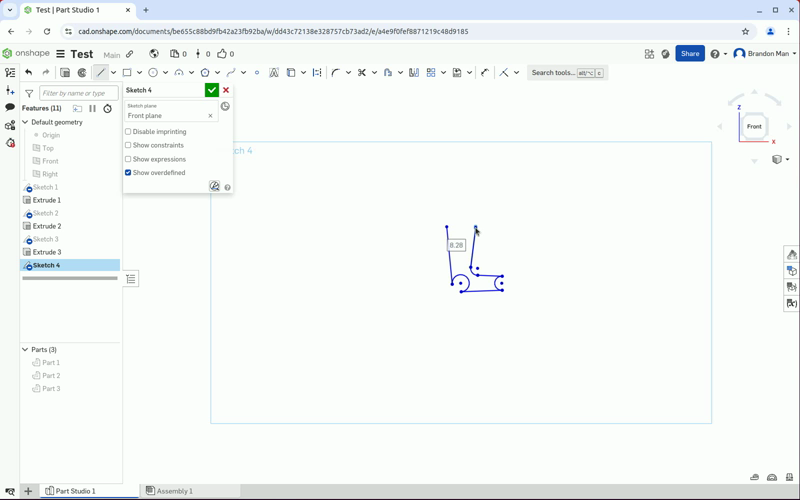
key(a)
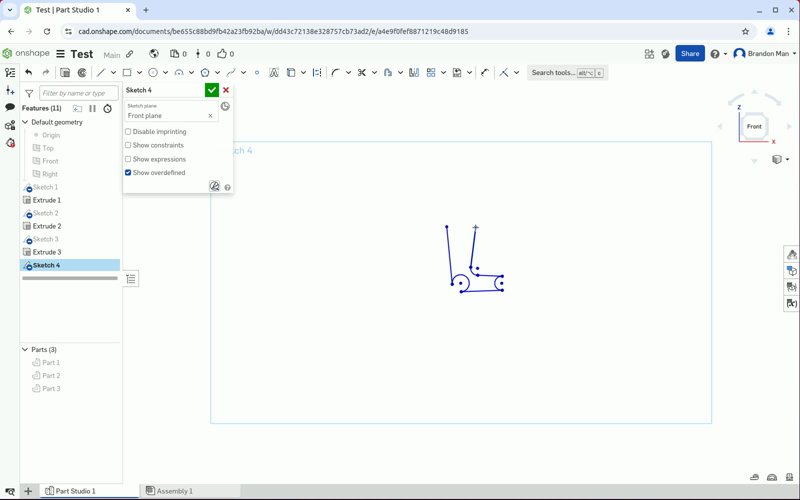
mouse_move(475, 227)
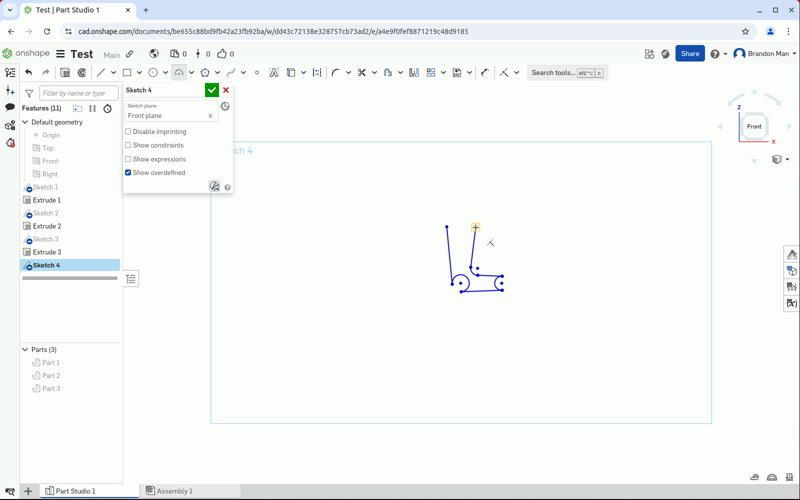
click(475, 227)
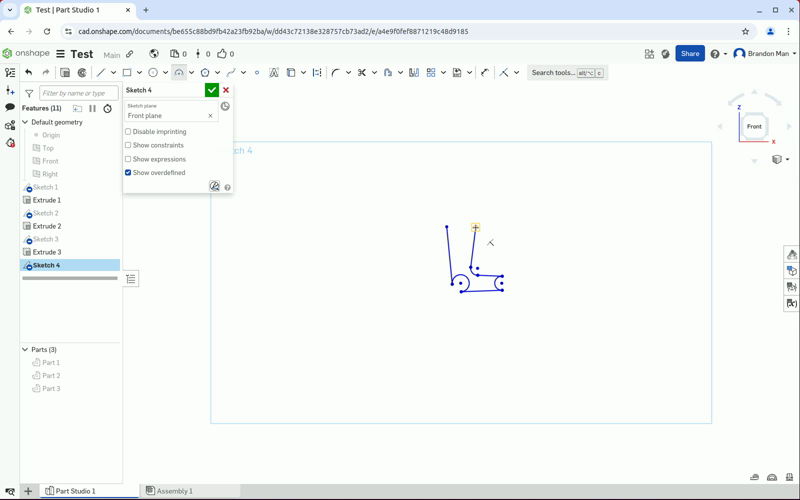
mouse_move(446, 226)
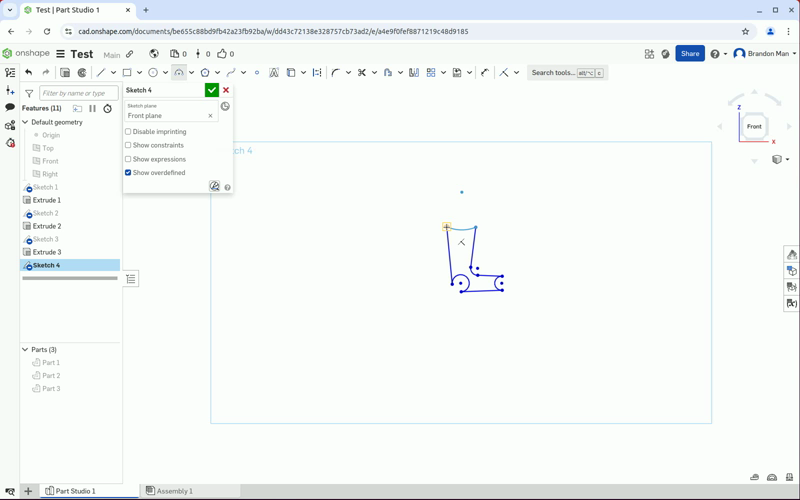
click(446, 226)
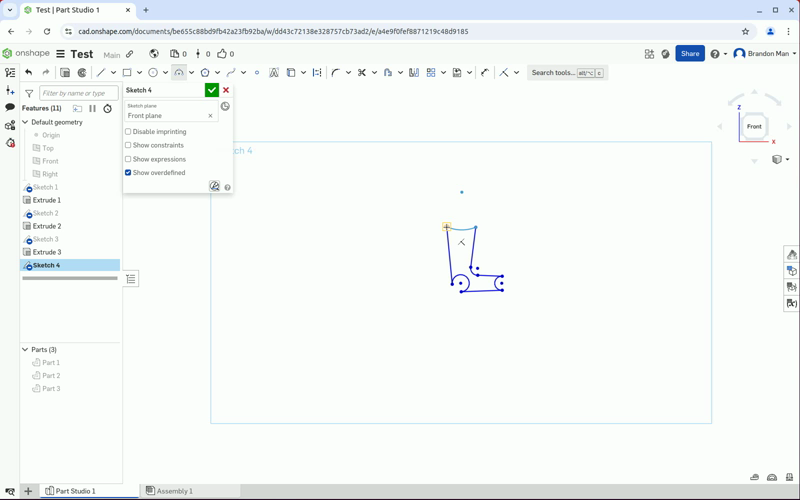
key_down(shift)
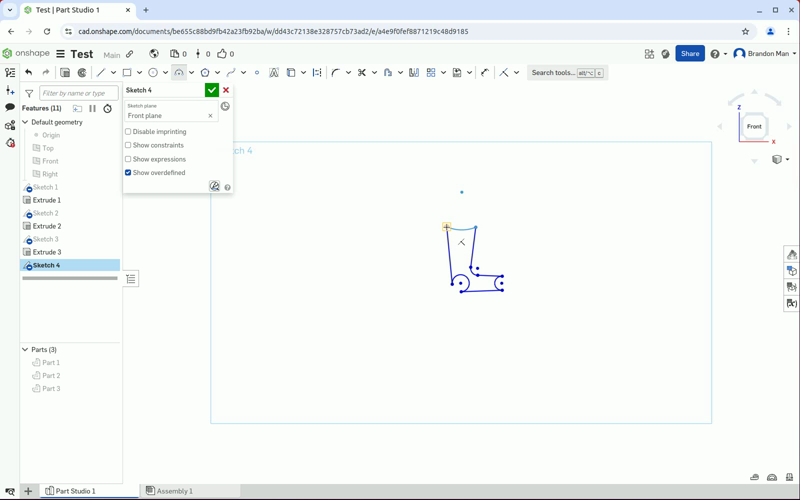
mouse_move(460, 239)
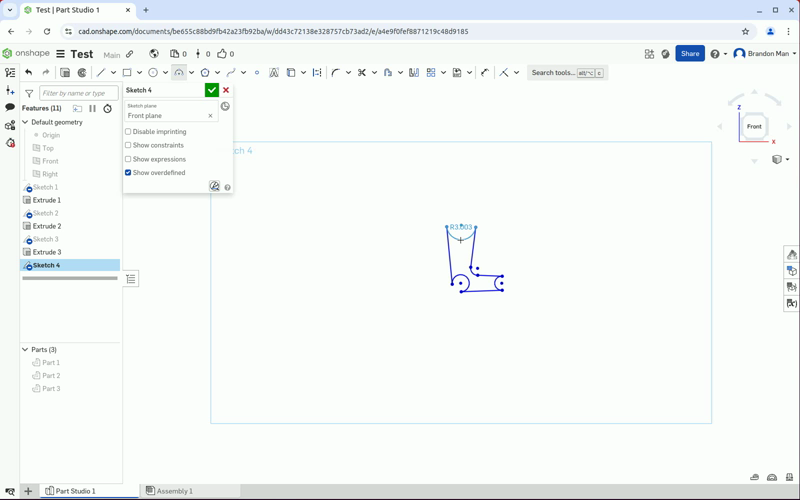
click(460, 239)
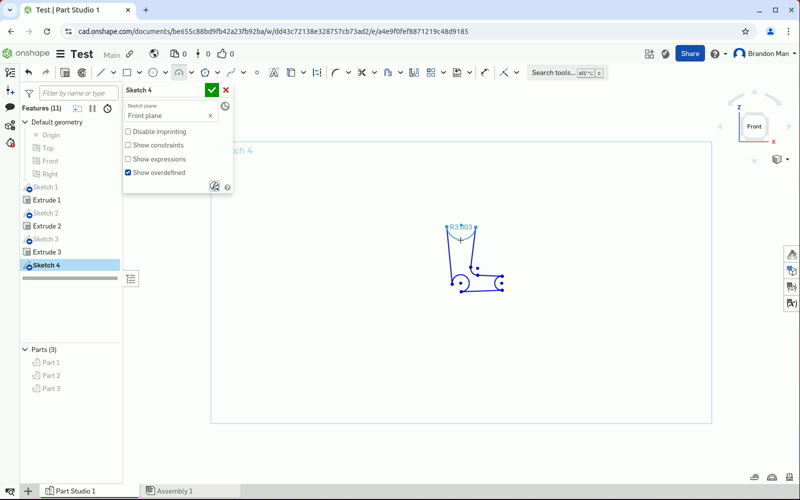
key_up(shift)
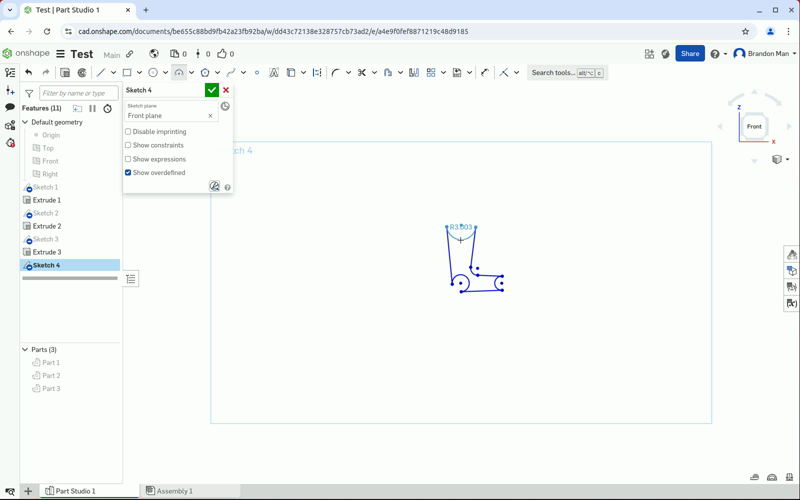
key(esc)
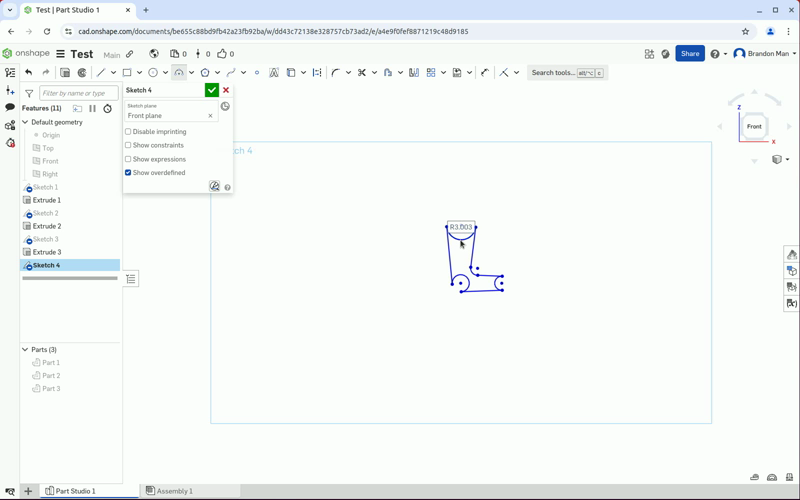
mouse_move(466, 250)
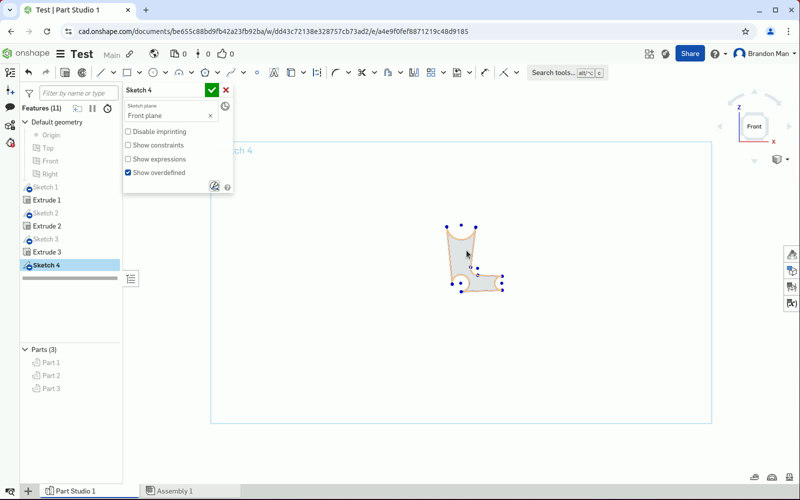
scroll(6)
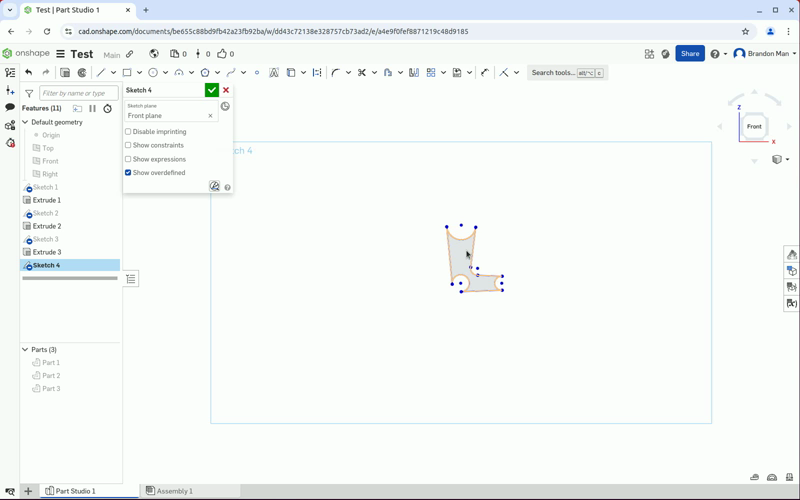
scroll(6)
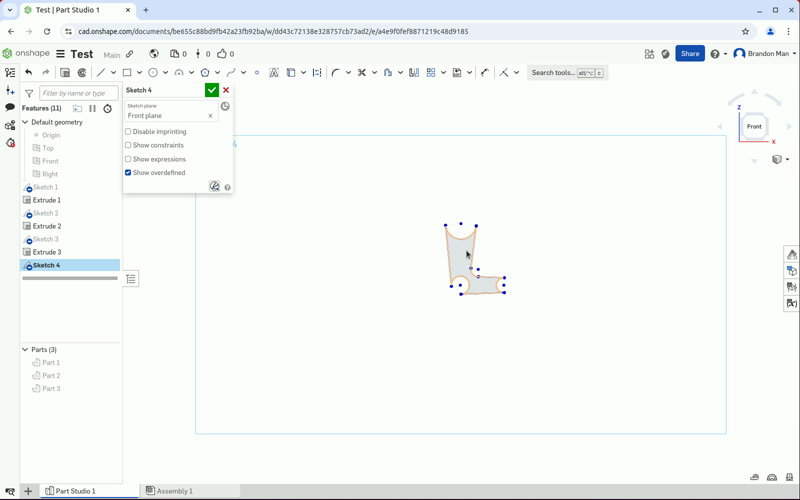
scroll(6)
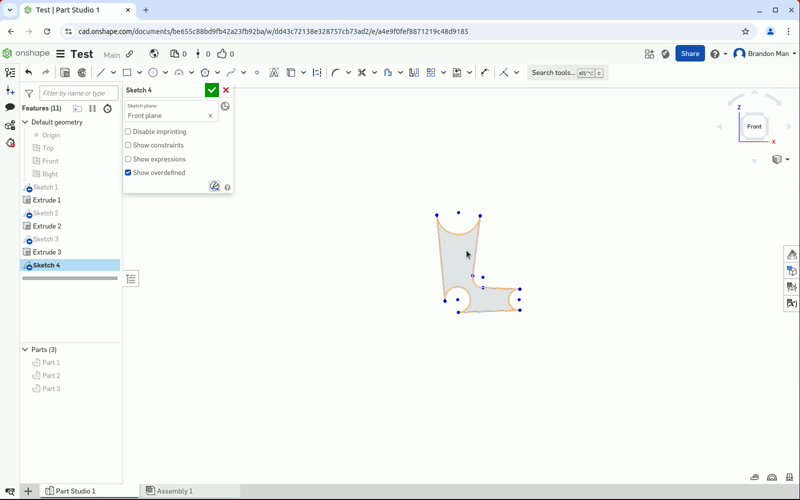
scroll(6)
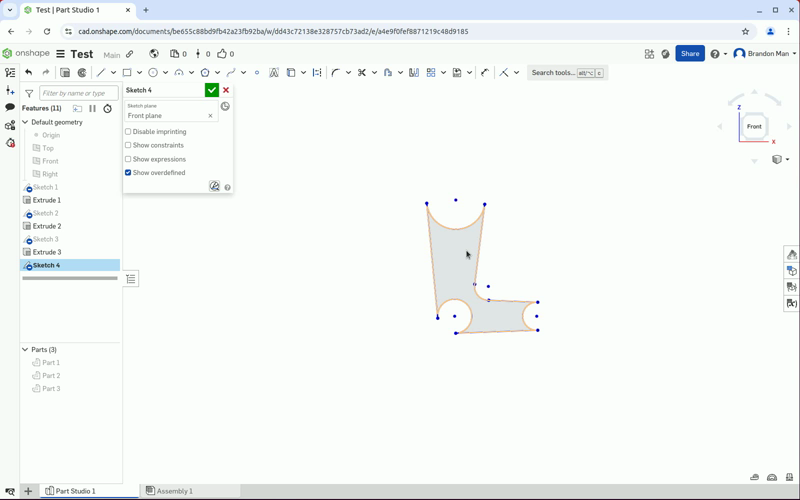
scroll(6)
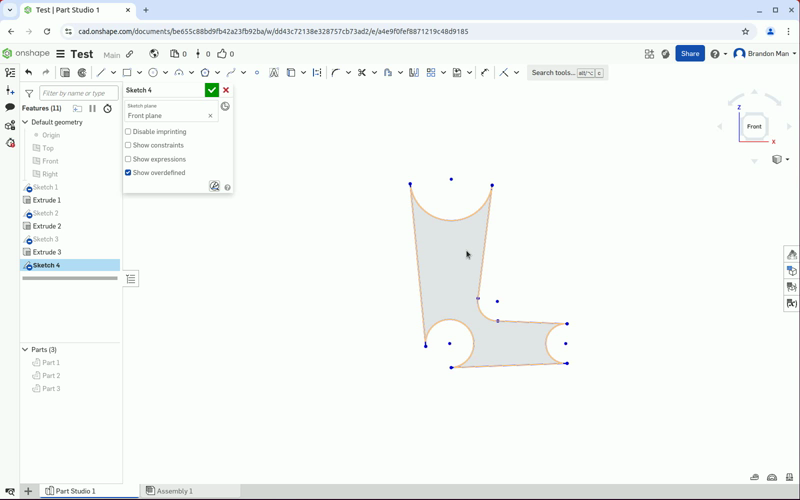
scroll(6)
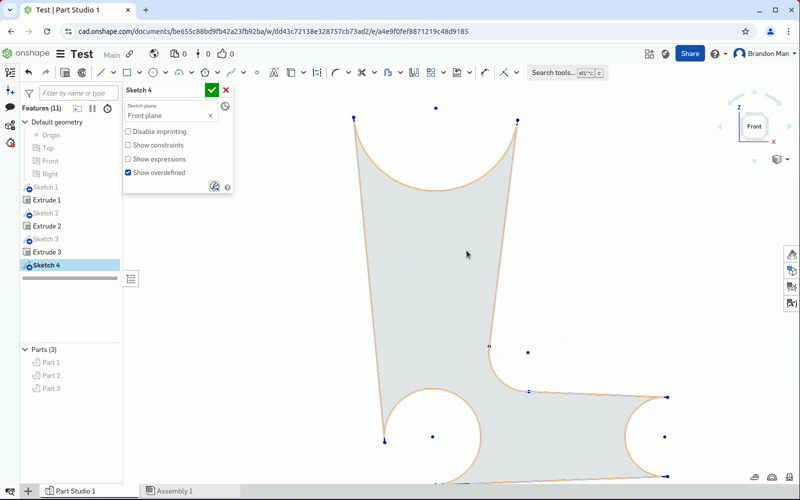
scroll(6)
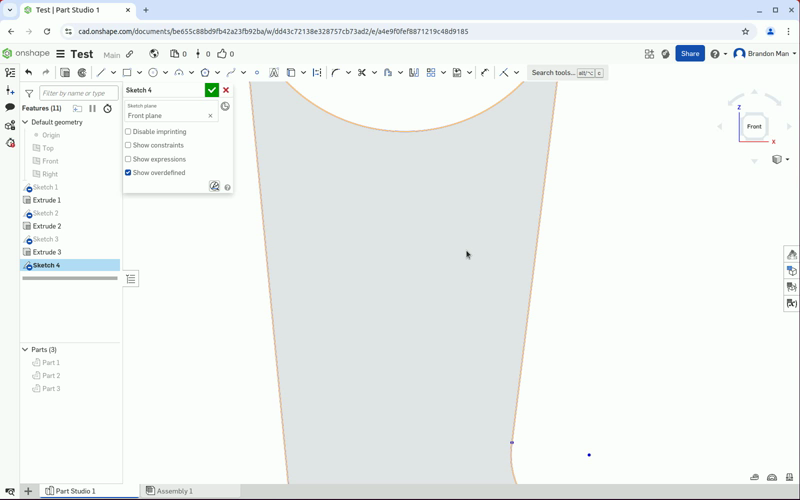
click(466, 250)
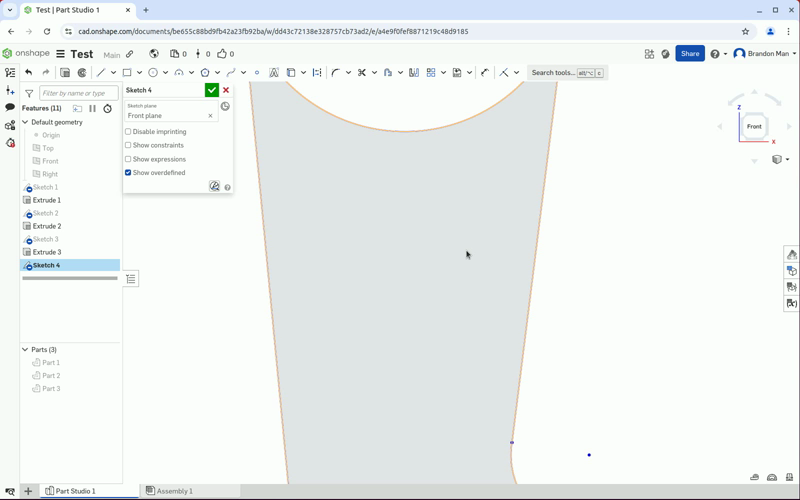
scroll(-6)
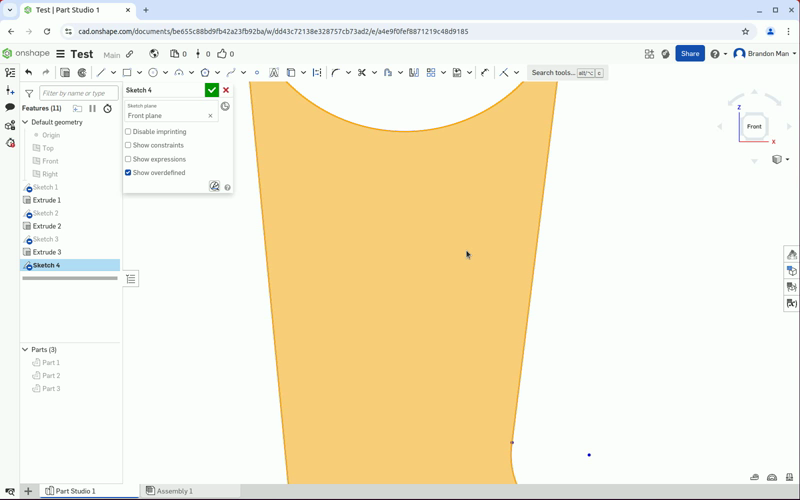
scroll(-6)
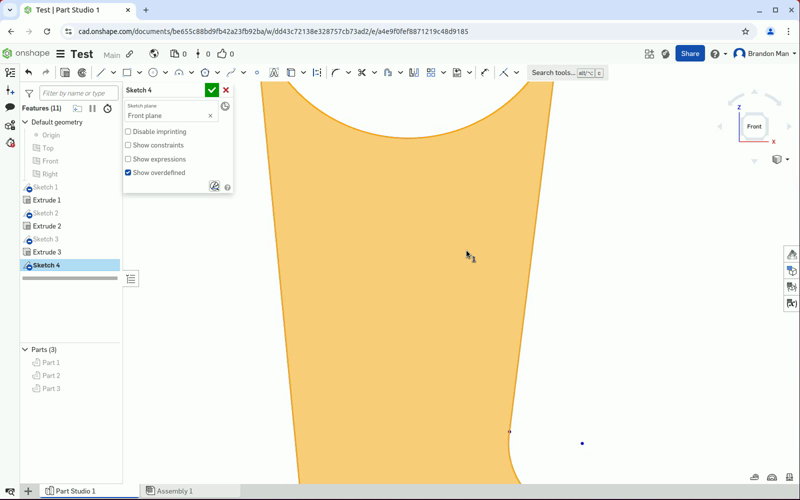
scroll(-6)
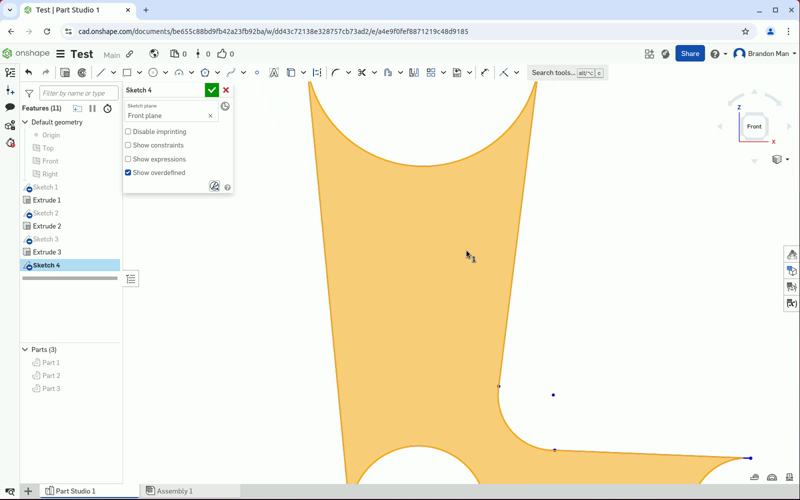
scroll(-6)
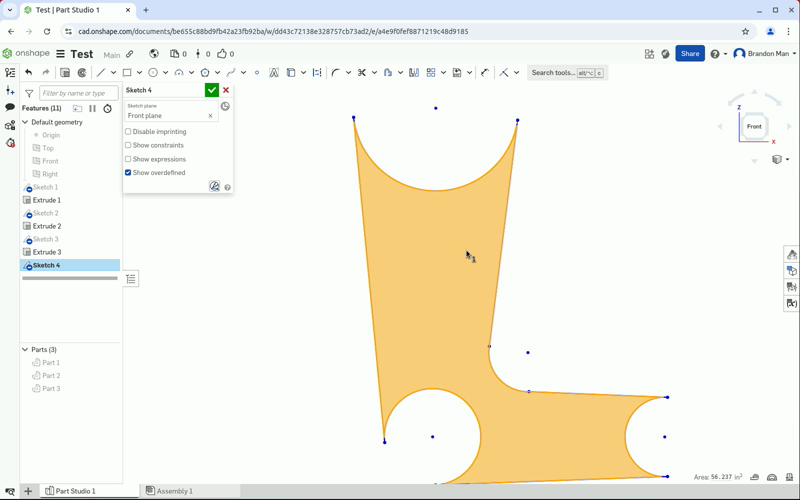
scroll(-6)
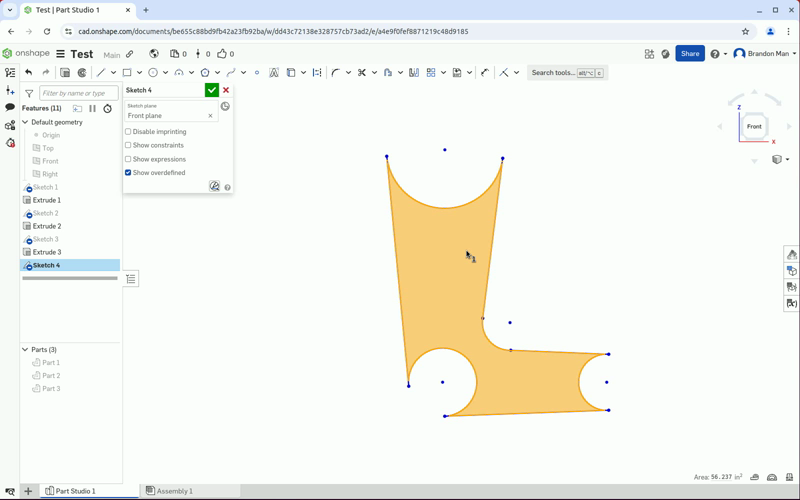
scroll(-6)
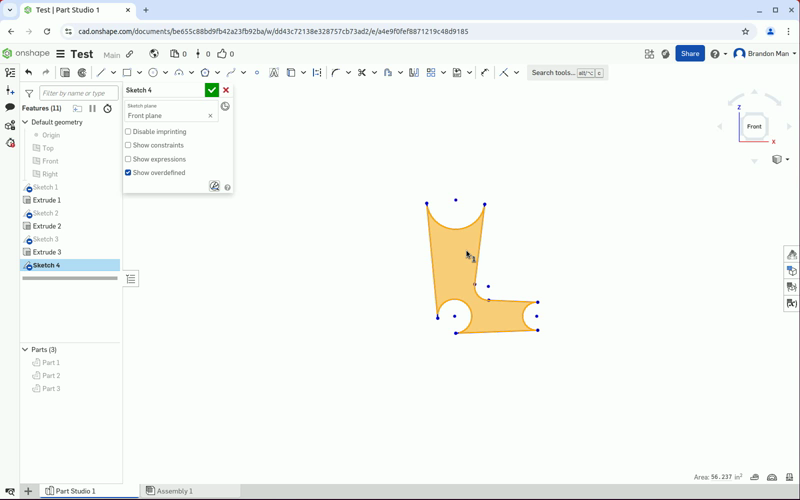
scroll(-6)
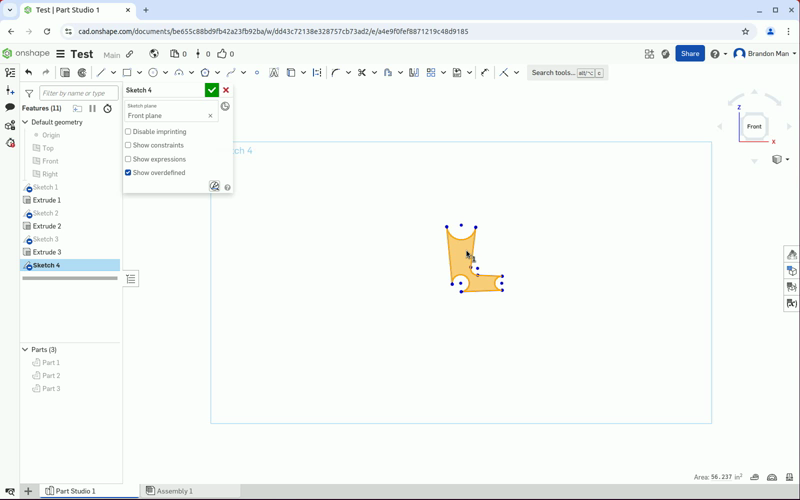
mouse_move(73, 352)
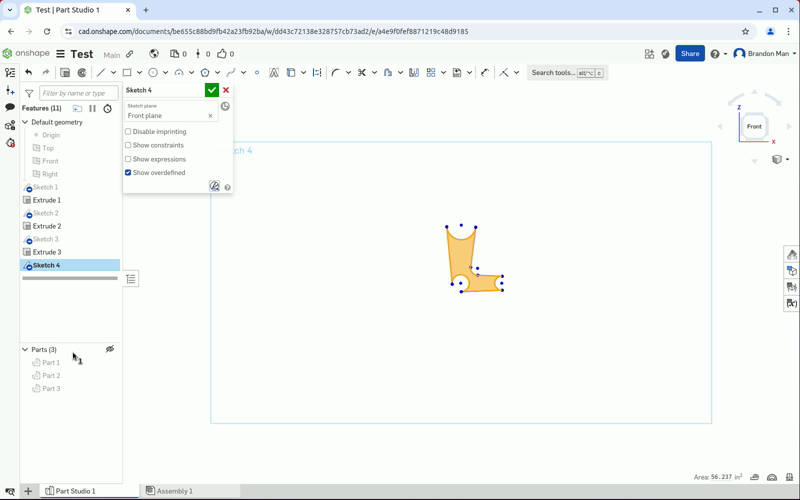
key(shift+y)
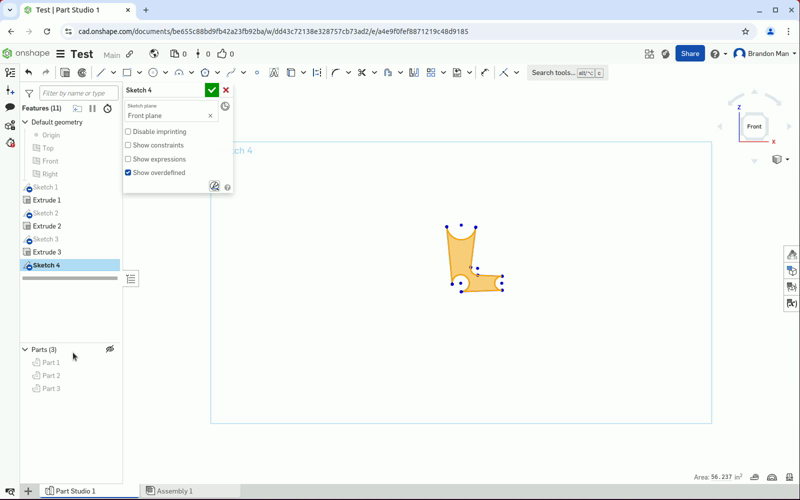
key(shift+e)
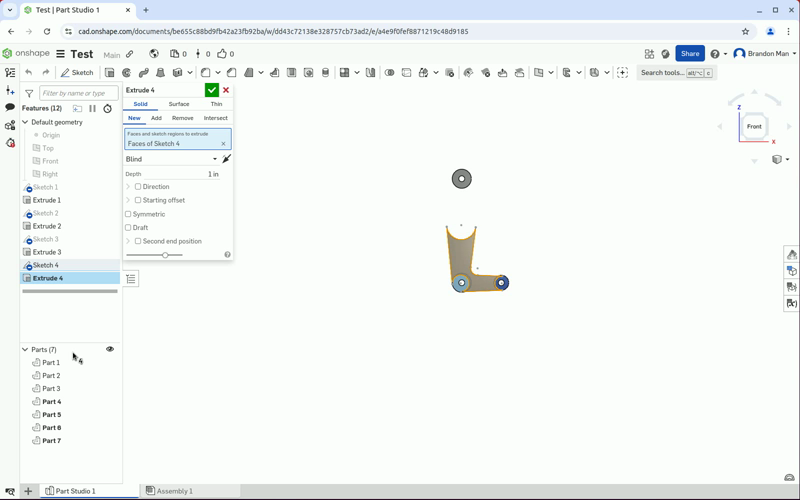
mouse_move(143, 106)
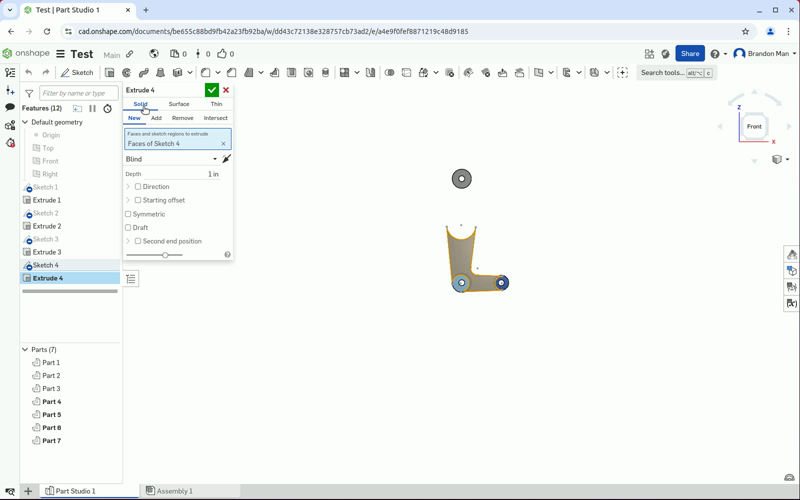
click(143, 106)
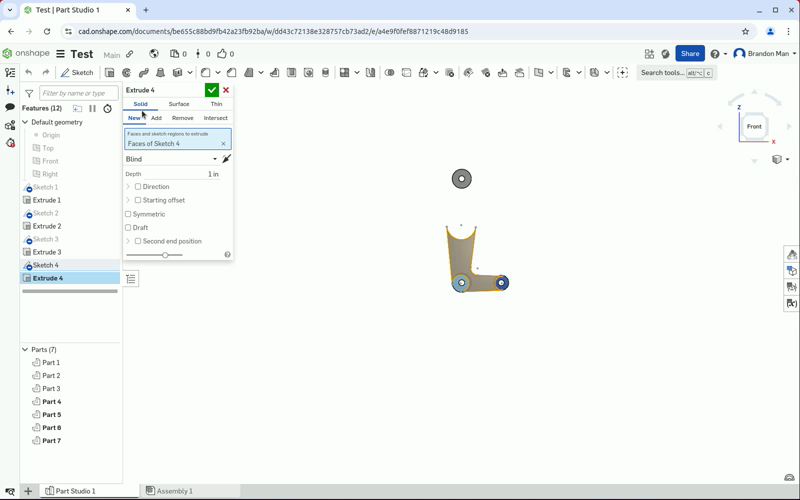
mouse_move(137, 120)
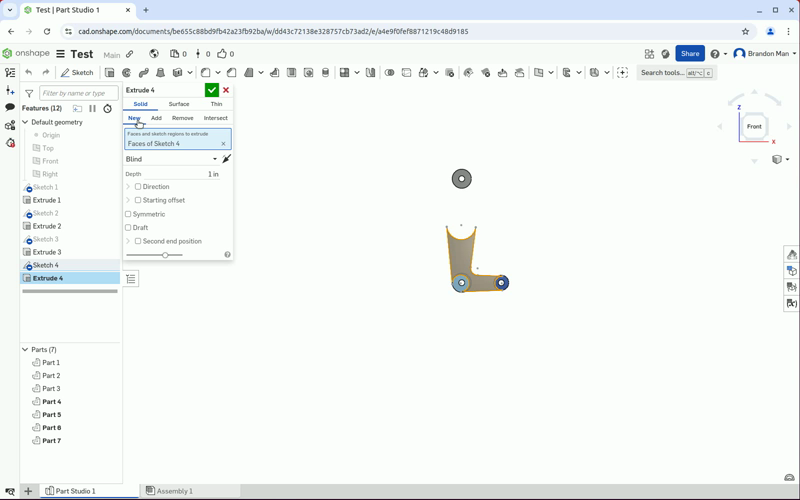
click(137, 120)
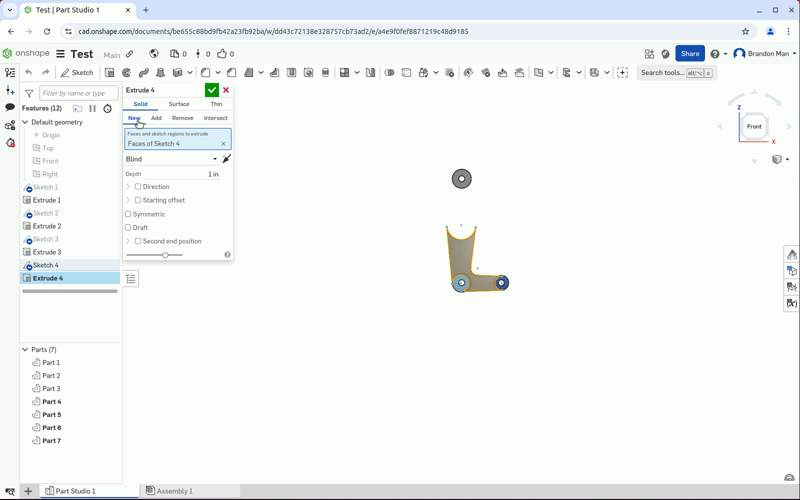
key(tab, 4)
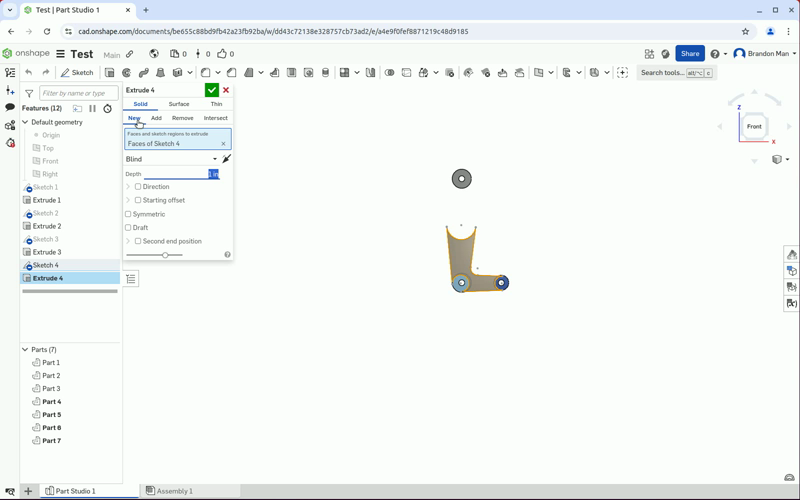
text(0.481)
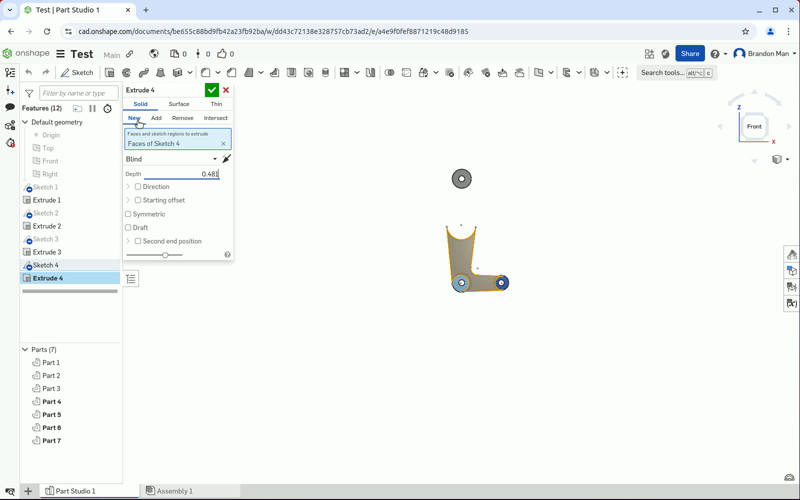
key(enter)
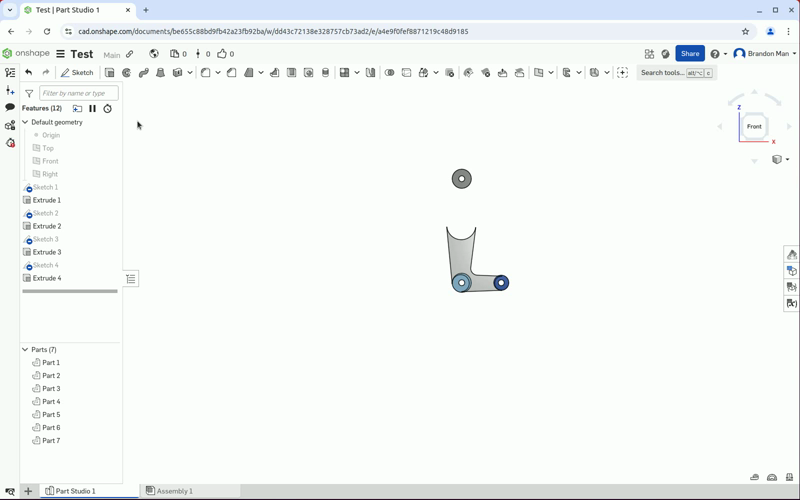
key(shift+h)
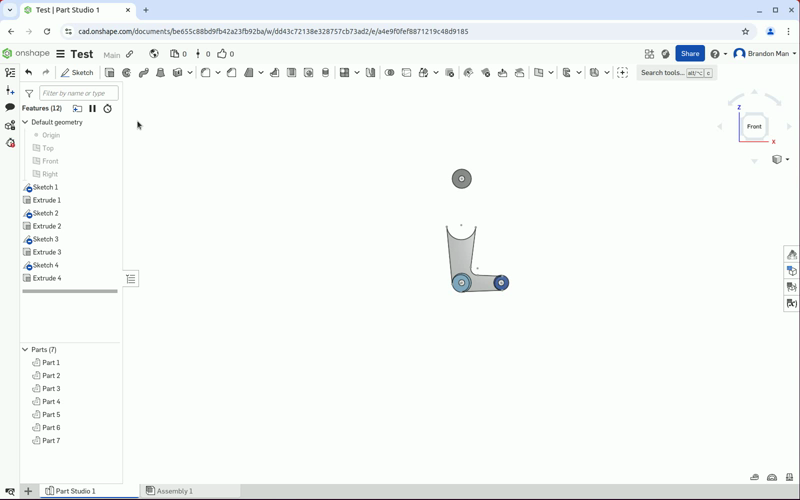
key(shift+h)
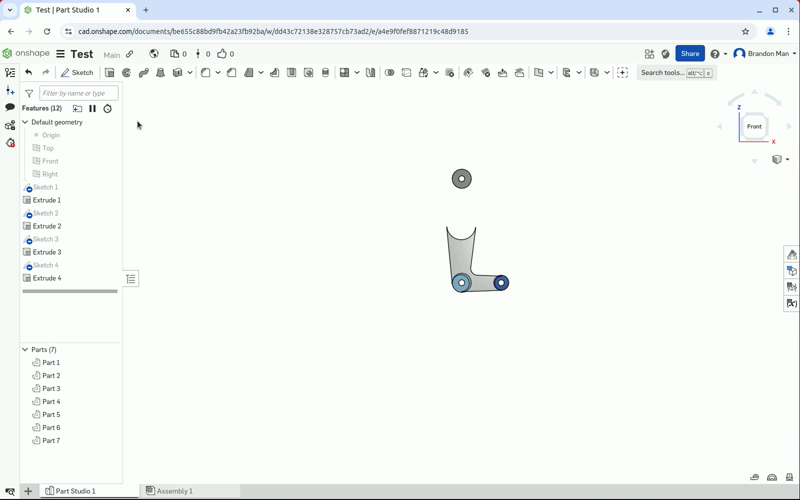
mouse_move(73, 189)
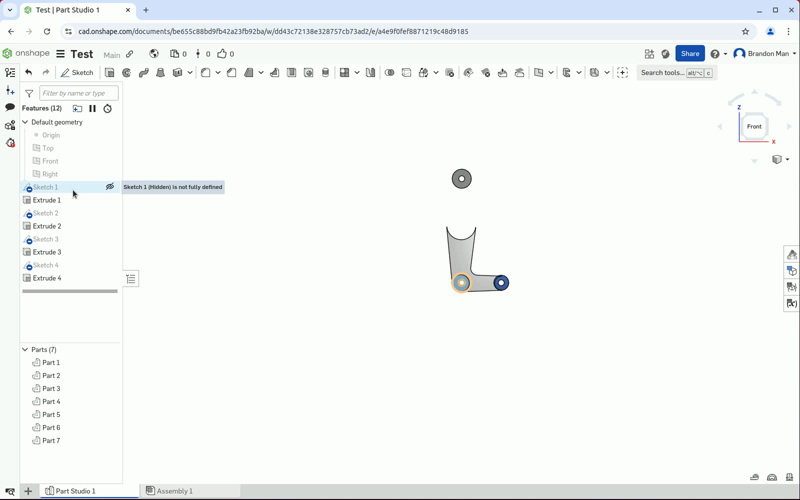
click(73, 189)
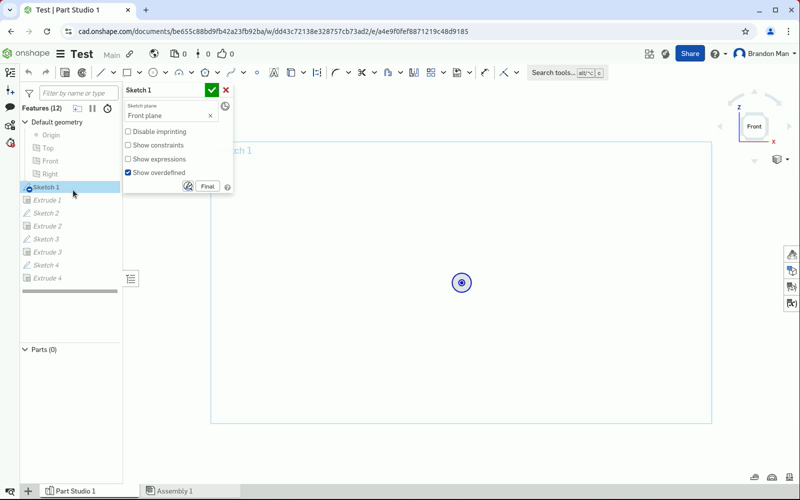
mouse_move(229, 92)
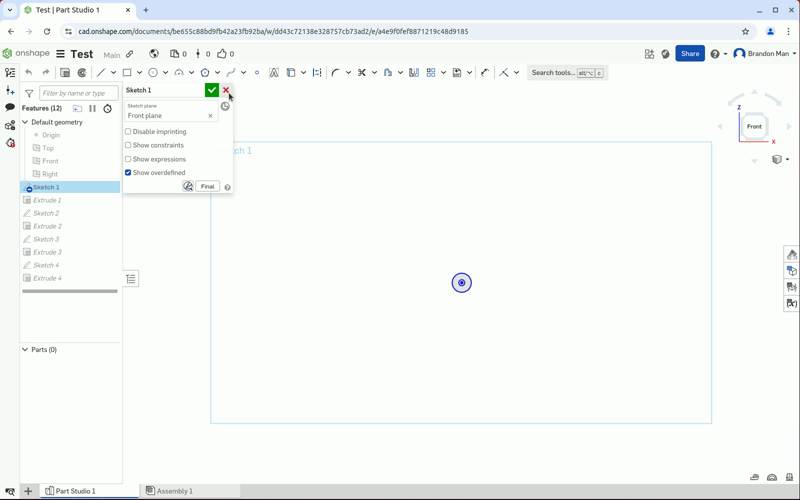
click(229, 92)
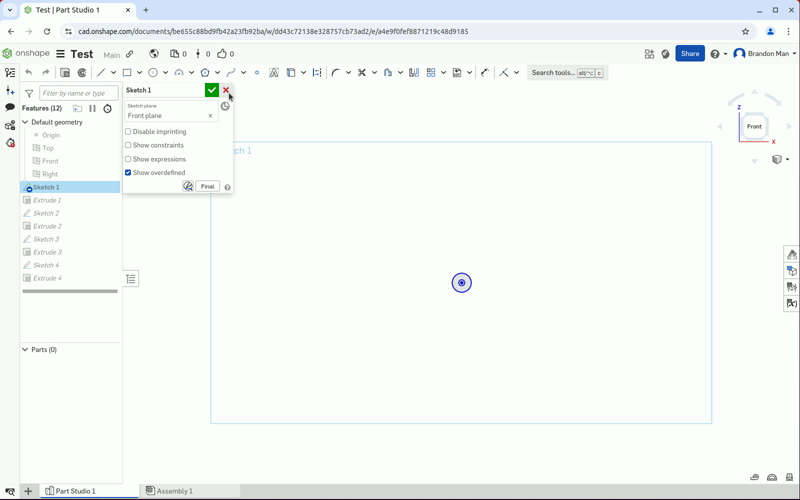
key(shift+s)
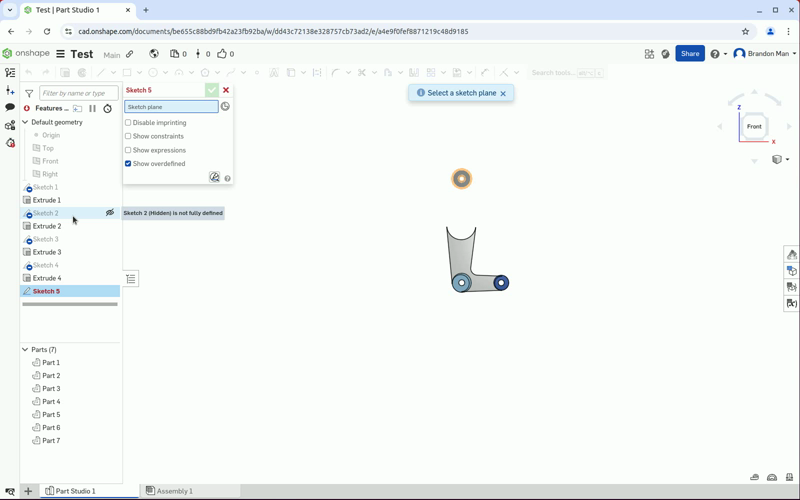
scroll(3)
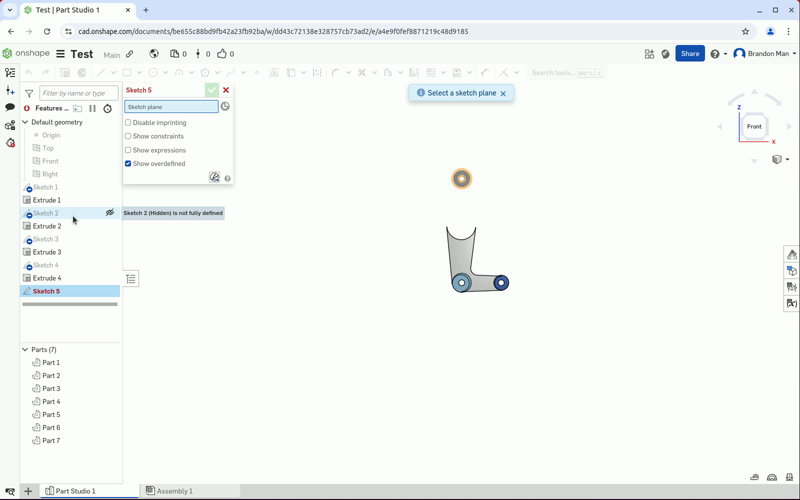
mouse_move(73, 163)
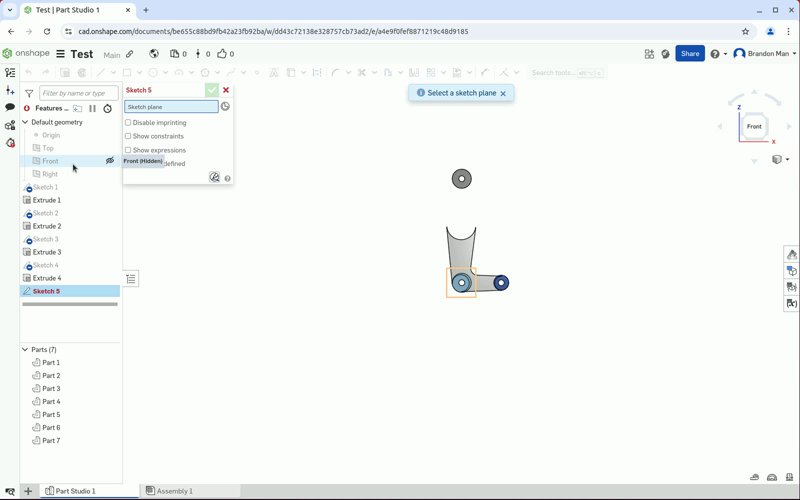
click(73, 163)
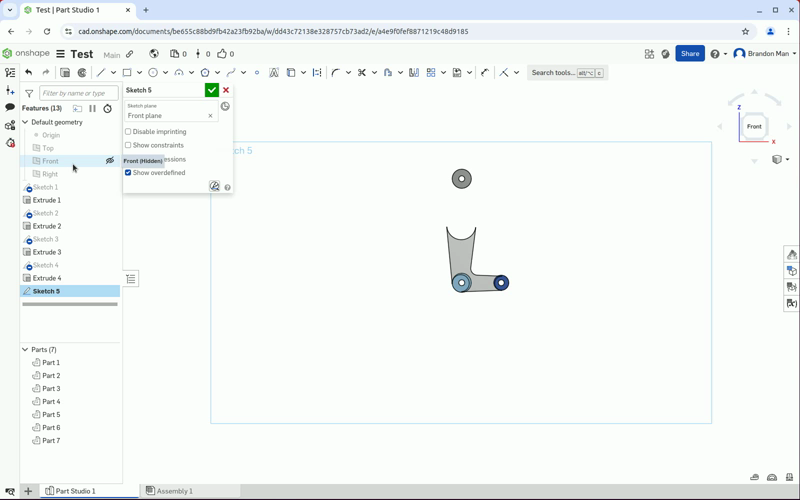
mouse_move(73, 352)
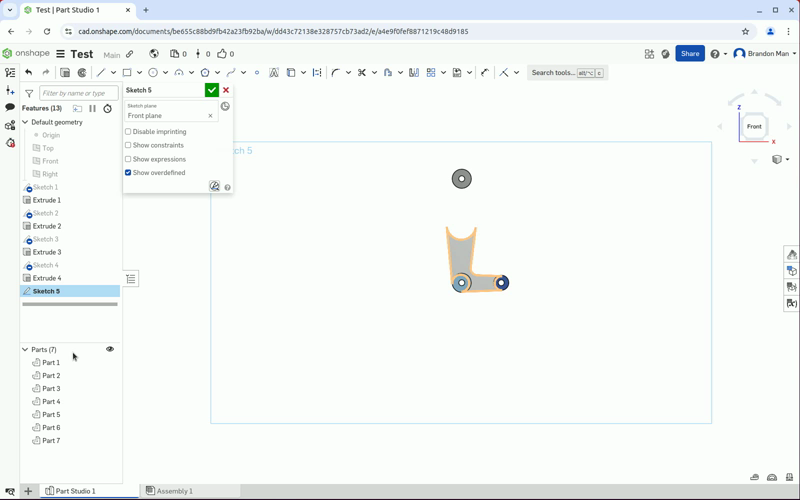
key(y)
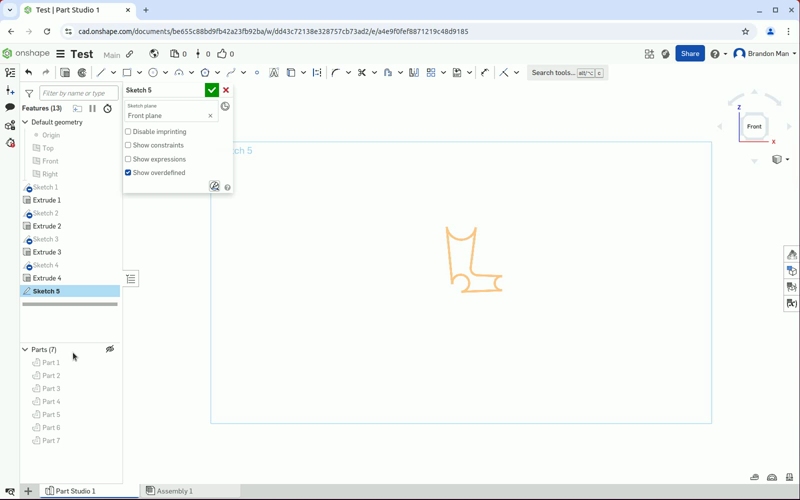
key(a)
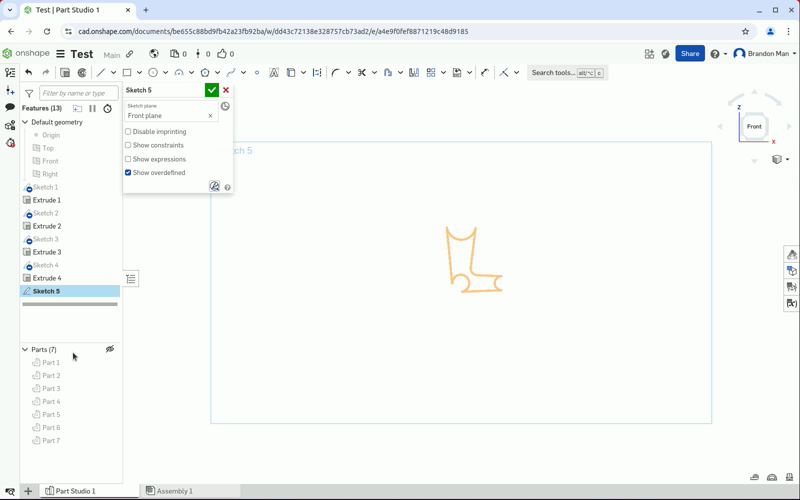
key_down(shift)
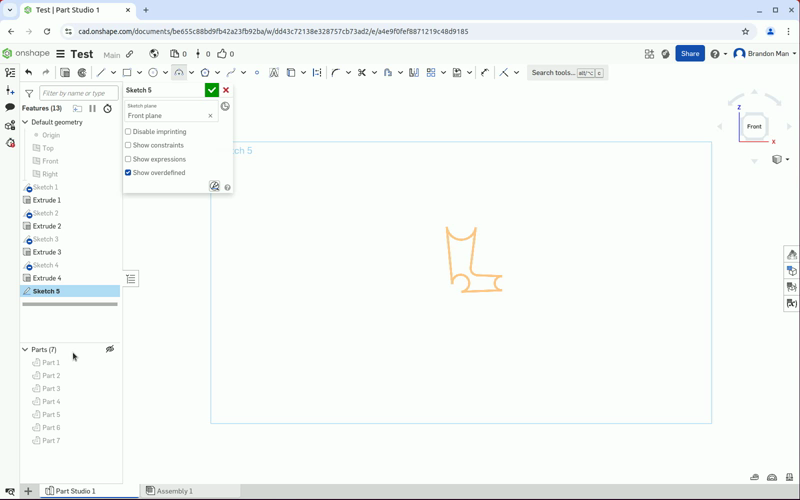
mouse_move(446, 223)
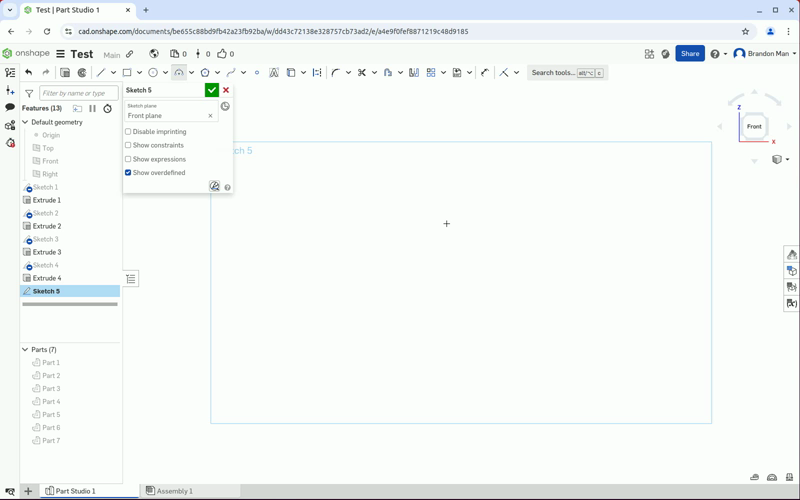
click(446, 223)
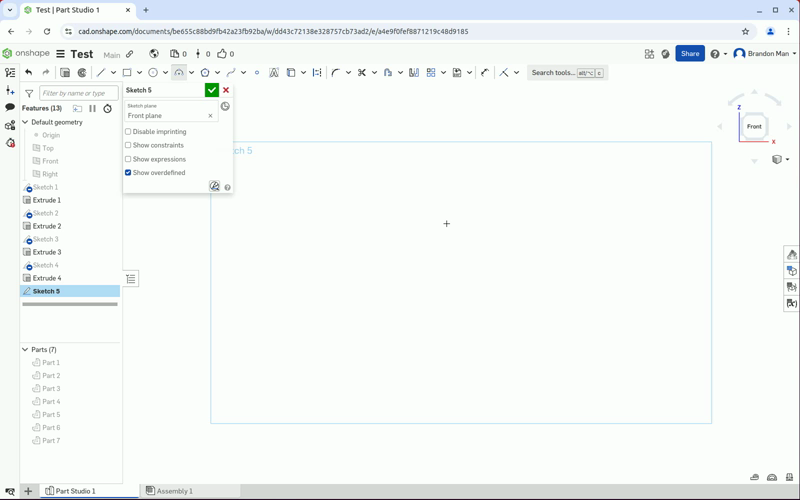
key_up(shift)
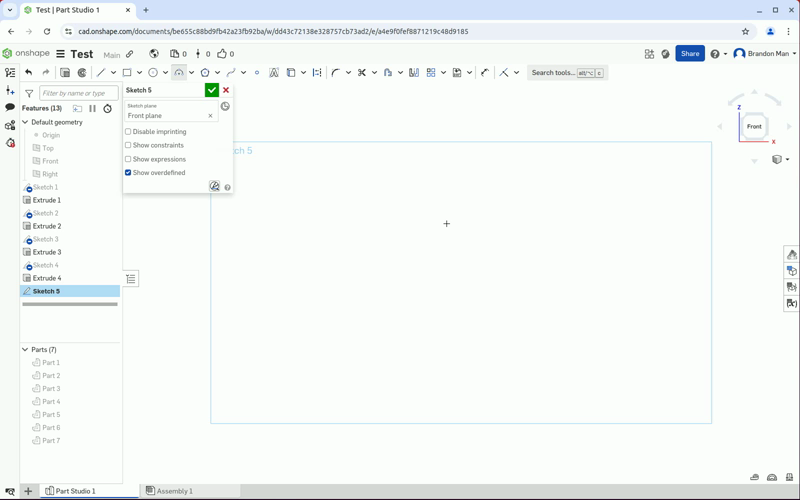
key_down(shift)
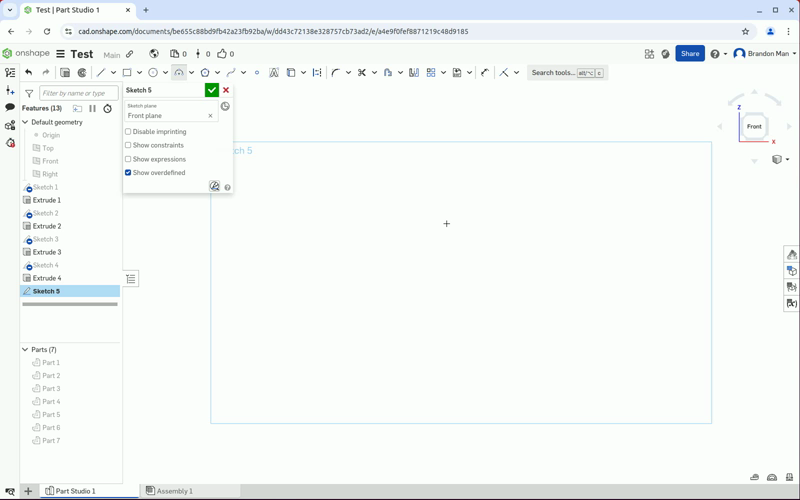
mouse_move(476, 223)
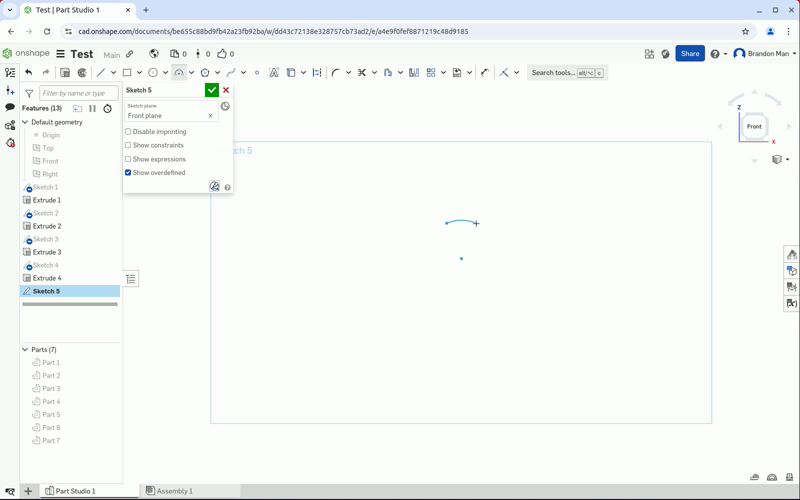
click(476, 223)
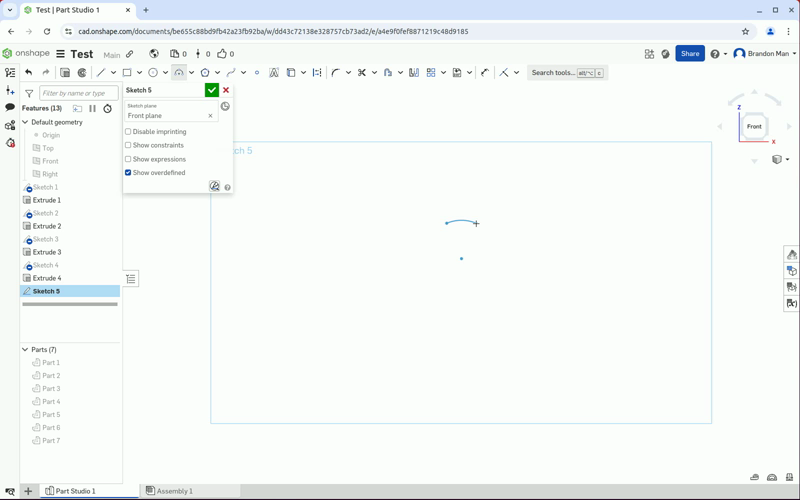
mouse_move(461, 210)
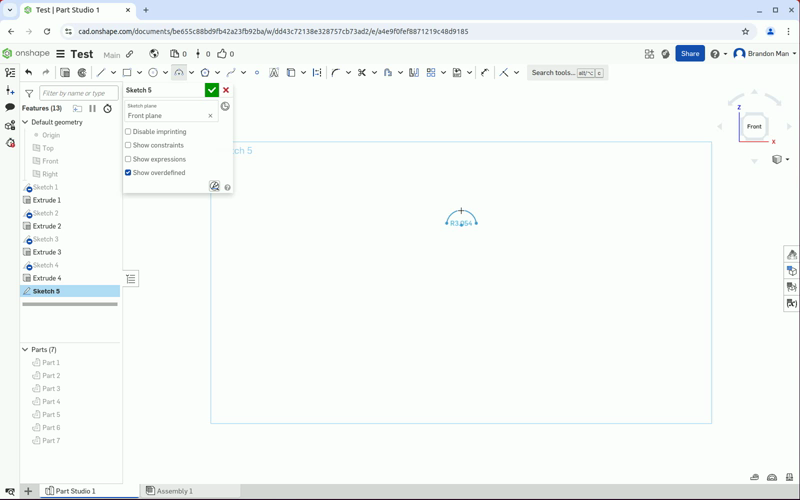
click(461, 210)
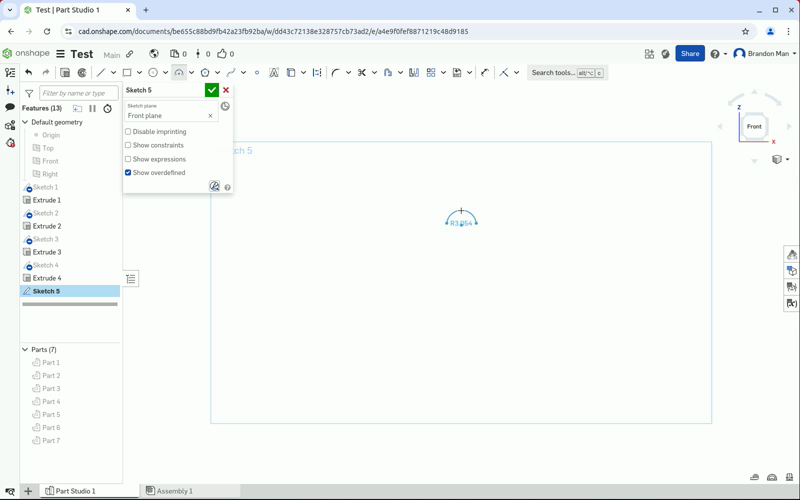
key_up(shift)
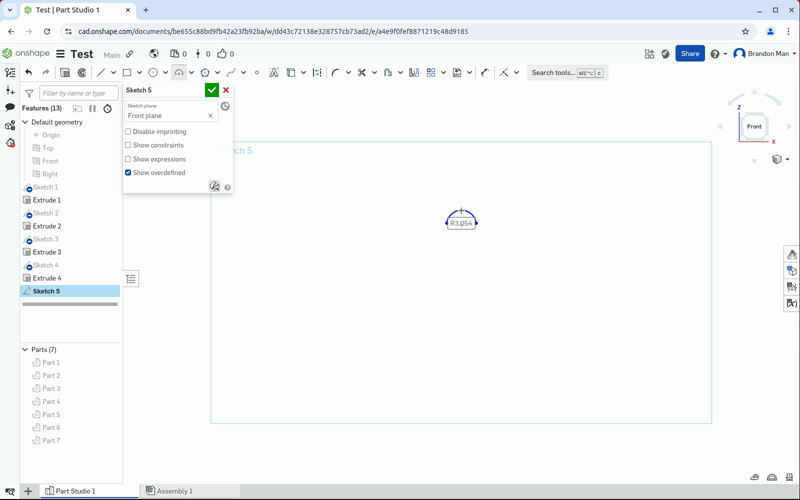
key(esc)
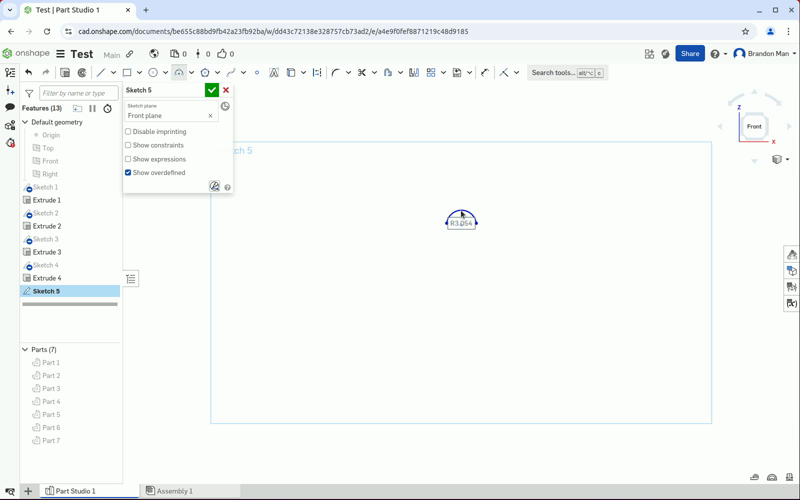
key(l)
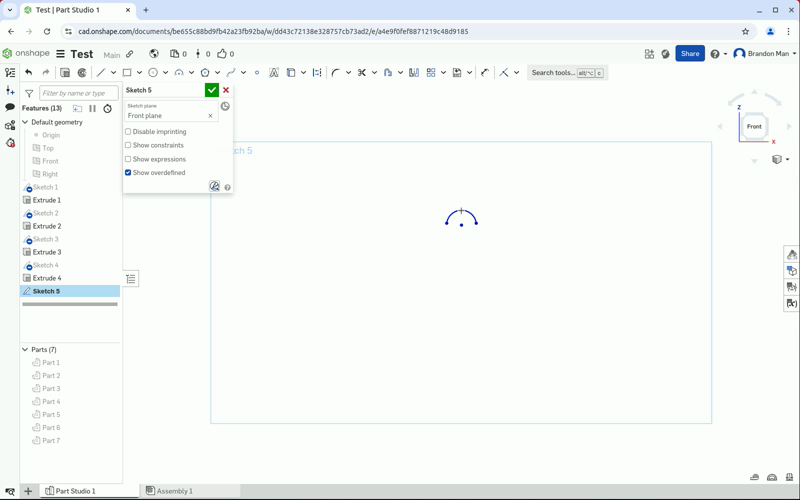
mouse_move(476, 223)
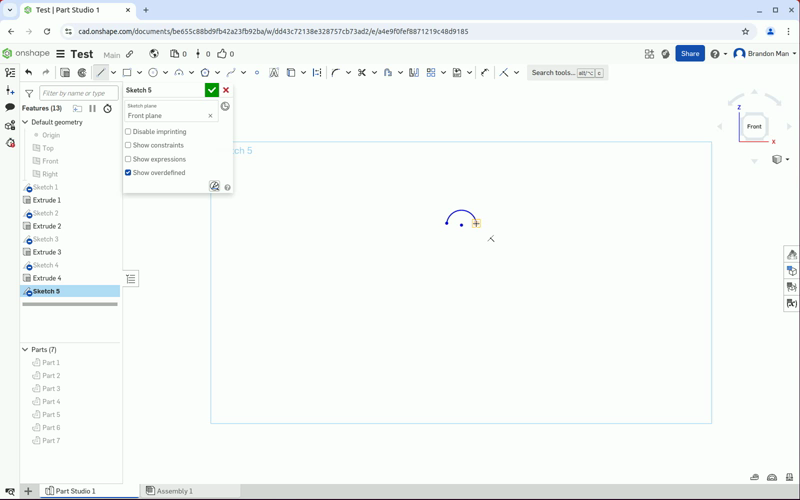
click(476, 223)
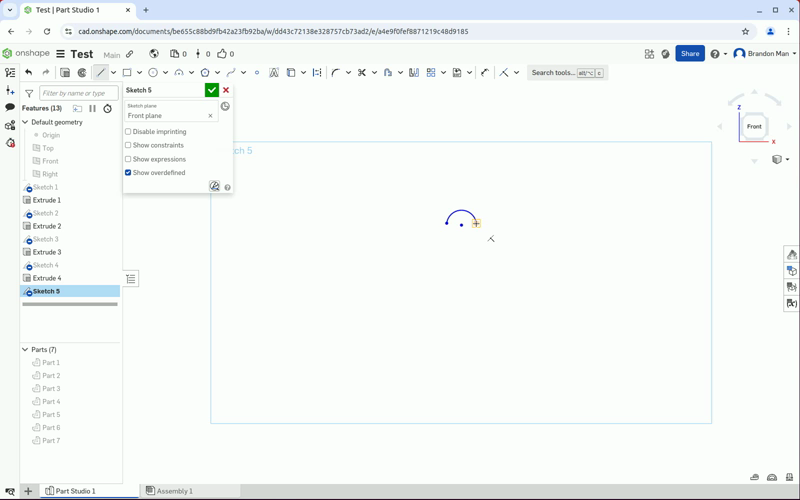
key_down(shift)
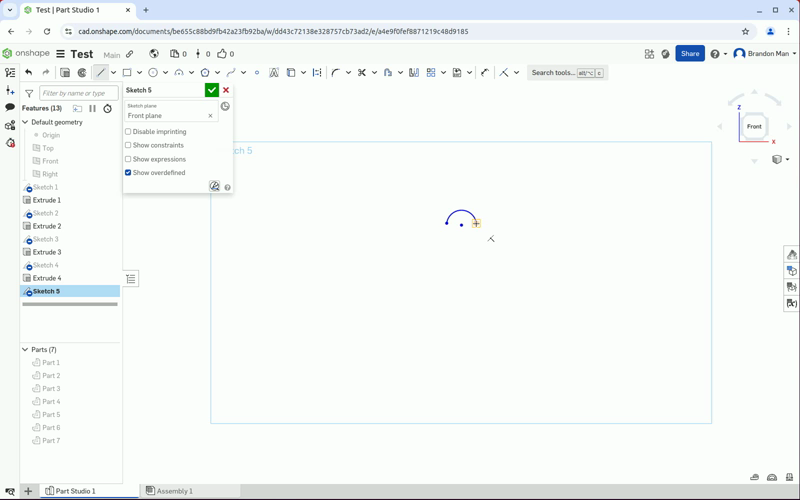
mouse_move(506, 223)
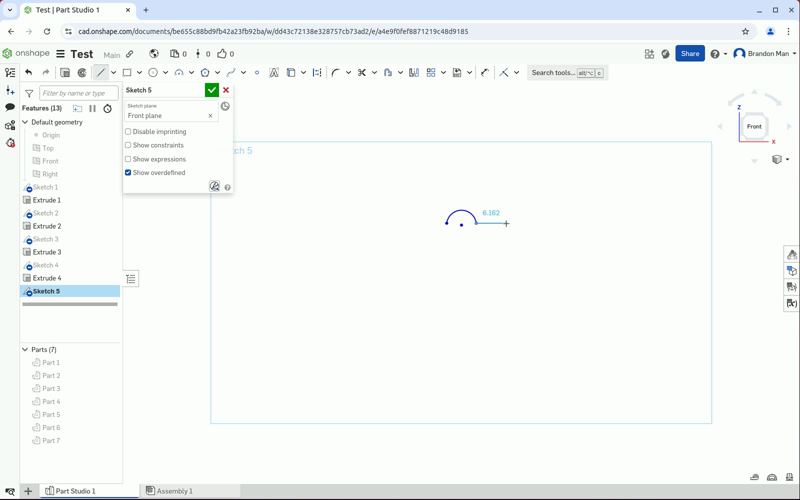
mouse_move(470, 176)
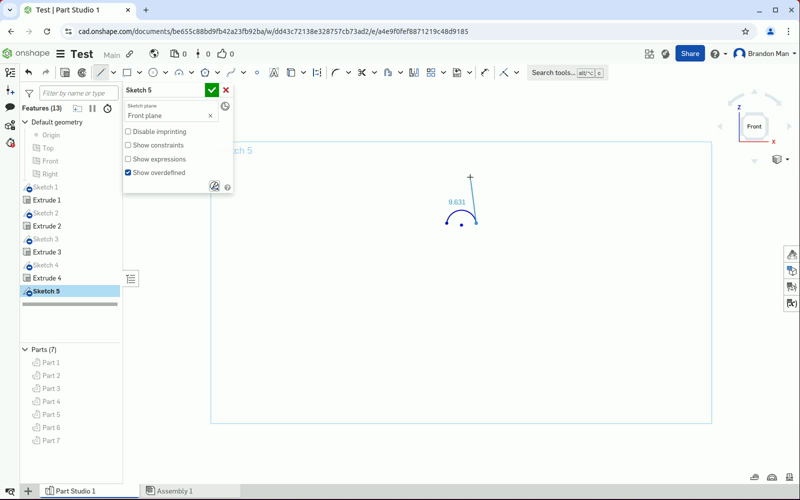
click(470, 176)
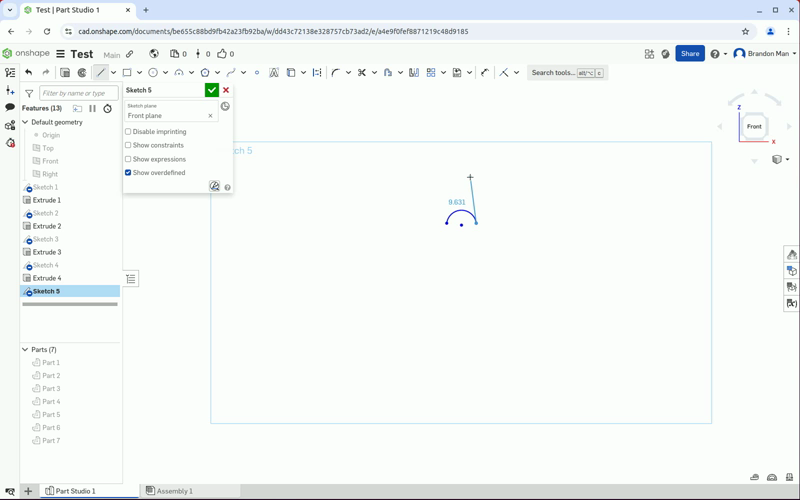
key_up(shift)
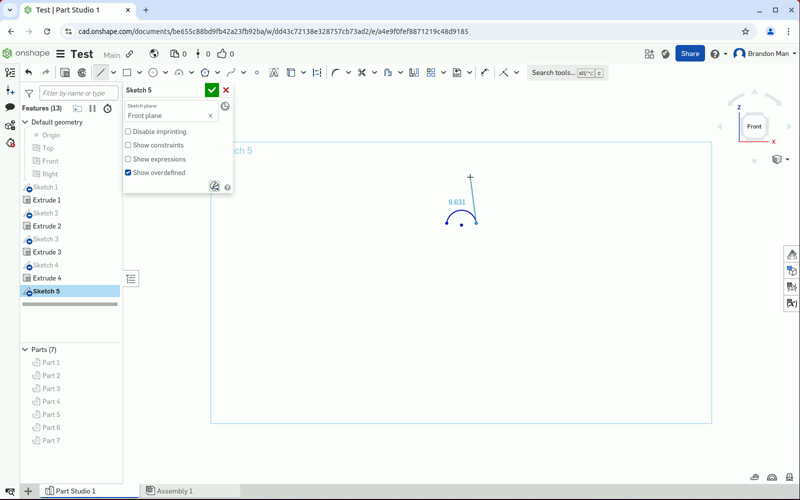
key(esc)
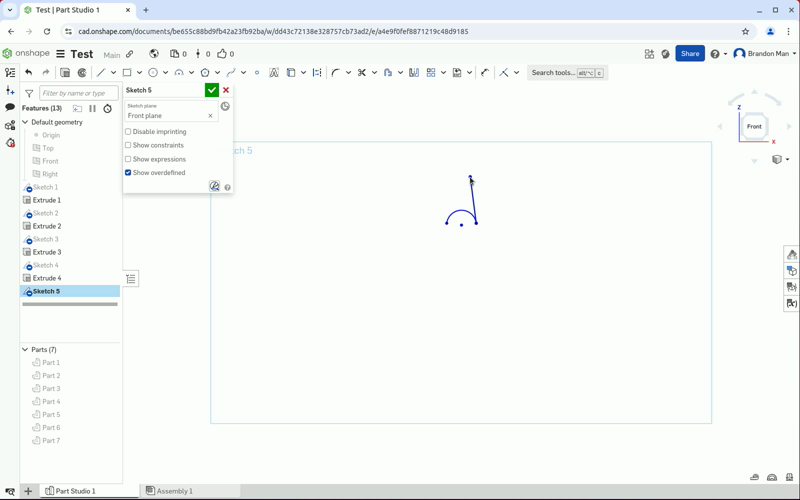
key(a)
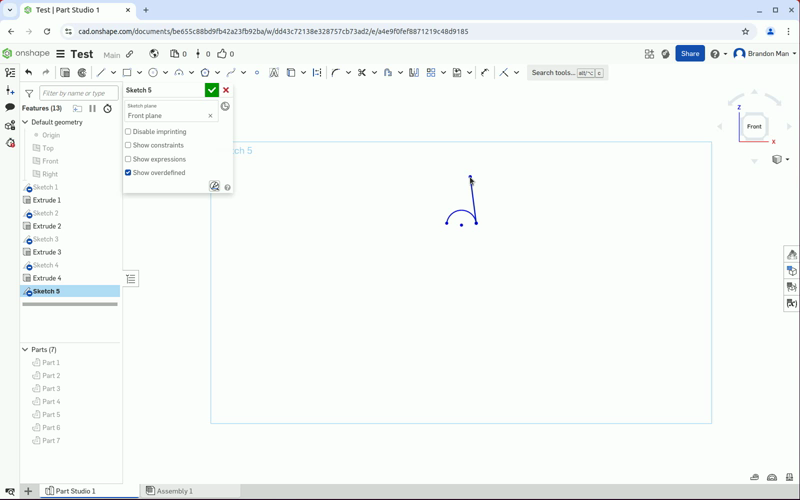
mouse_move(470, 176)
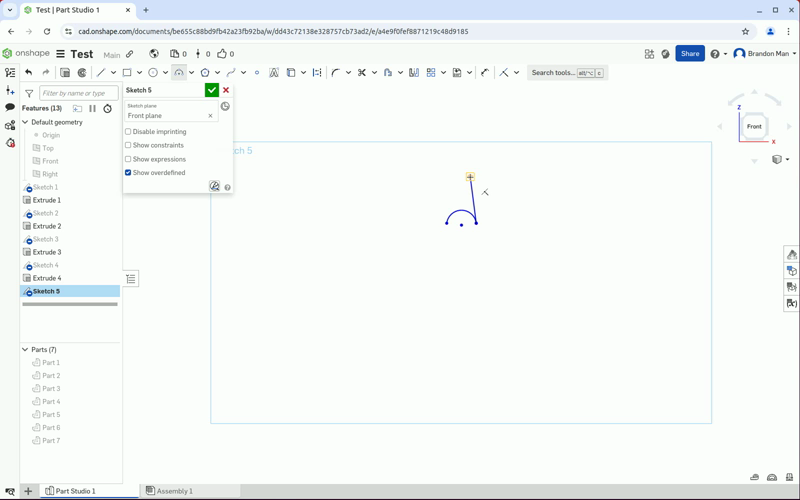
click(470, 176)
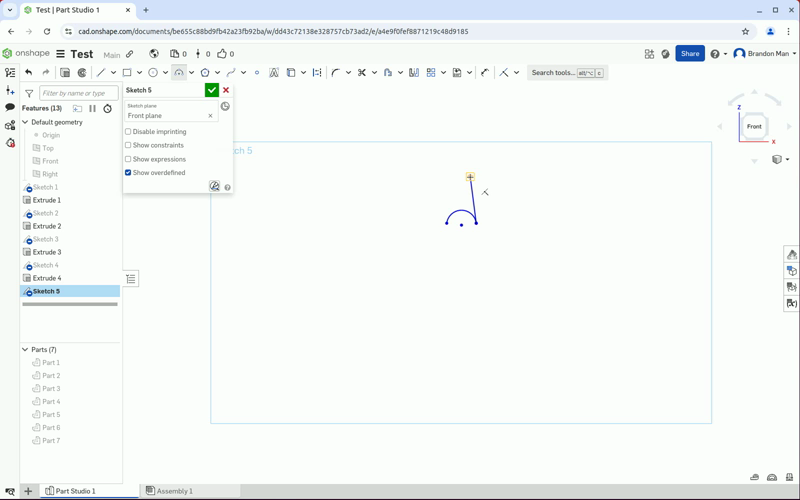
key_down(shift)
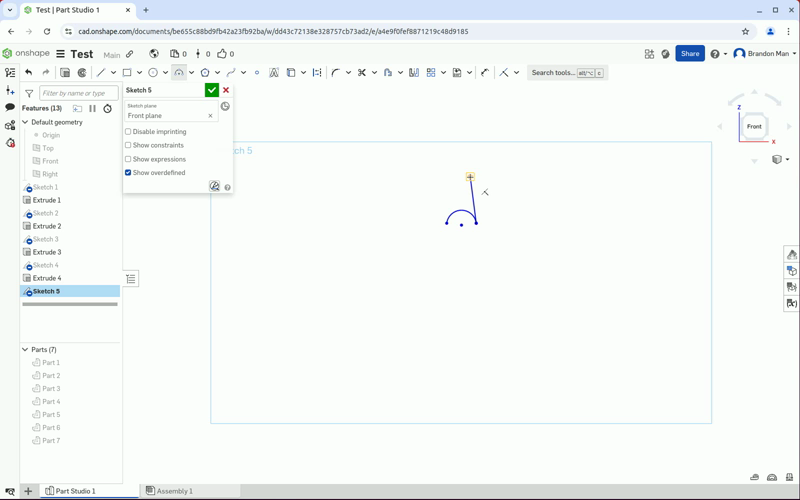
mouse_move(452, 176)
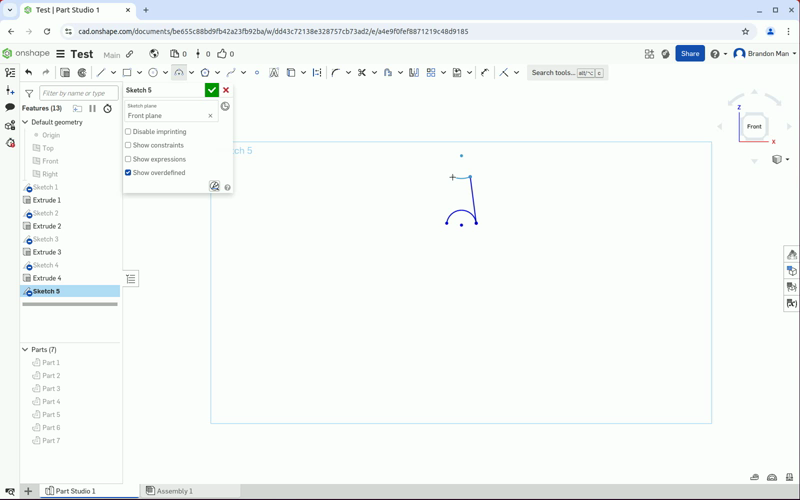
click(452, 176)
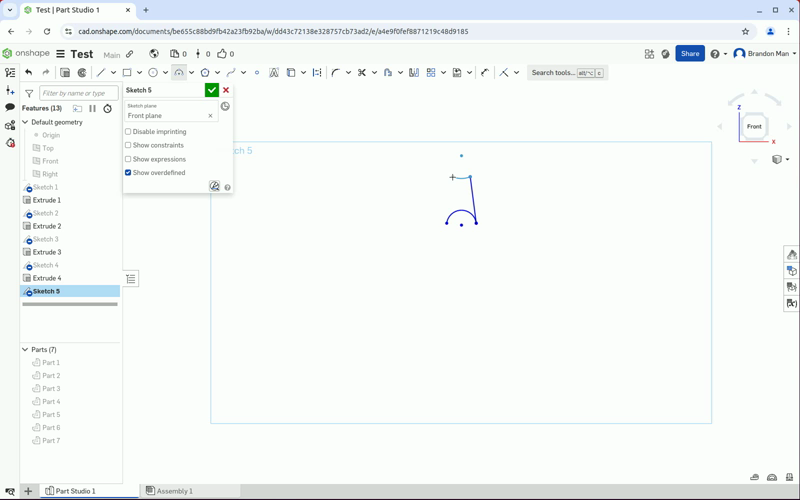
mouse_move(461, 186)
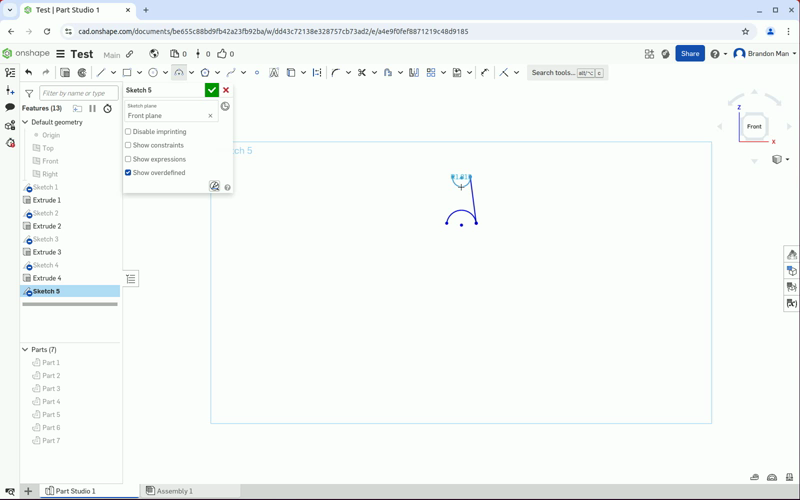
click(461, 186)
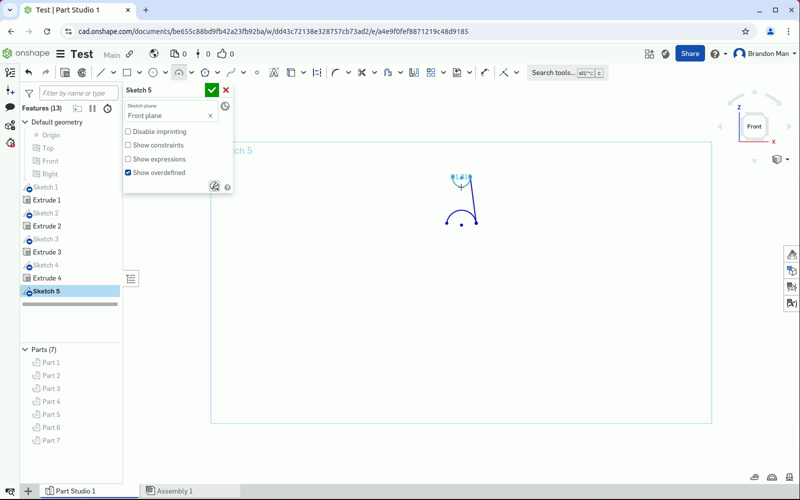
key_up(shift)
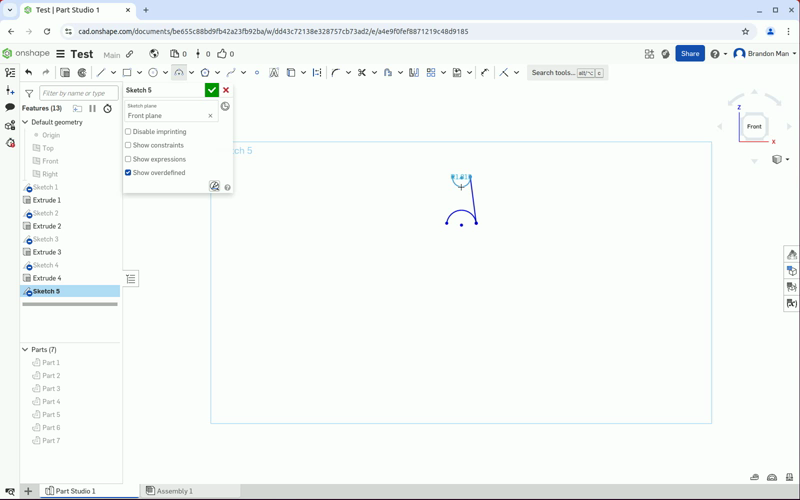
key(esc)
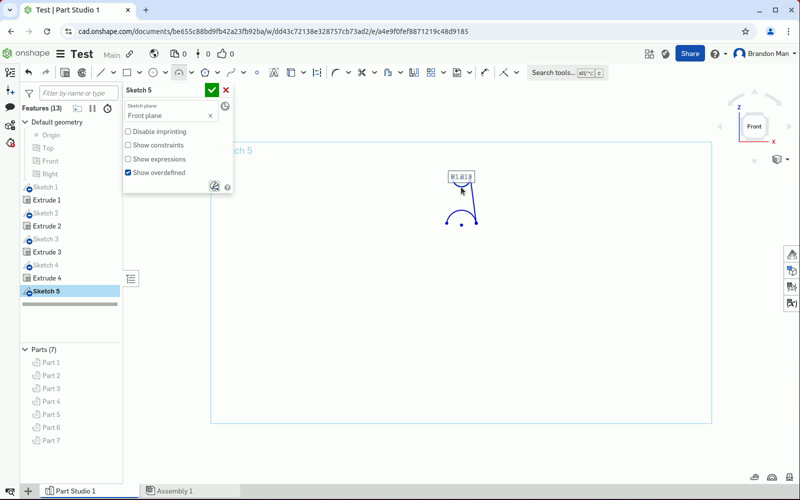
key(l)
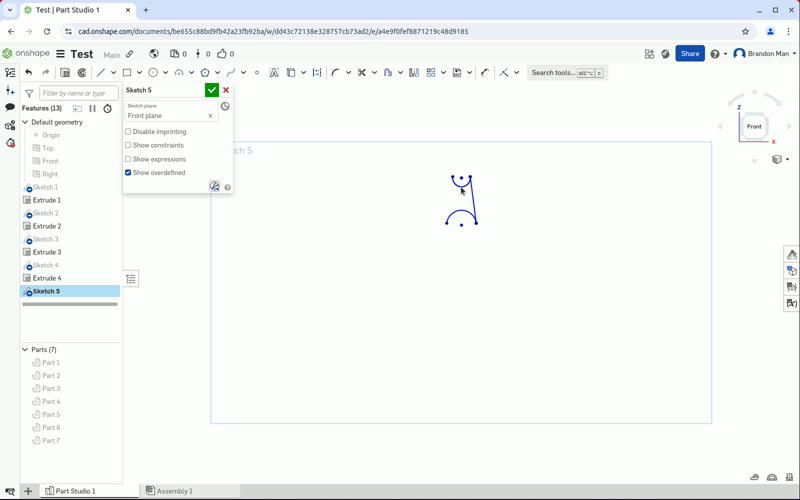
mouse_move(452, 176)
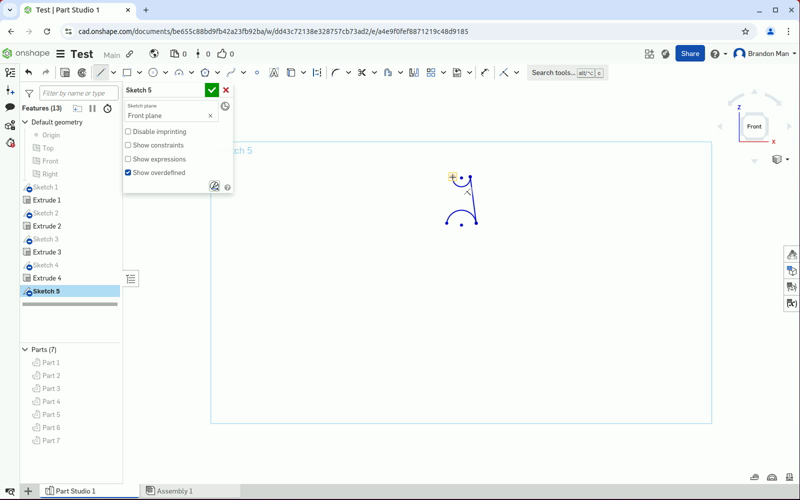
click(452, 176)
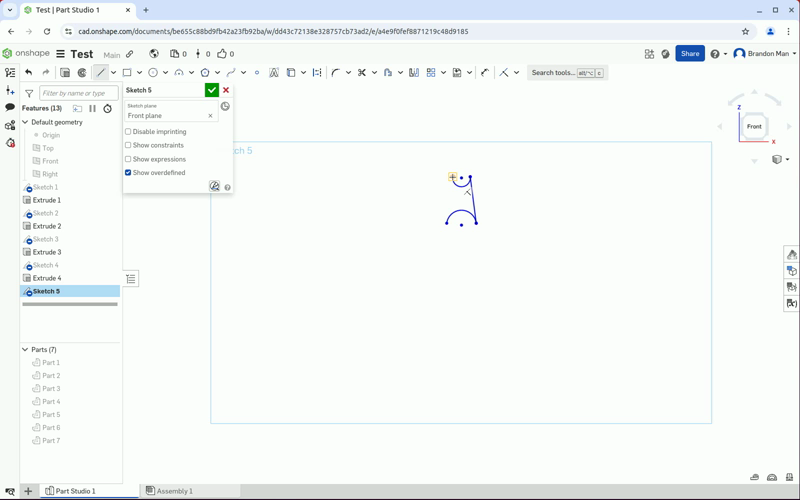
mouse_move(482, 176)
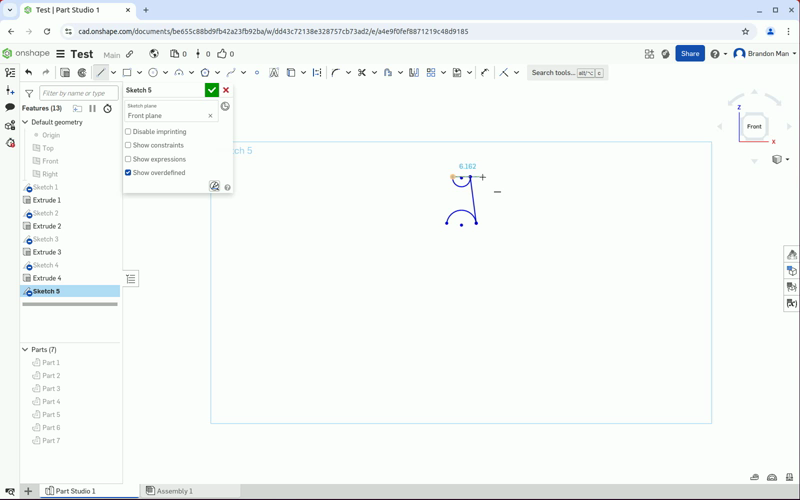
key_down(shift)
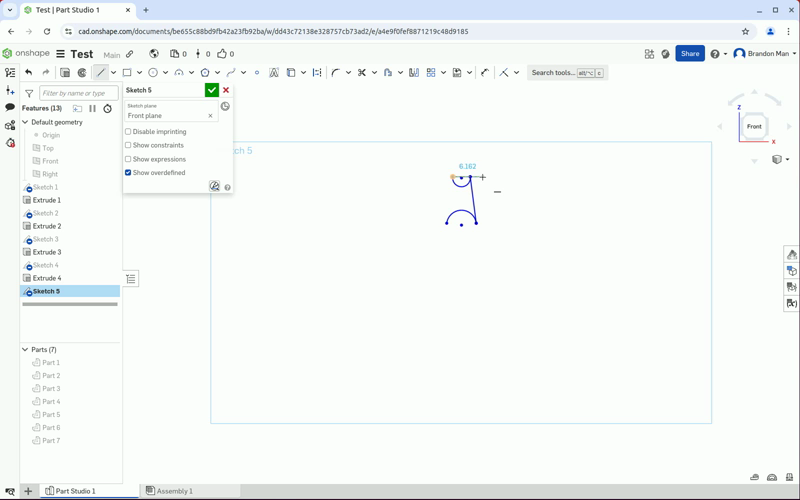
mouse_move(446, 223)
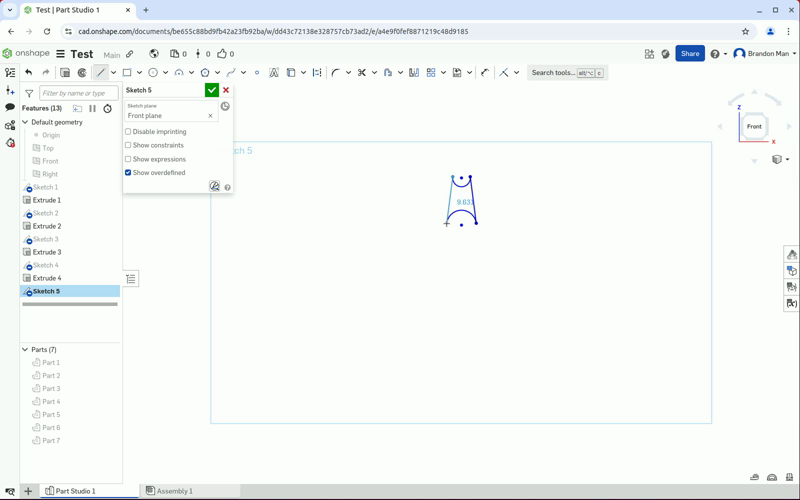
key_up(shift)
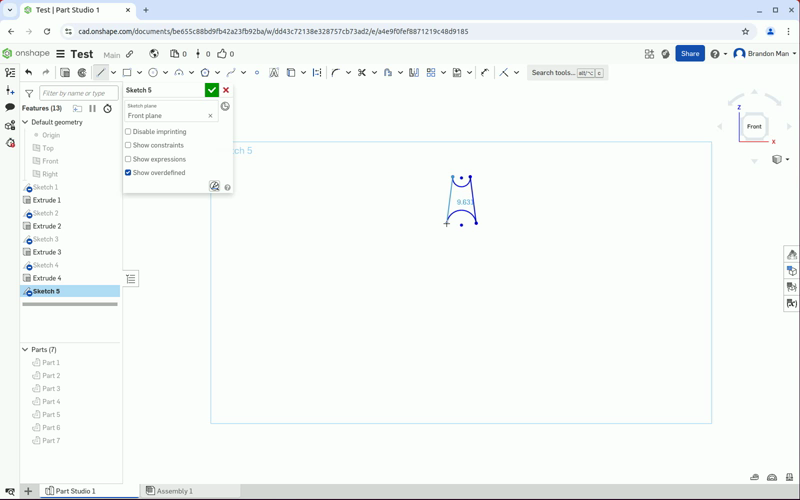
click(446, 223)
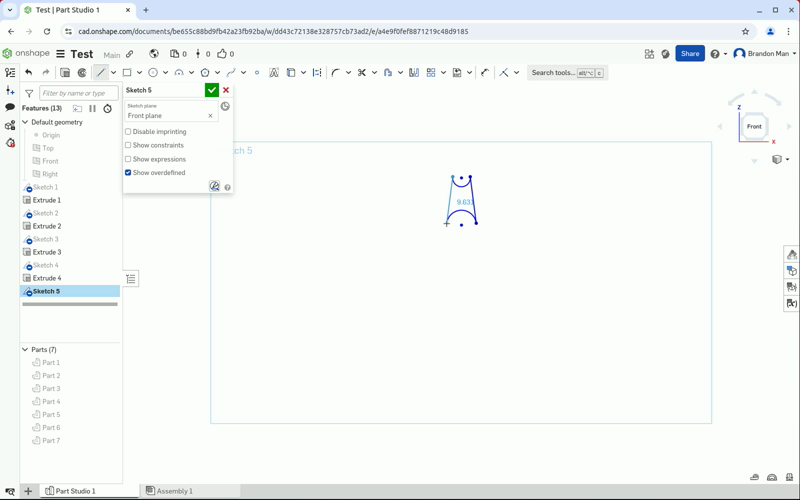
key(esc)
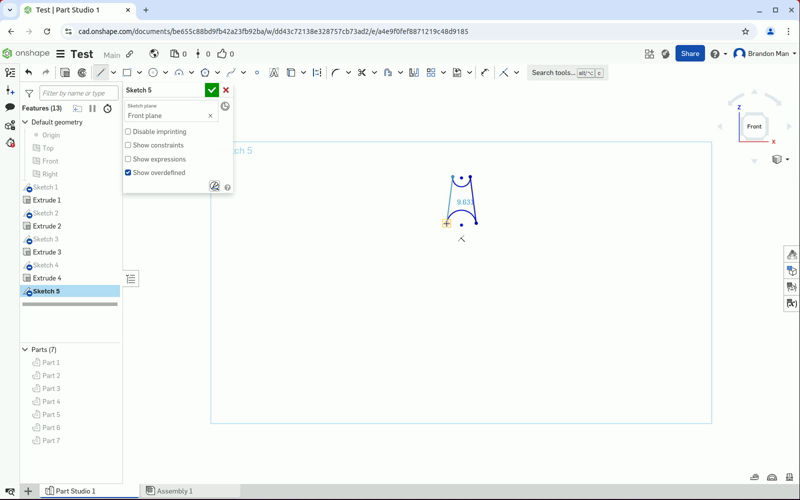
key(c)
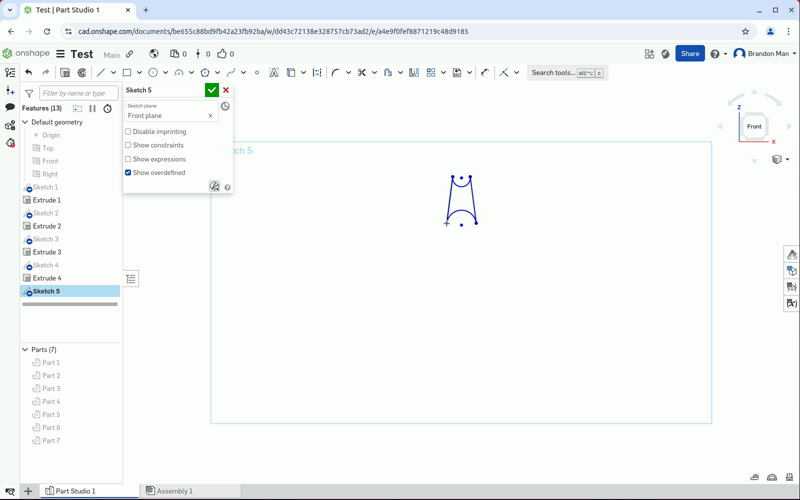
key_down(shift)
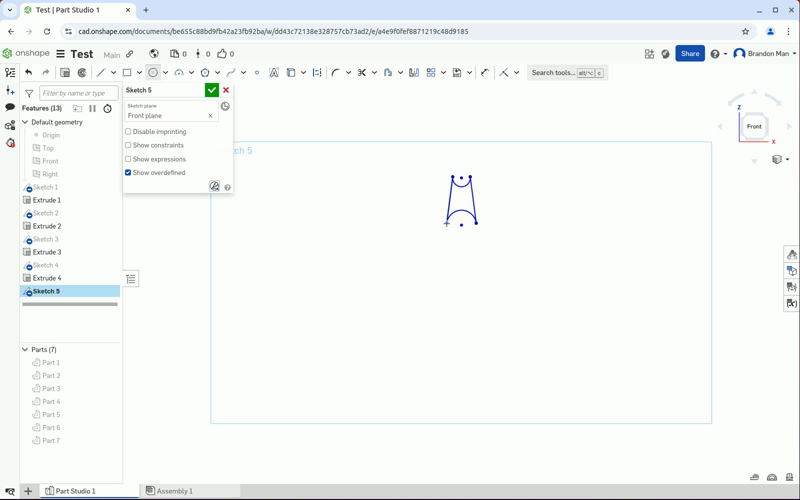
mouse_move(459, 191)
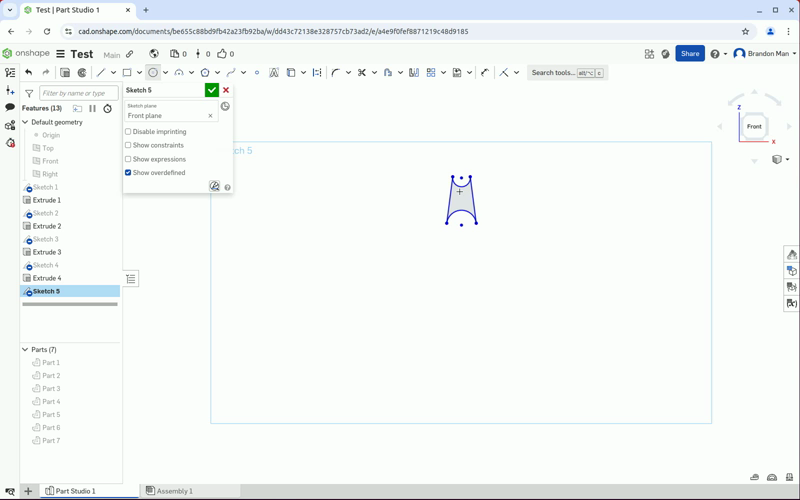
scroll(6)
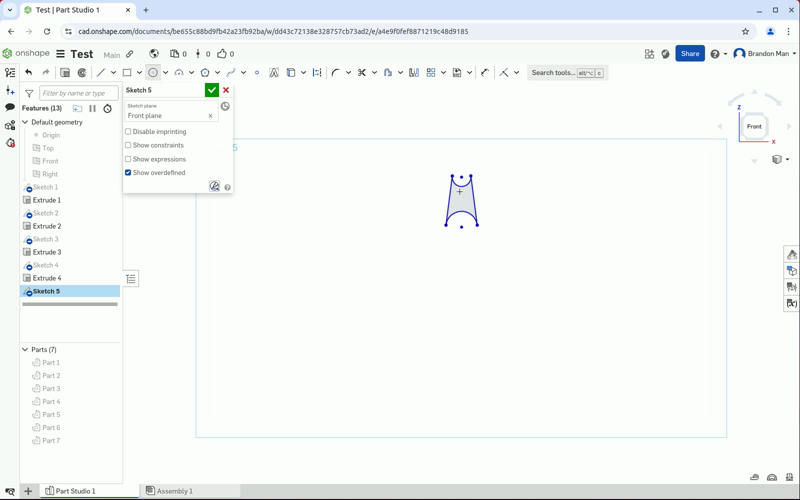
scroll(6)
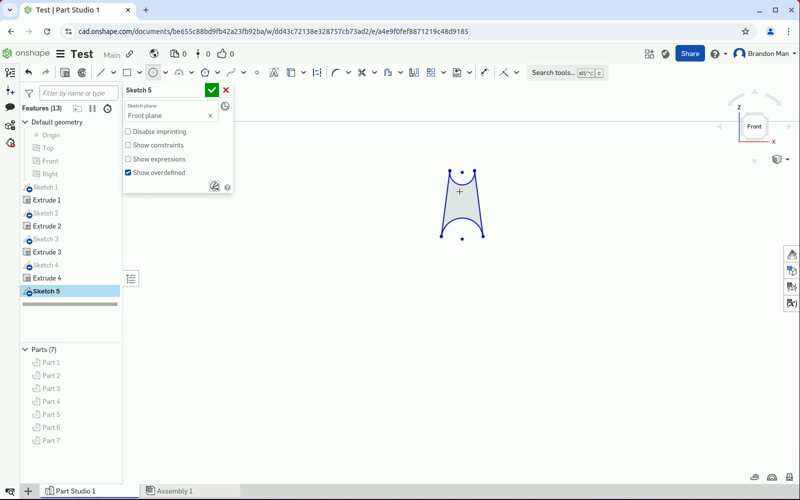
scroll(6)
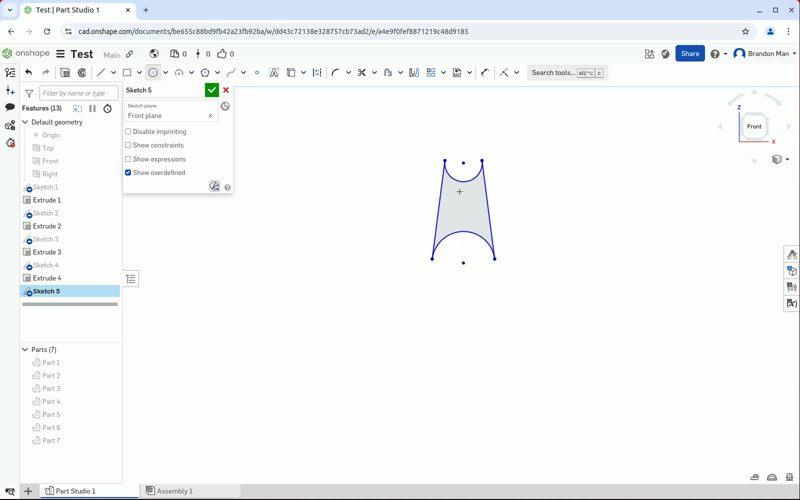
scroll(6)
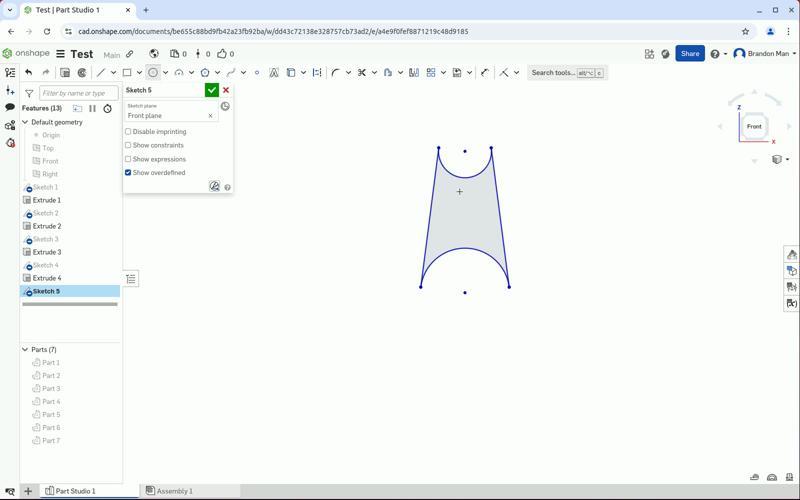
scroll(6)
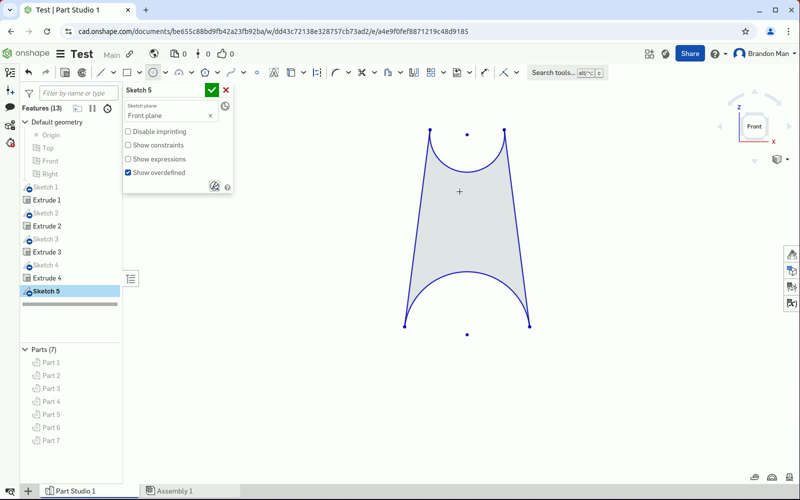
scroll(6)
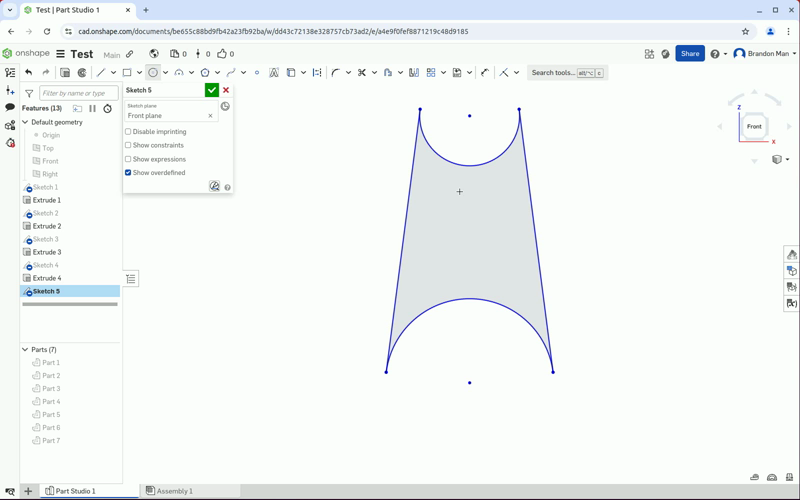
scroll(6)
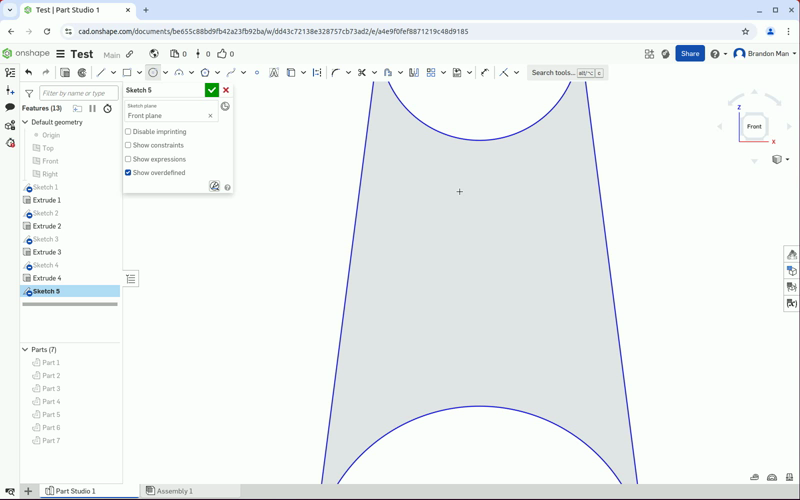
click(459, 191)
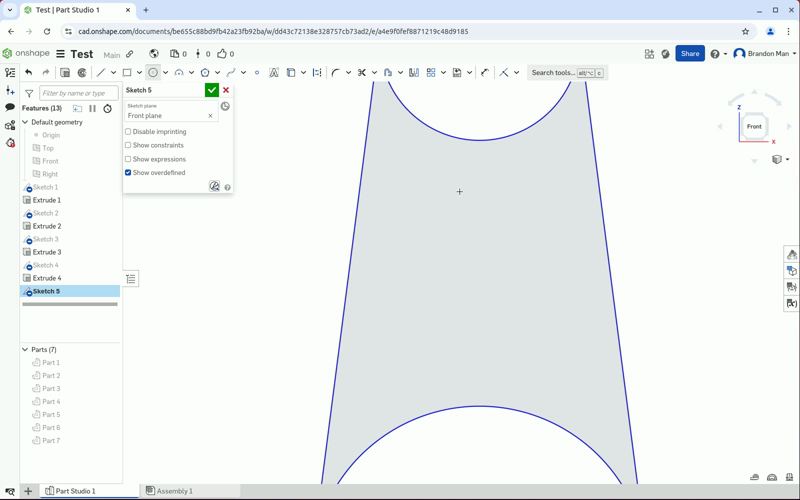
scroll(-6)
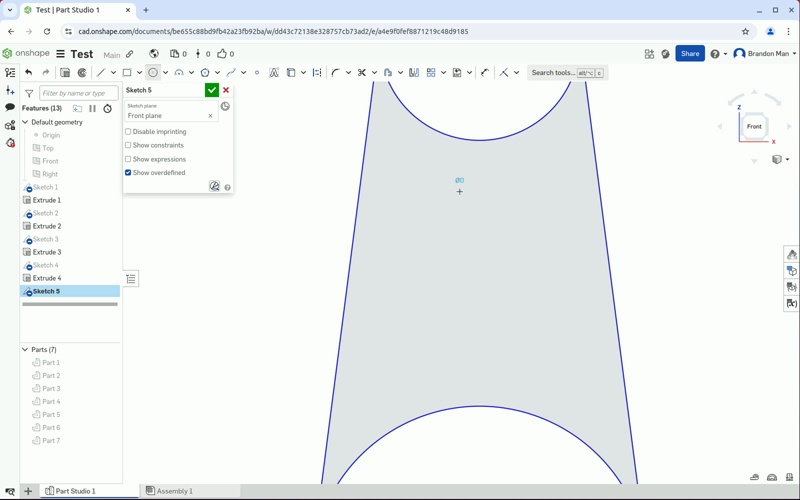
scroll(-6)
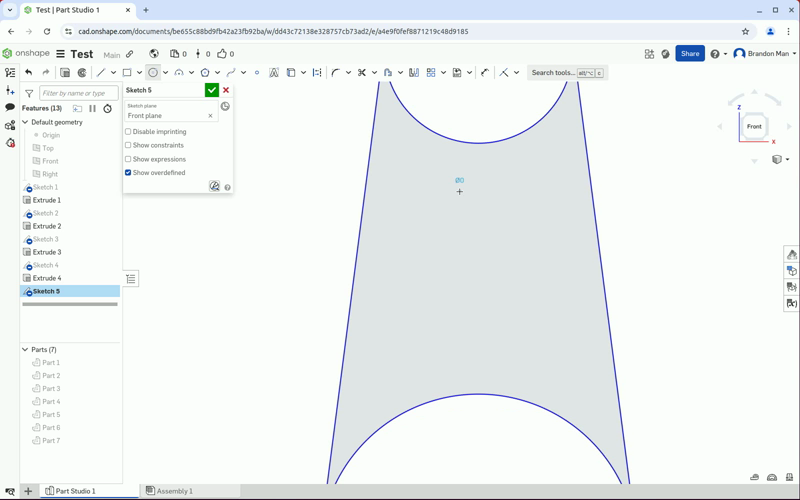
scroll(-6)
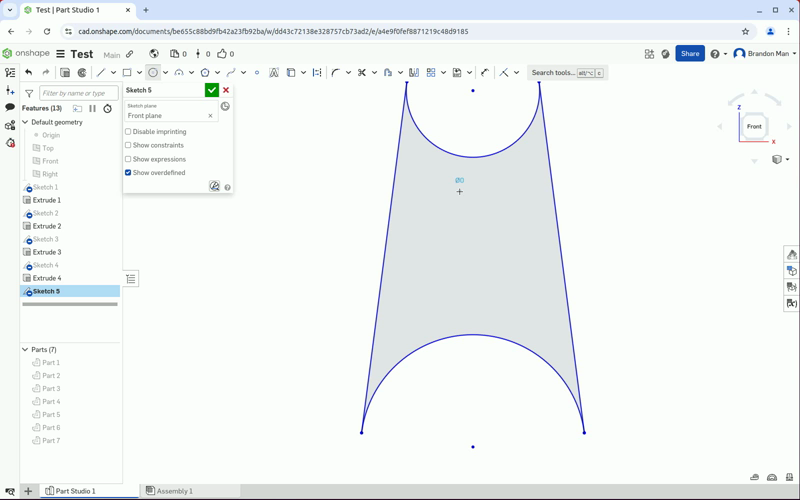
scroll(-6)
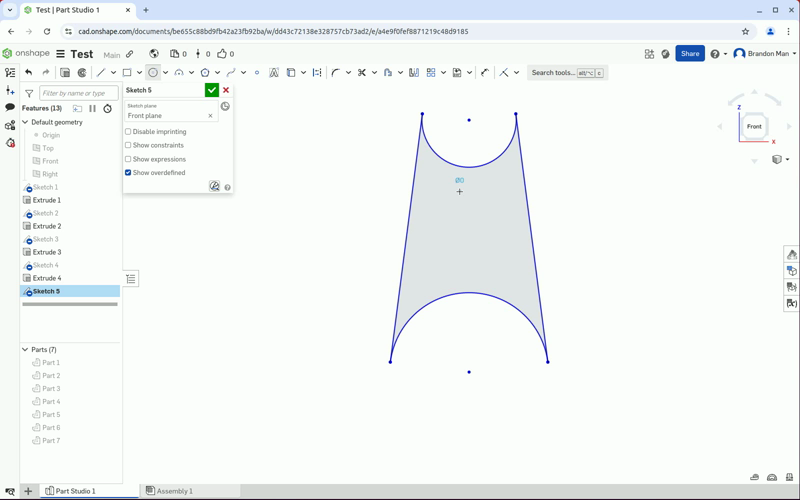
scroll(-6)
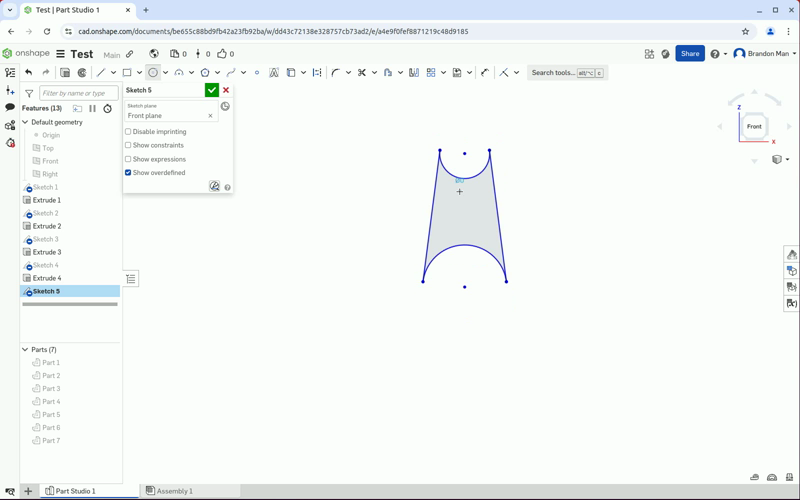
scroll(-6)
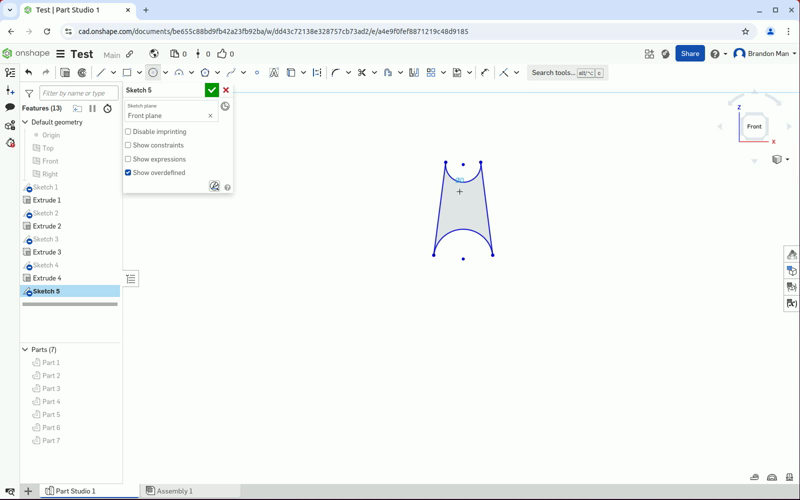
scroll(-6)
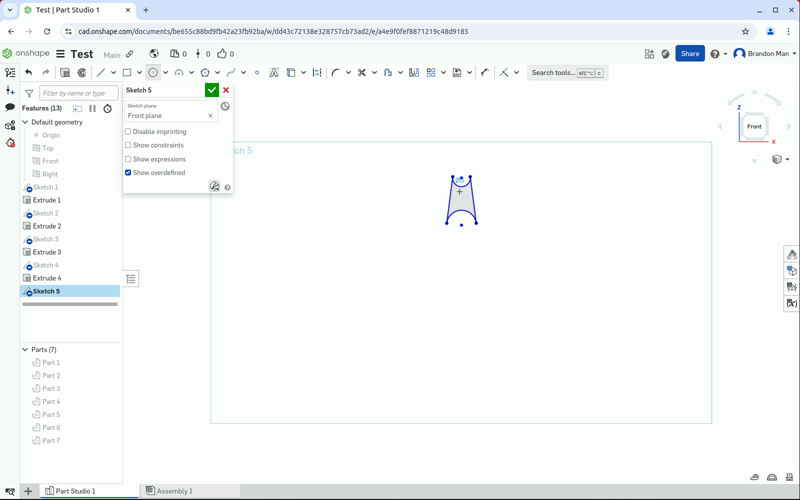
key_up(shift)
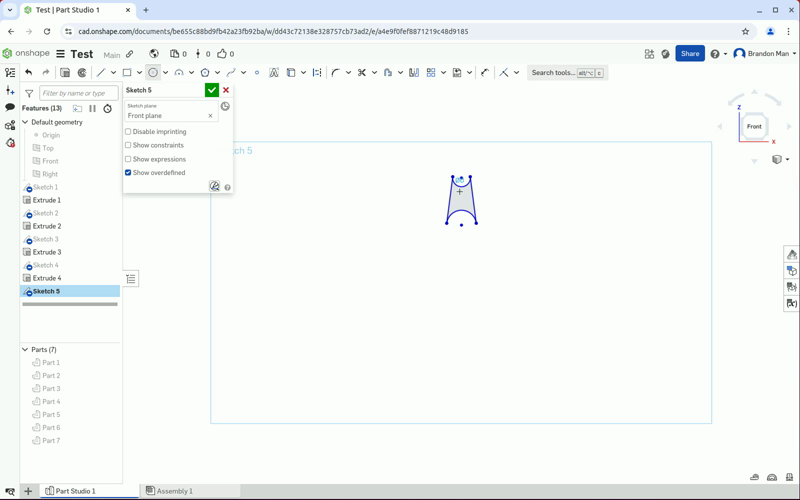
mouse_move(462, 191)
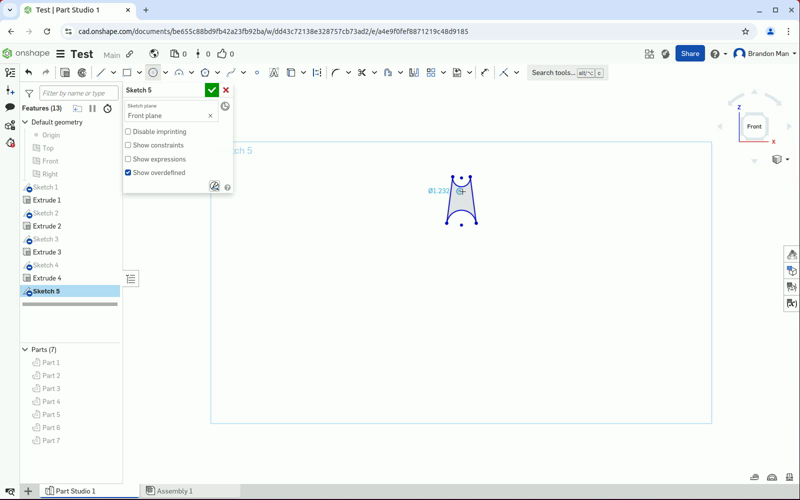
scroll(6)
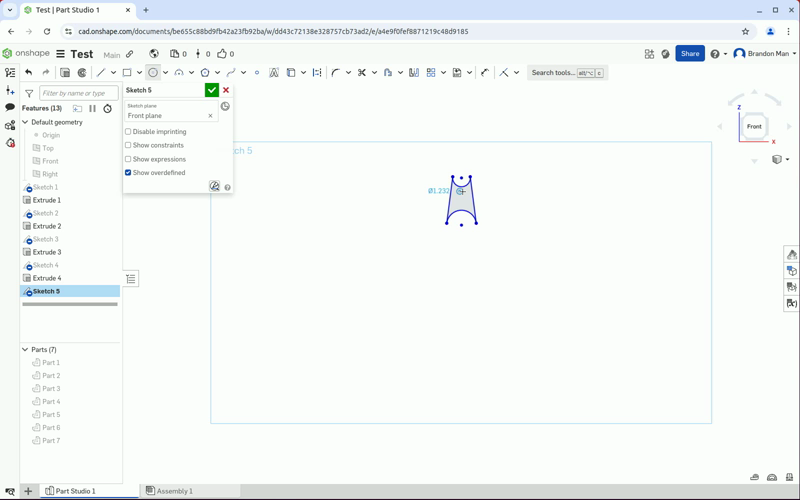
scroll(6)
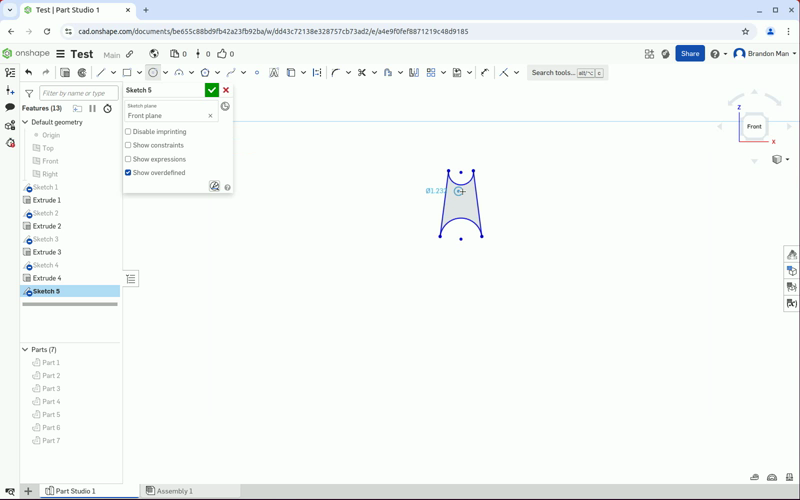
scroll(6)
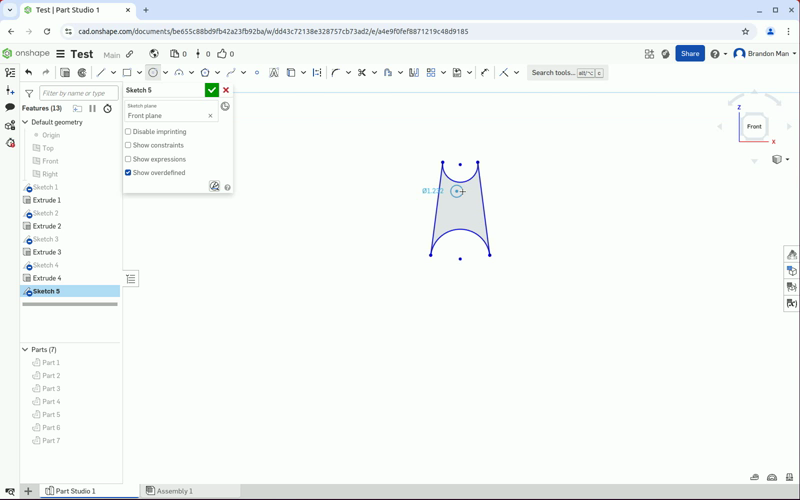
scroll(6)
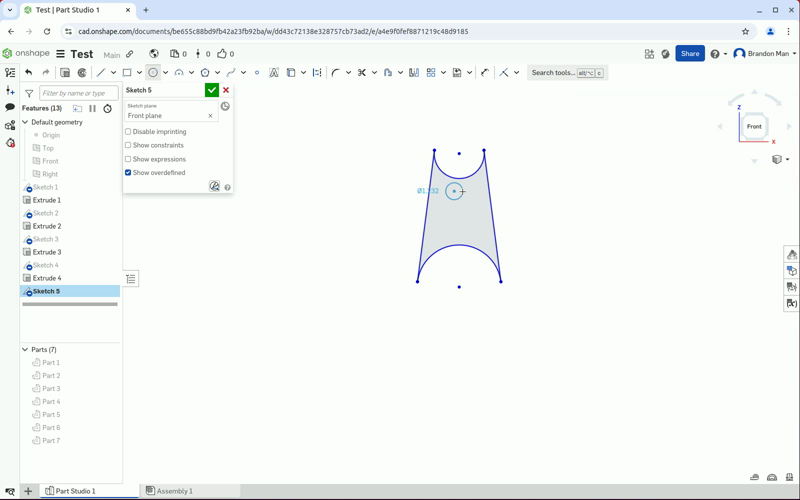
scroll(6)
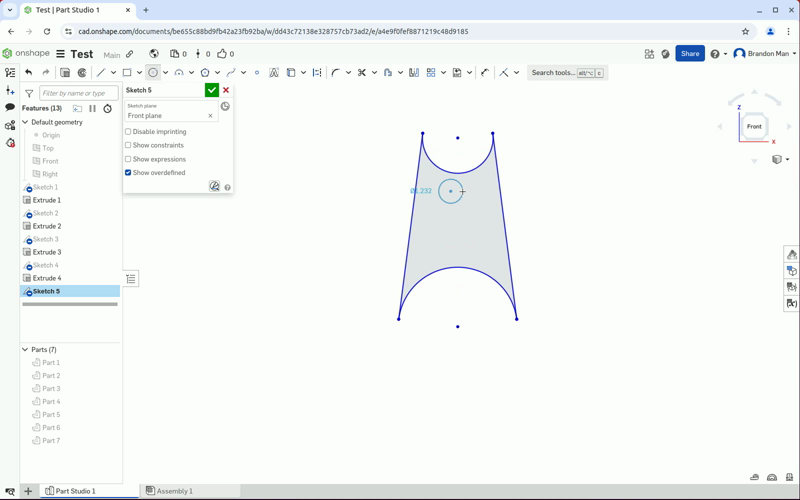
scroll(6)
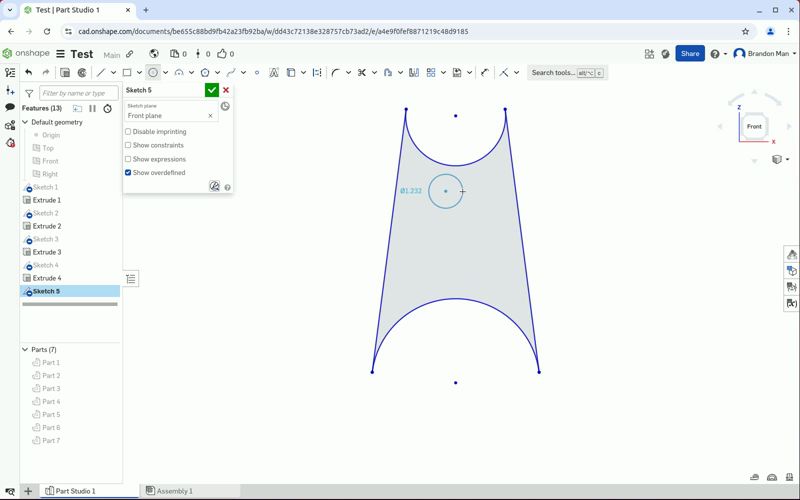
scroll(6)
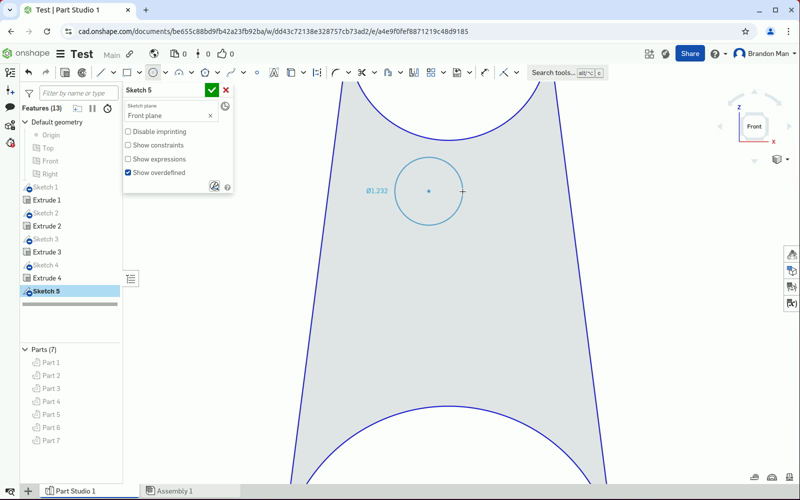
click(462, 191)
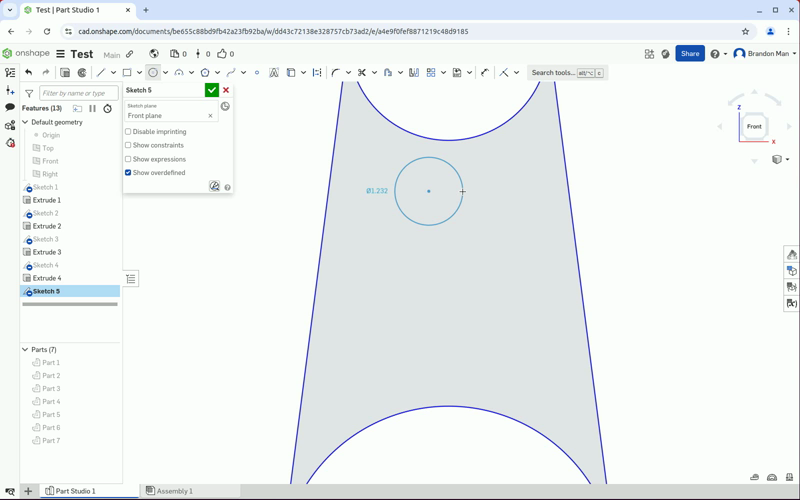
scroll(-6)
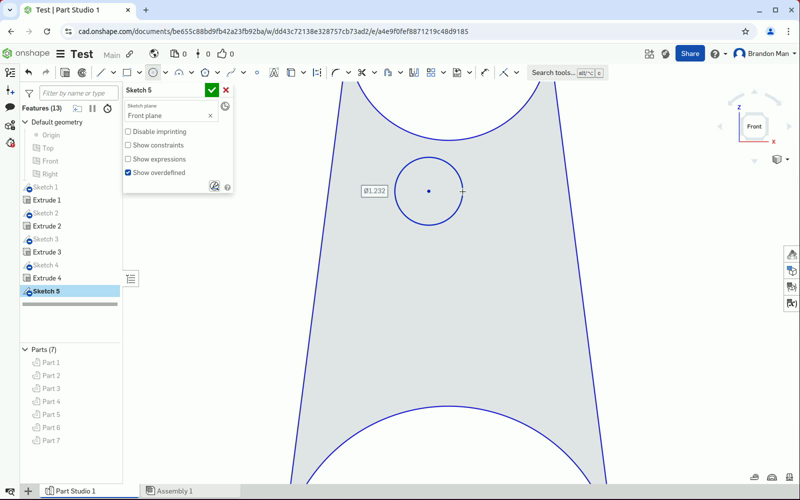
scroll(-6)
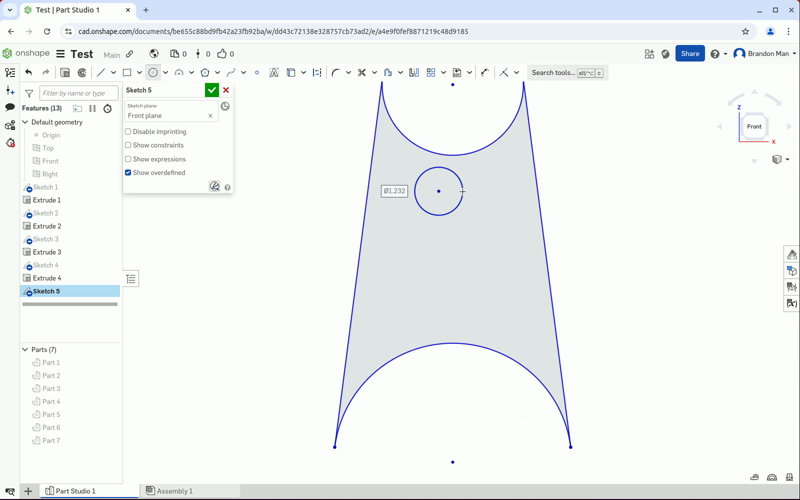
scroll(-6)
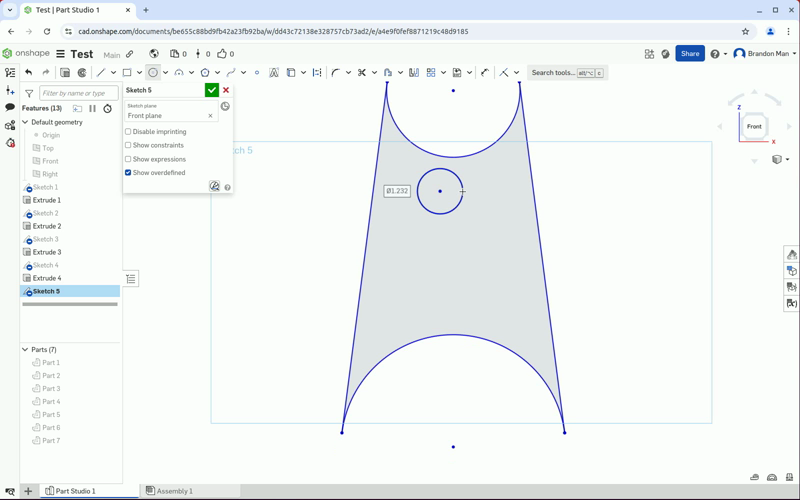
scroll(-6)
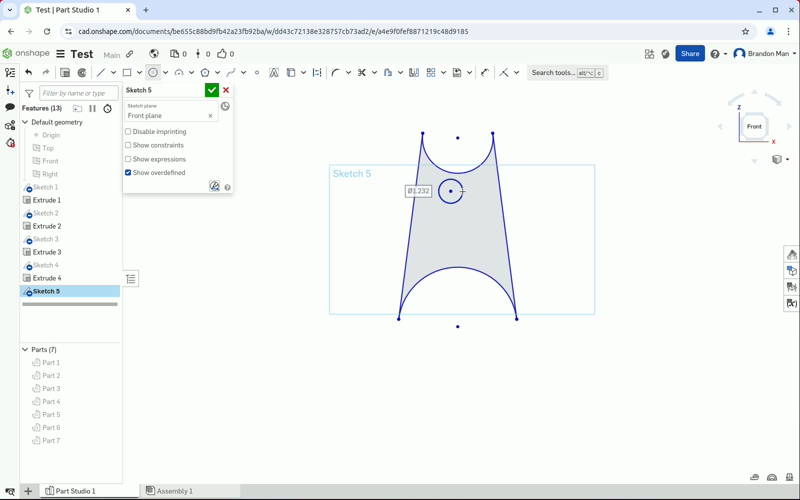
scroll(-6)
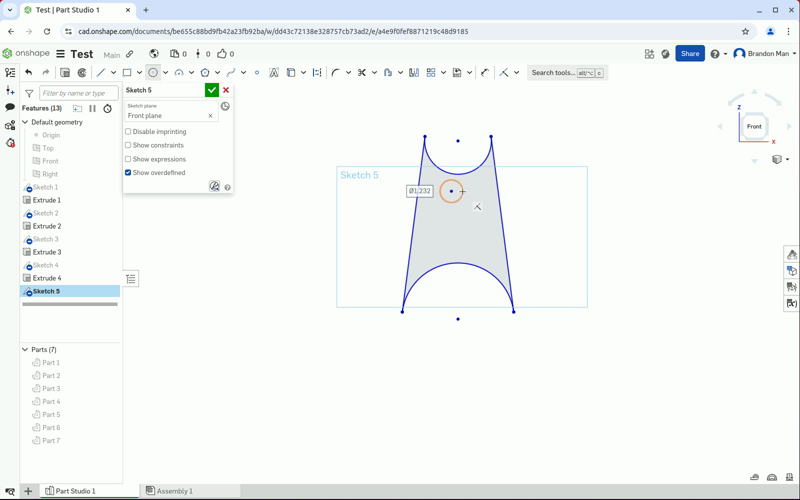
scroll(-6)
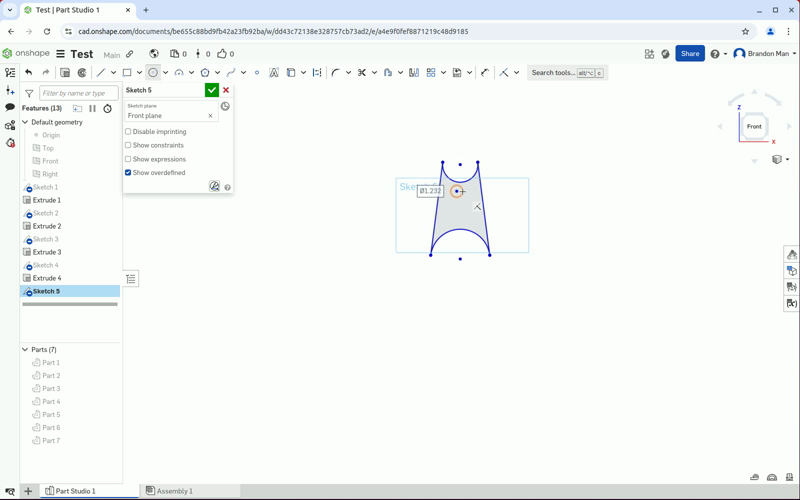
scroll(-6)
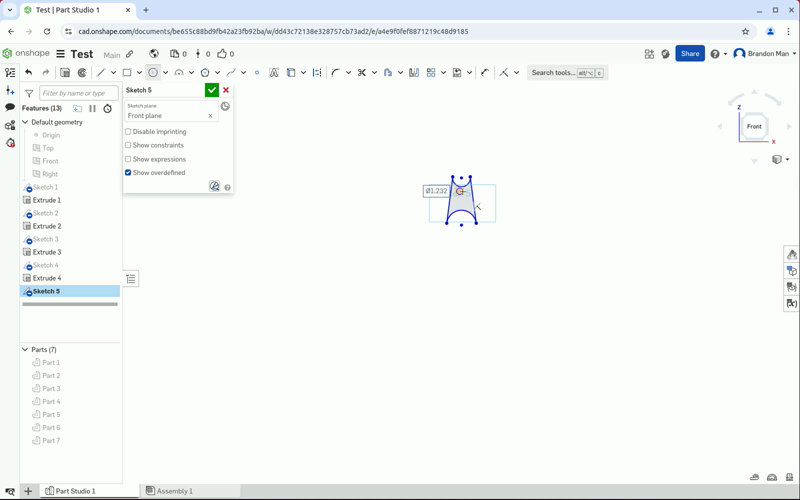
key(esc)
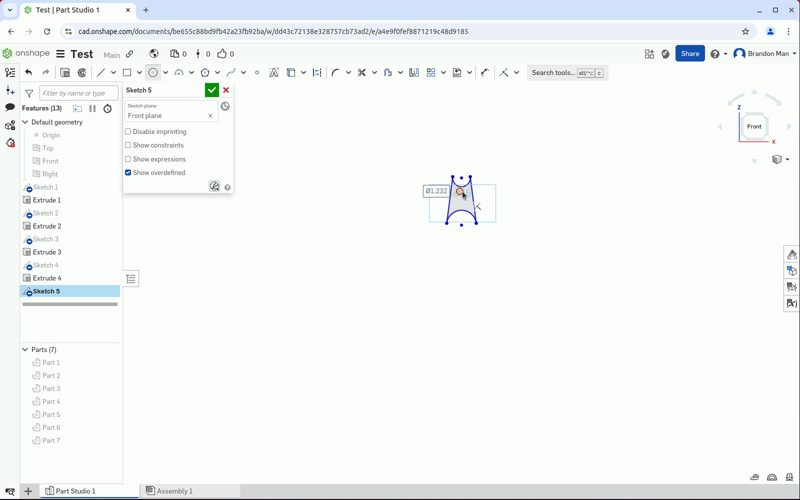
mouse_move(462, 188)
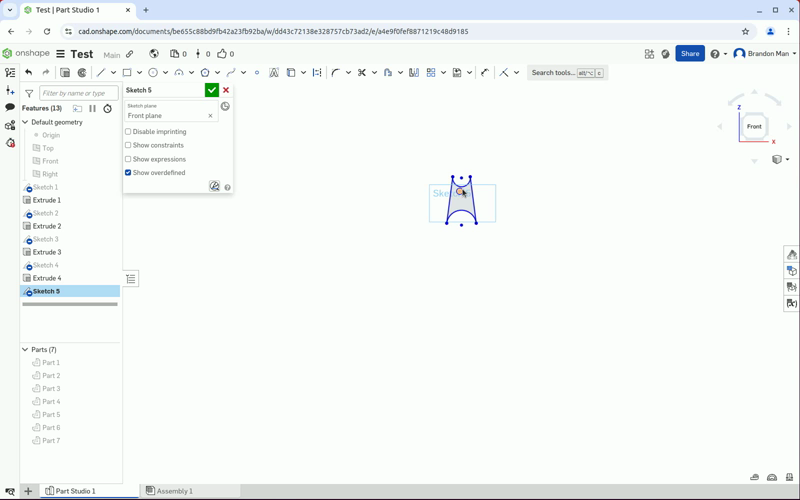
scroll(6)
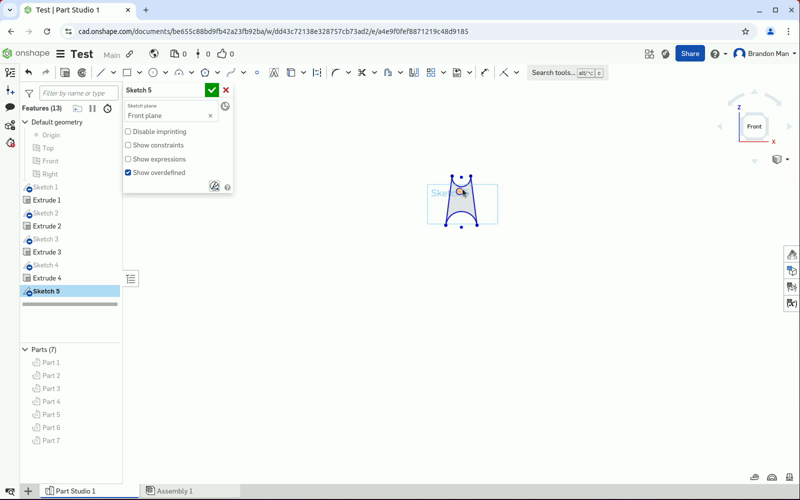
scroll(6)
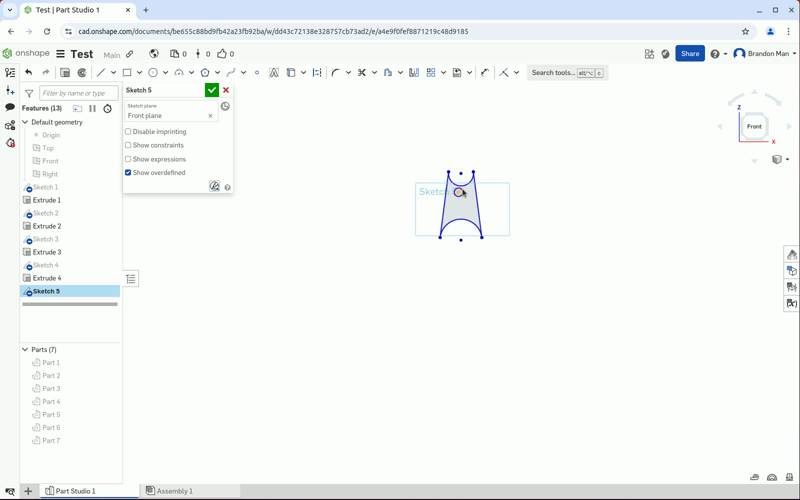
scroll(6)
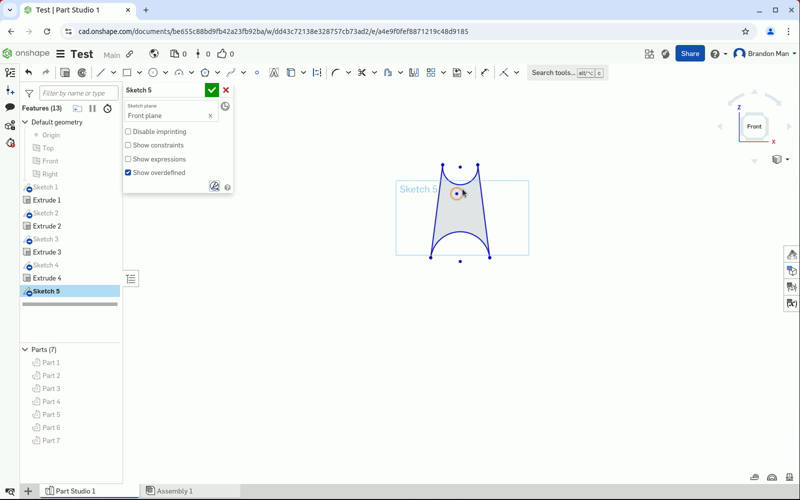
scroll(6)
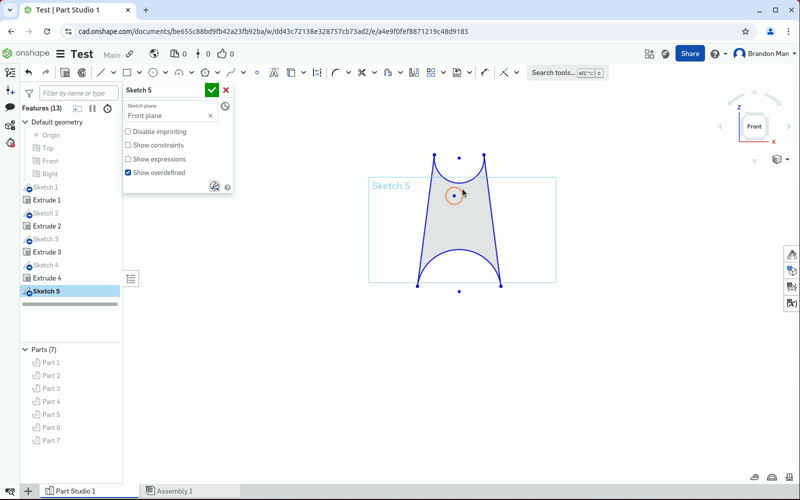
scroll(6)
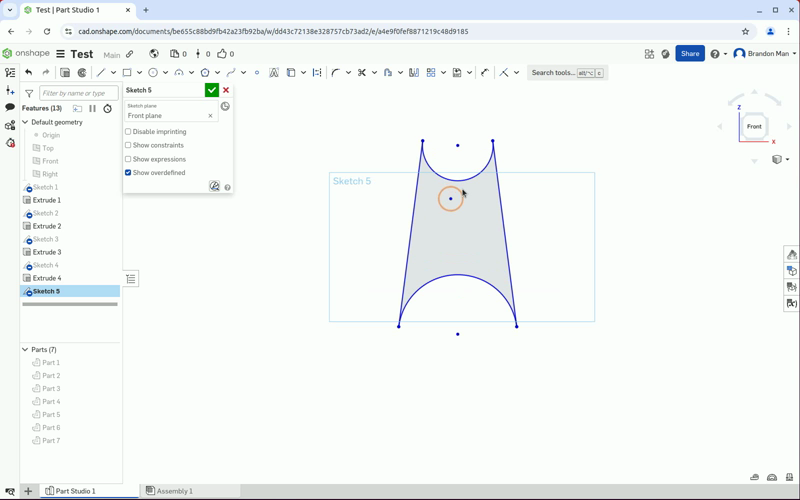
scroll(6)
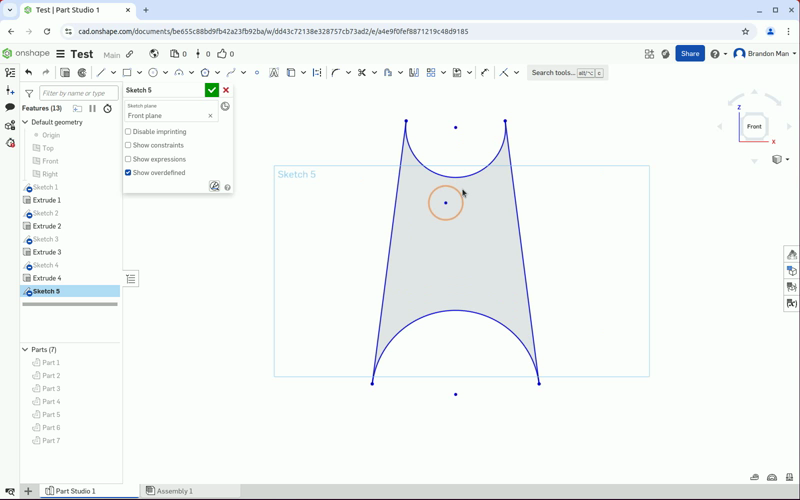
scroll(6)
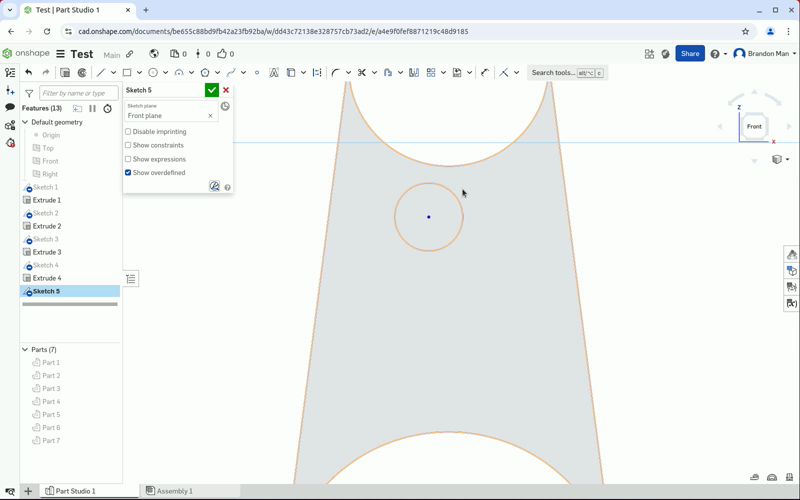
click(462, 188)
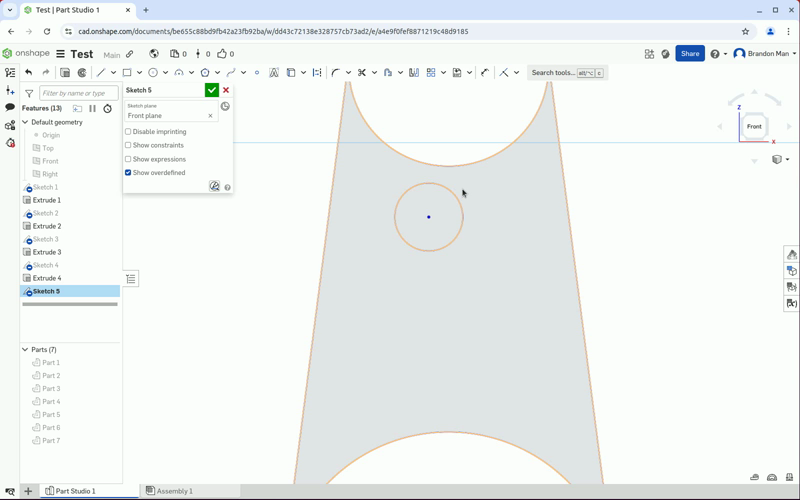
scroll(-6)
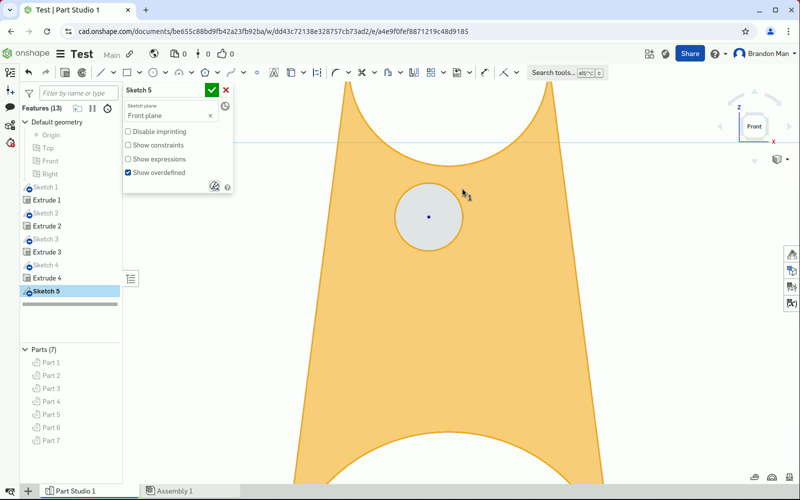
scroll(-6)
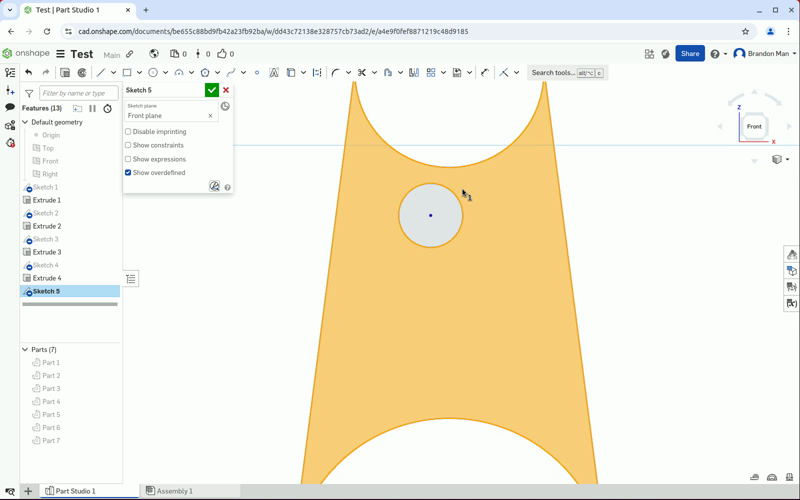
scroll(-6)
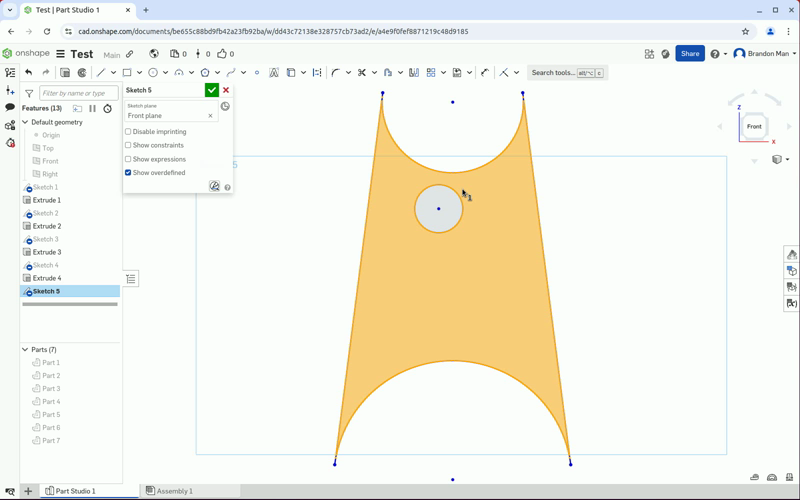
scroll(-6)
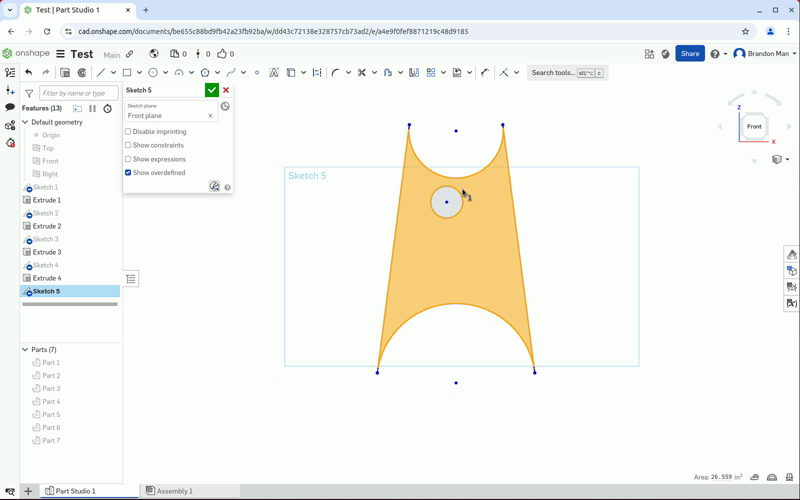
scroll(-6)
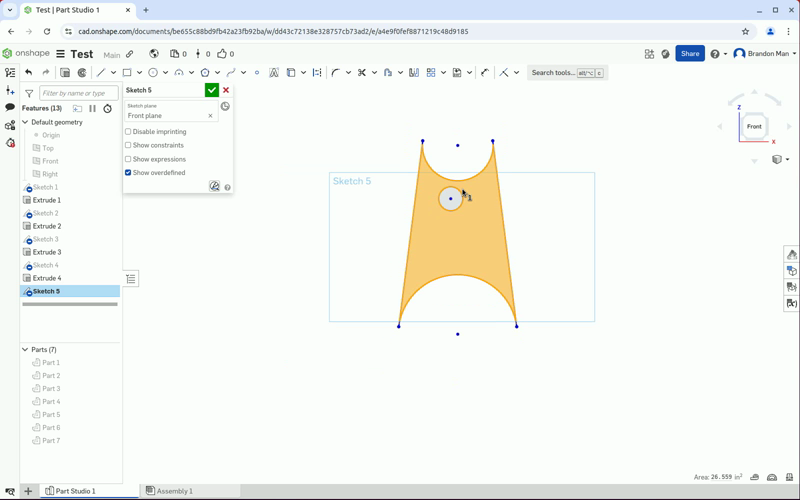
scroll(-6)
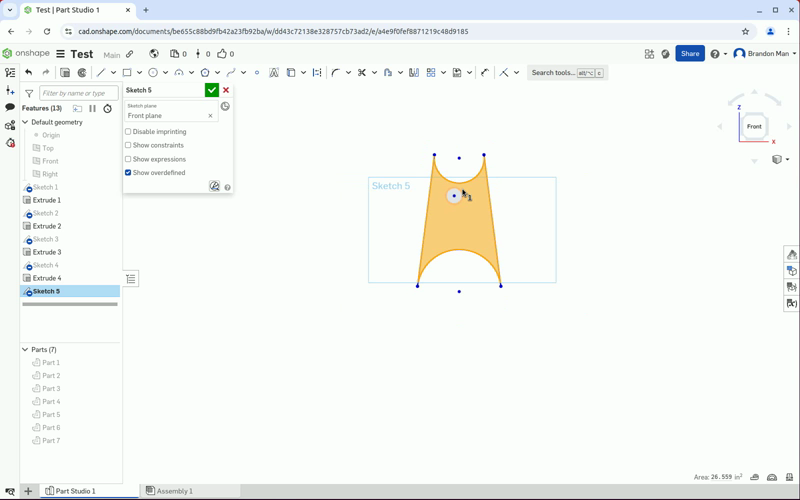
scroll(-6)
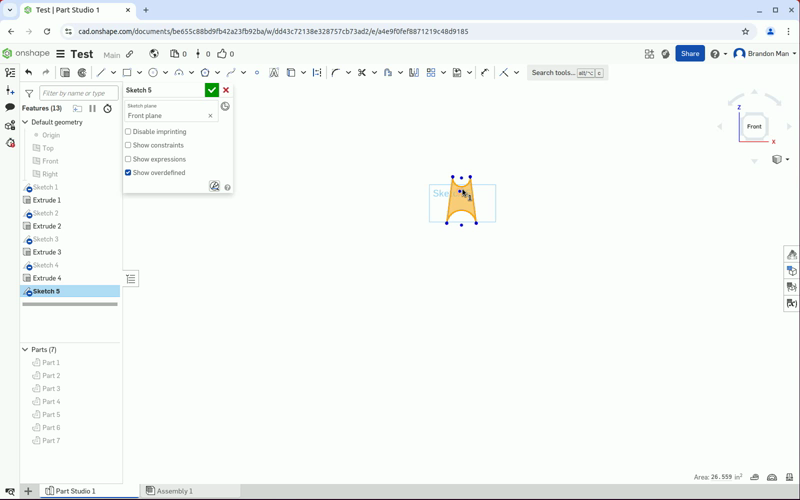
mouse_move(73, 352)
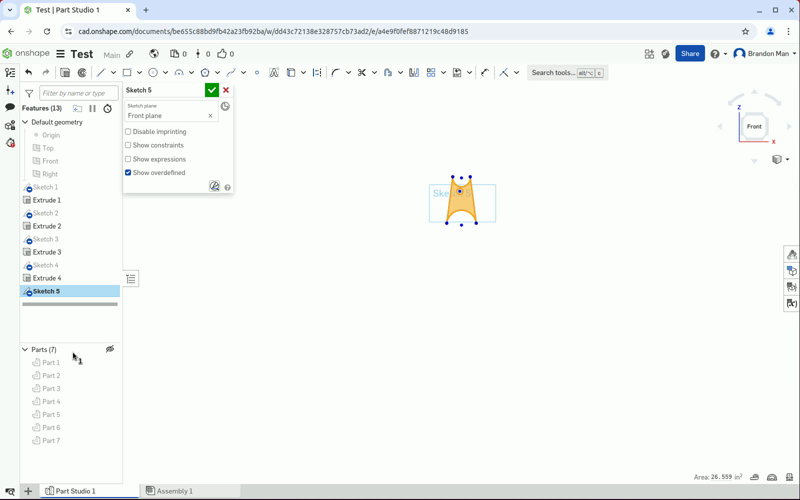
key(shift+y)
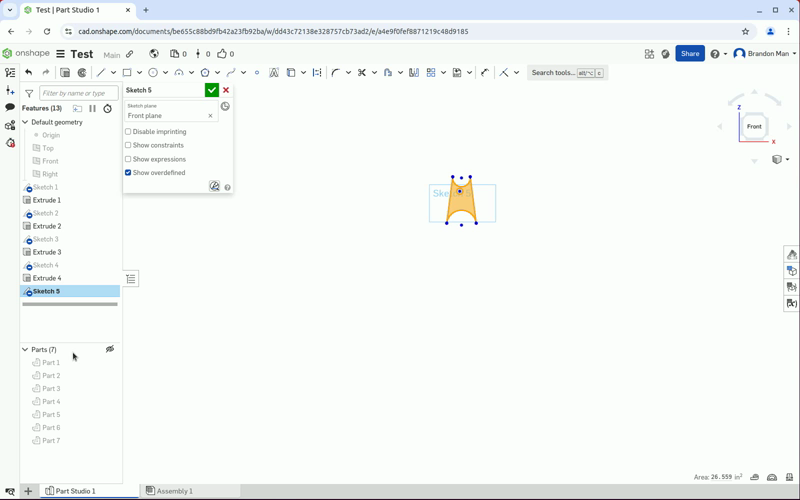
key(shift+e)
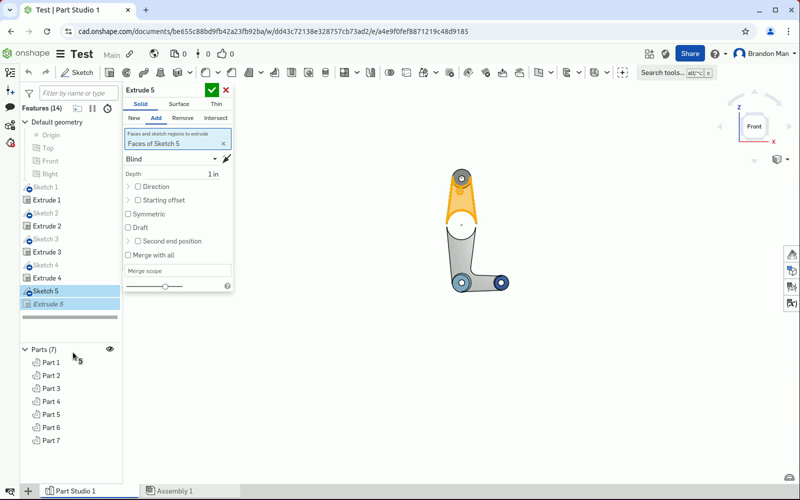
mouse_move(143, 106)
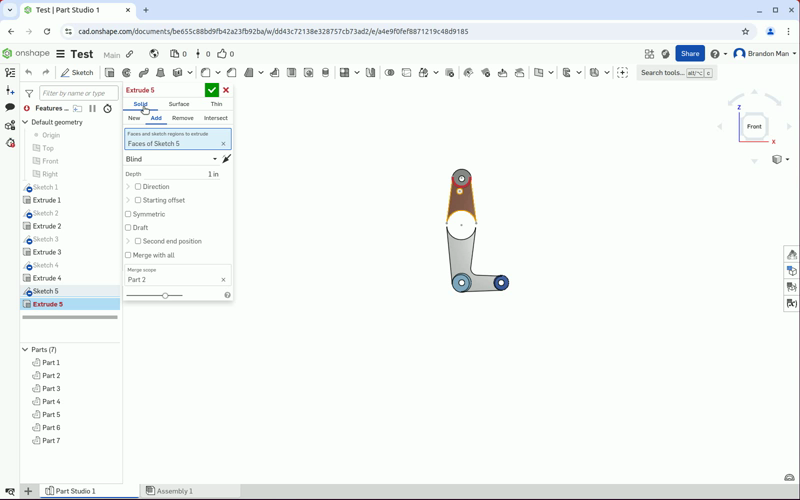
click(143, 106)
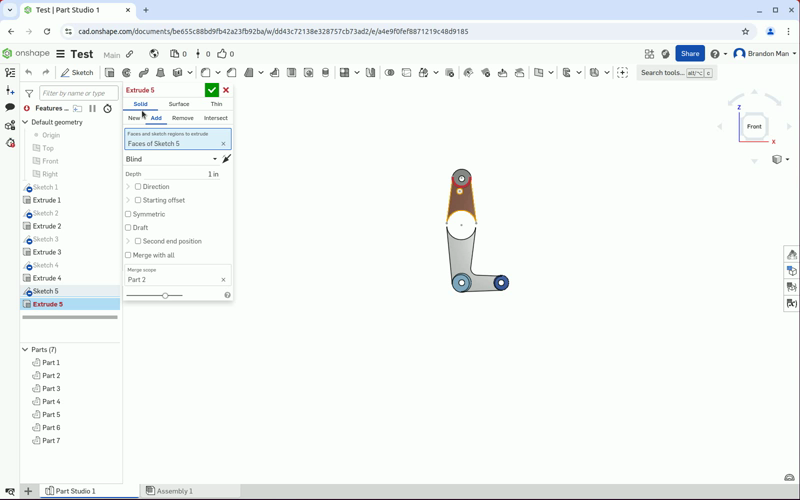
mouse_move(137, 120)
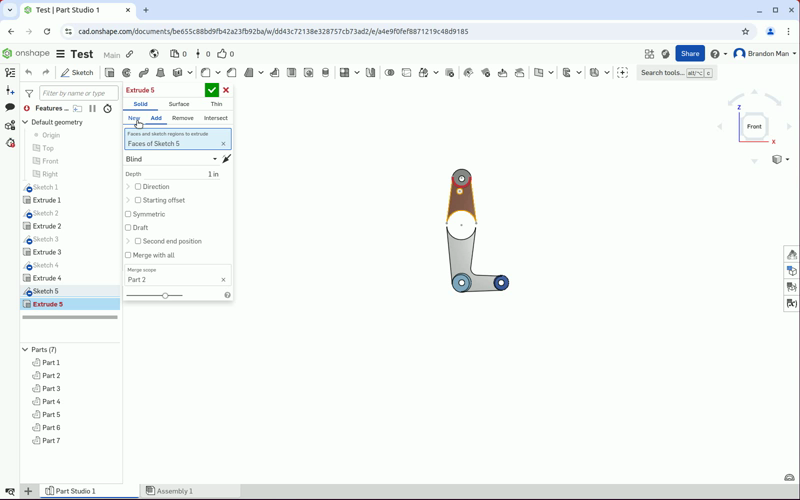
click(137, 120)
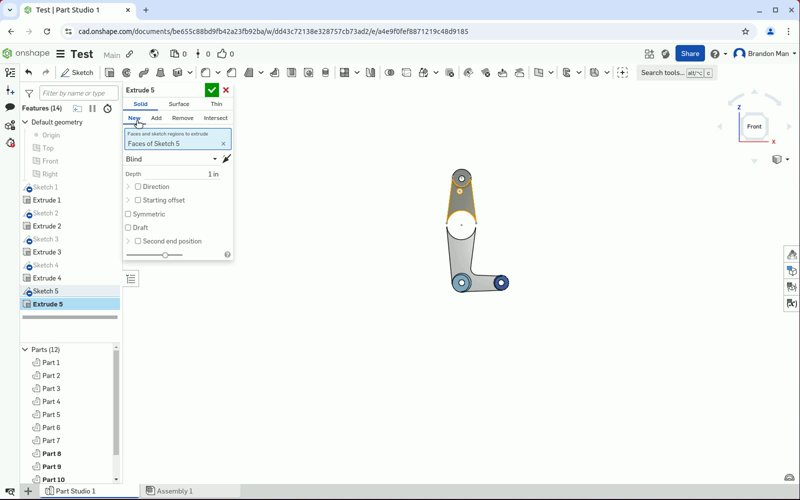
key(tab, 4)
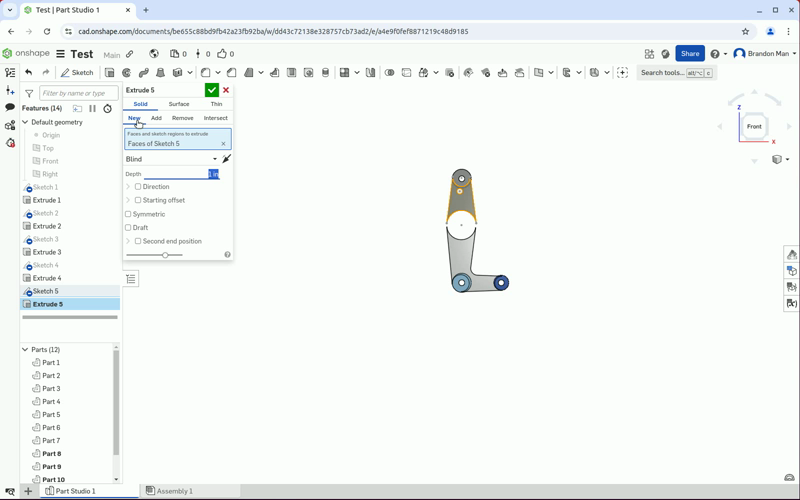
text(0.481)
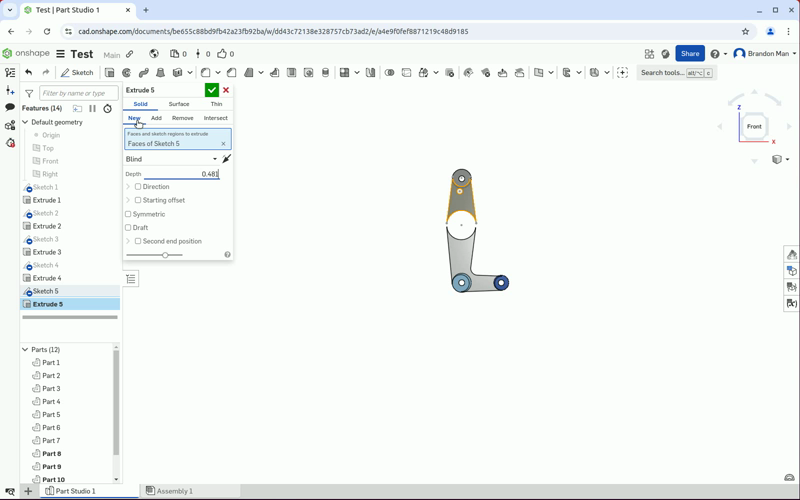
key(enter)
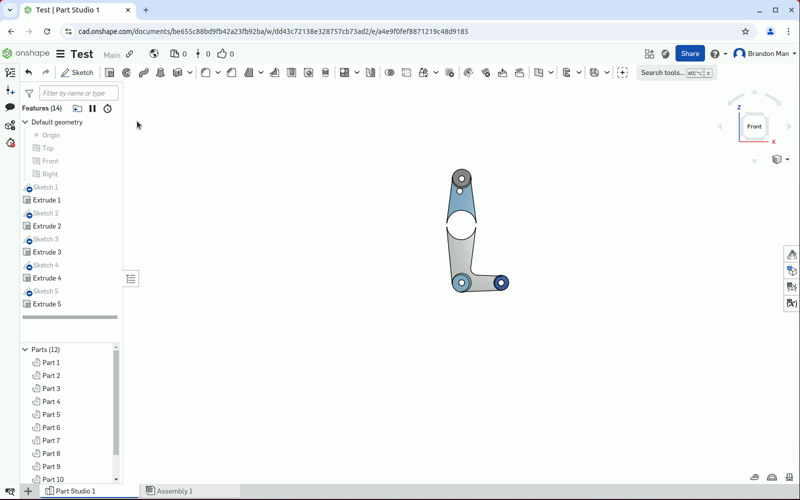
key(shift+h)
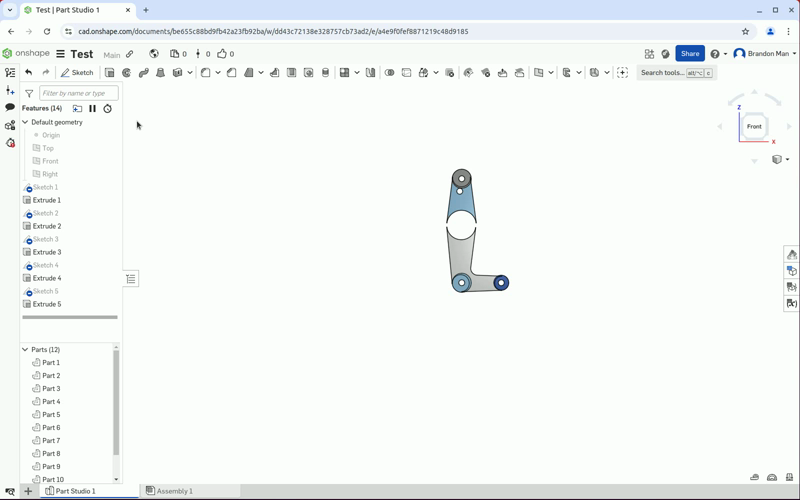
key(shift+h)
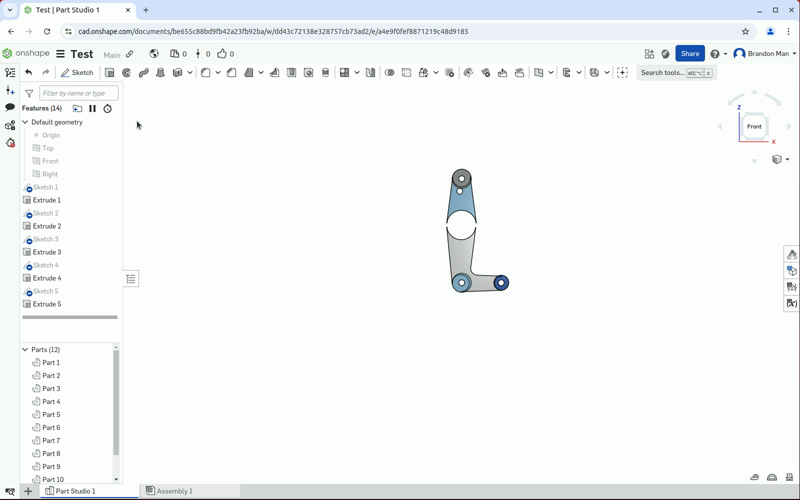
mouse_move(73, 189)
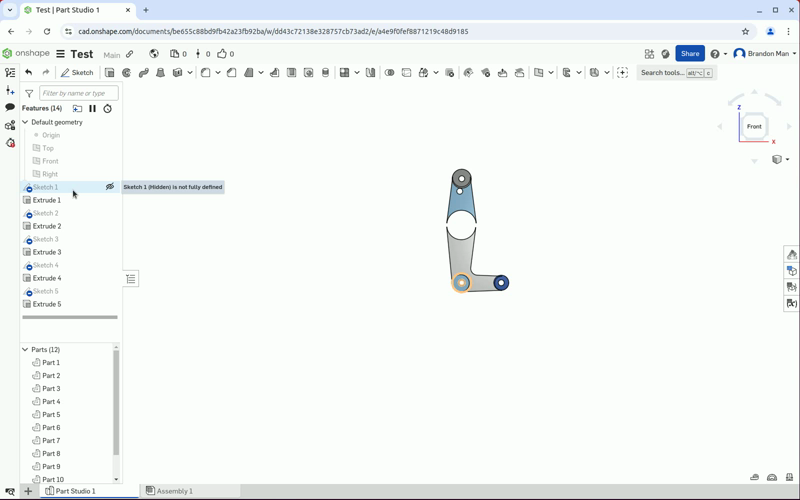
click(73, 189)
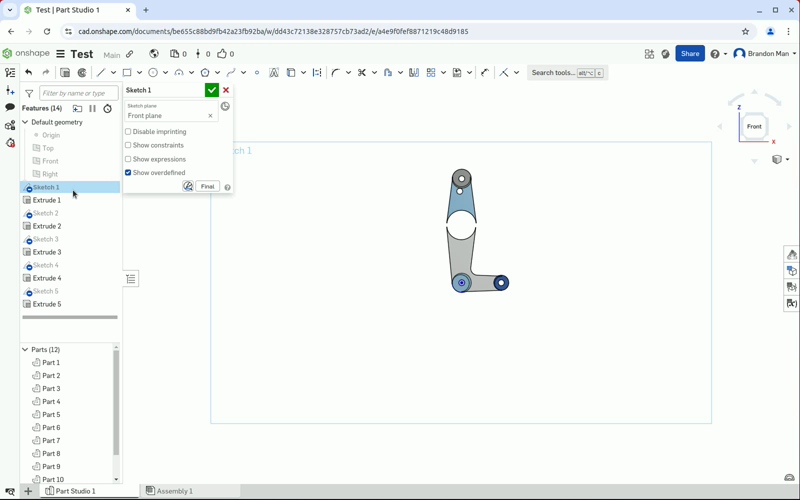
mouse_move(229, 92)
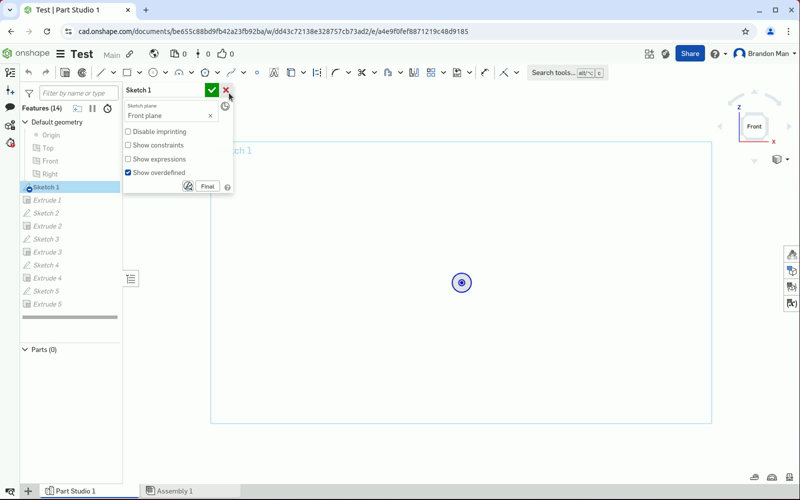
click(229, 92)
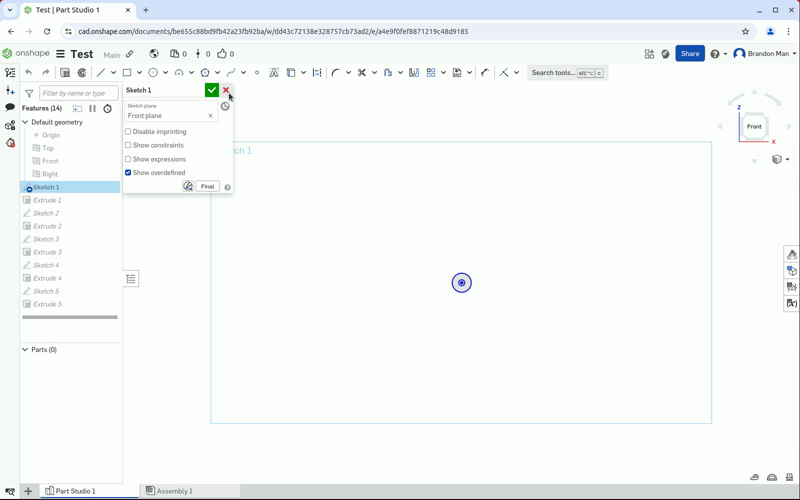
key(shift+s)
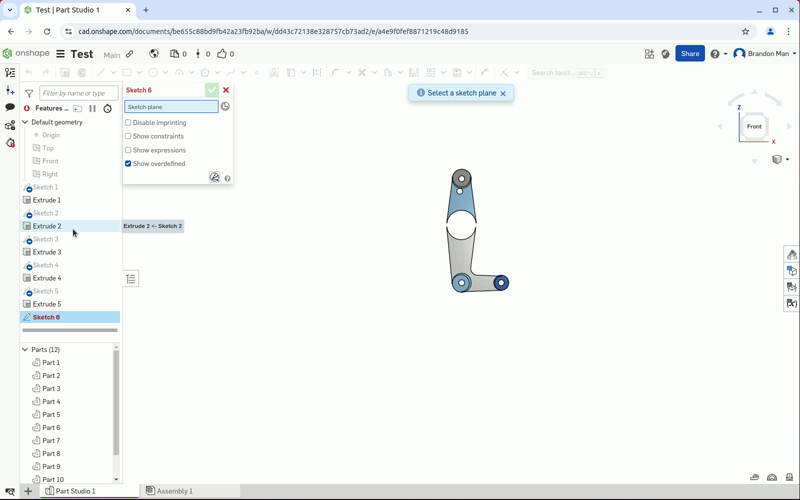
scroll(3)
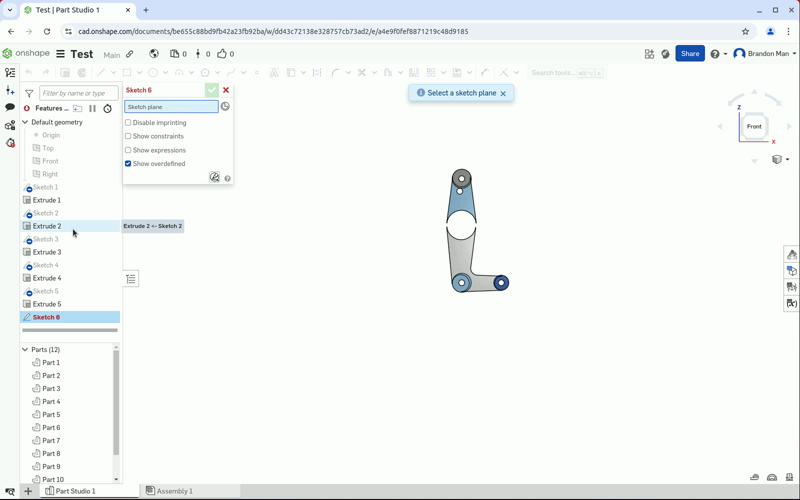
mouse_move(73, 163)
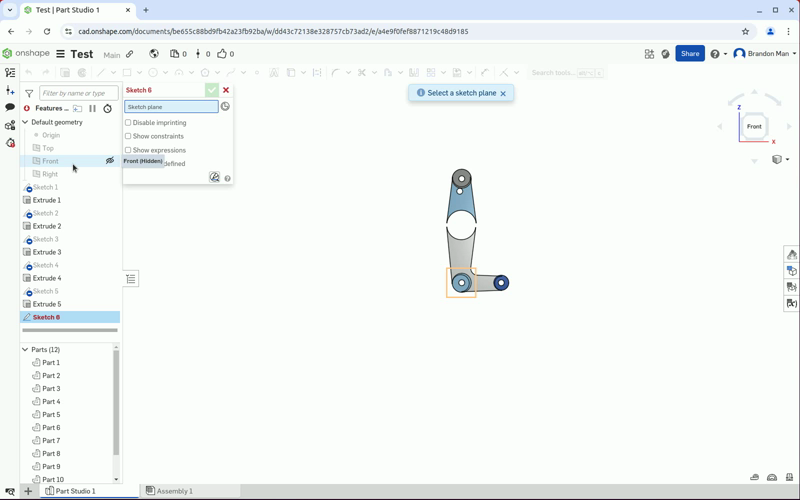
click(73, 163)
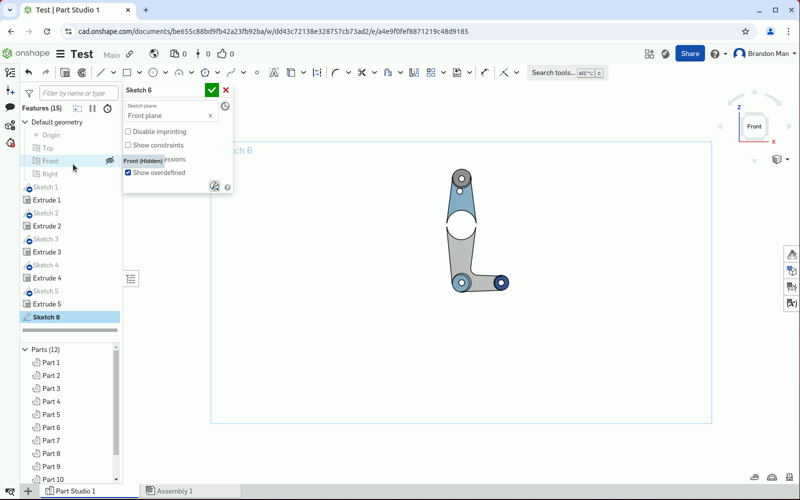
mouse_move(69, 352)
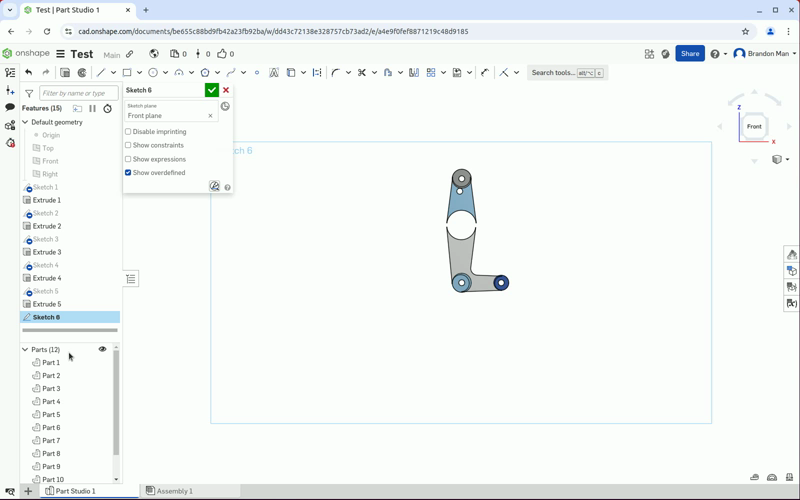
key(y)
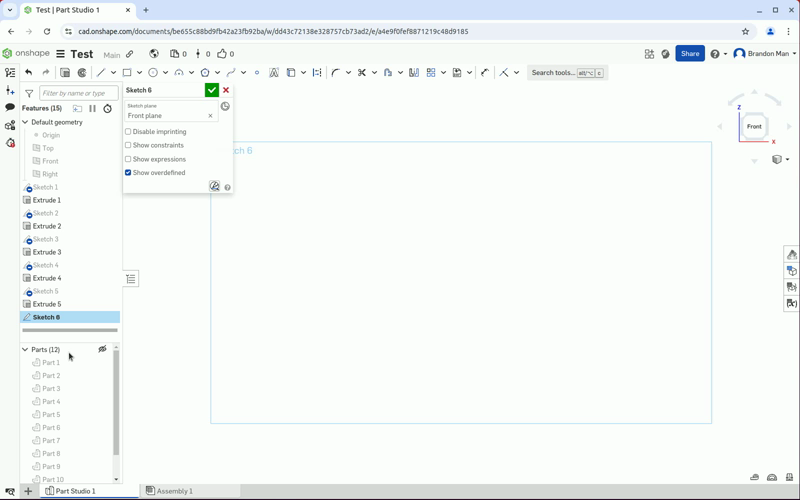
key(c)
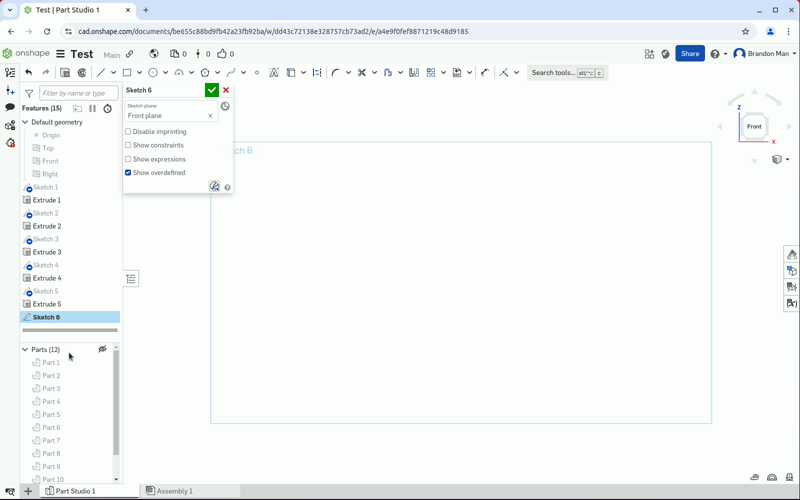
key_down(shift)
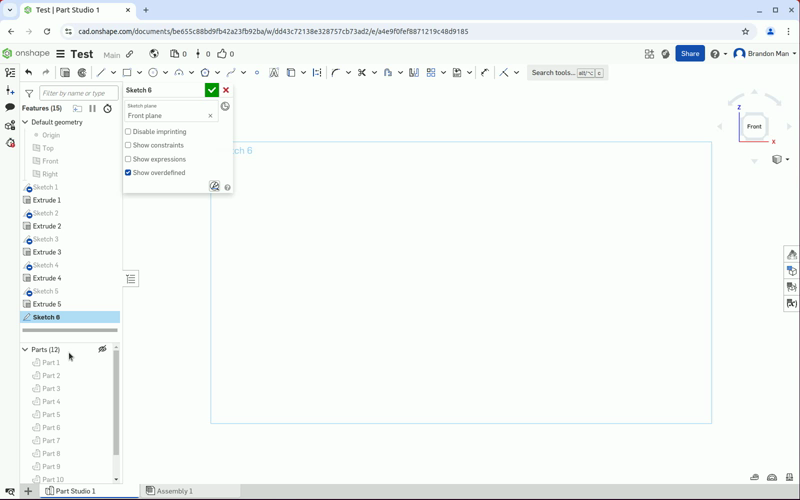
mouse_move(461, 225)
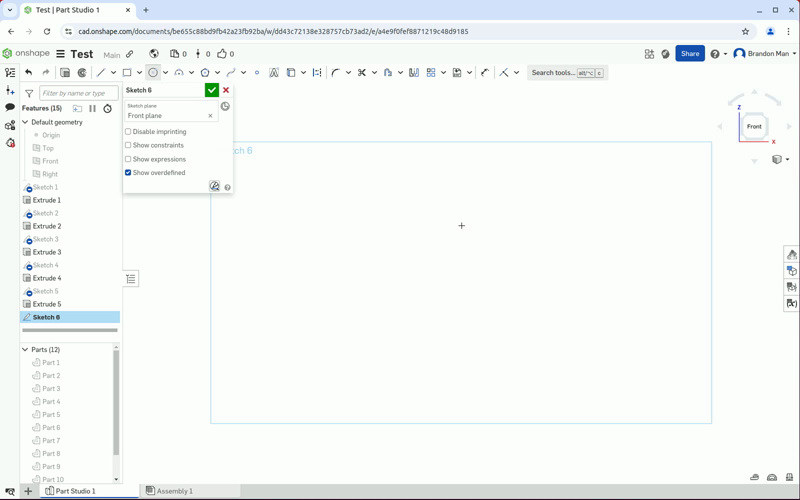
click(461, 225)
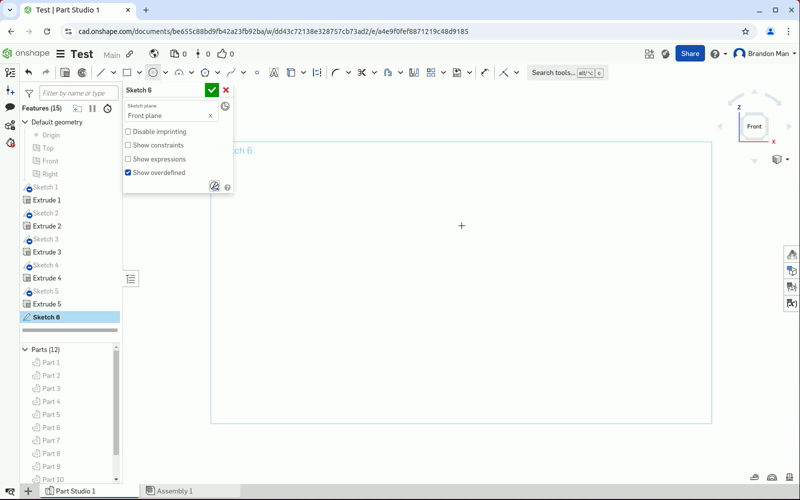
key_up(shift)
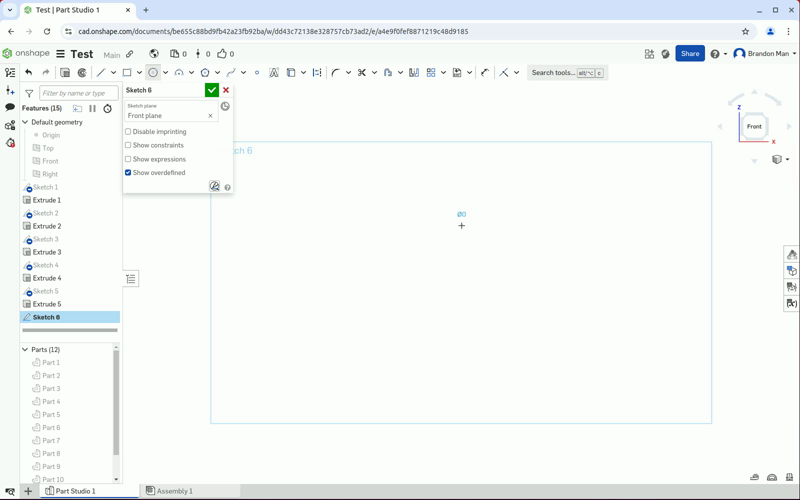
mouse_move(477, 225)
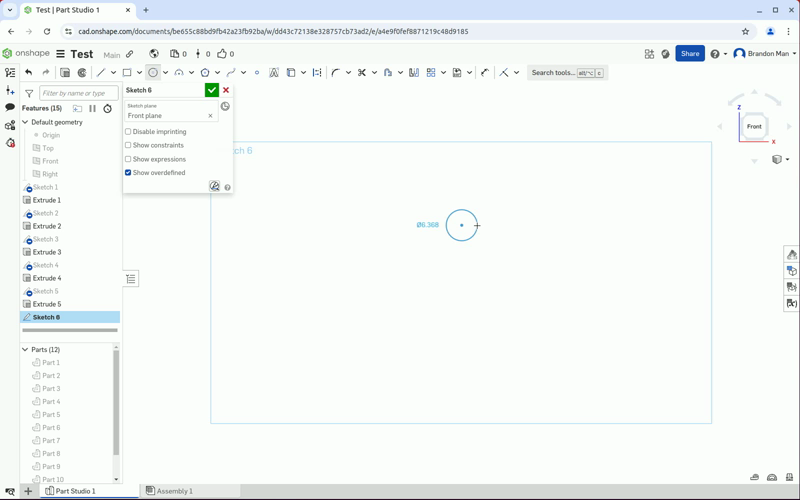
click(477, 225)
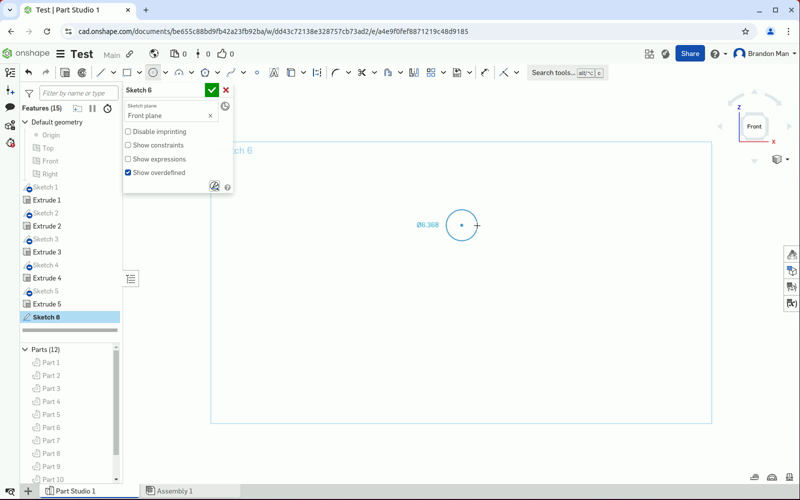
key(esc)
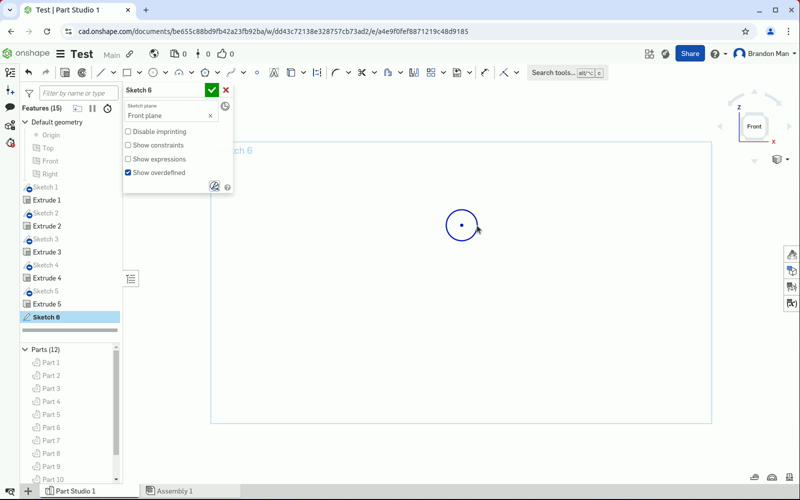
key(c)
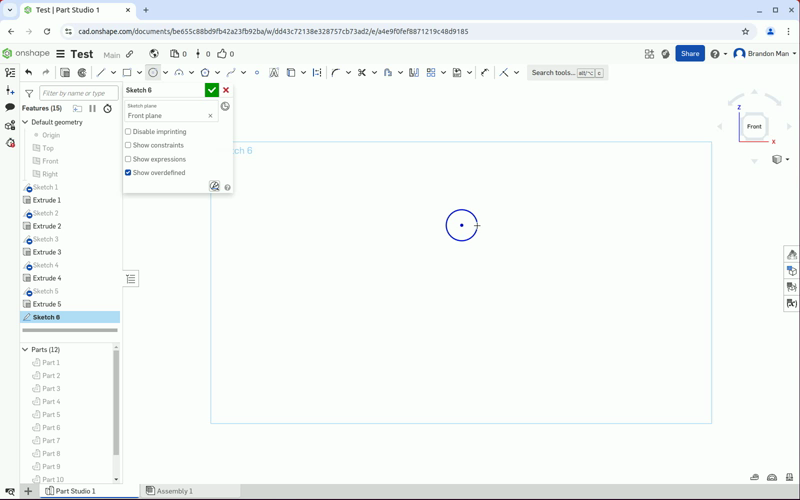
key_down(shift)
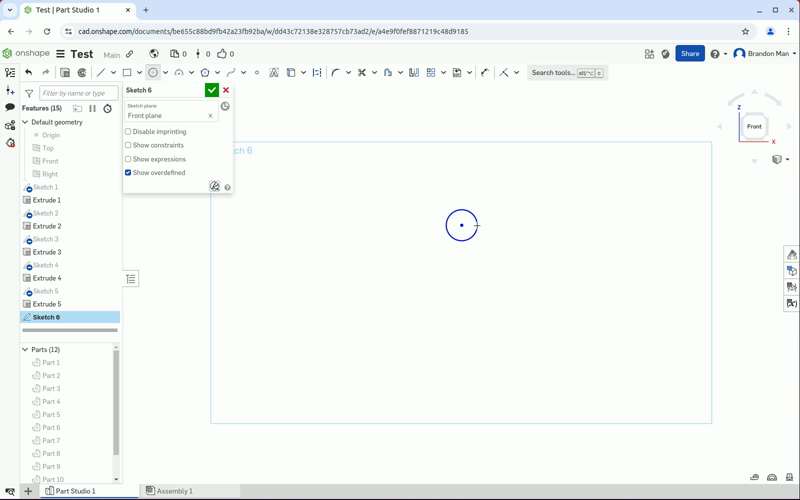
mouse_move(461, 225)
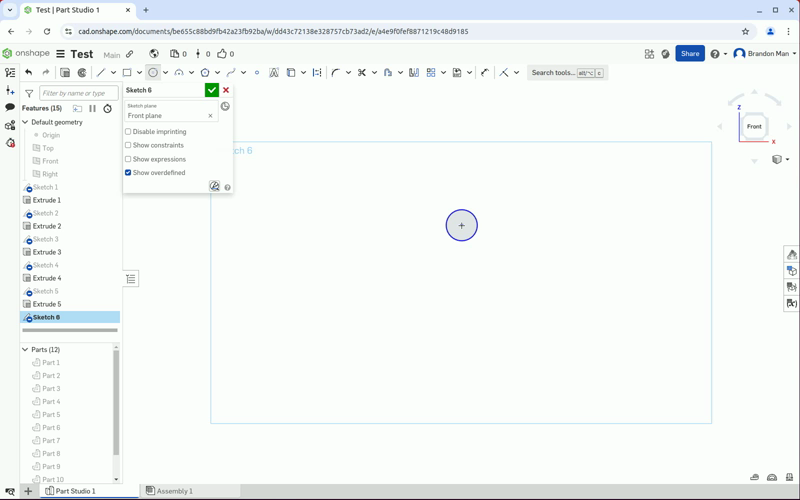
click(461, 225)
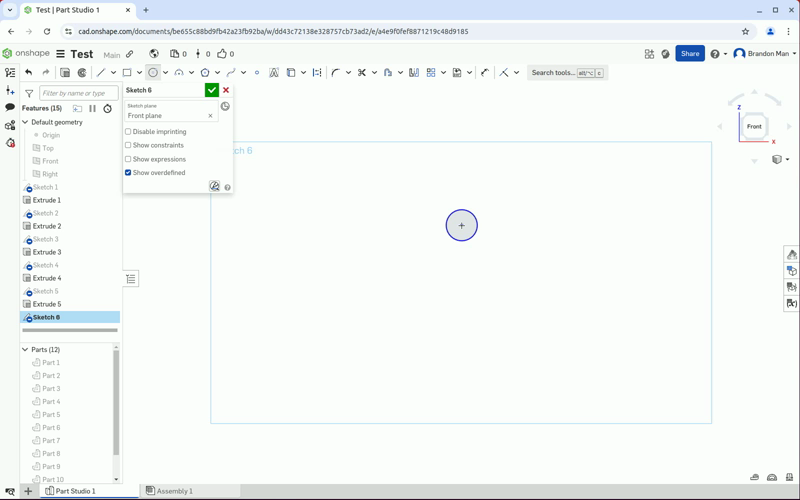
key_up(shift)
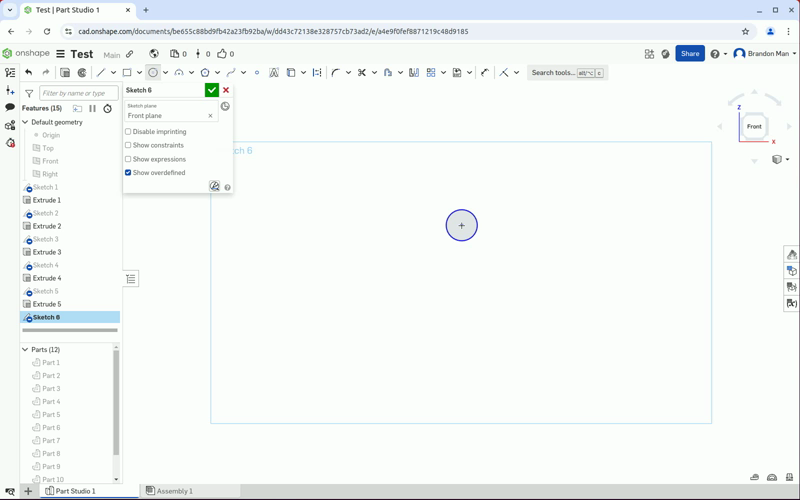
mouse_move(465, 225)
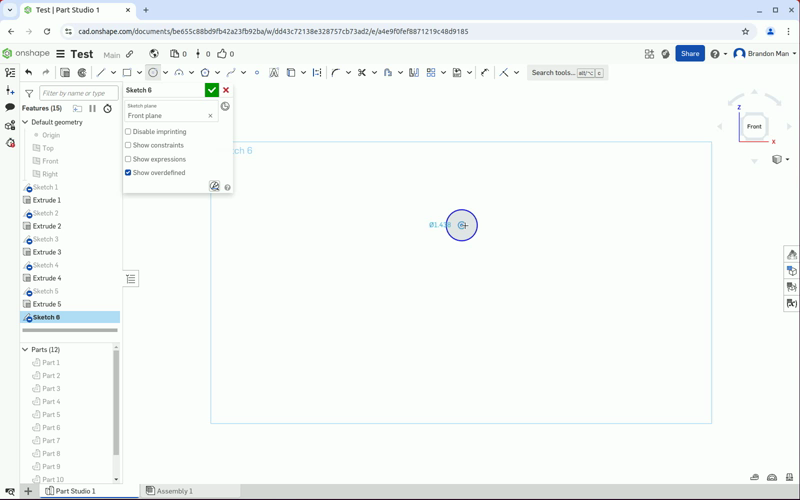
scroll(6)
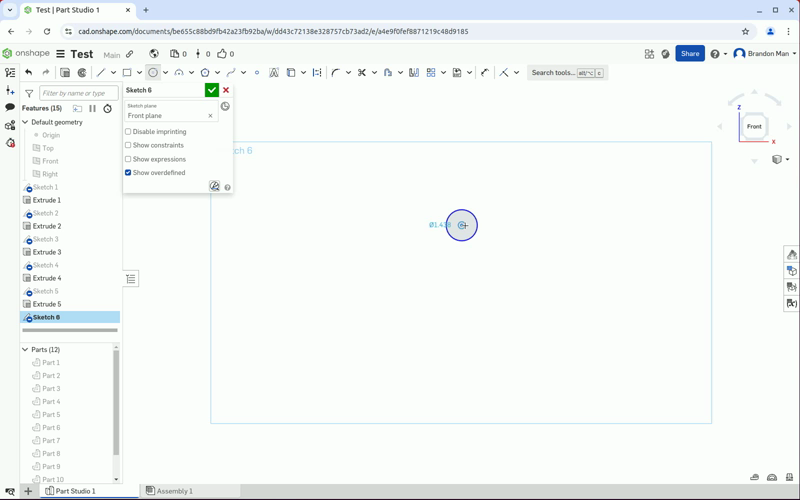
scroll(6)
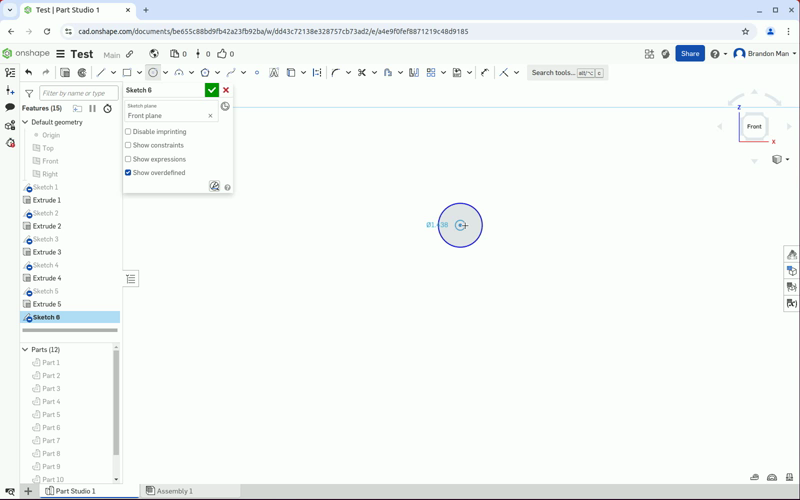
scroll(6)
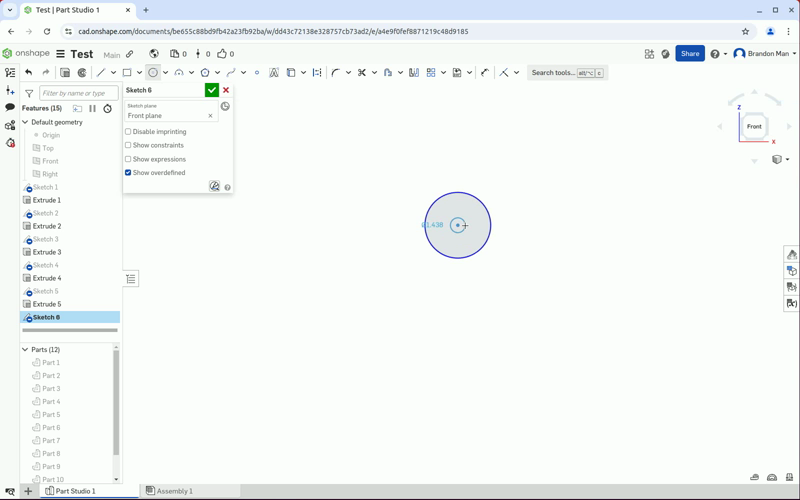
scroll(6)
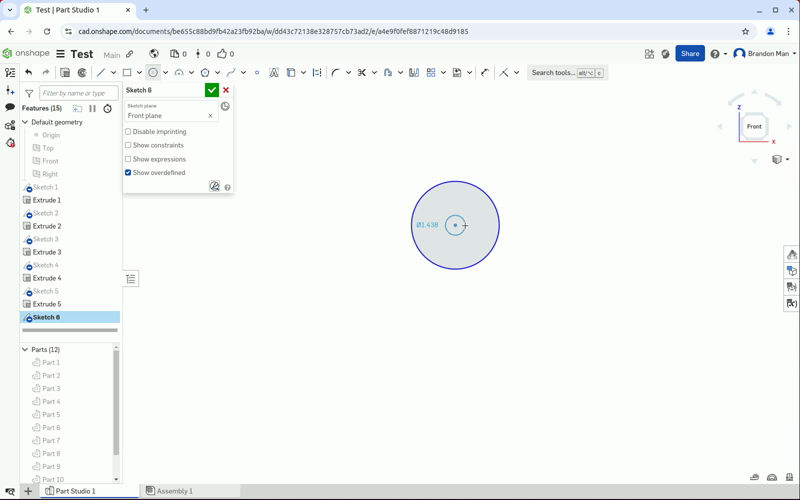
scroll(6)
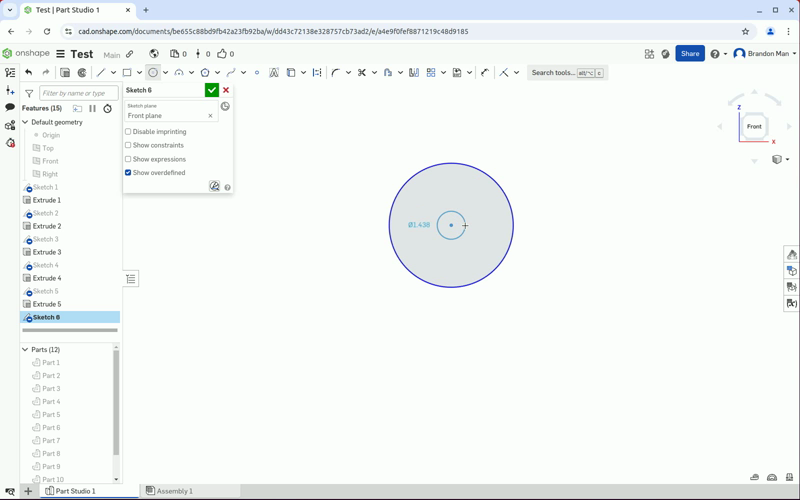
scroll(6)
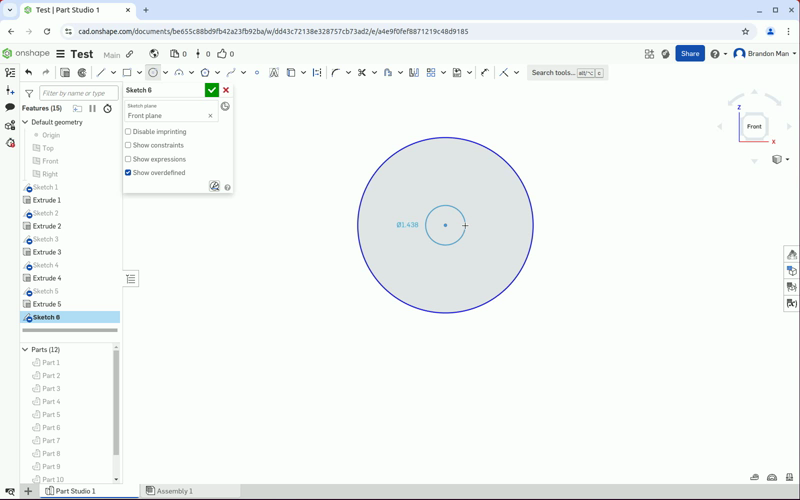
scroll(6)
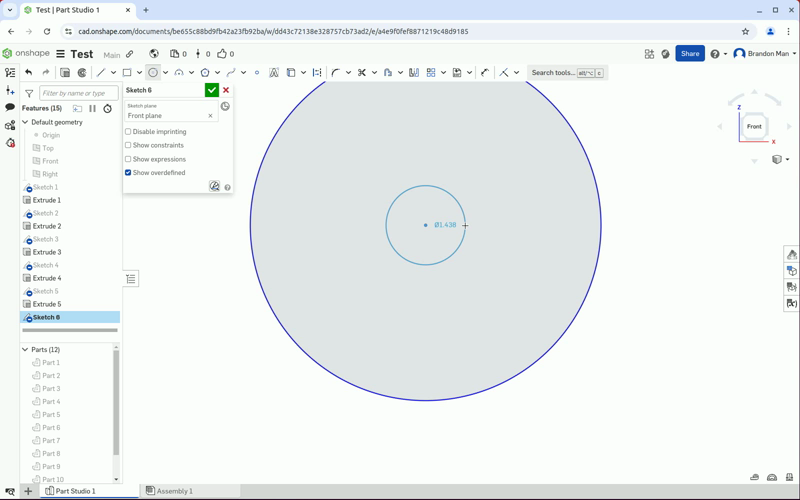
click(465, 225)
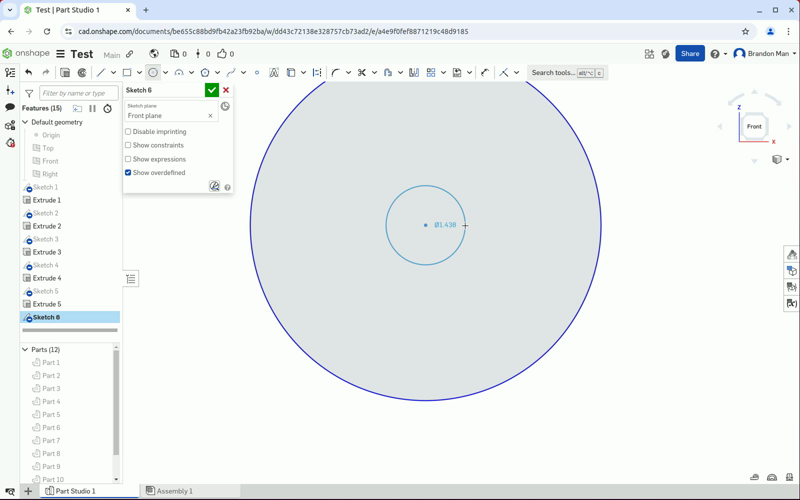
scroll(-6)
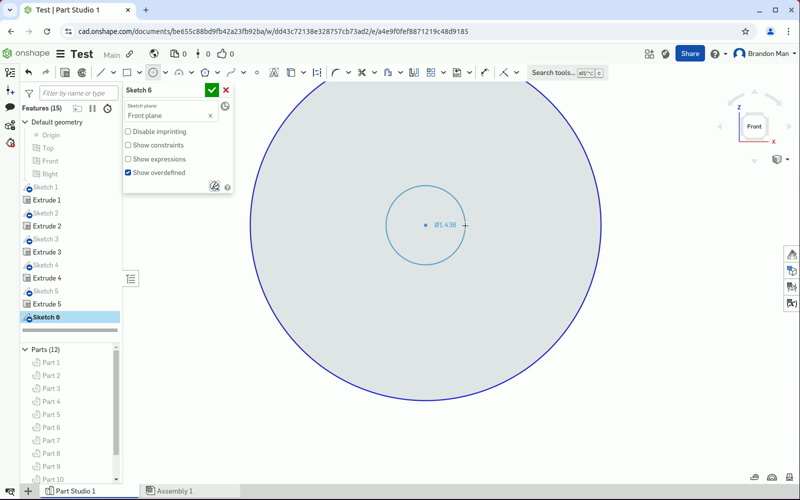
scroll(-6)
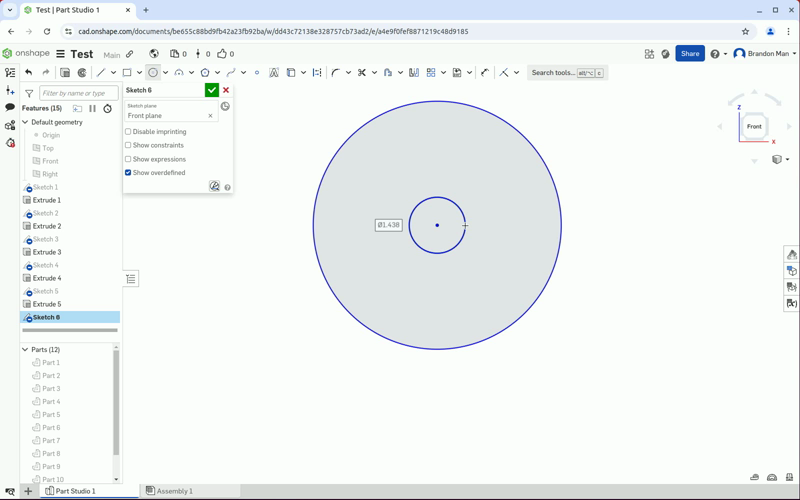
scroll(-6)
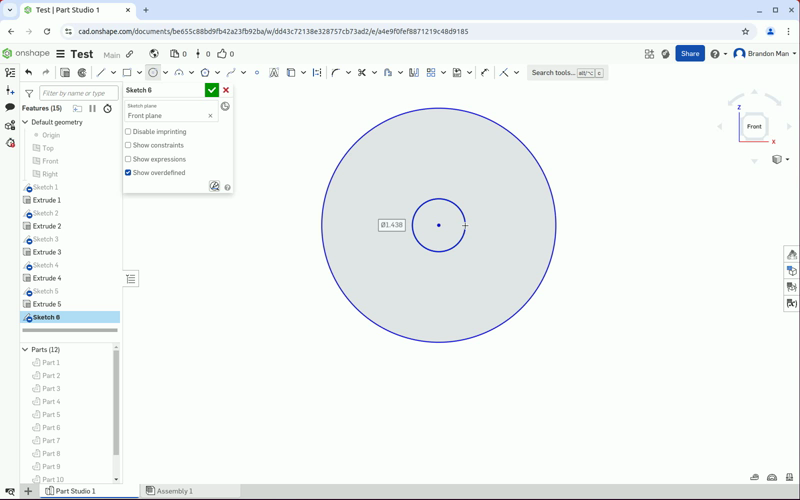
scroll(-6)
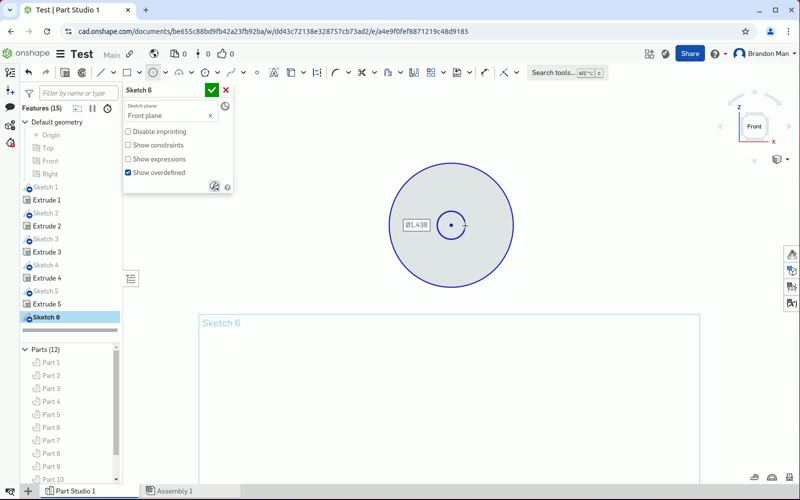
scroll(-6)
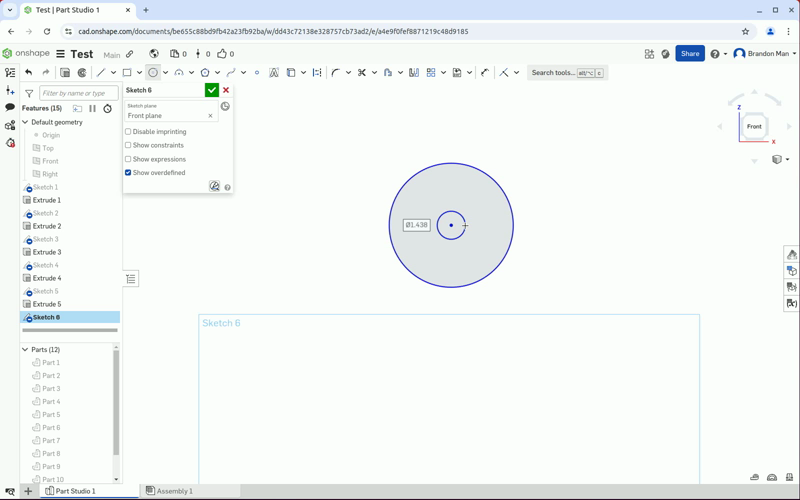
scroll(-6)
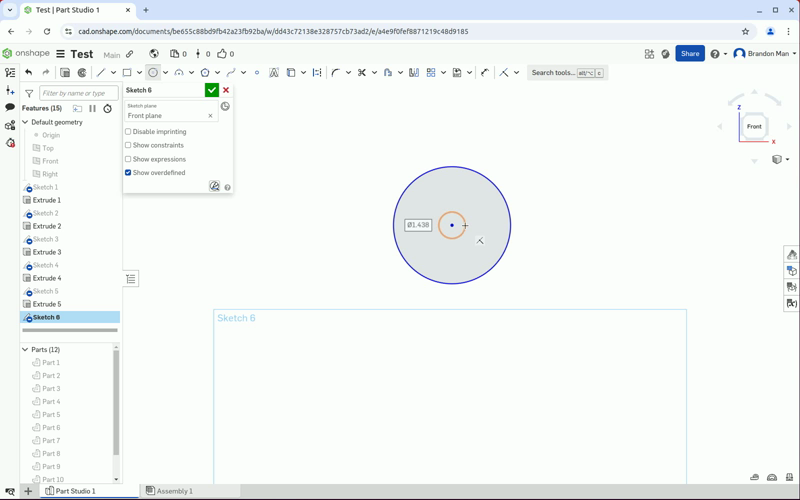
scroll(-6)
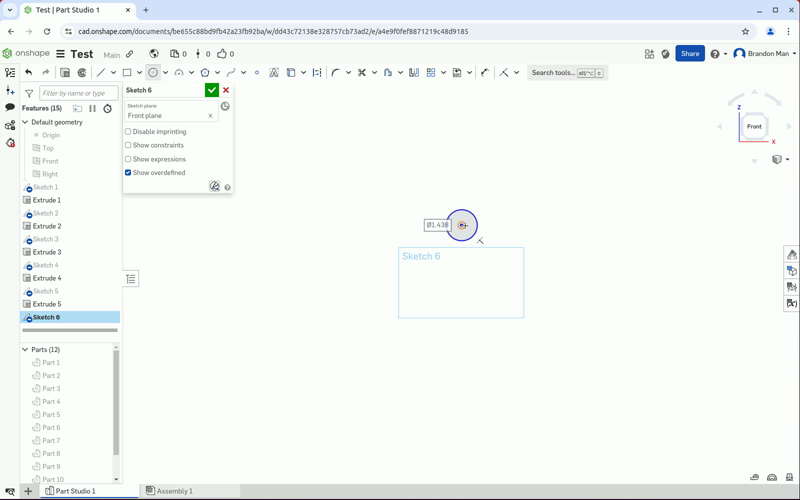
key(esc)
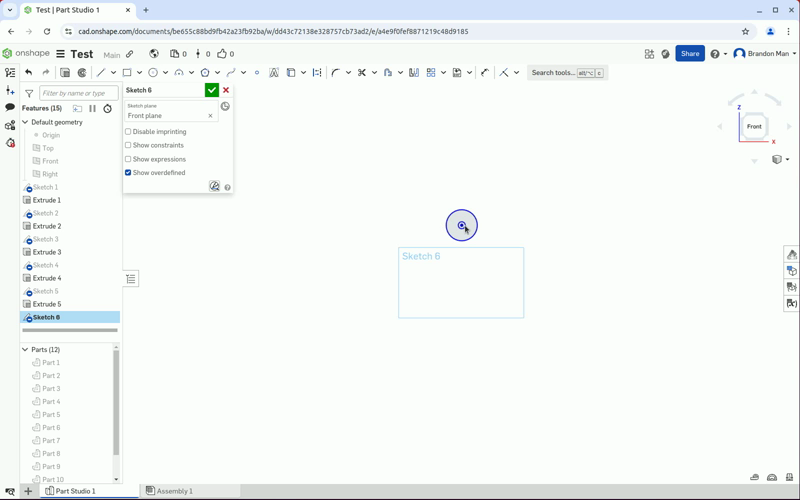
mouse_move(451, 224)
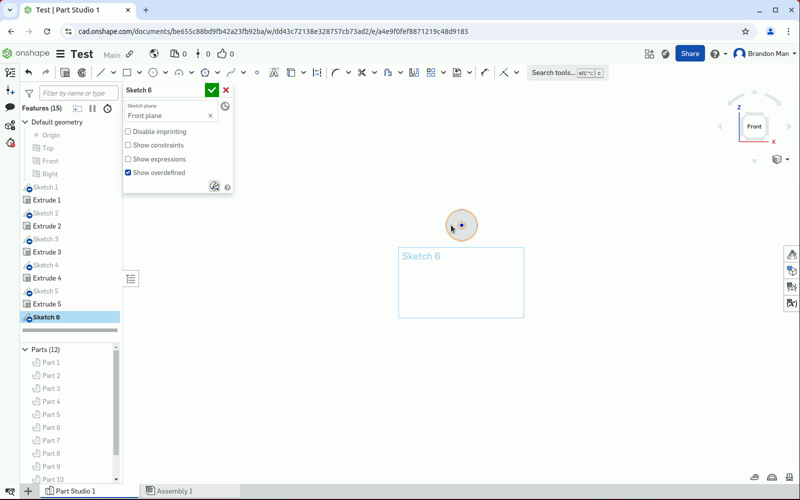
scroll(6)
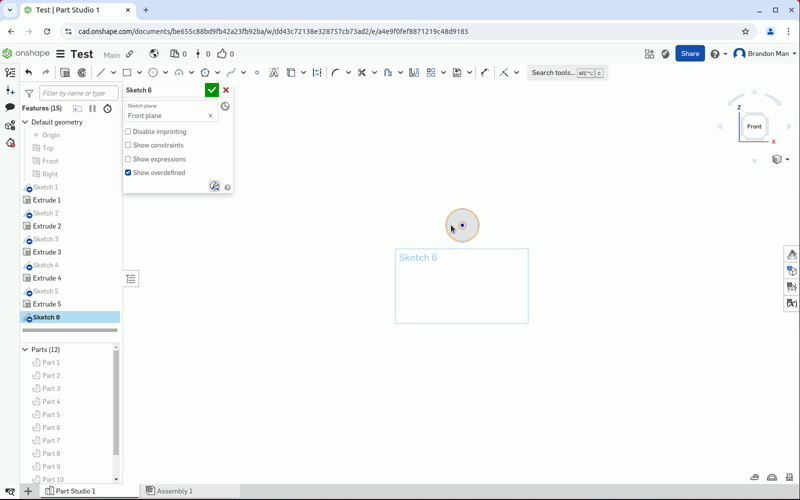
scroll(6)
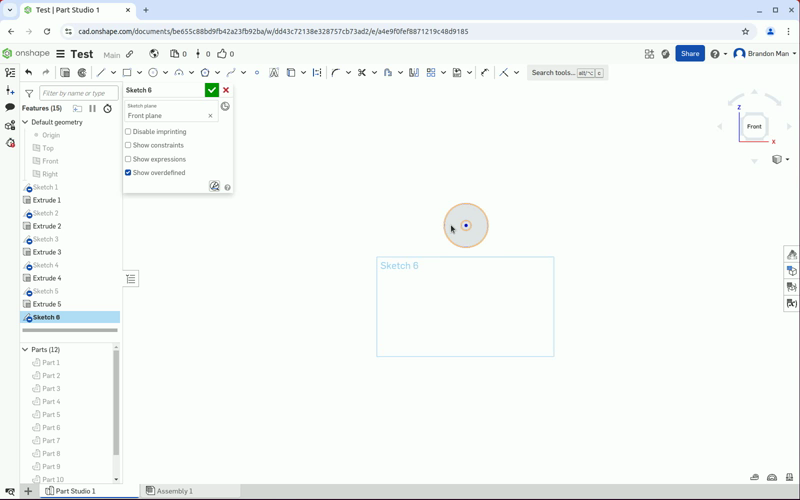
scroll(6)
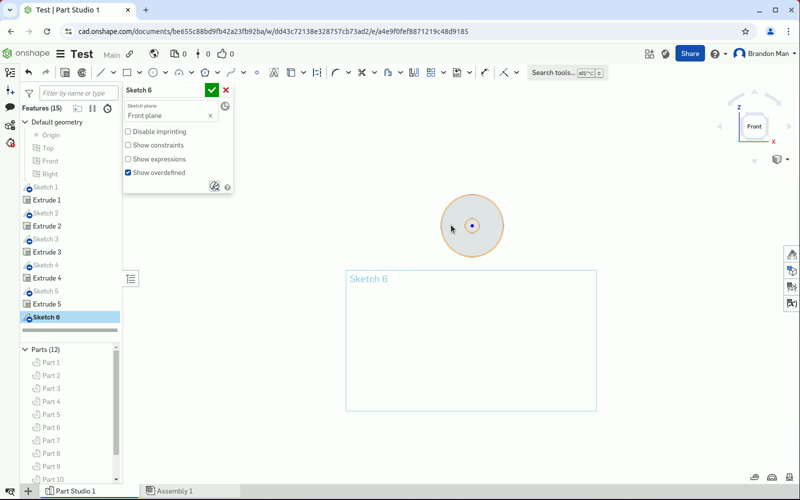
scroll(6)
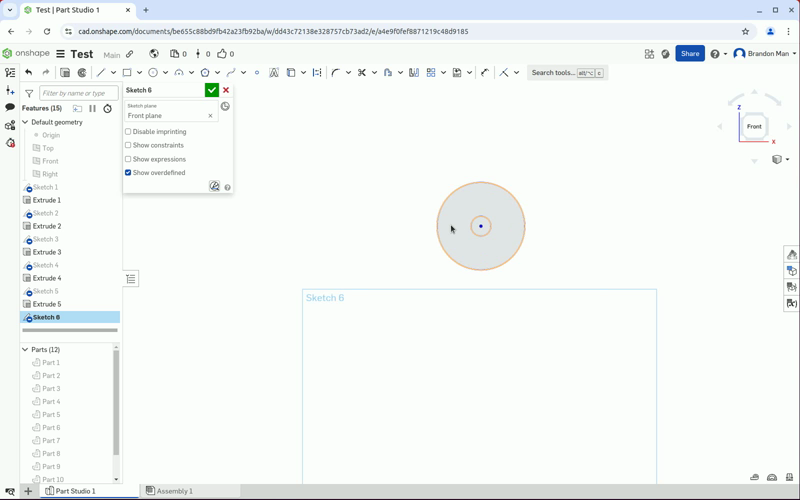
scroll(6)
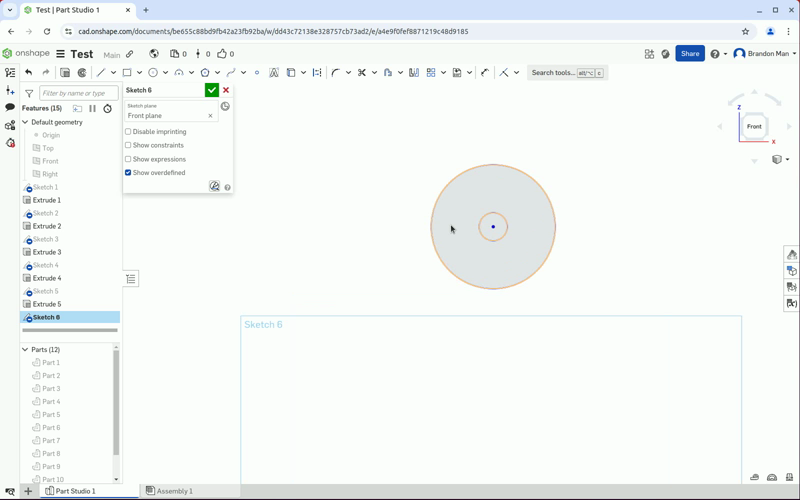
scroll(6)
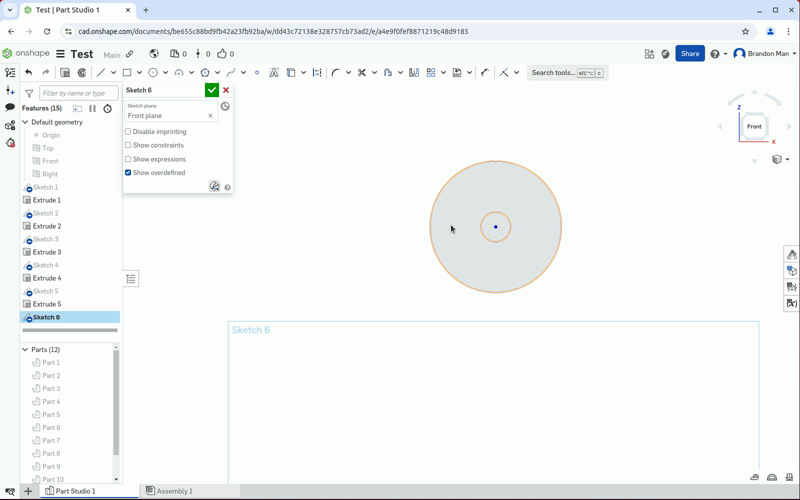
scroll(6)
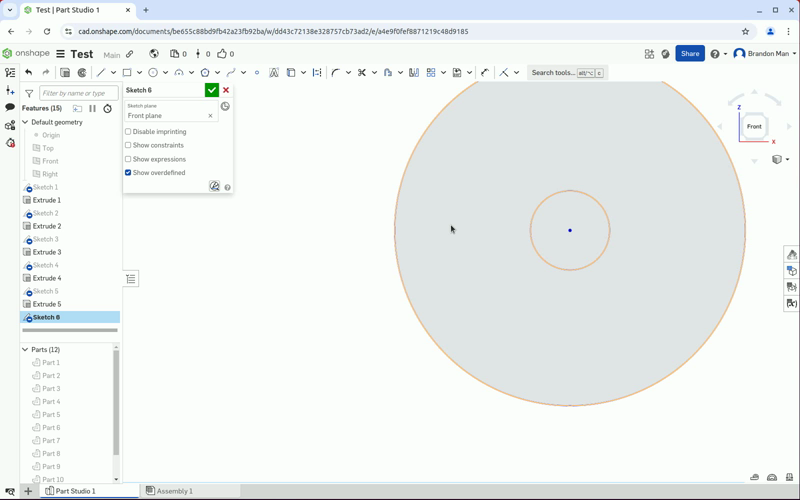
click(451, 224)
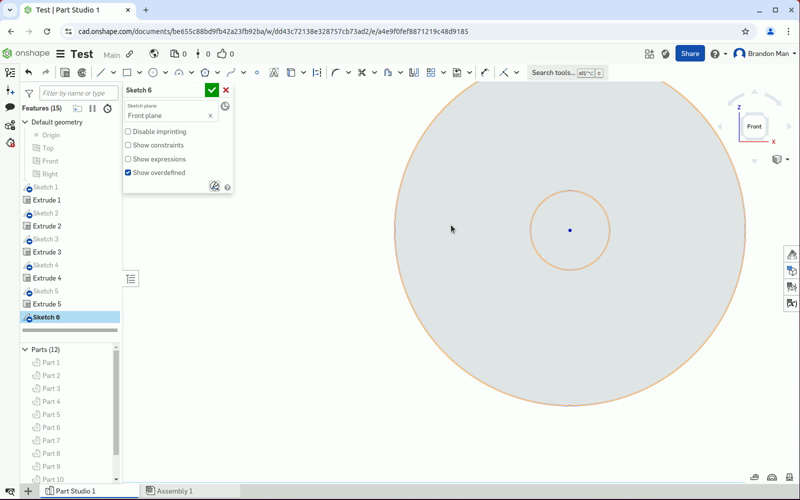
scroll(-6)
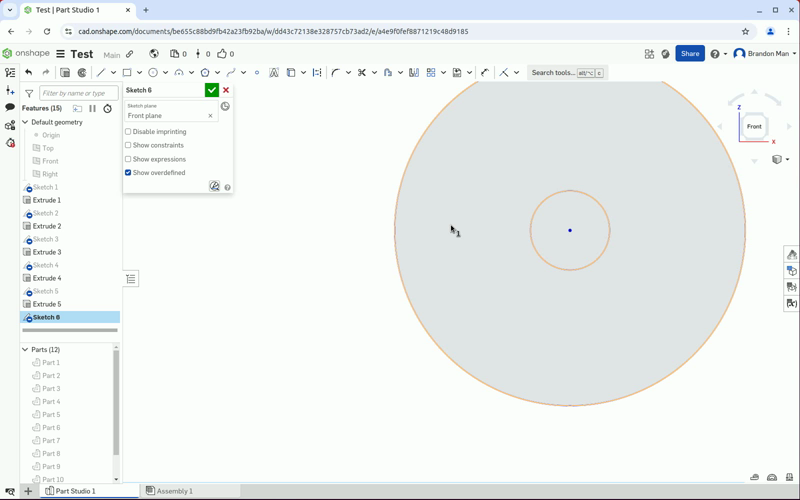
scroll(-6)
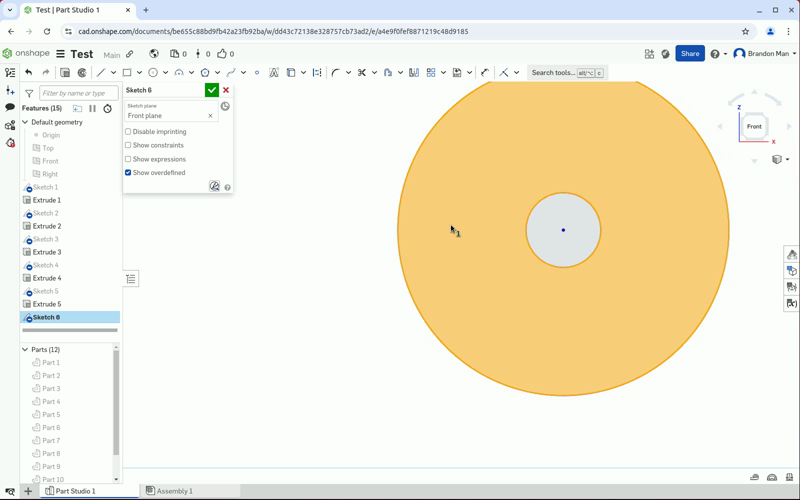
scroll(-6)
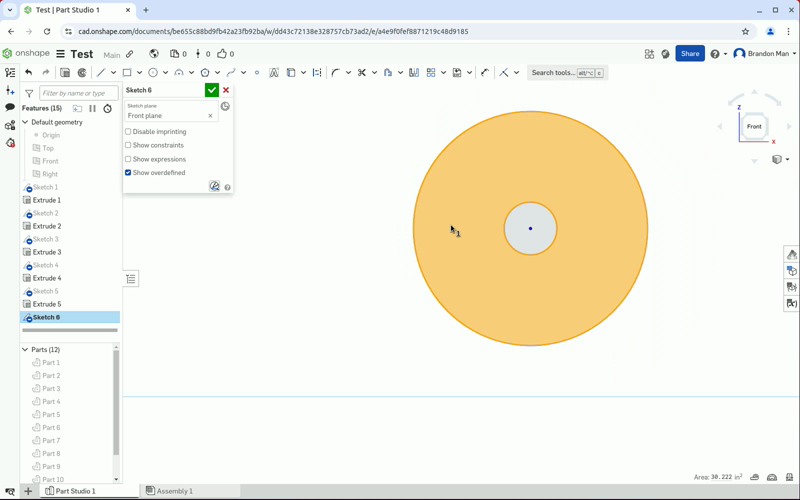
scroll(-6)
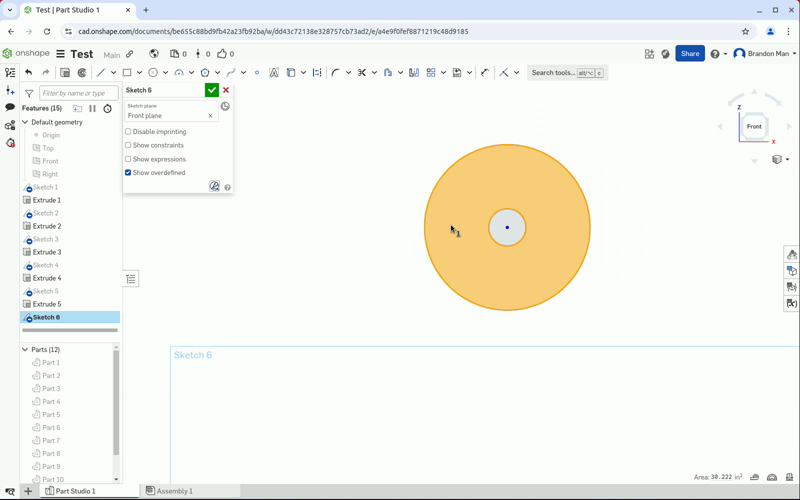
scroll(-6)
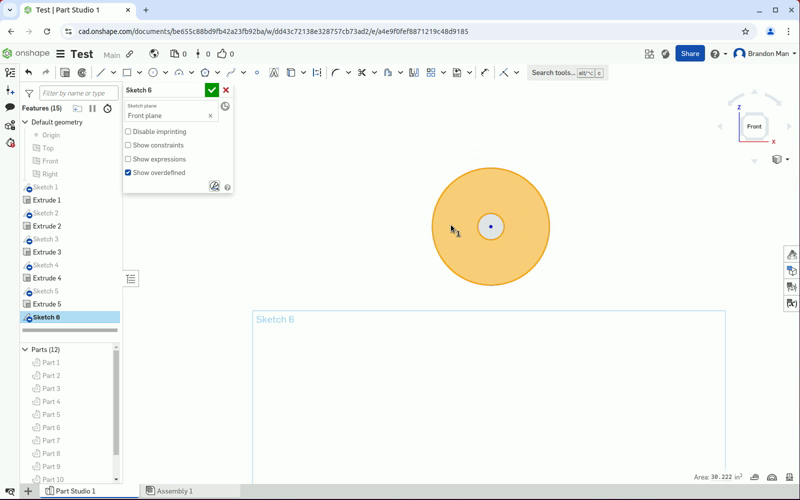
scroll(-6)
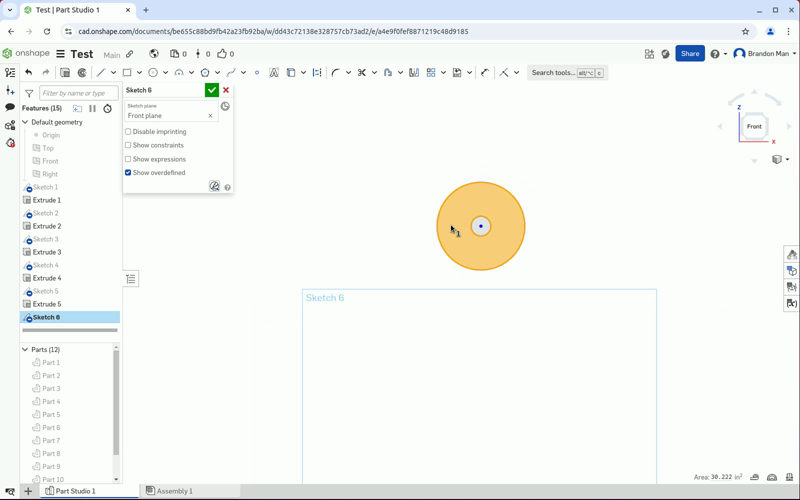
scroll(-6)
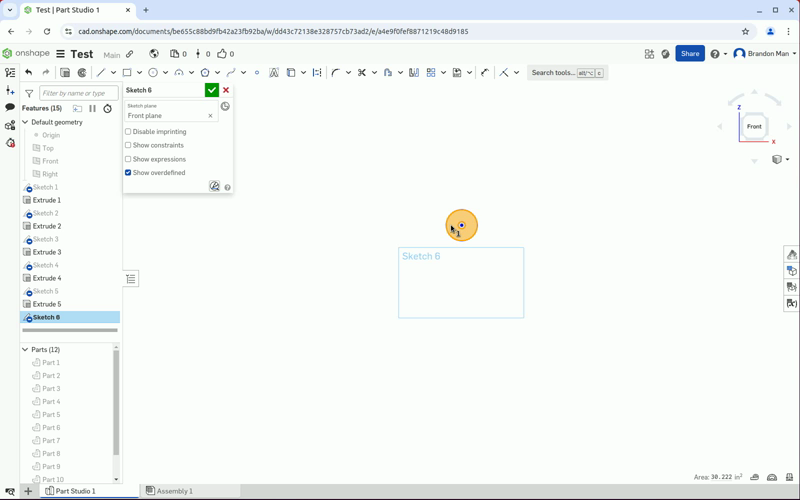
mouse_move(69, 352)
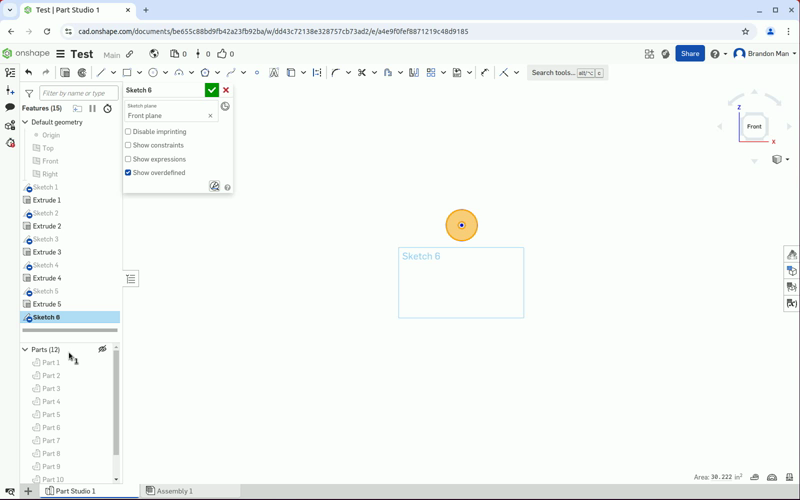
key(shift+y)
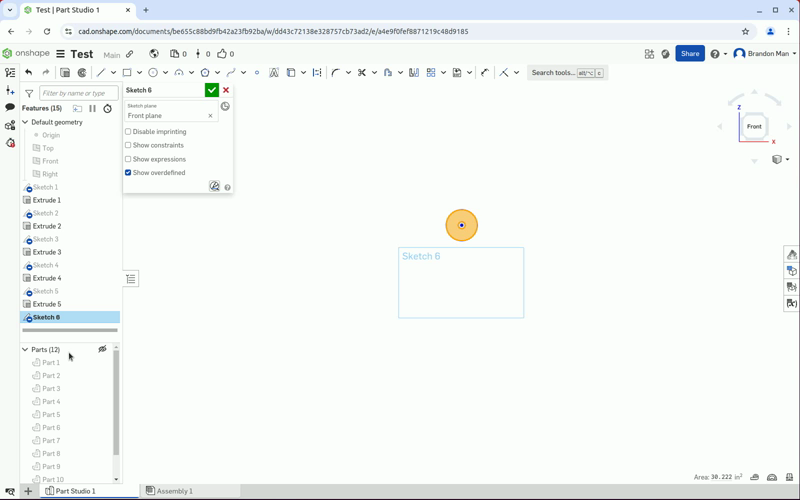
key(shift+e)
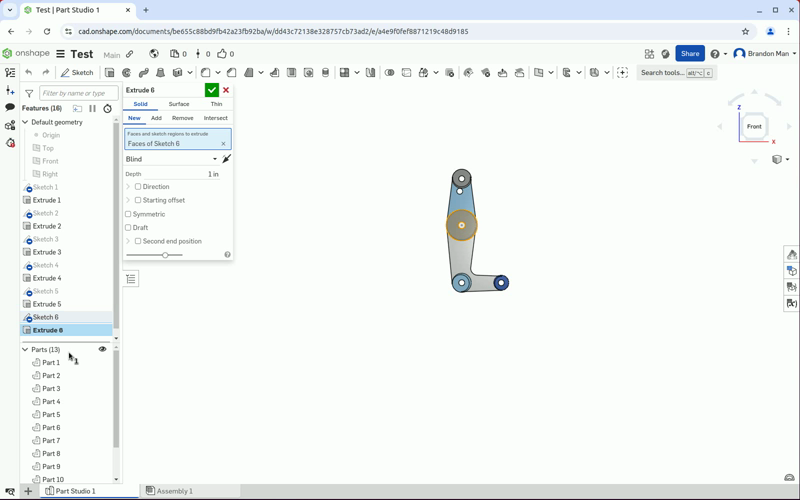
mouse_move(143, 106)
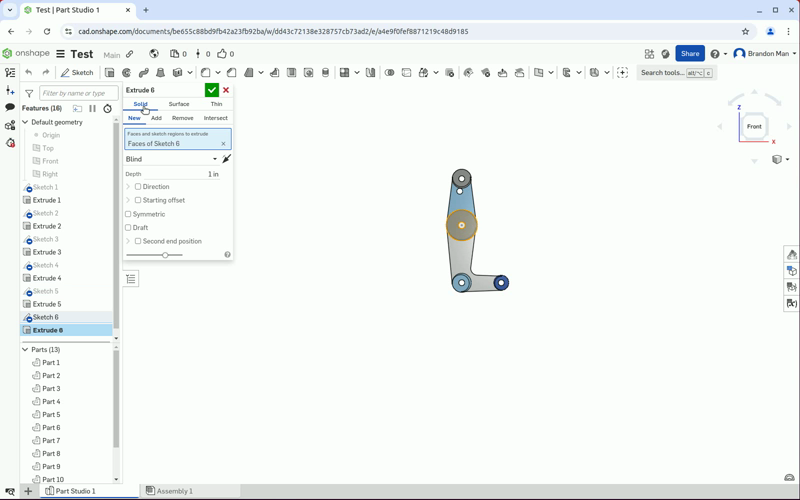
click(143, 106)
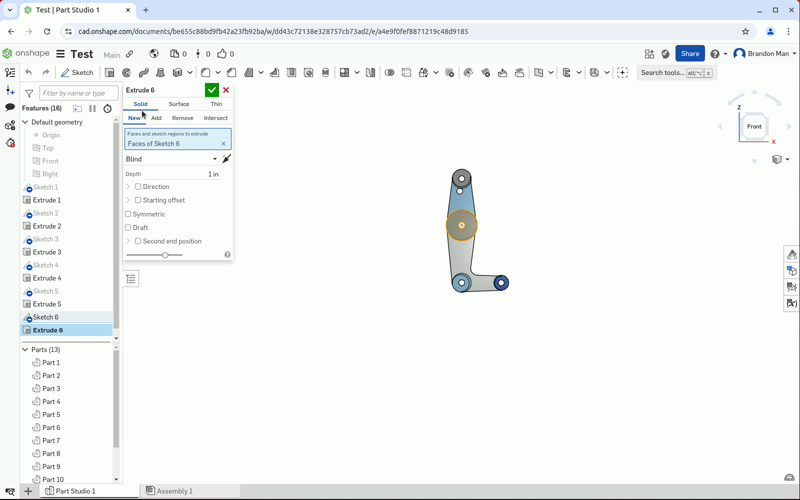
mouse_move(137, 120)
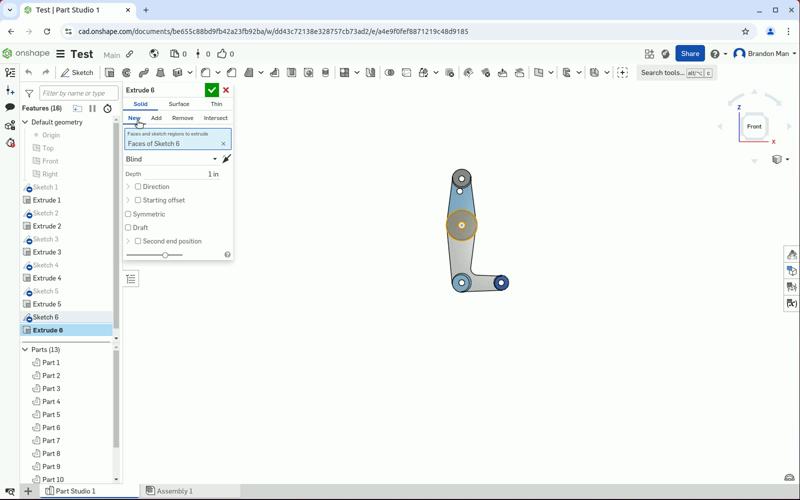
click(137, 120)
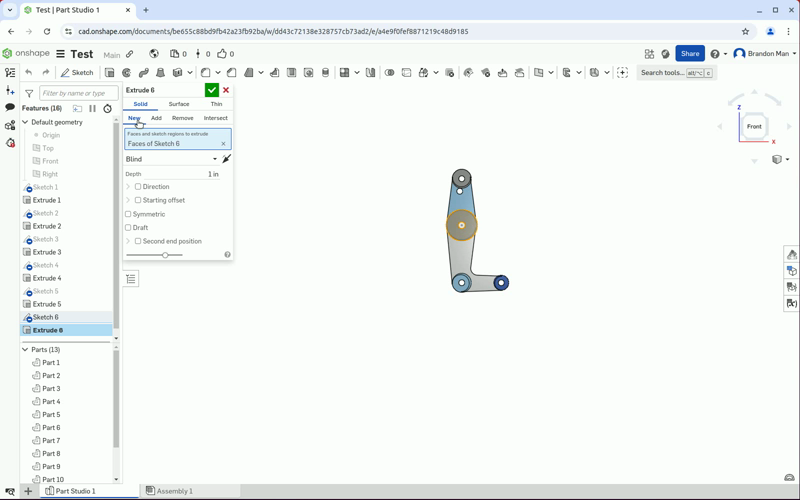
key(tab, 4)
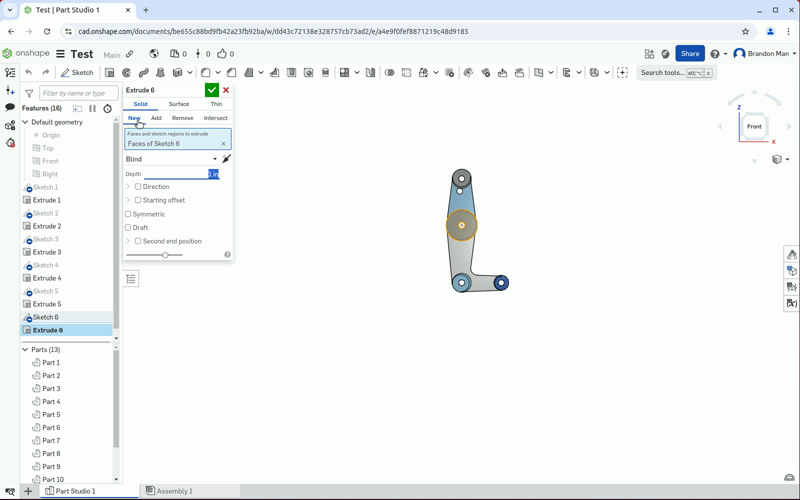
text(0.481)
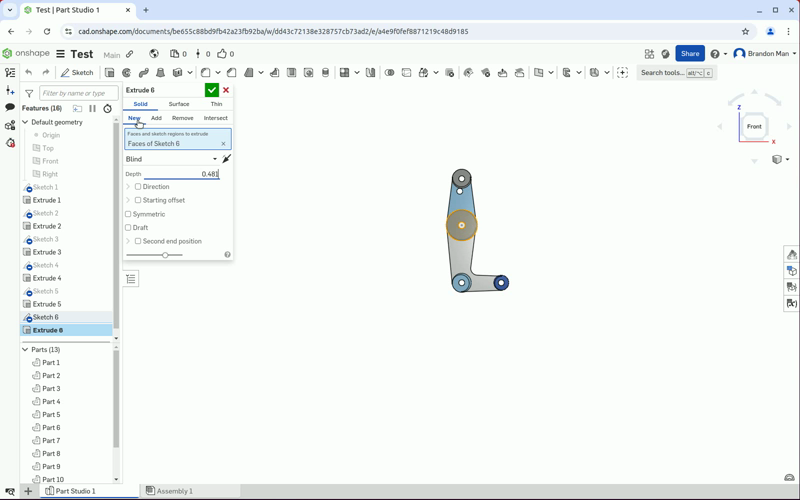
key(enter)
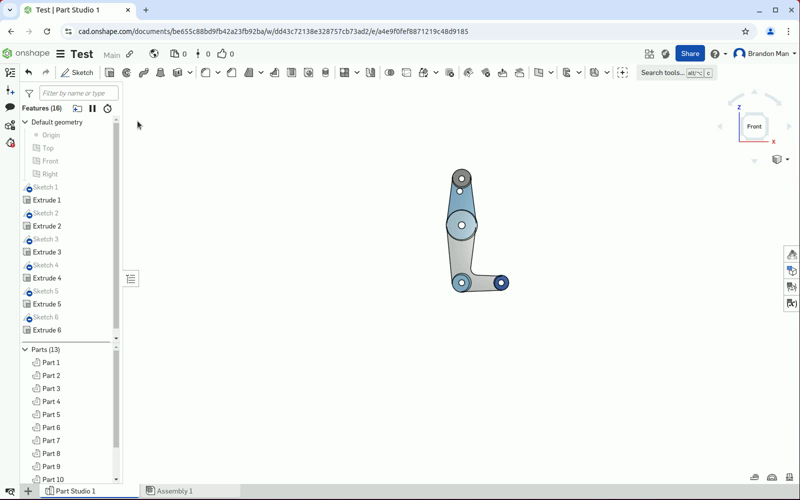
key(shift+h)
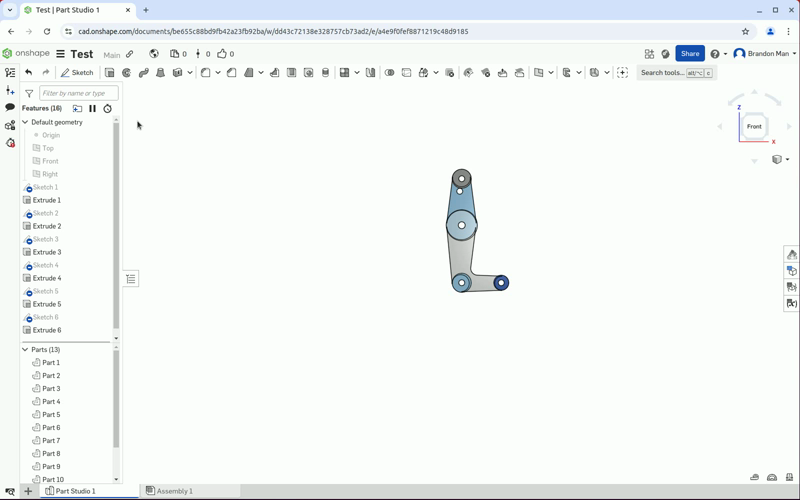
key(shift+h)
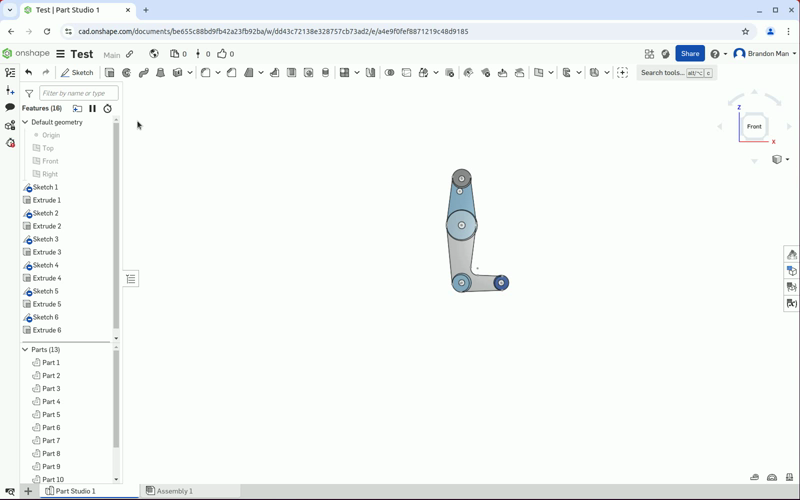
key(shift+7)
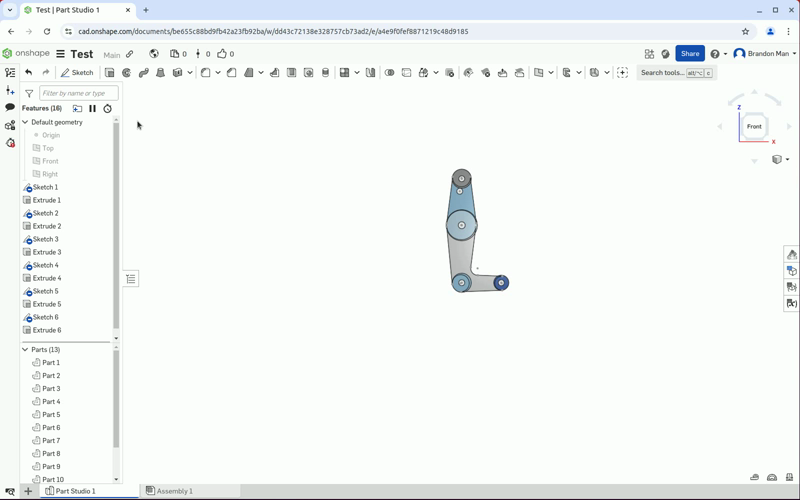
key(left, 2)
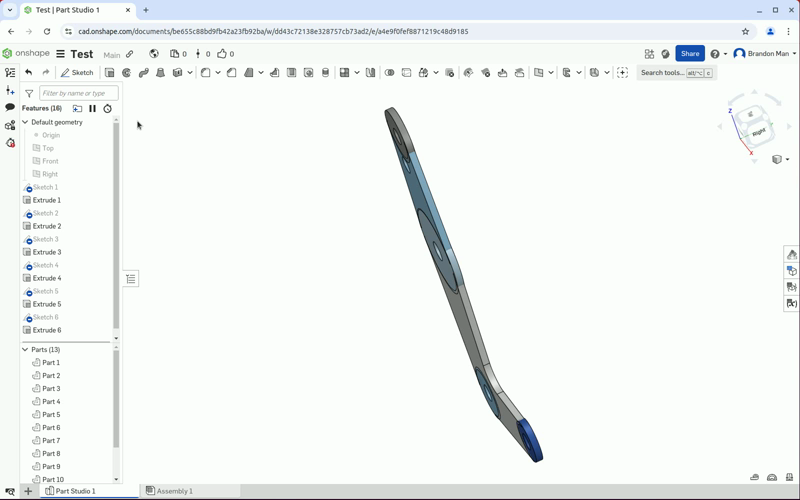
key(down, 2)
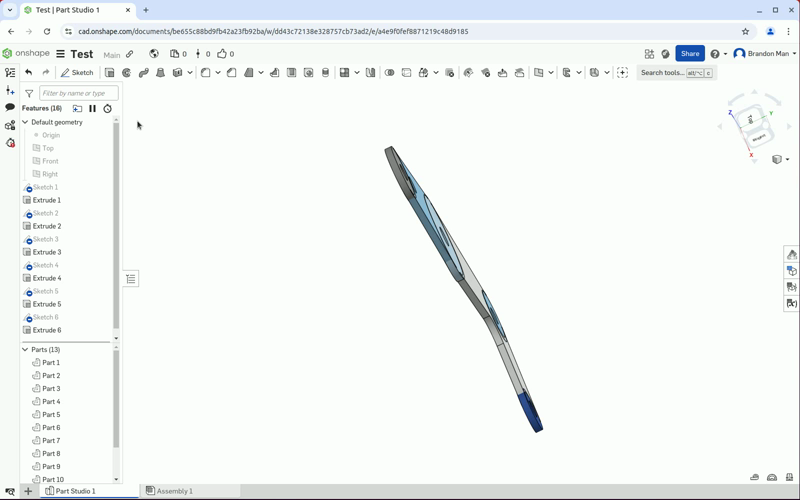
key(up, 2)
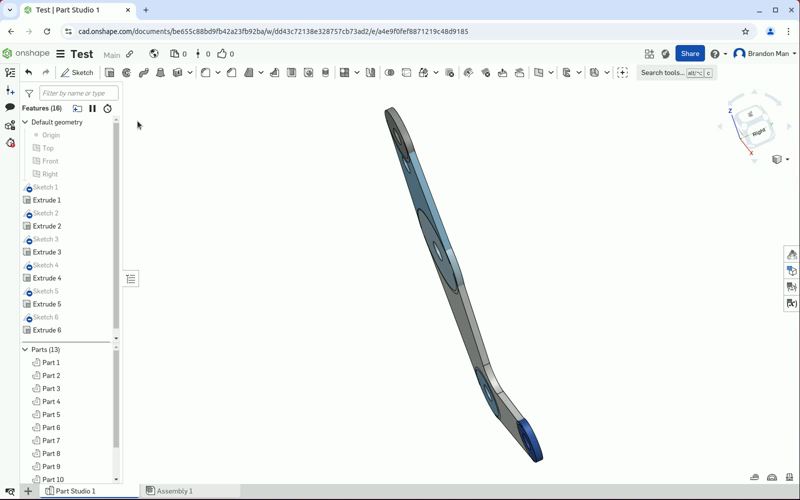
key(right, 2)
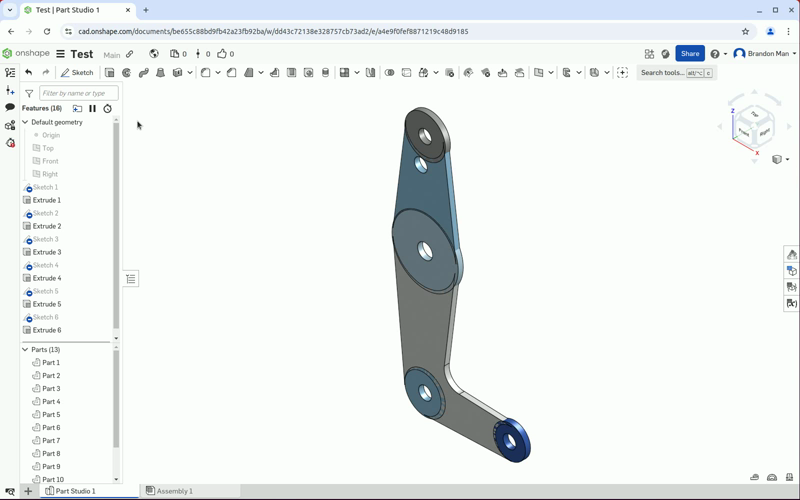
mouse_move(69, 189)
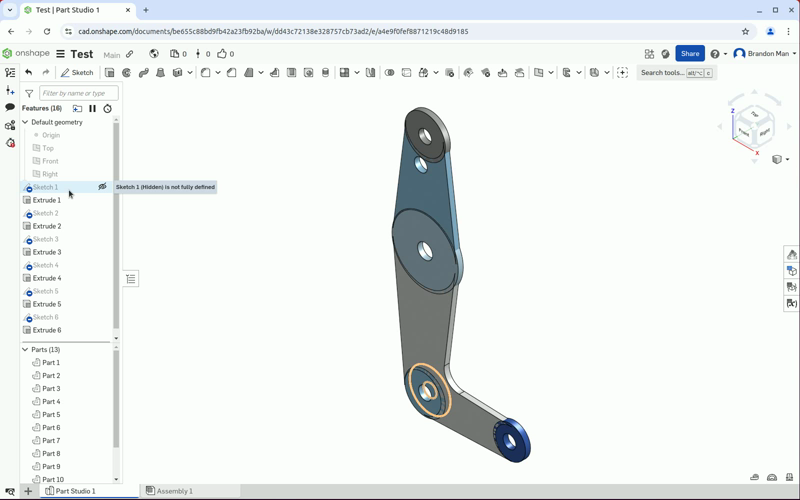
click(69, 189)